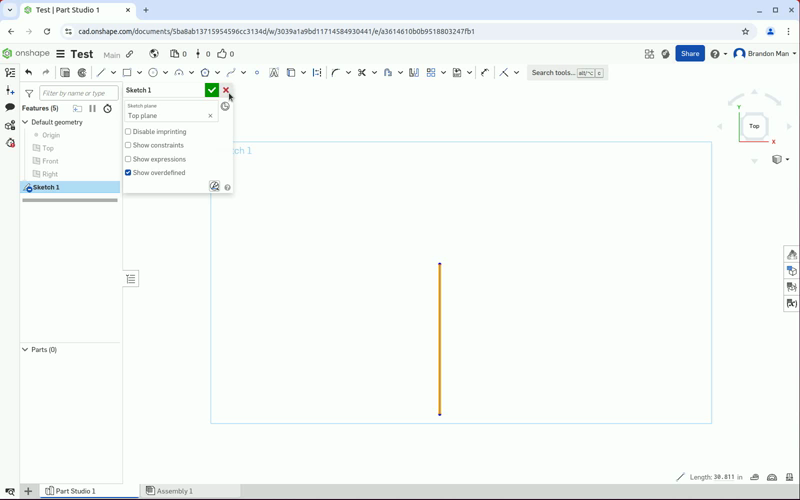
key(shift+h)
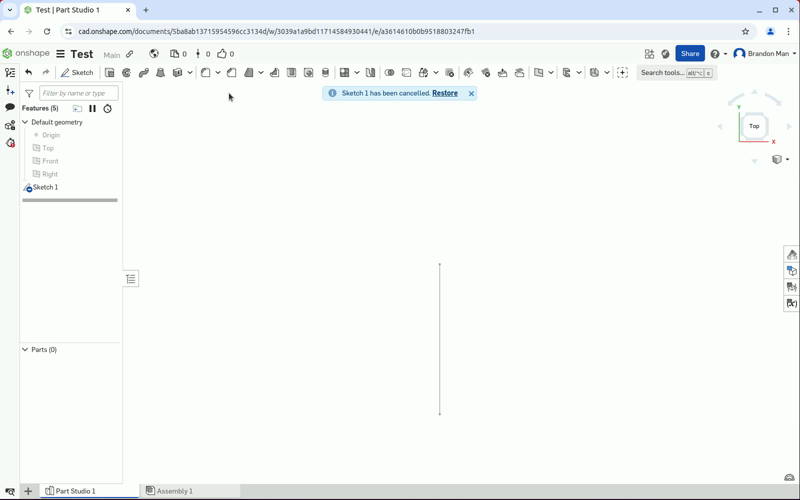
key(shift+s)
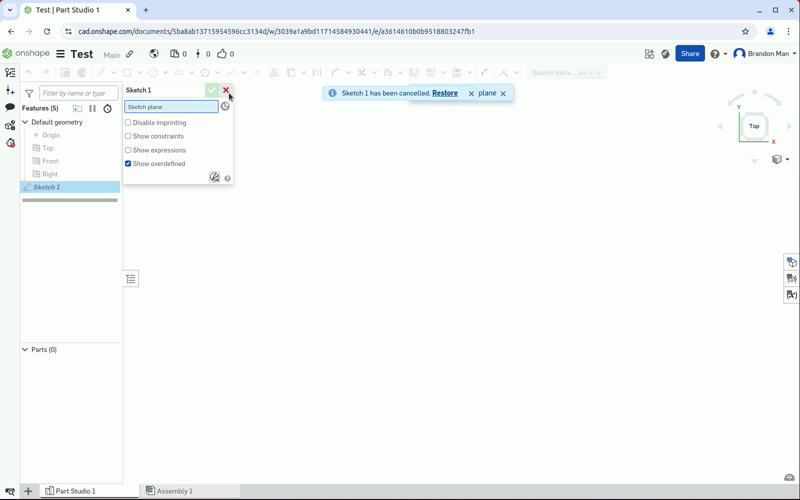
mouse_move(73, 150)
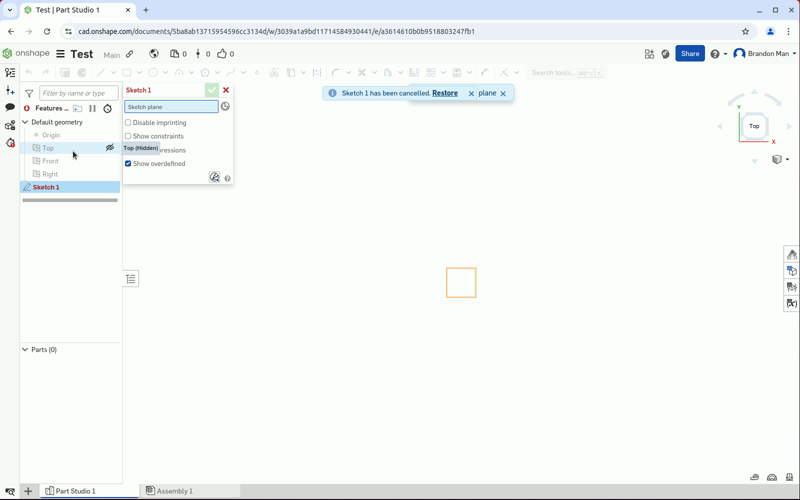
click(73, 150)
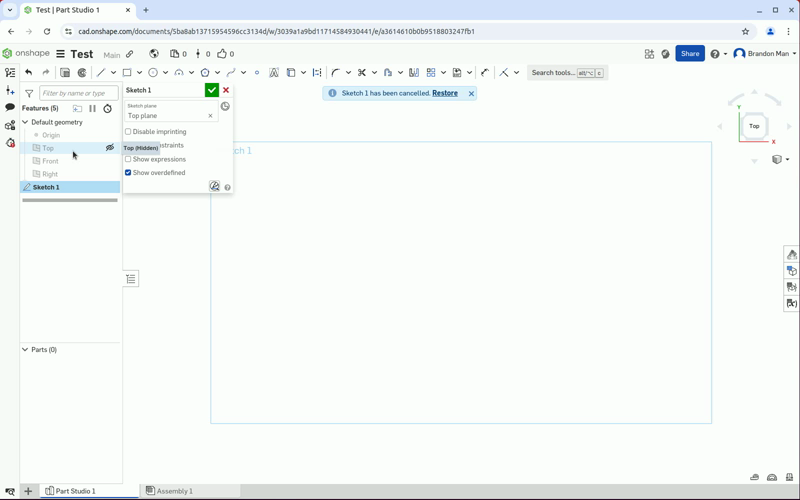
mouse_move(73, 352)
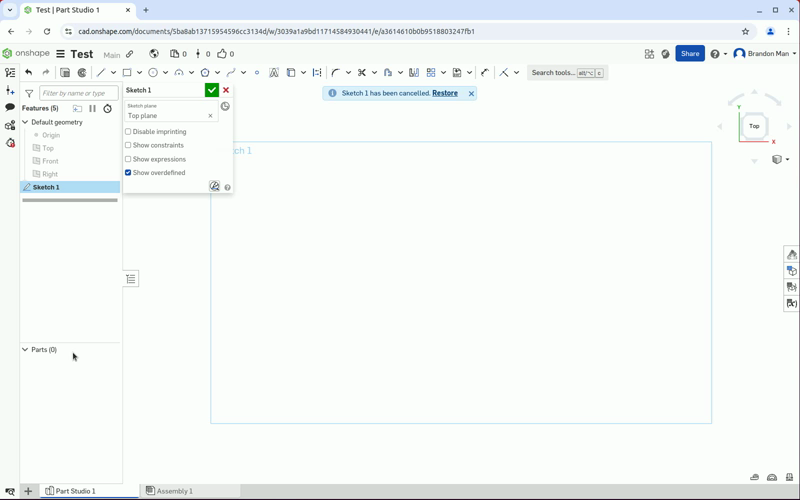
key(y)
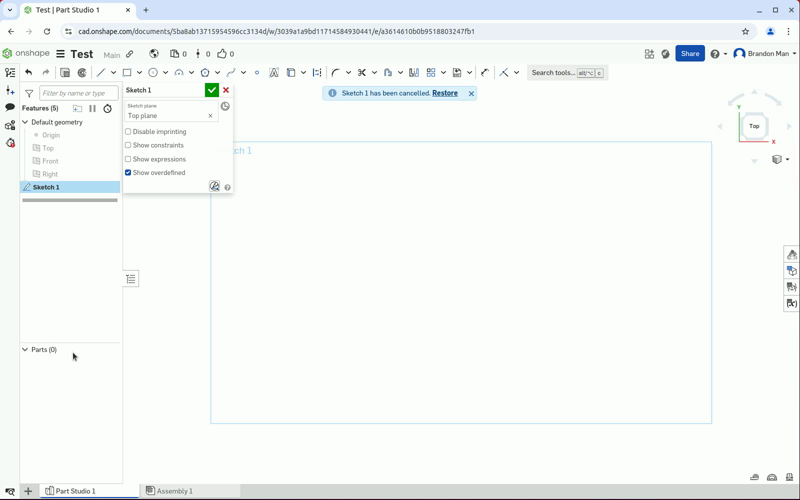
key(c)
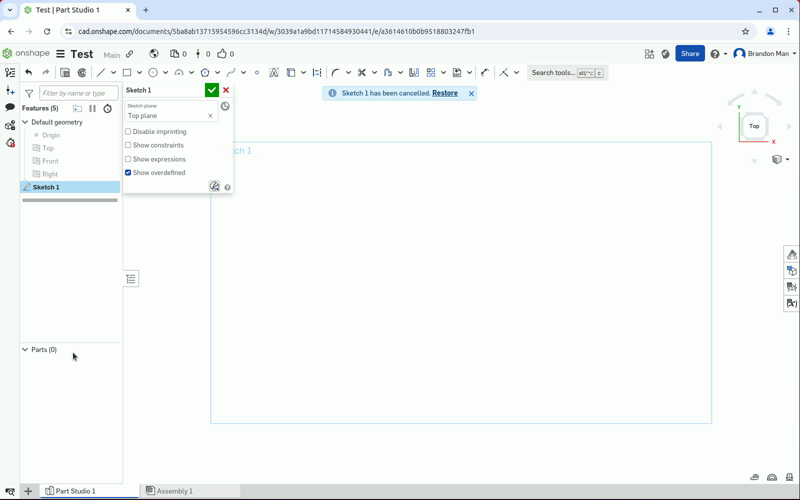
key_down(shift)
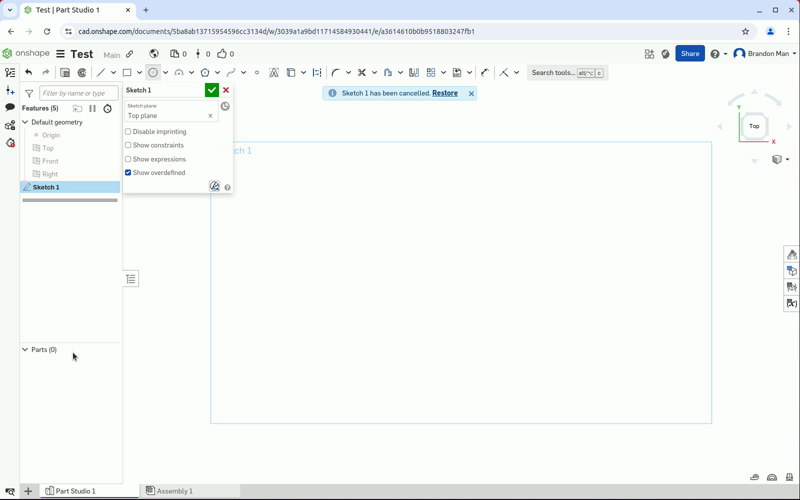
mouse_move(460, 204)
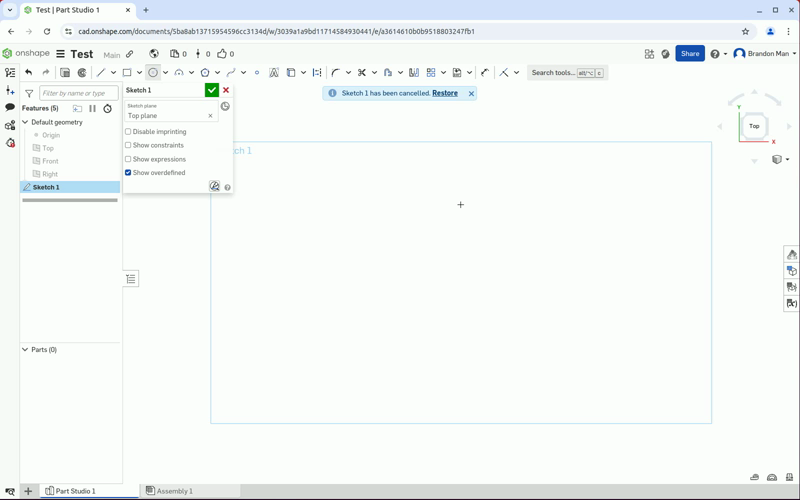
click(460, 204)
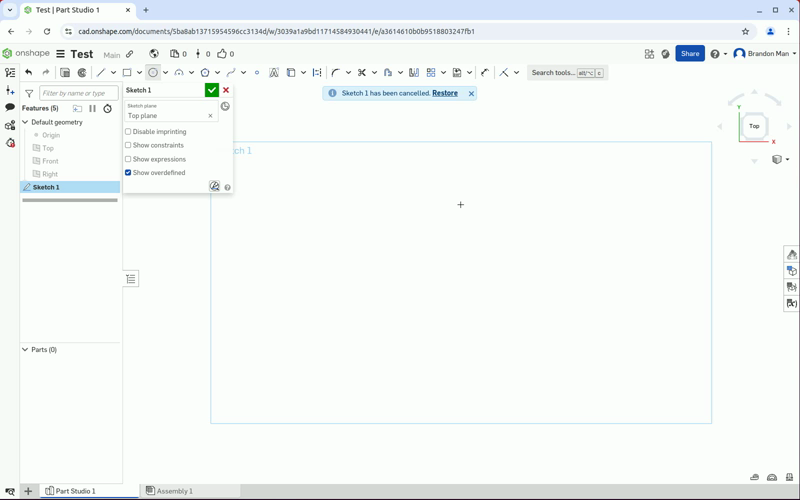
key_up(shift)
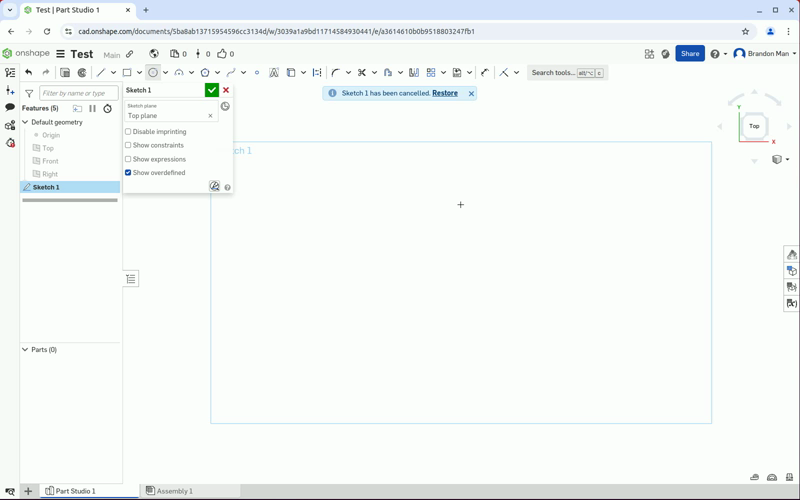
mouse_move(475, 204)
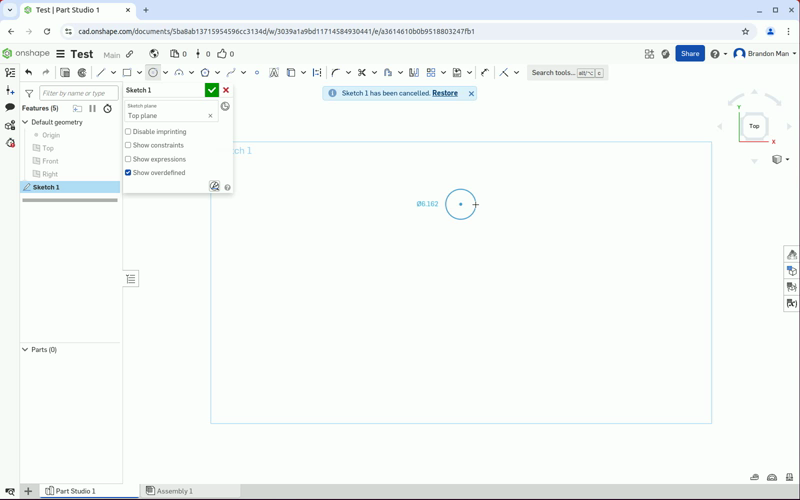
click(475, 204)
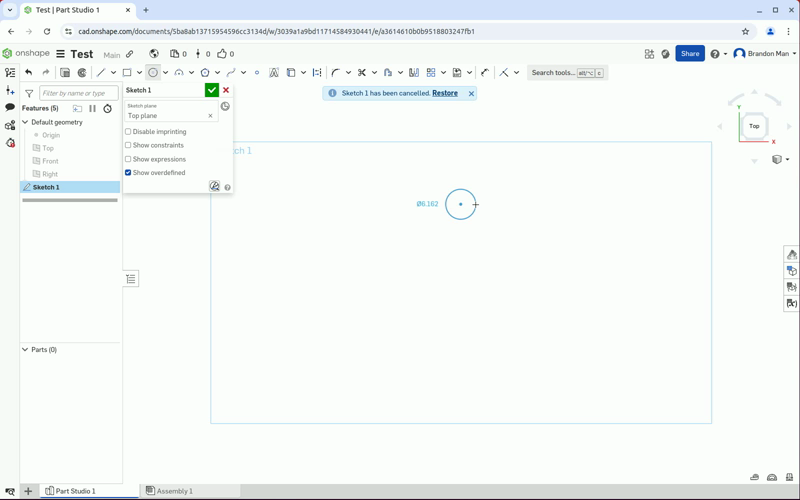
key(esc)
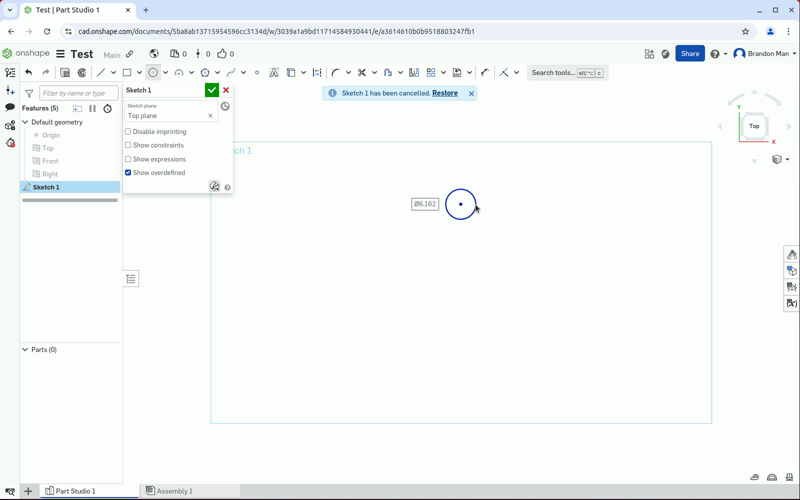
key(c)
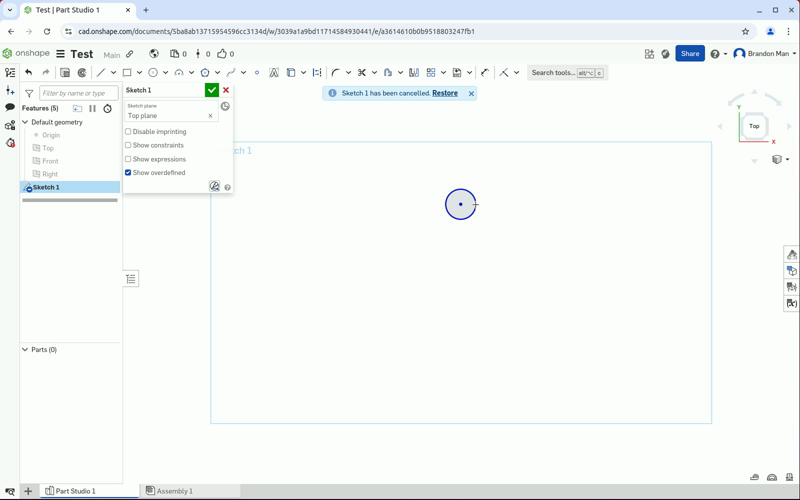
key_down(shift)
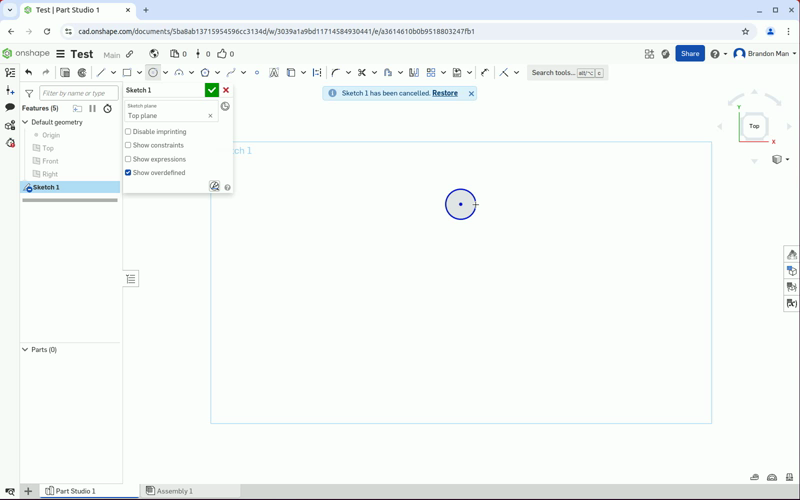
mouse_move(460, 204)
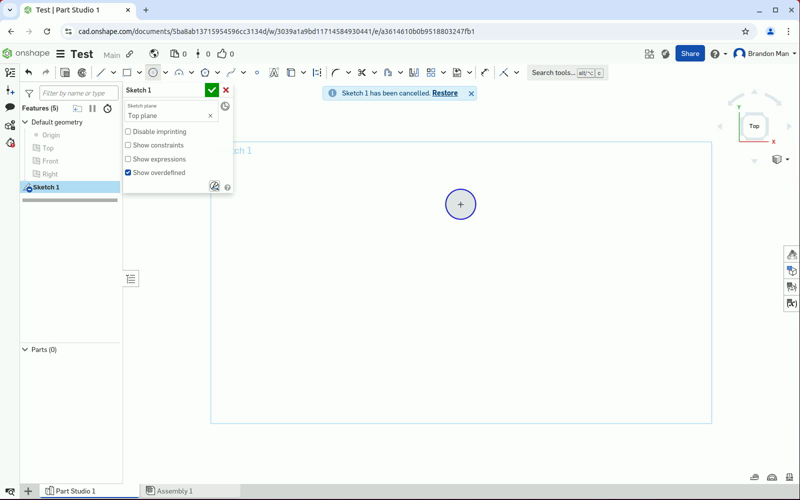
click(460, 204)
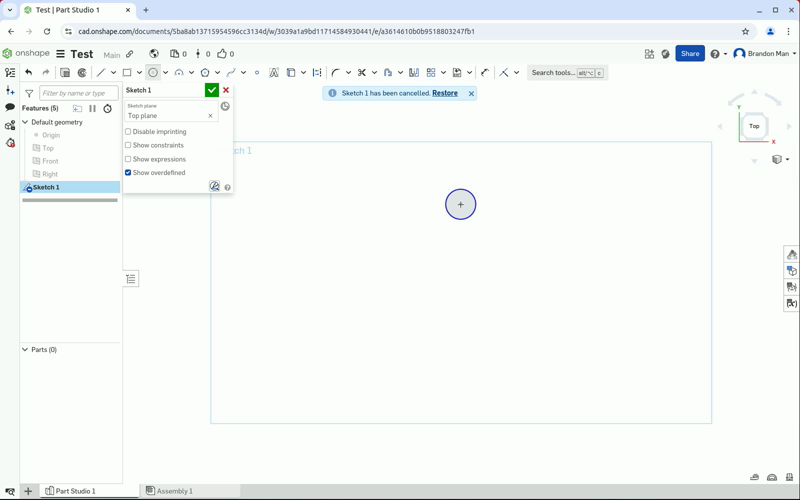
key_up(shift)
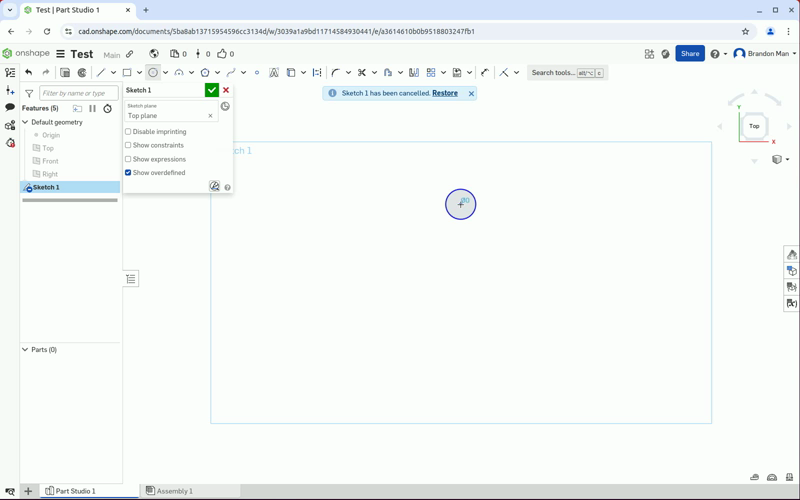
mouse_move(465, 204)
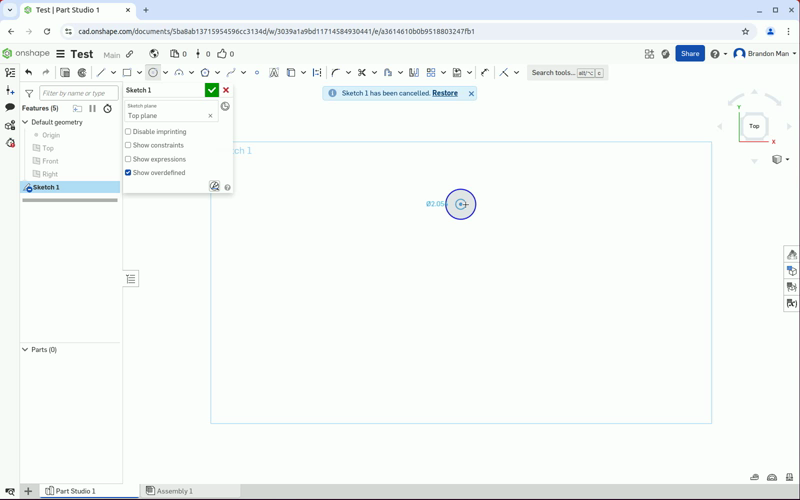
click(465, 204)
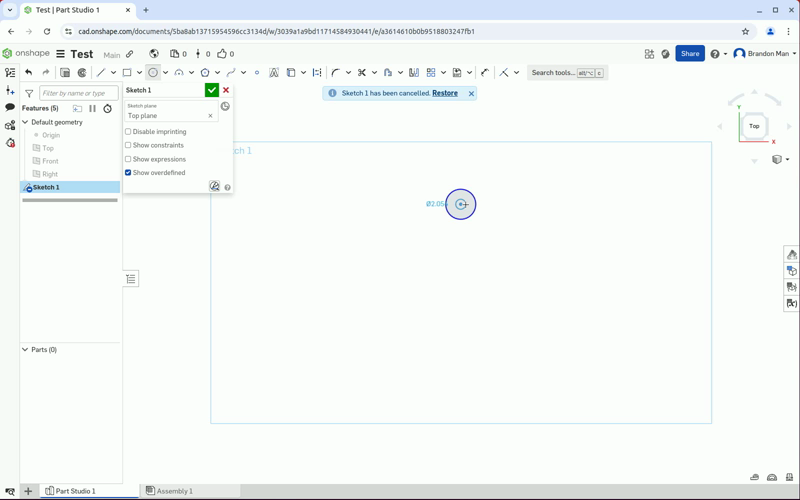
key(esc)
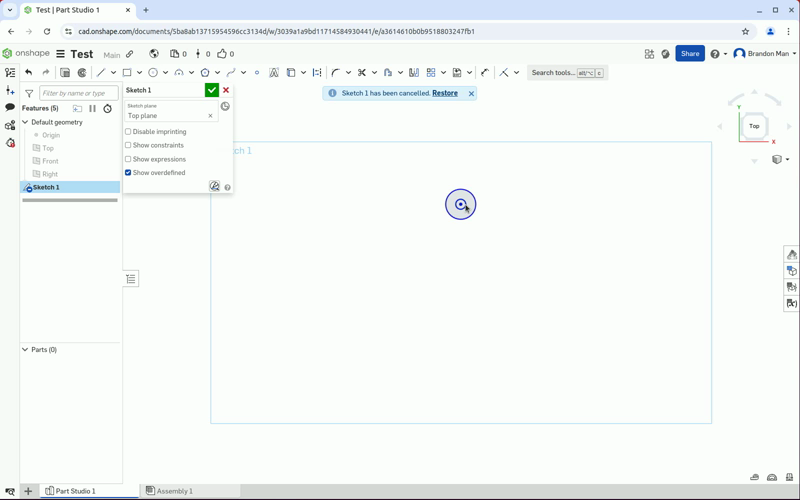
mouse_move(467, 212)
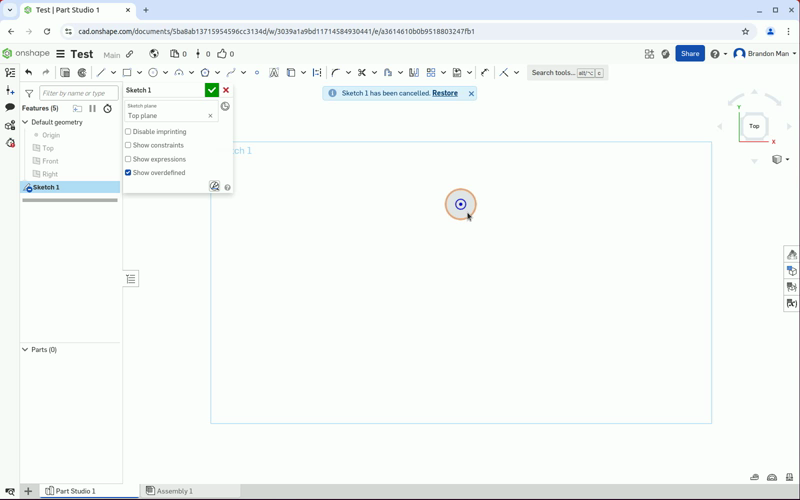
scroll(6)
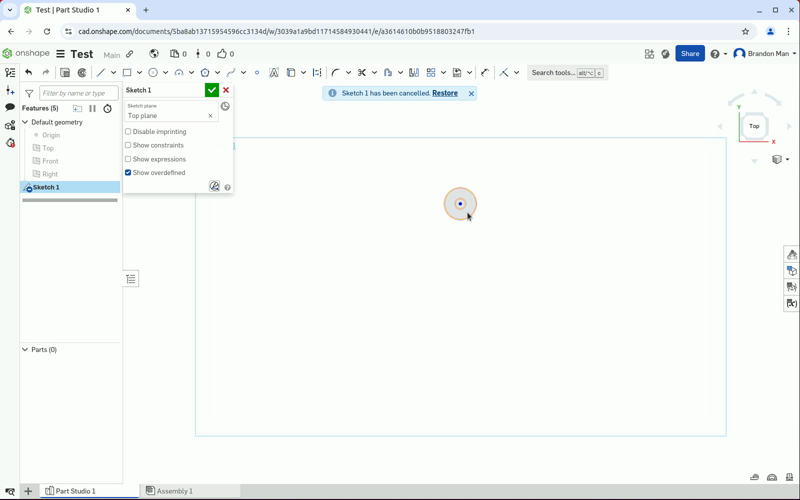
scroll(6)
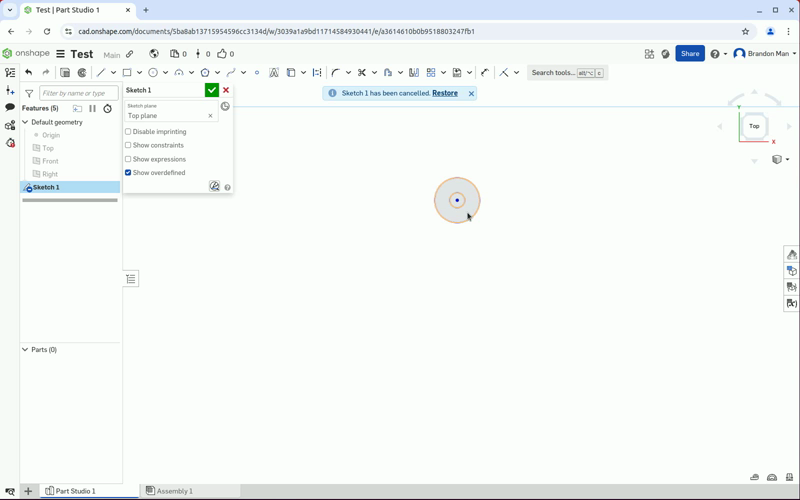
scroll(6)
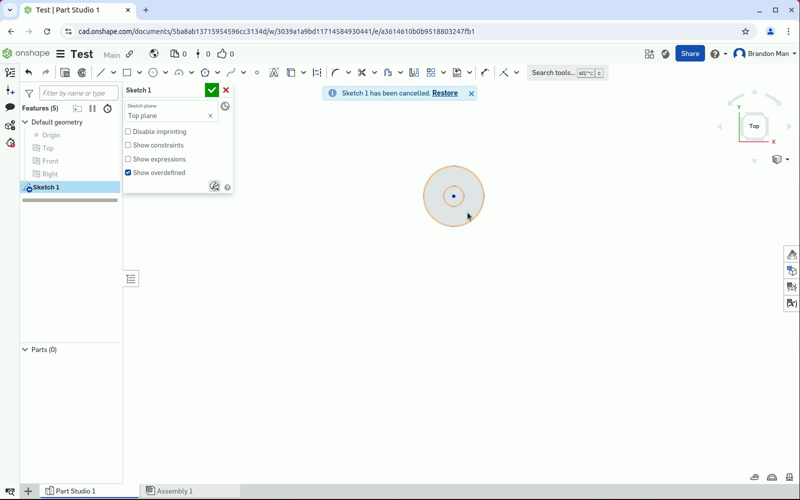
scroll(6)
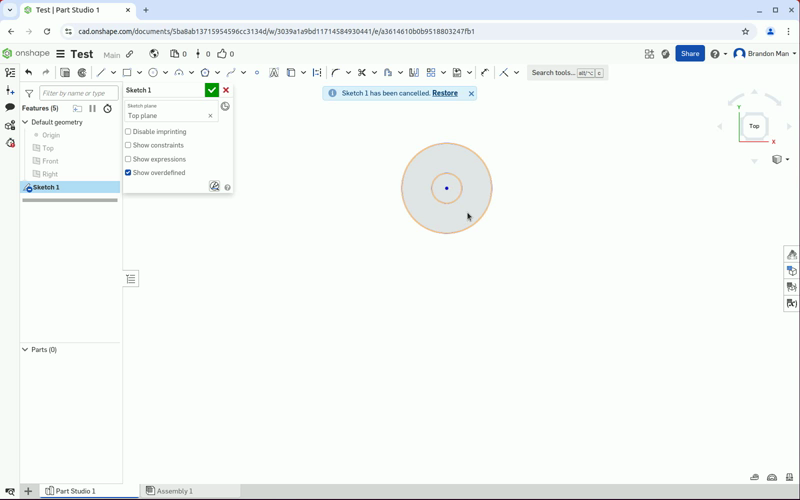
scroll(6)
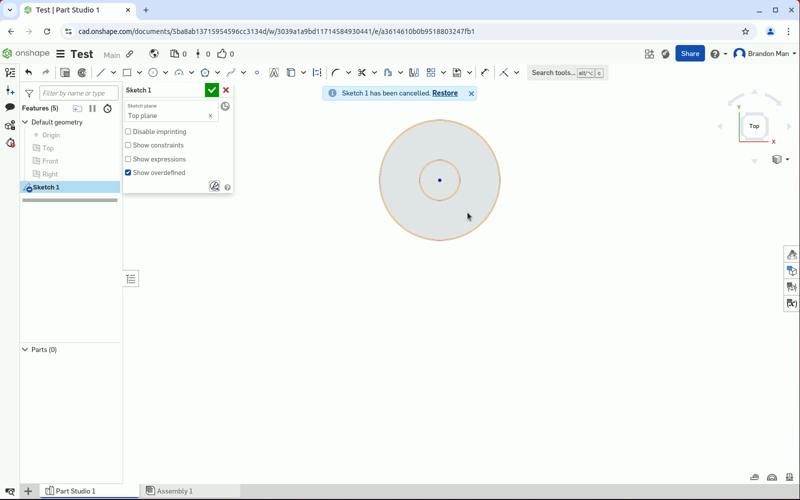
scroll(6)
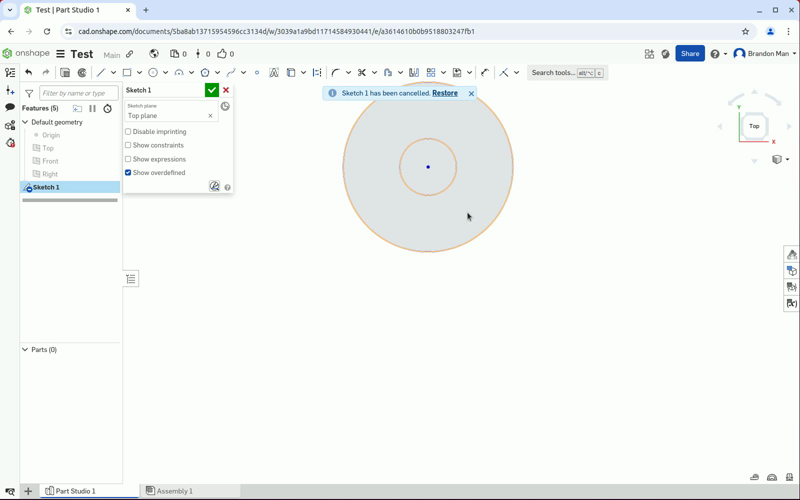
scroll(6)
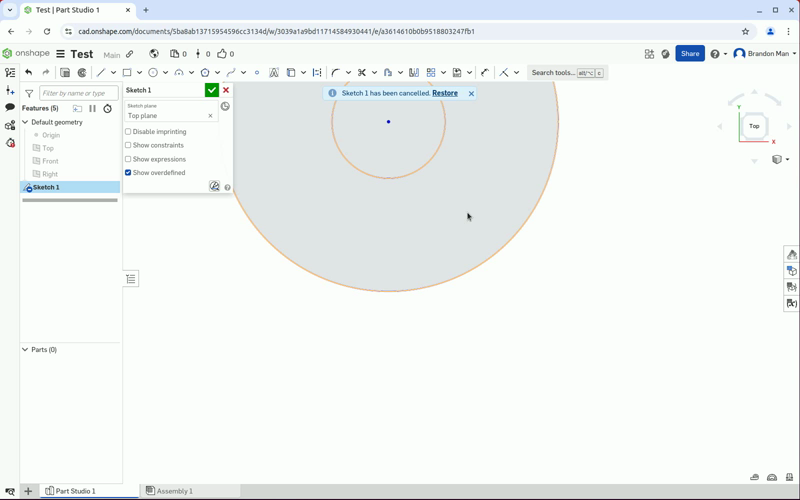
click(467, 212)
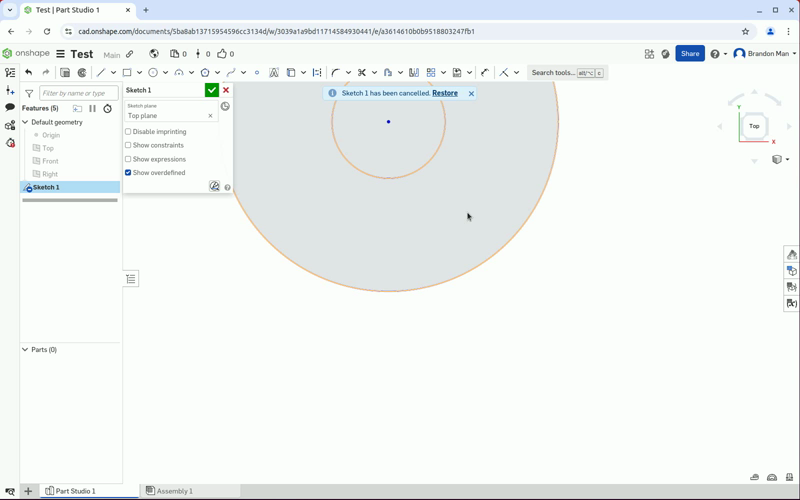
scroll(-6)
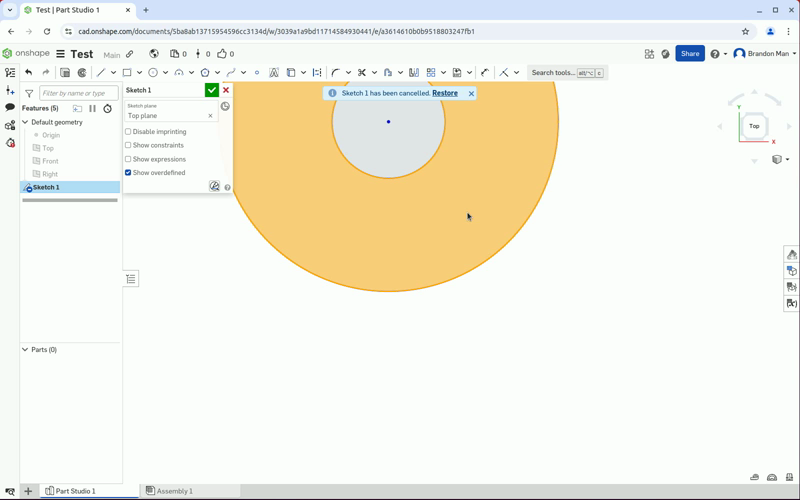
scroll(-6)
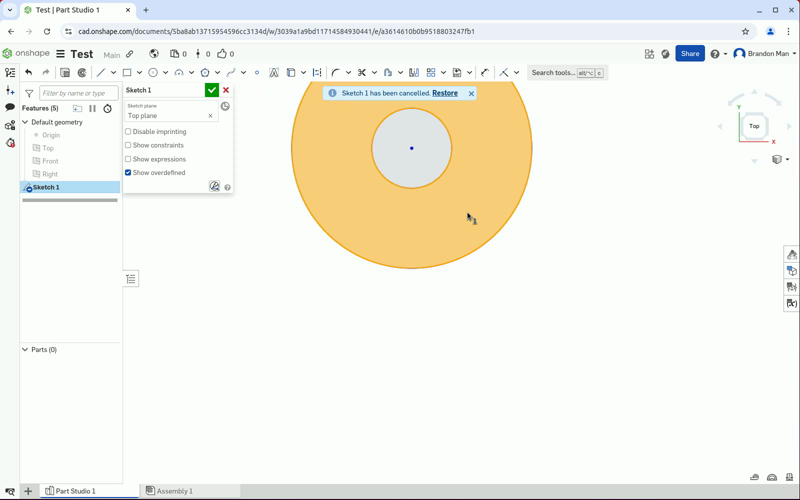
scroll(-6)
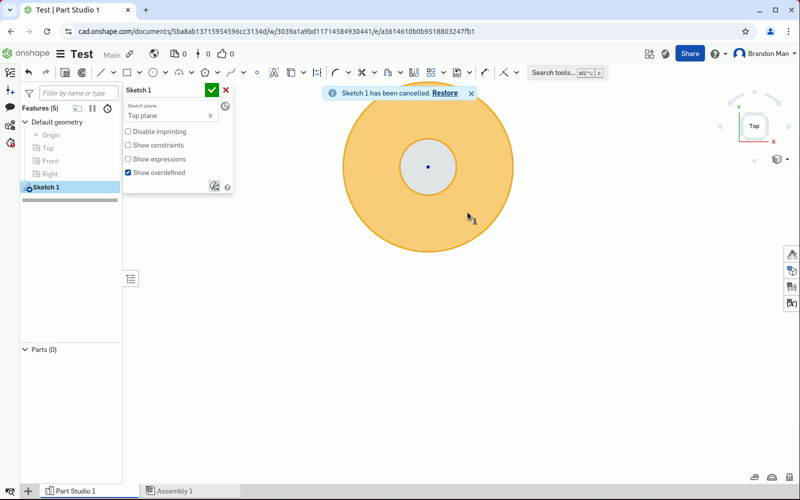
scroll(-6)
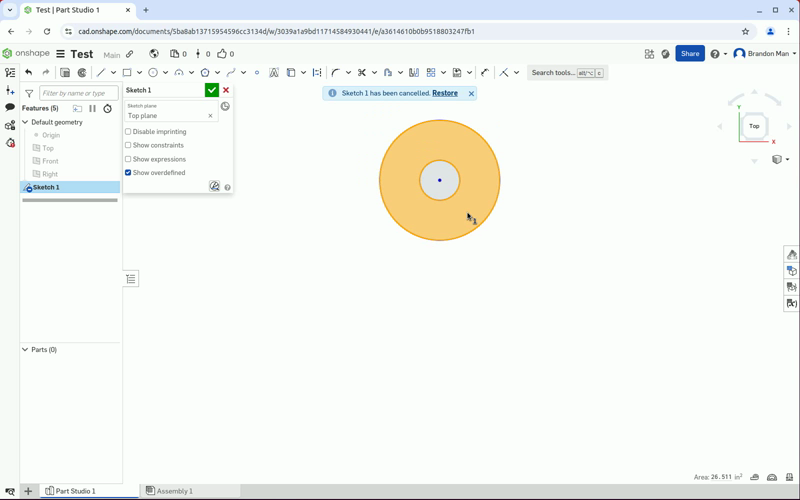
scroll(-6)
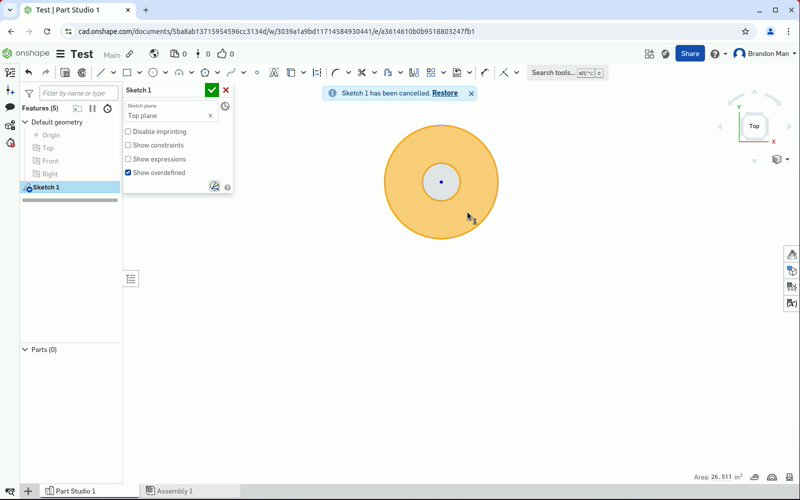
scroll(-6)
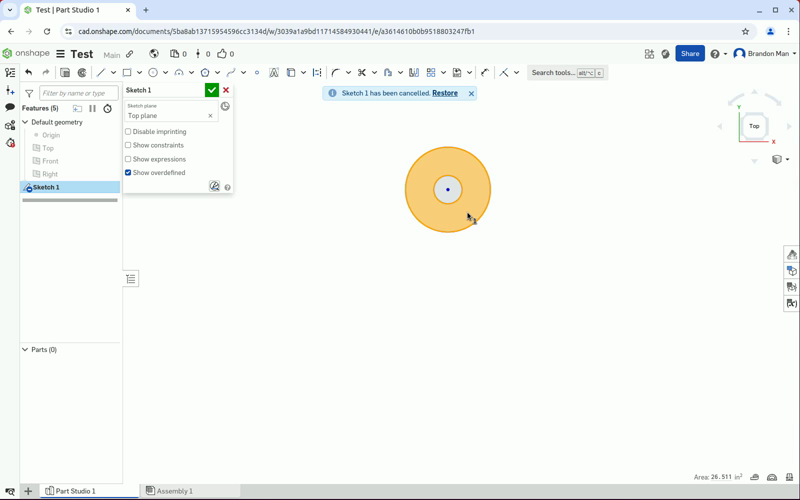
scroll(-6)
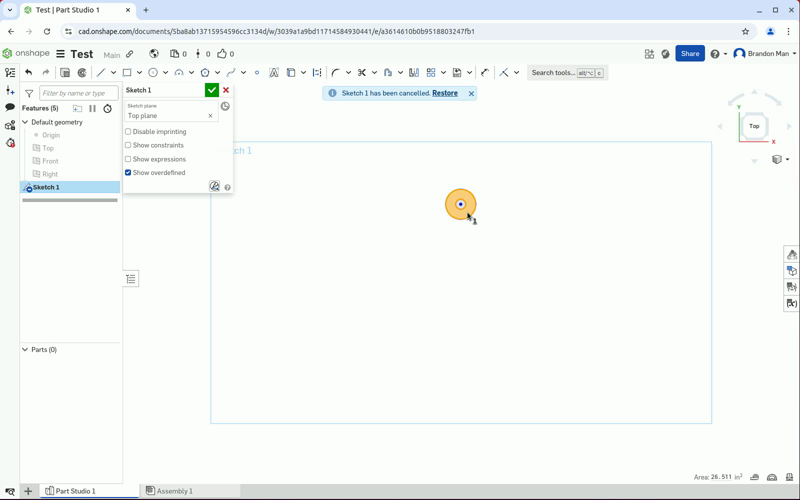
mouse_move(73, 352)
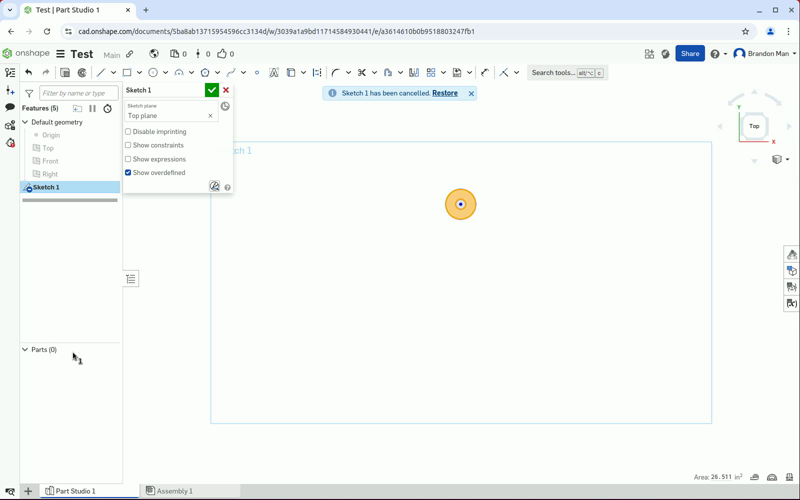
key(shift+y)
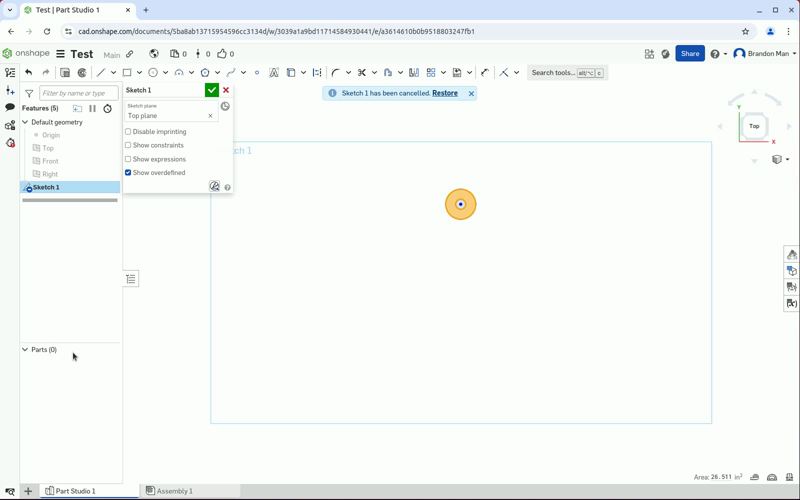
key(shift+e)
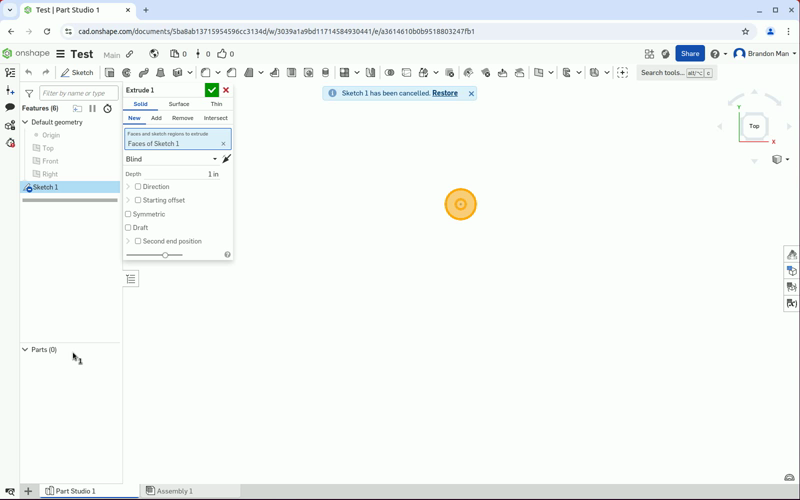
mouse_move(143, 106)
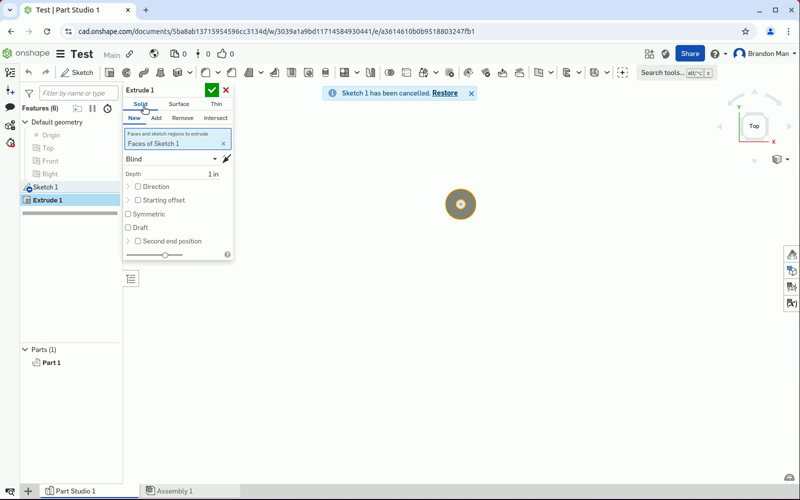
click(143, 106)
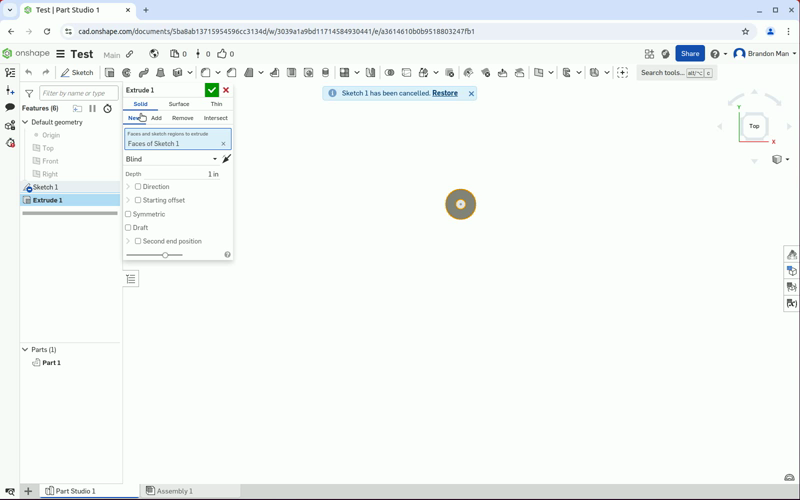
mouse_move(137, 120)
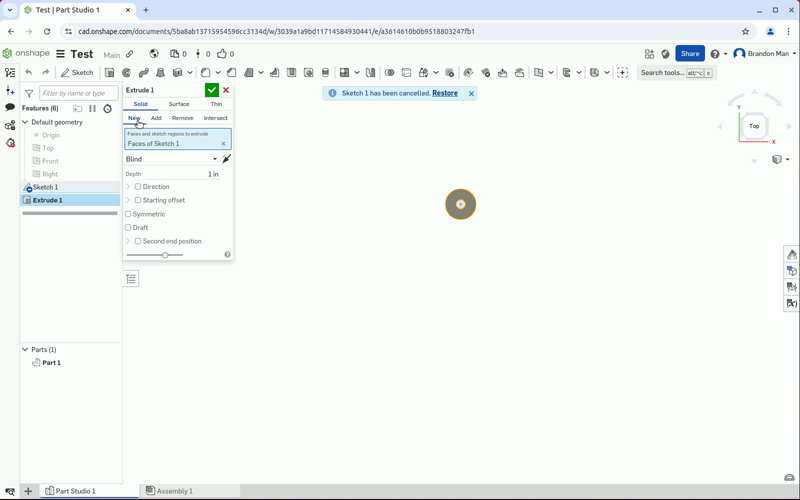
click(137, 120)
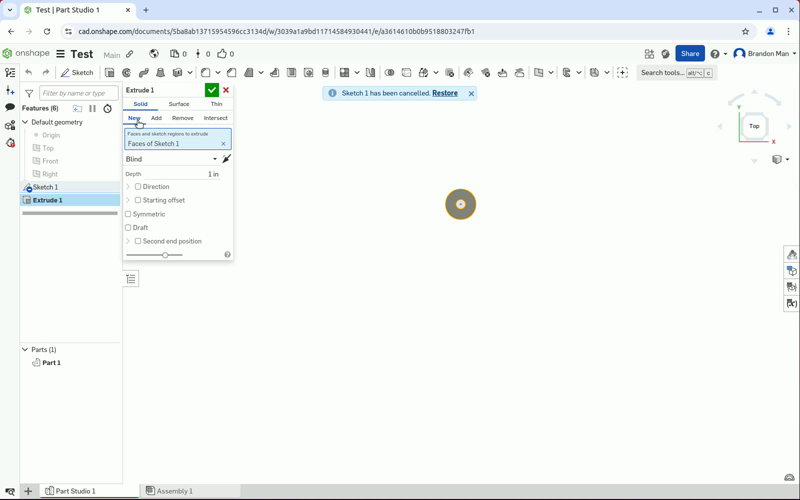
key(tab, 4)
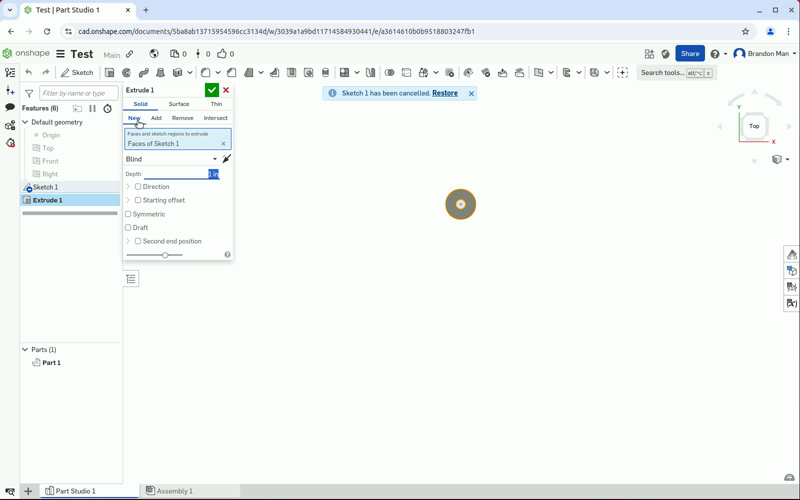
text(0.963)
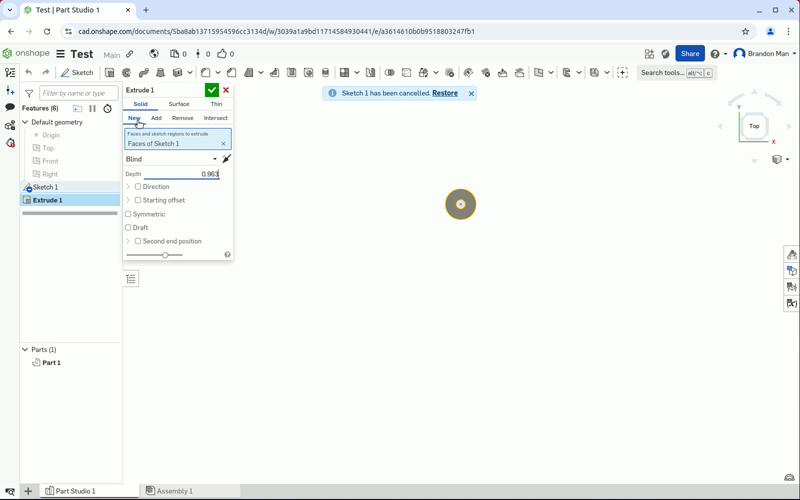
key(enter)
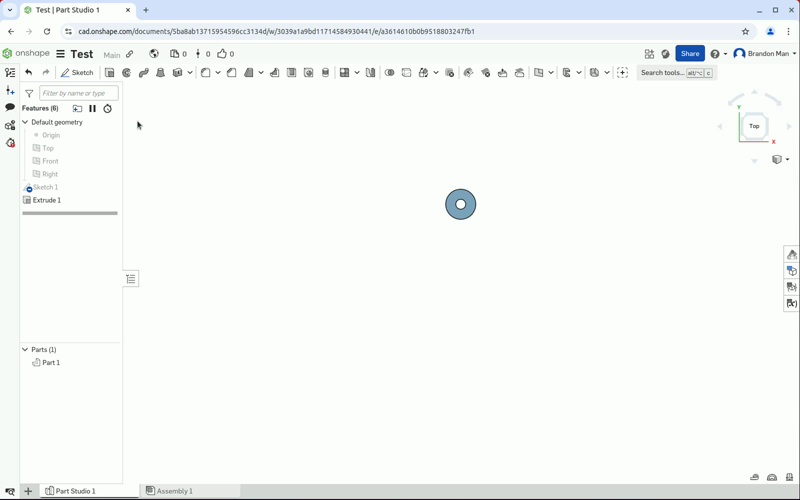
key(shift+h)
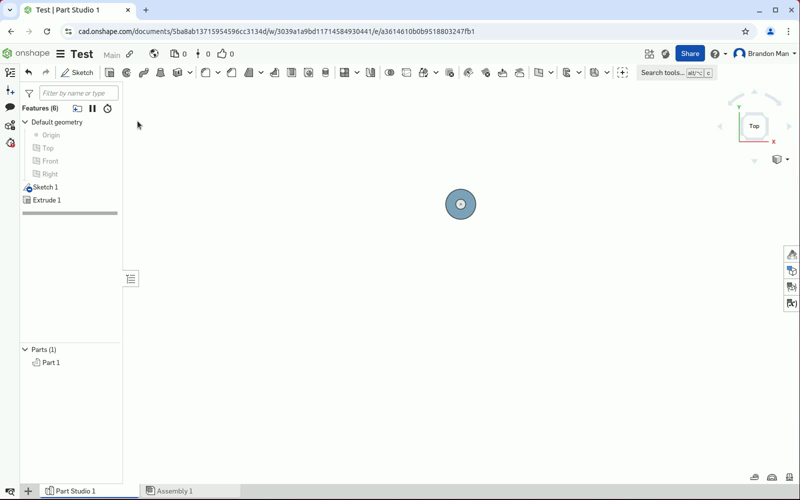
key(shift+h)
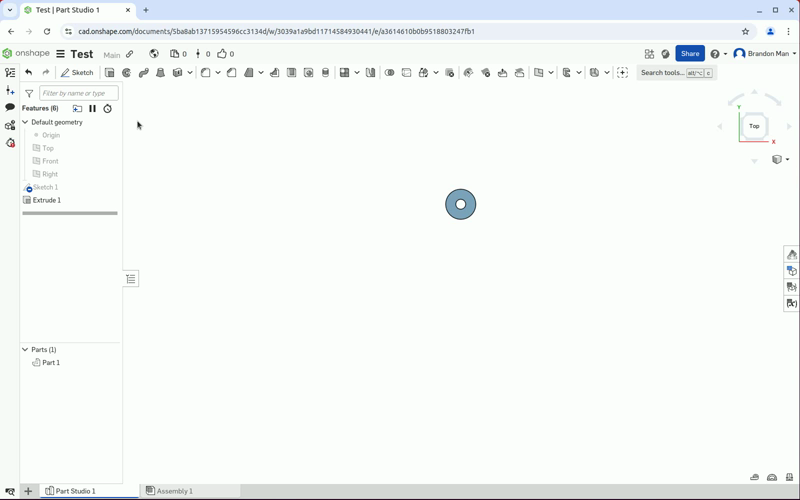
mouse_move(73, 189)
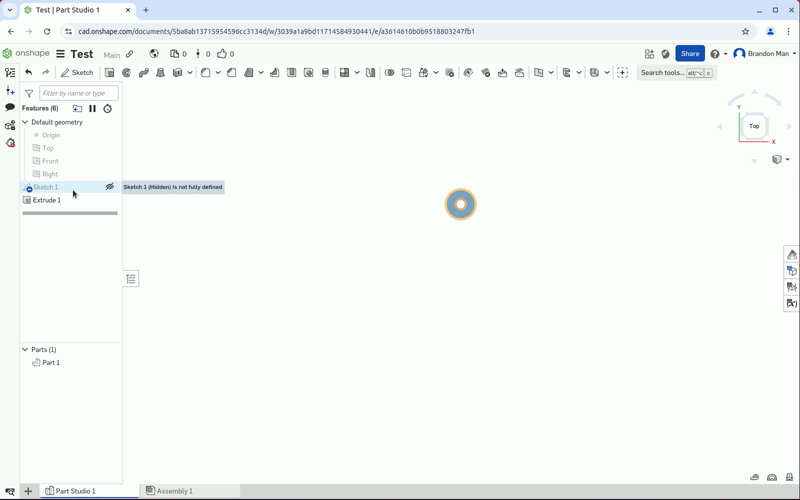
click(73, 189)
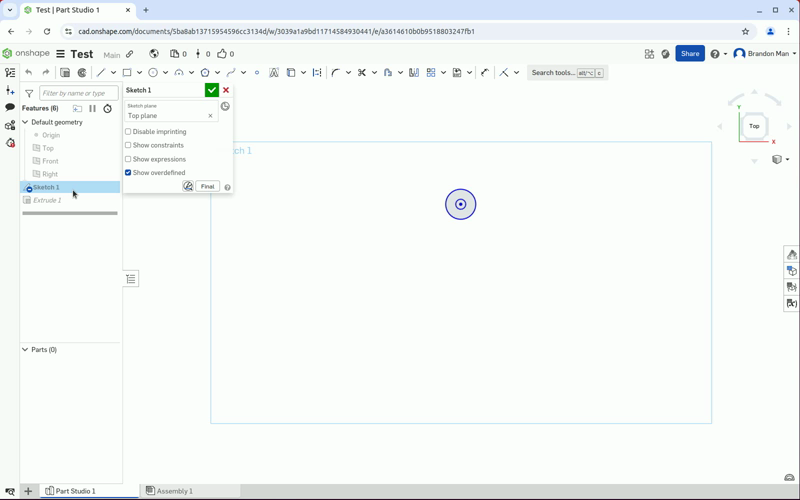
mouse_move(229, 92)
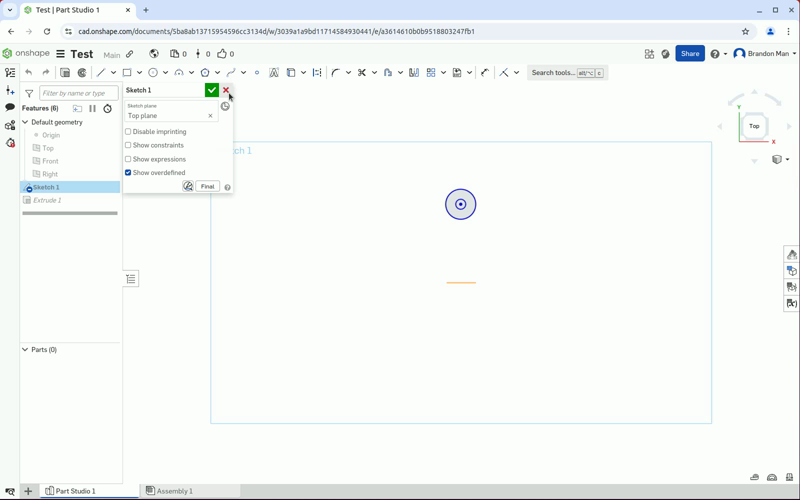
click(229, 92)
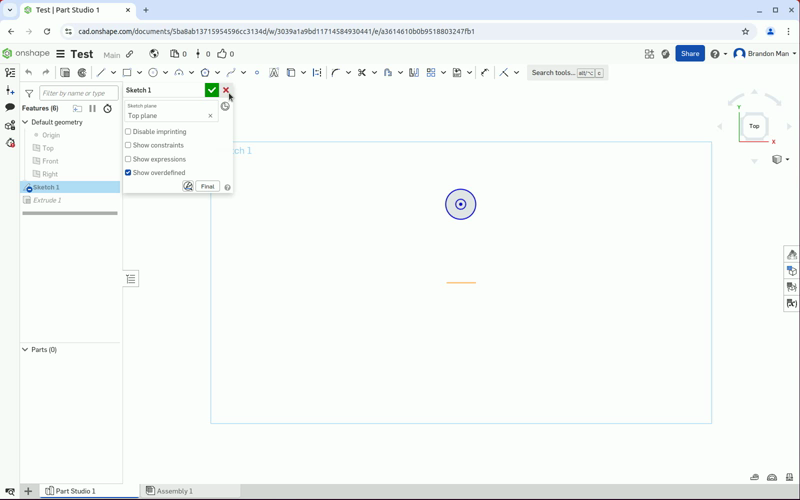
key(shift+s)
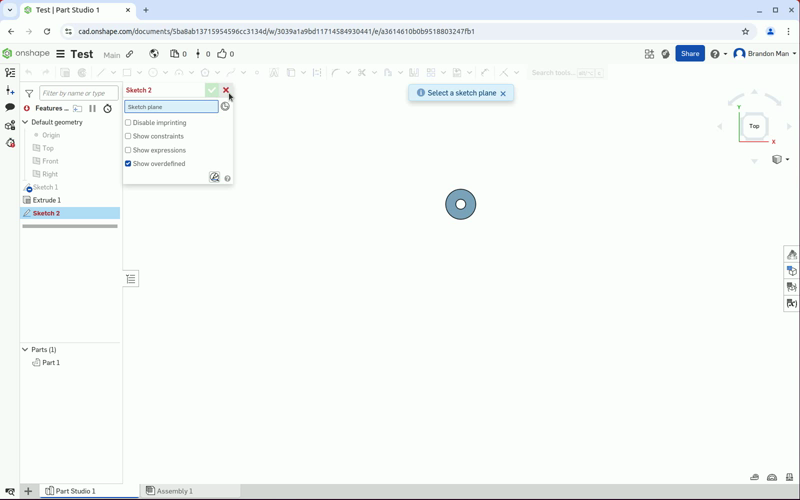
mouse_move(73, 150)
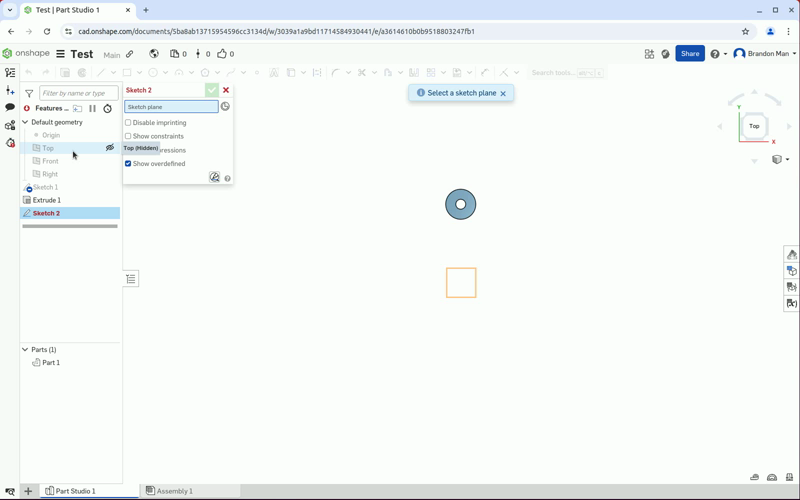
click(73, 150)
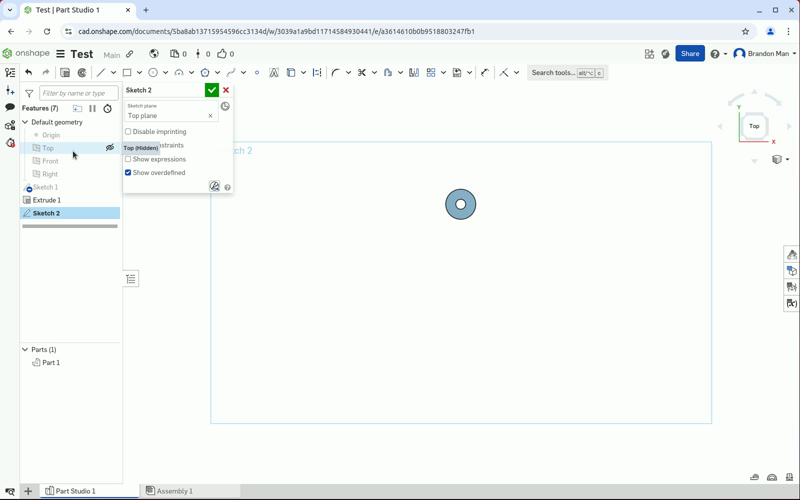
mouse_move(73, 352)
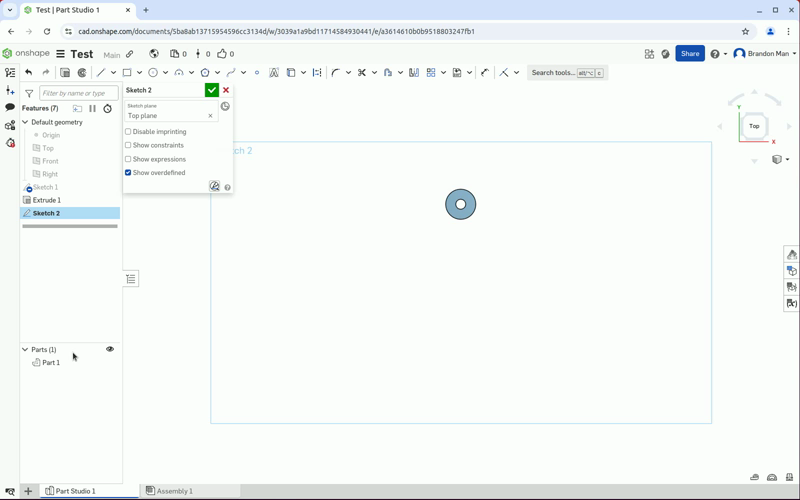
key(y)
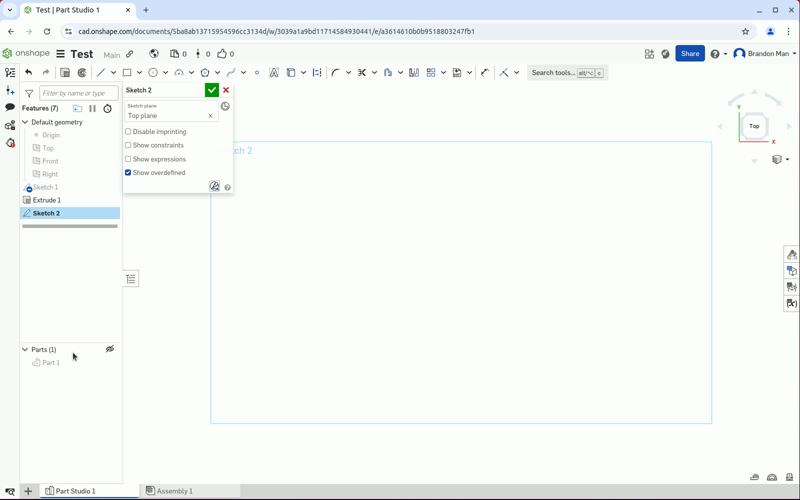
key(a)
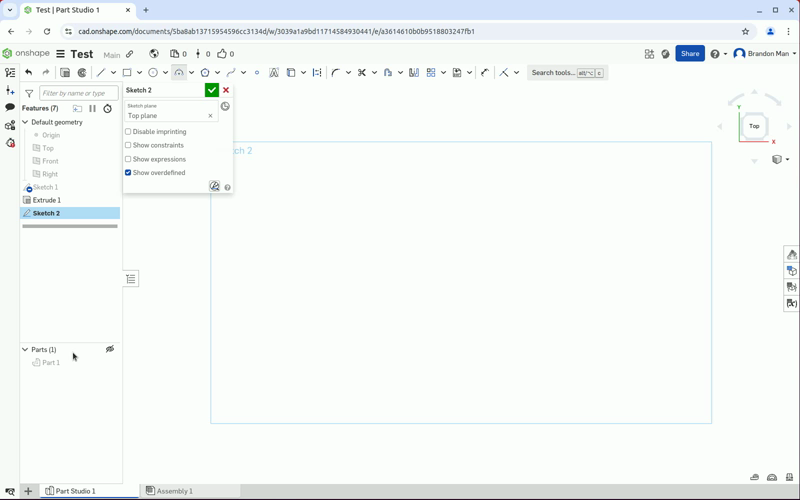
key_down(shift)
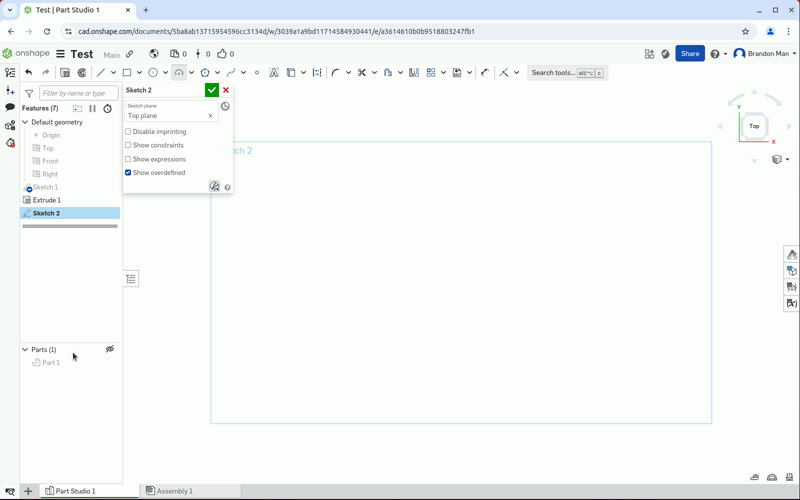
mouse_move(436, 278)
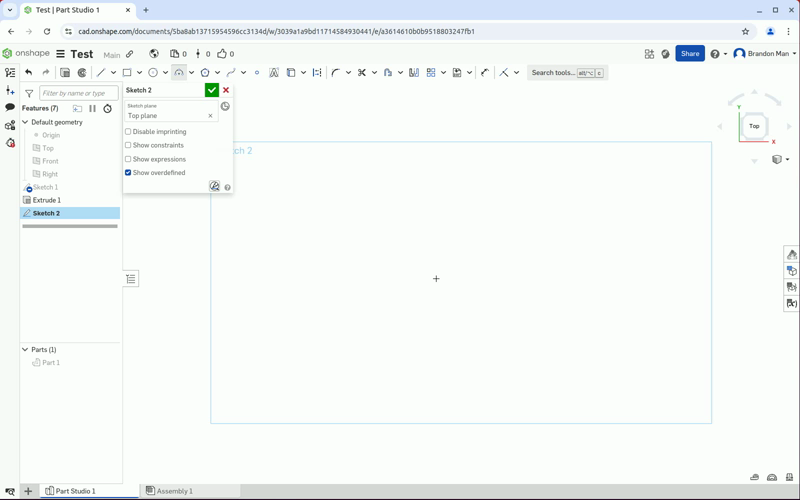
click(436, 278)
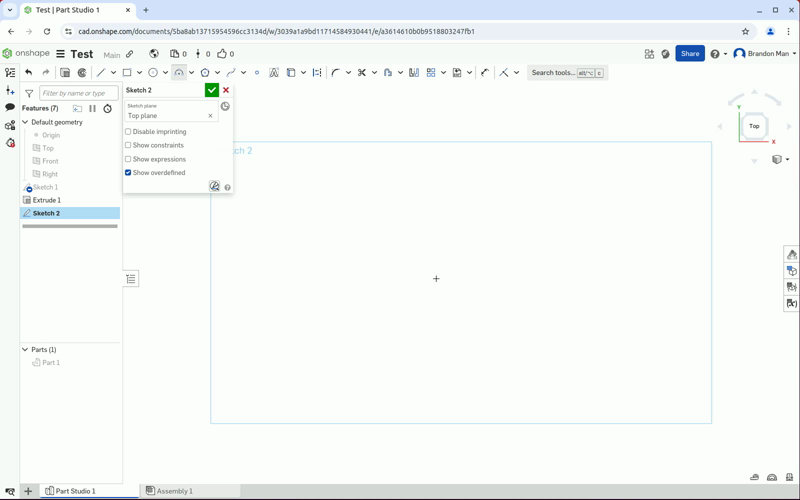
key_up(shift)
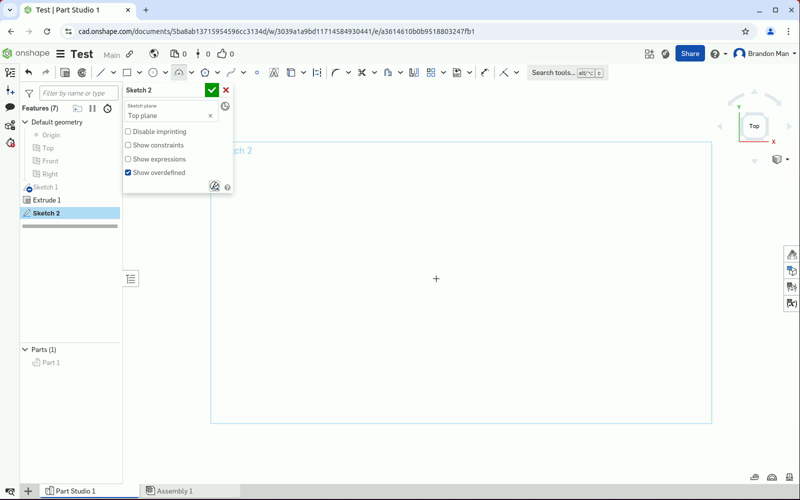
key_down(shift)
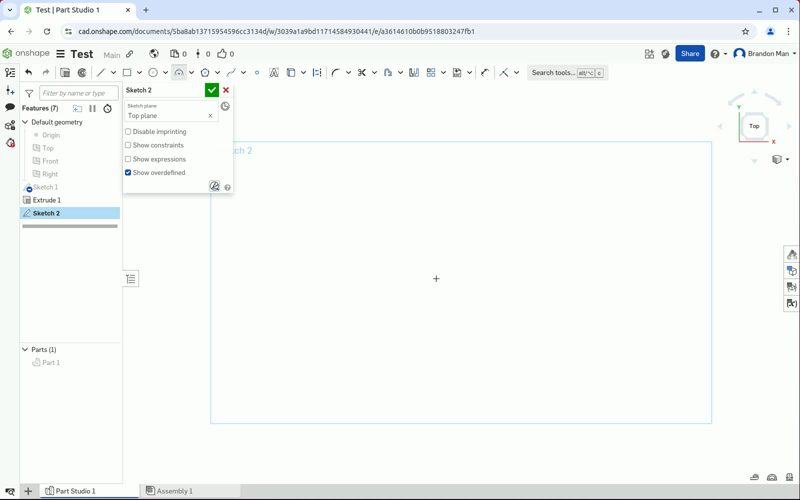
mouse_move(483, 276)
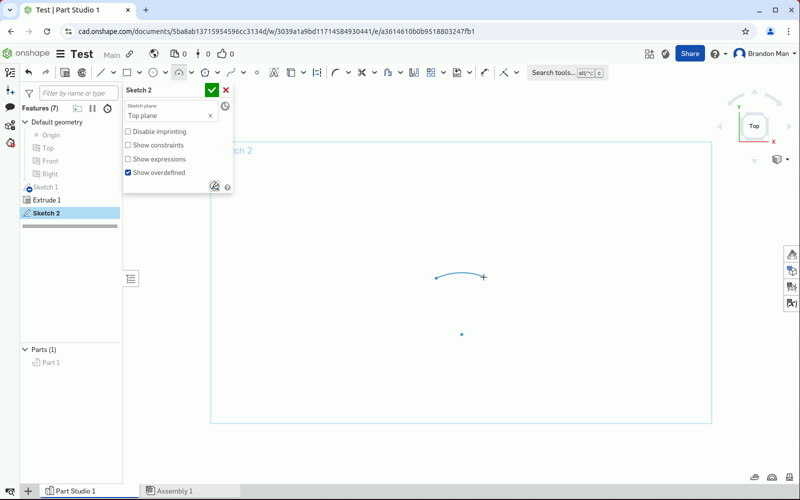
click(483, 276)
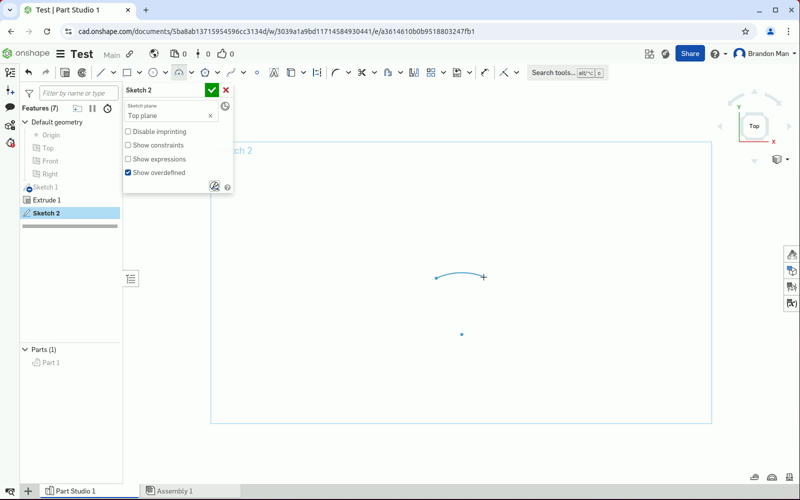
mouse_move(459, 258)
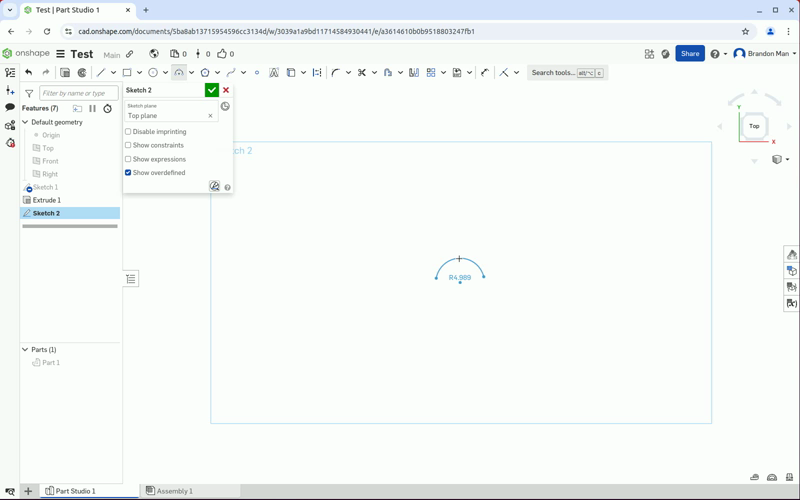
click(459, 258)
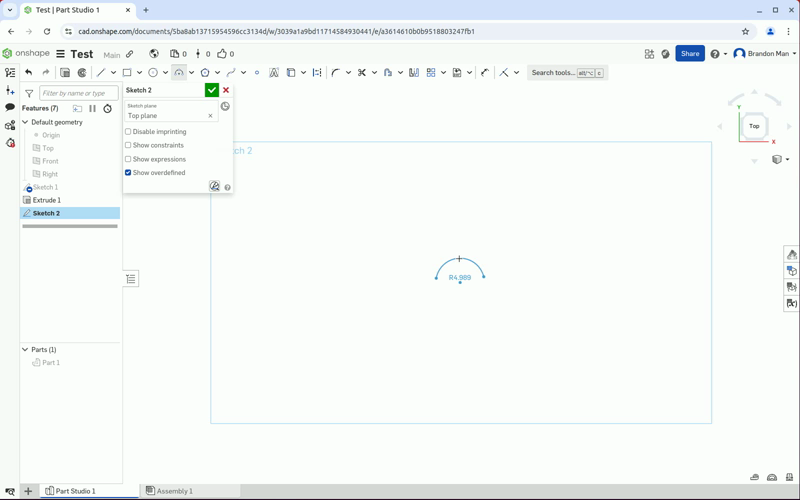
key_up(shift)
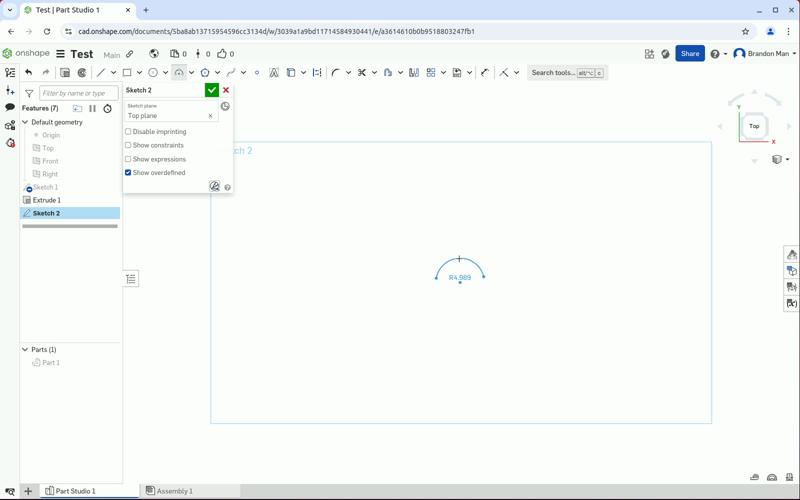
key(esc)
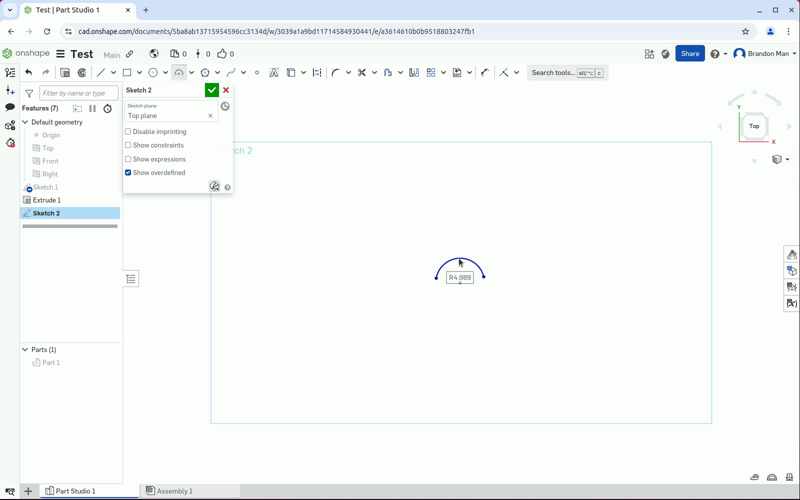
key(l)
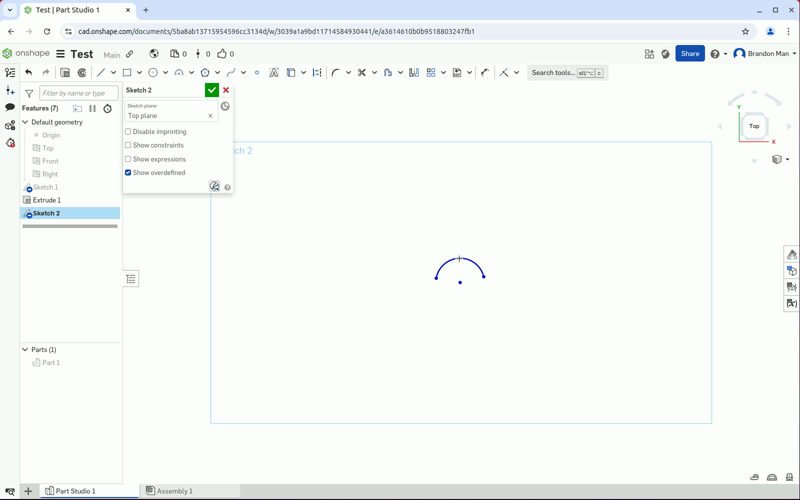
mouse_move(483, 276)
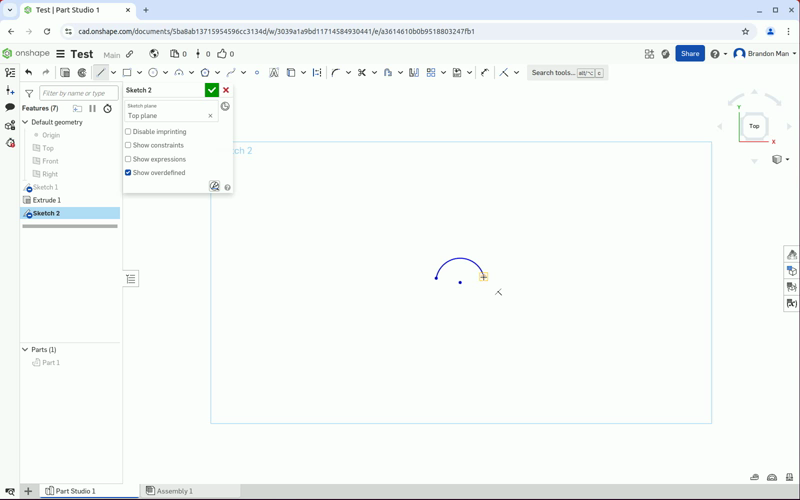
click(483, 276)
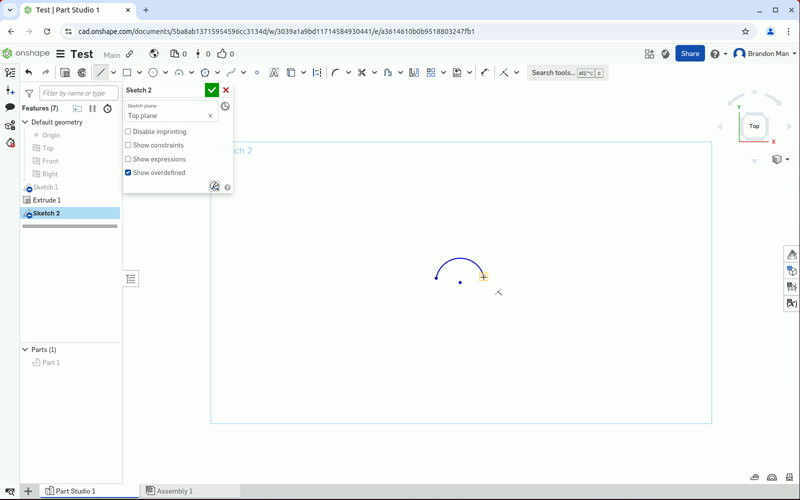
key_down(shift)
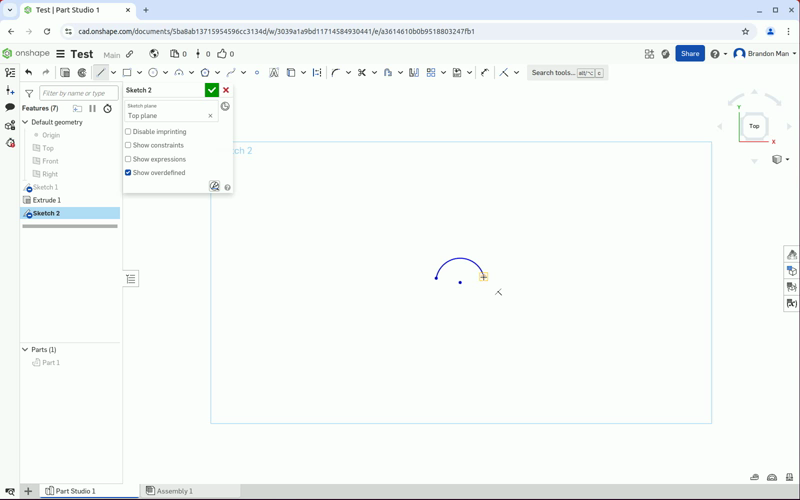
mouse_move(475, 204)
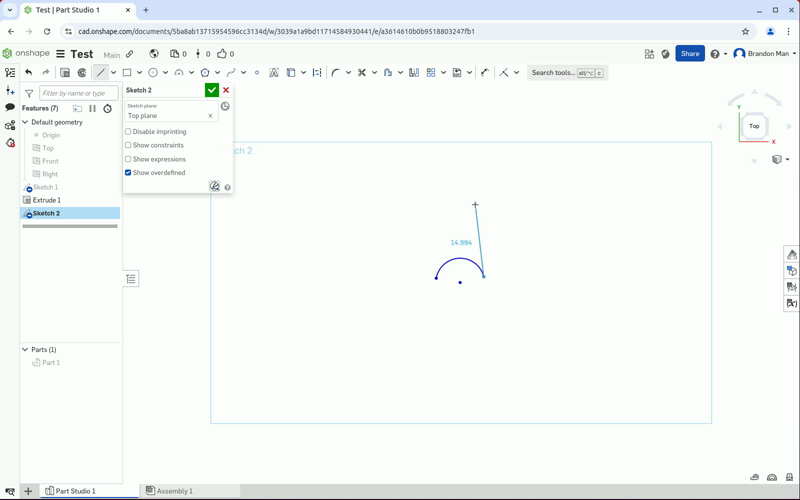
click(475, 204)
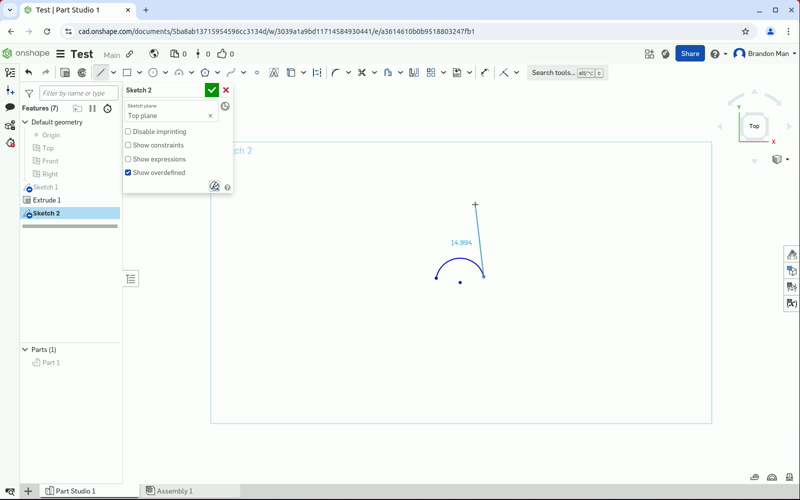
key_up(shift)
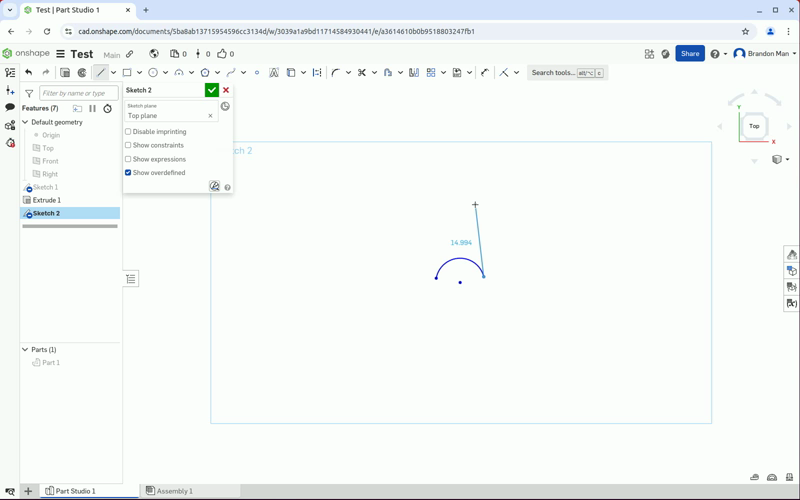
key(esc)
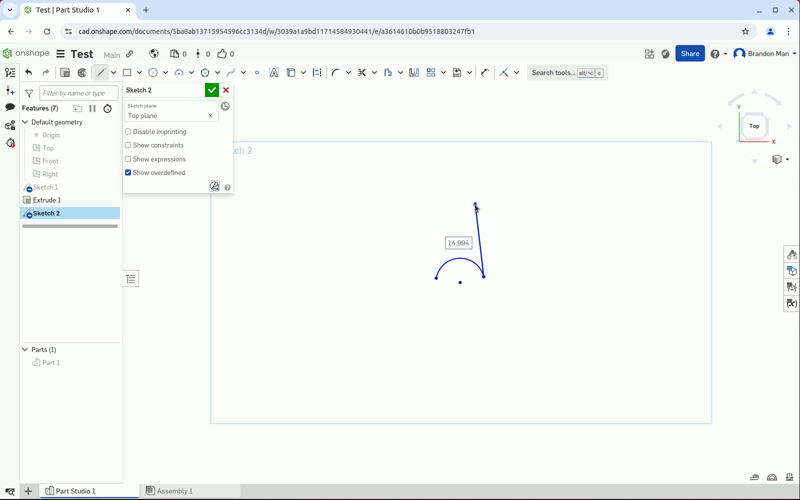
key(a)
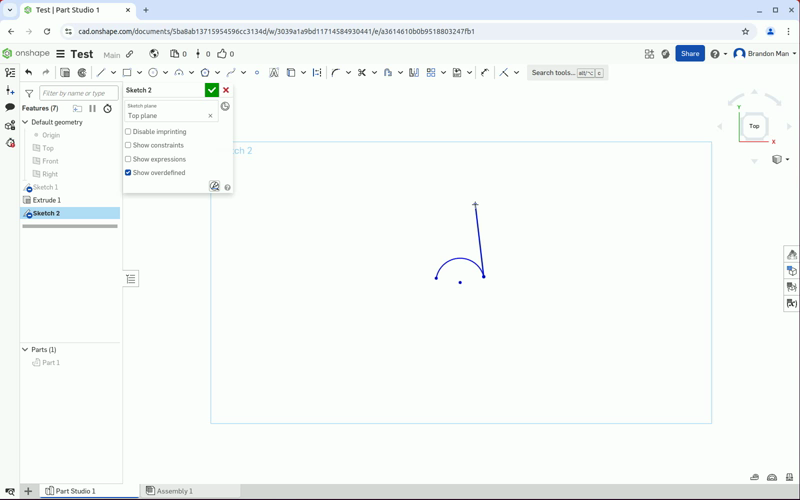
mouse_move(475, 204)
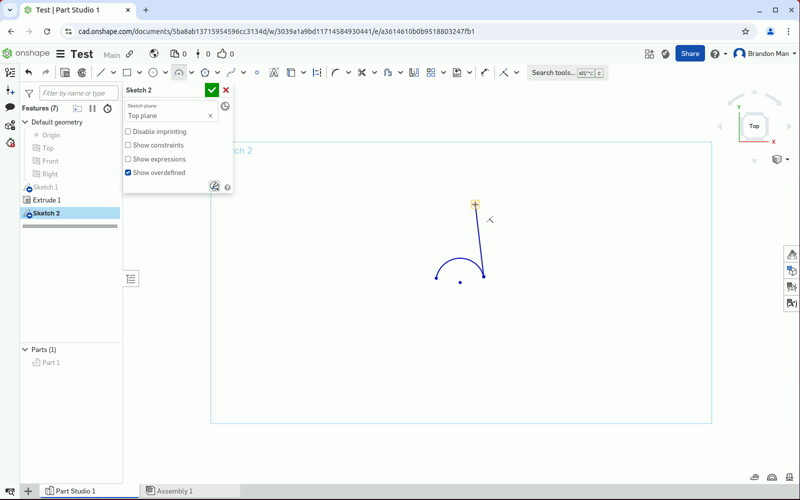
click(475, 204)
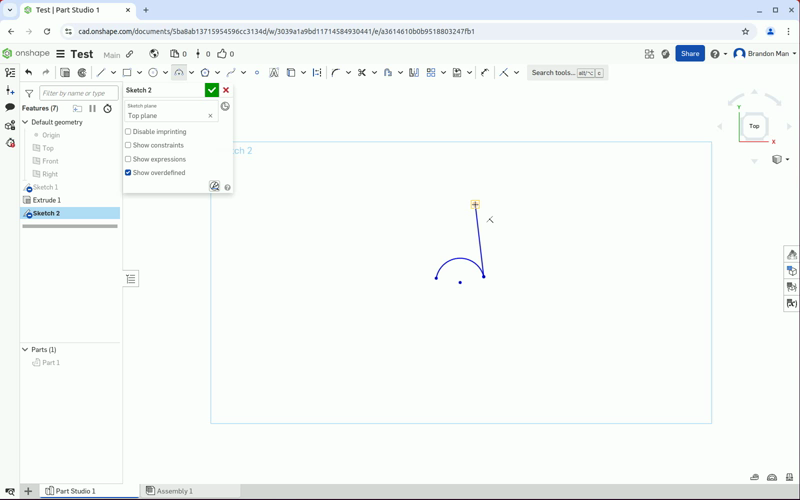
key_down(shift)
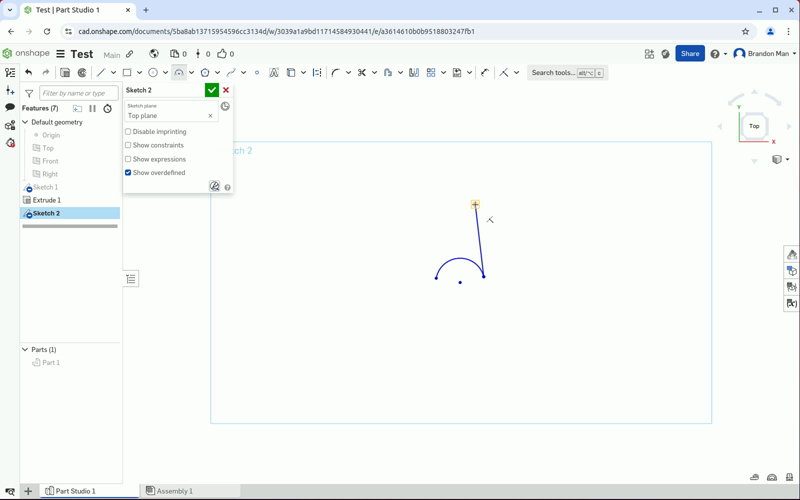
mouse_move(445, 204)
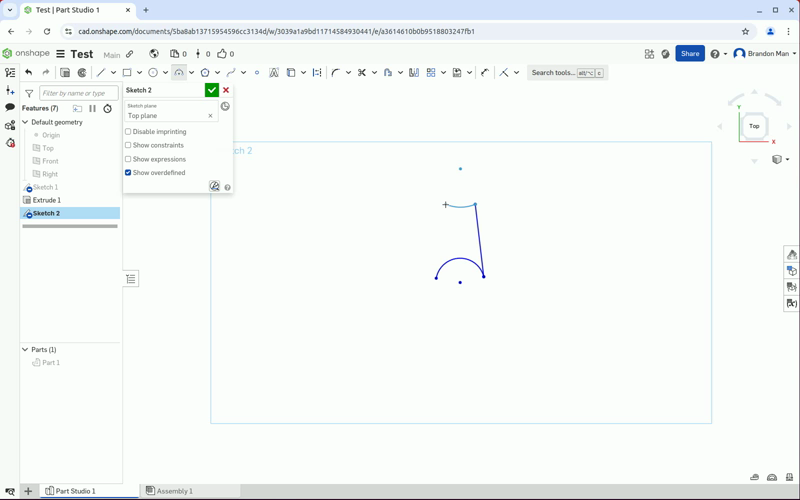
click(445, 204)
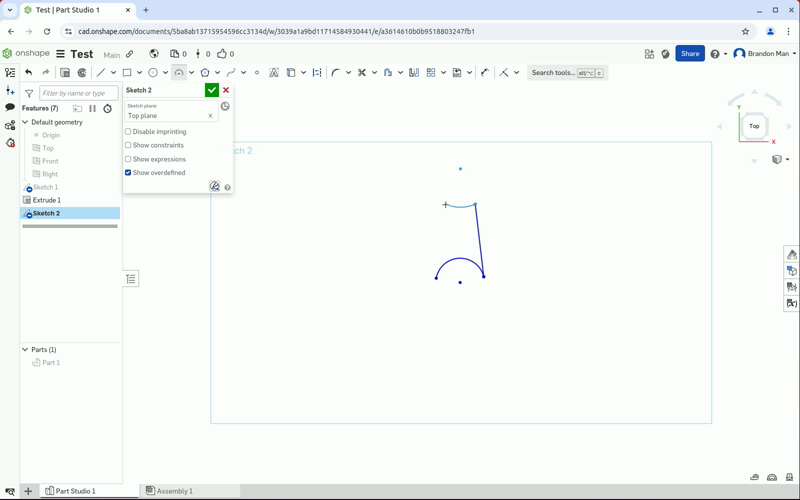
mouse_move(460, 219)
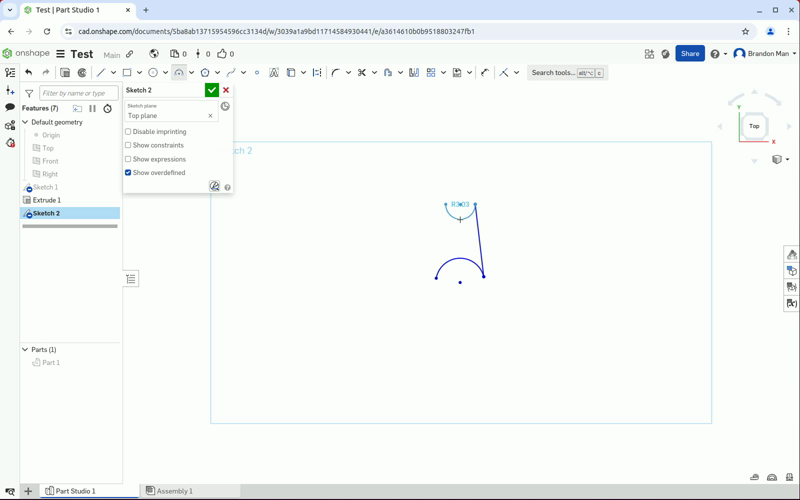
click(460, 219)
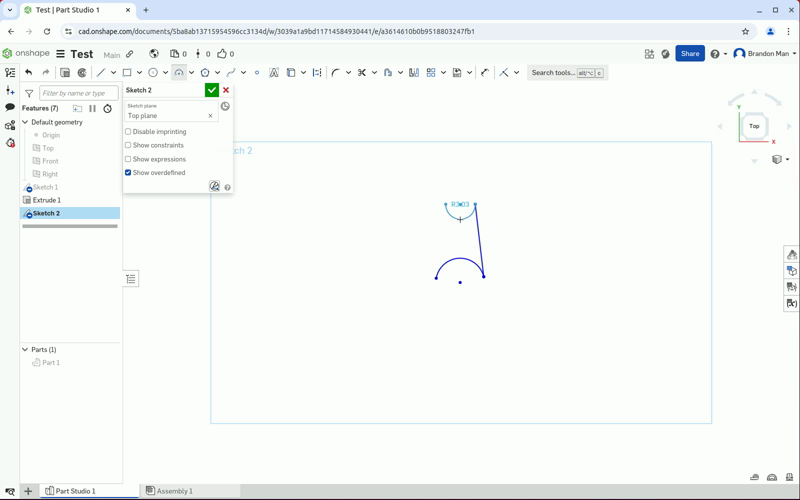
key_up(shift)
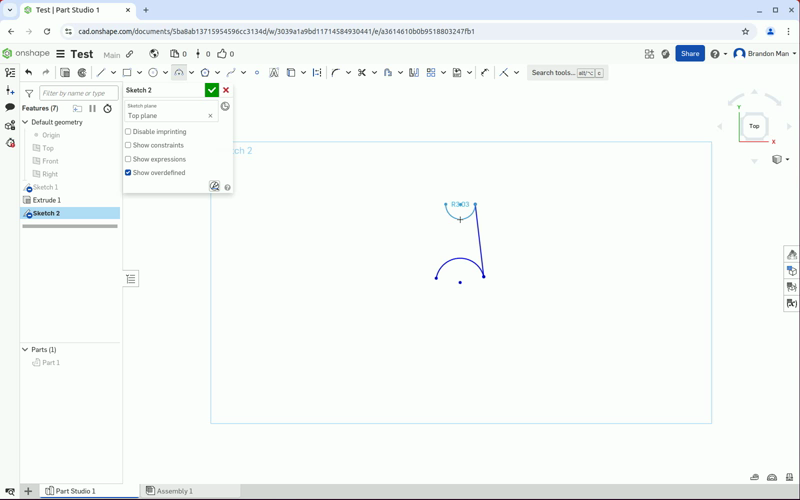
key(esc)
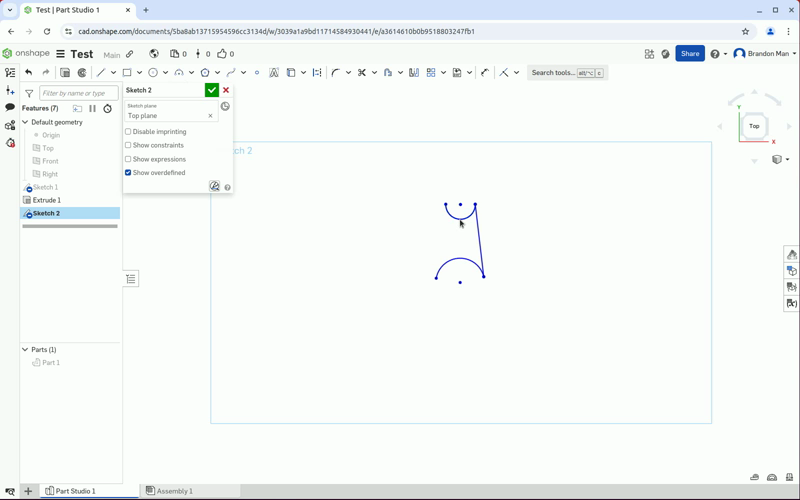
key(l)
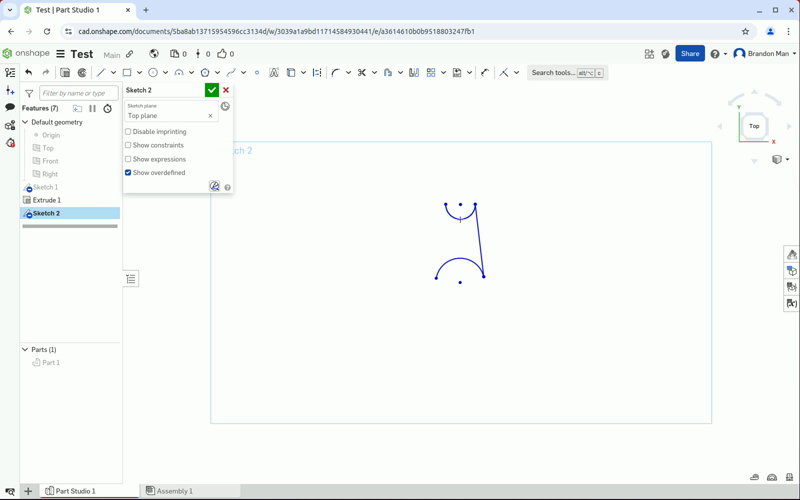
mouse_move(445, 204)
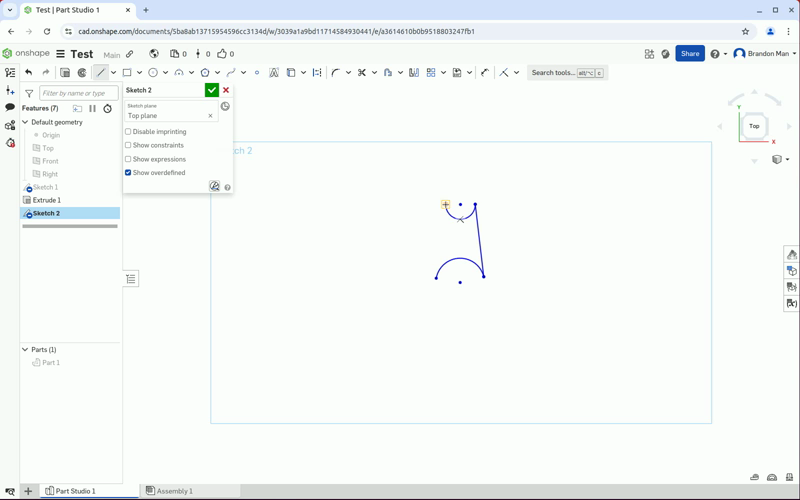
click(445, 204)
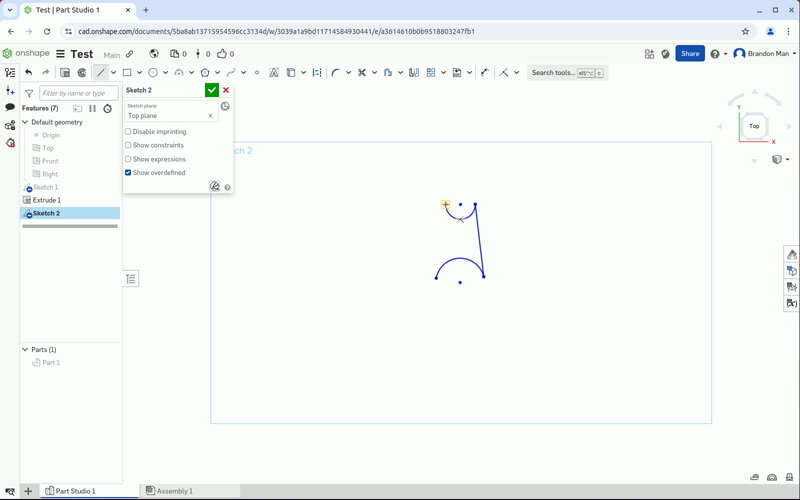
key_down(shift)
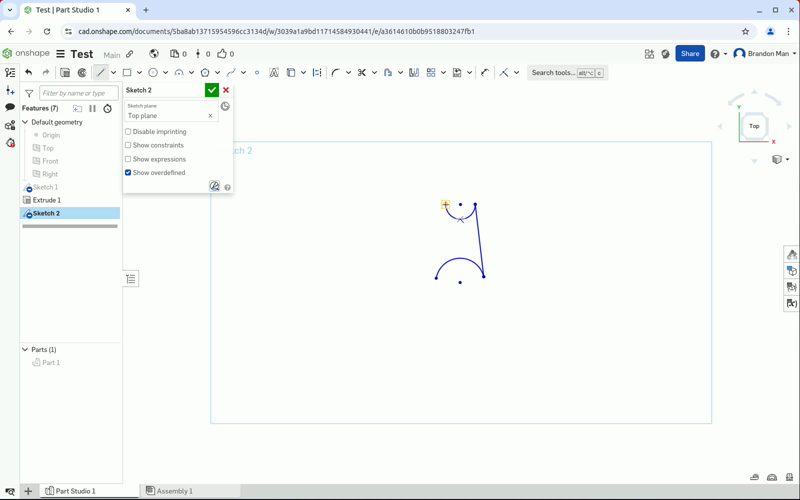
mouse_move(436, 278)
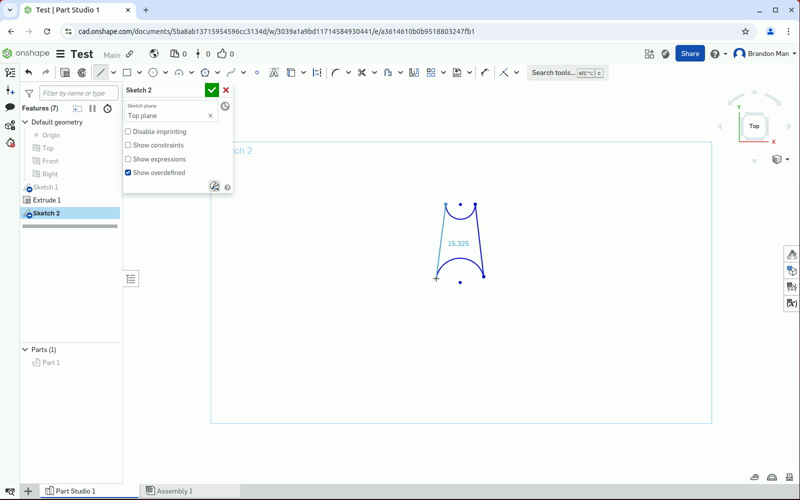
key_up(shift)
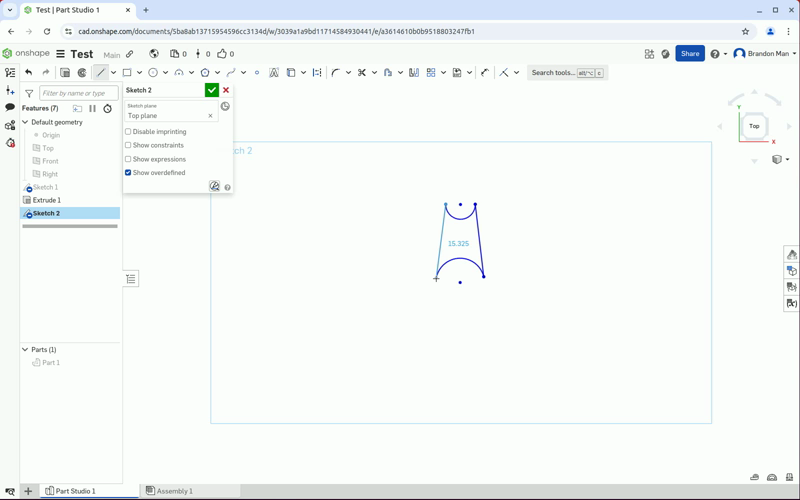
click(436, 278)
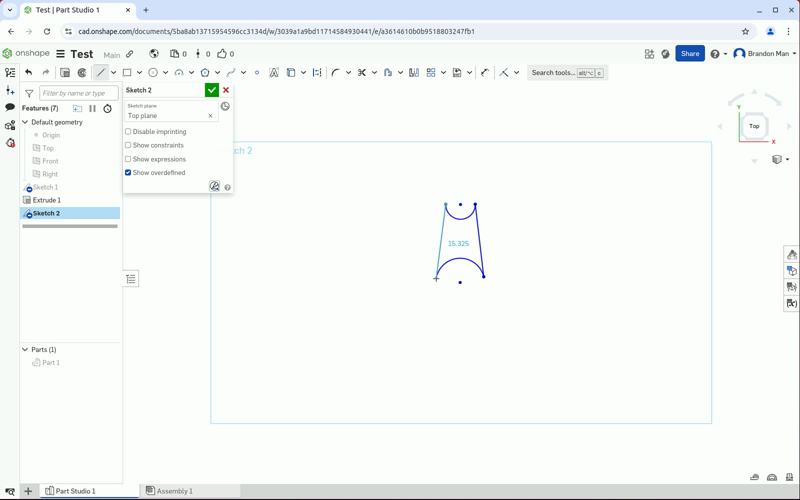
key(esc)
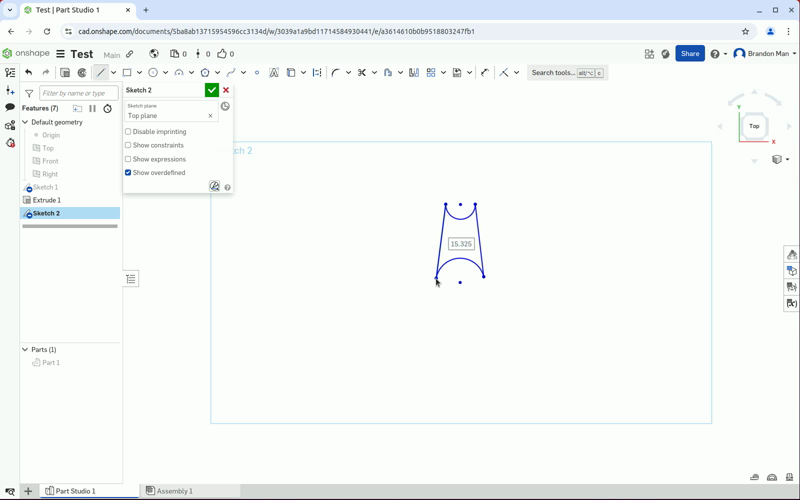
key(c)
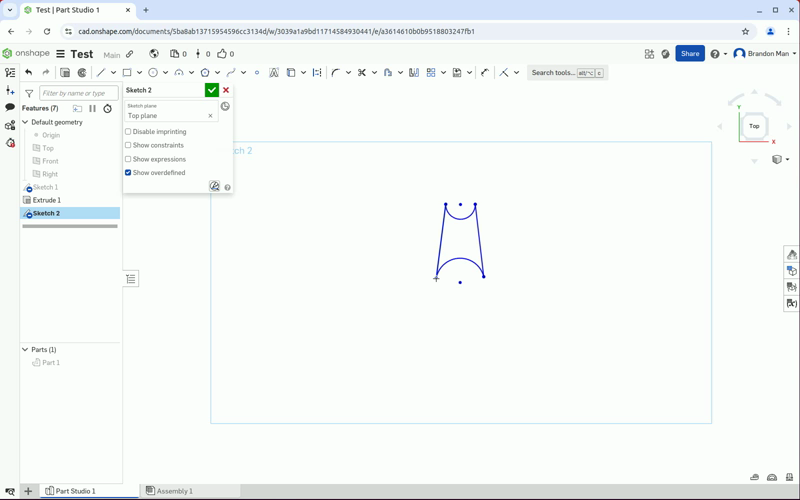
key_down(shift)
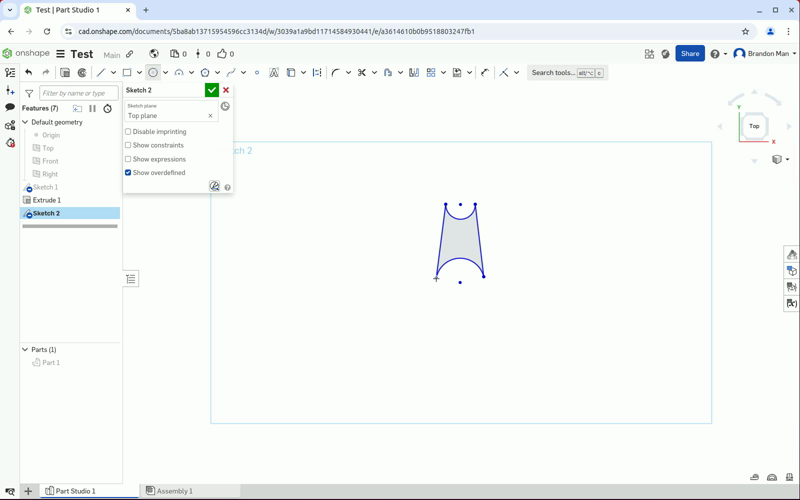
mouse_move(454, 225)
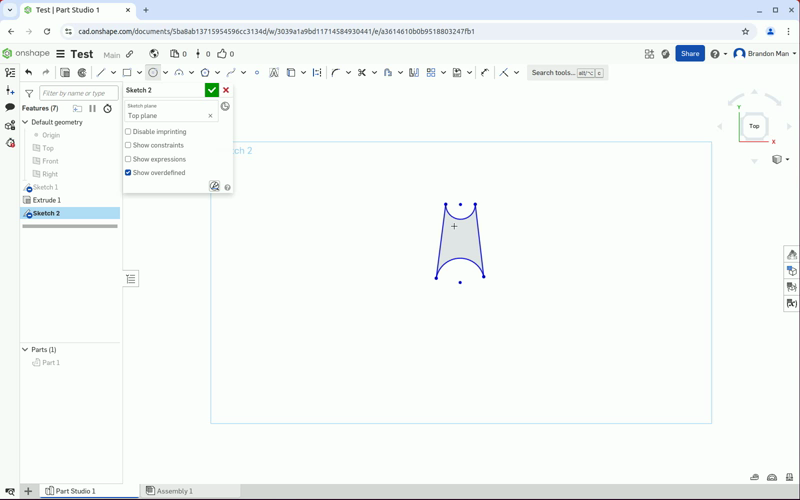
click(454, 225)
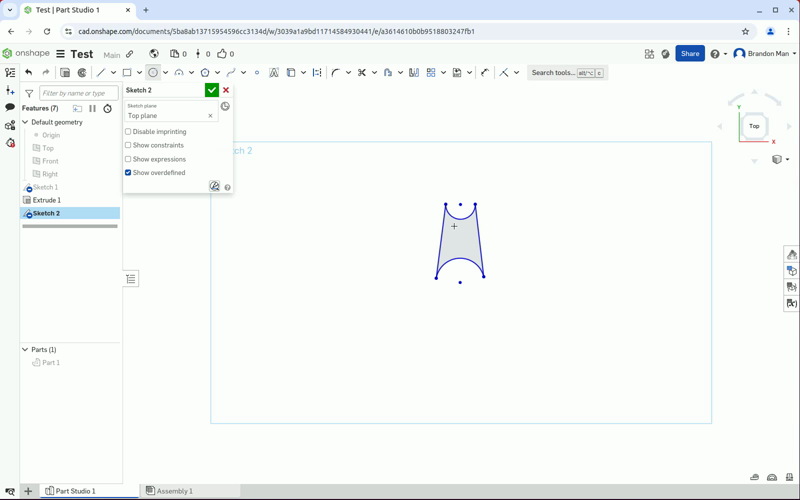
key_up(shift)
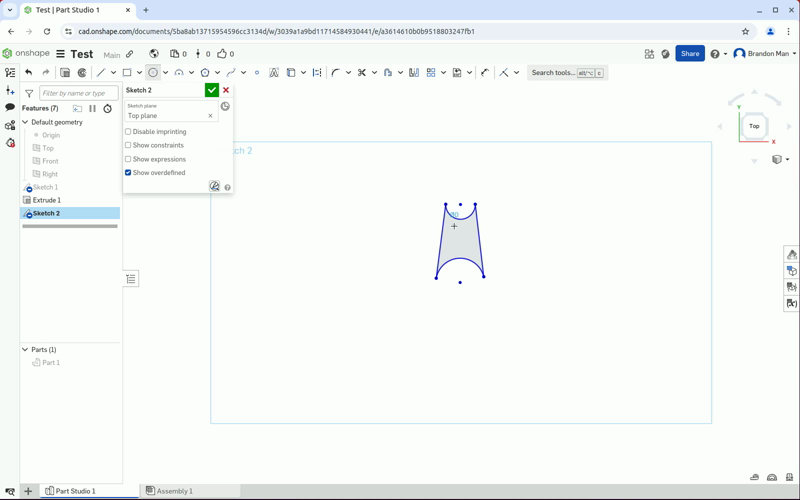
mouse_move(459, 225)
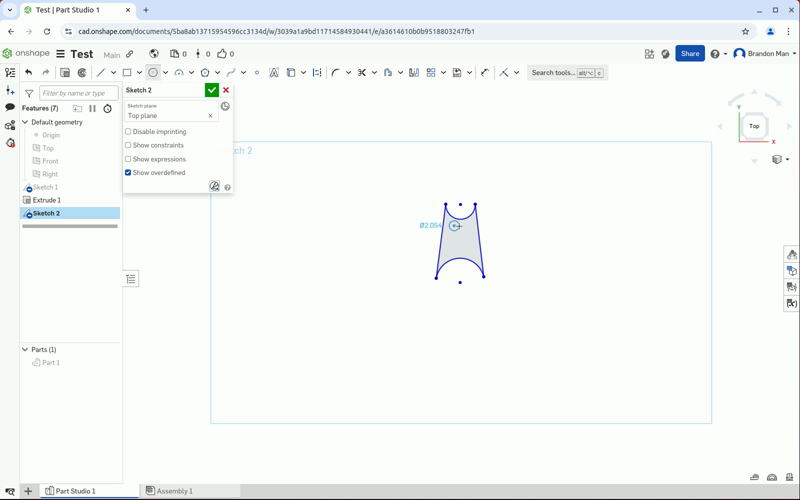
click(459, 225)
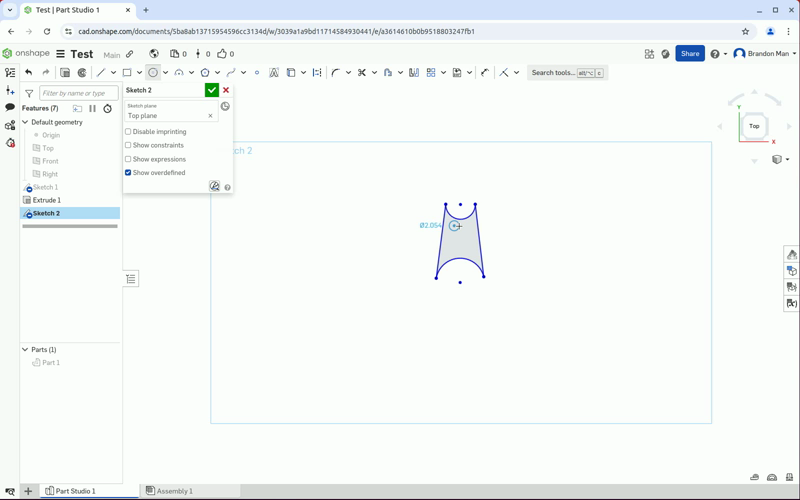
key(esc)
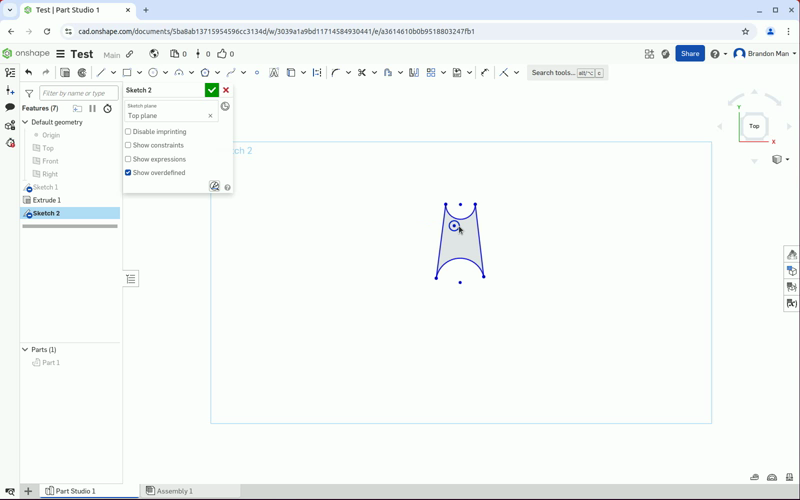
mouse_move(473, 227)
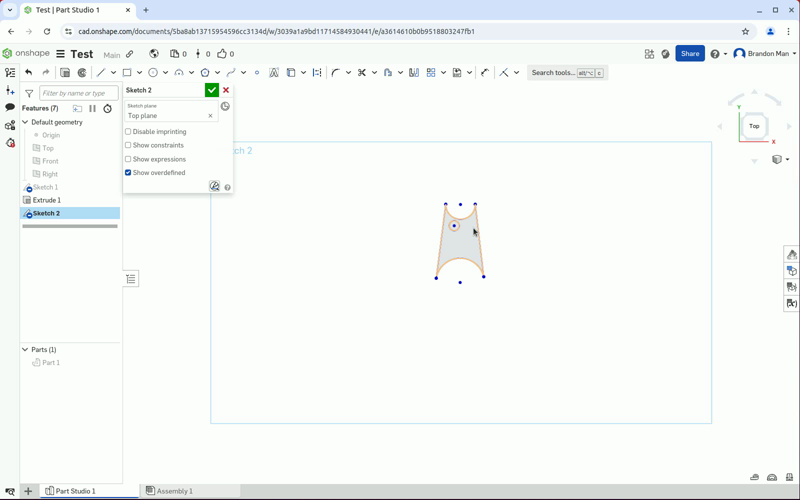
click(473, 227)
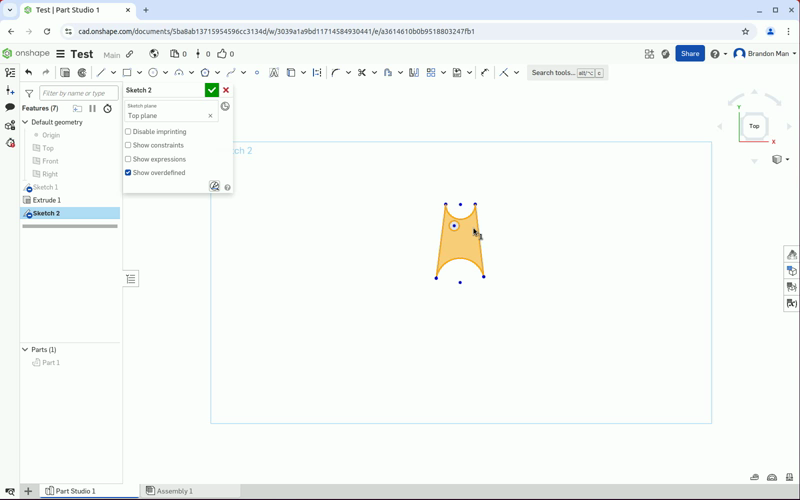
mouse_move(73, 352)
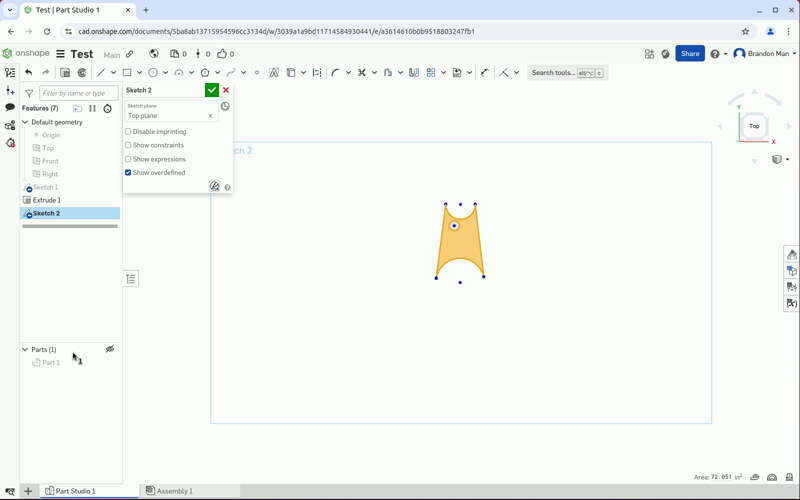
key(shift+y)
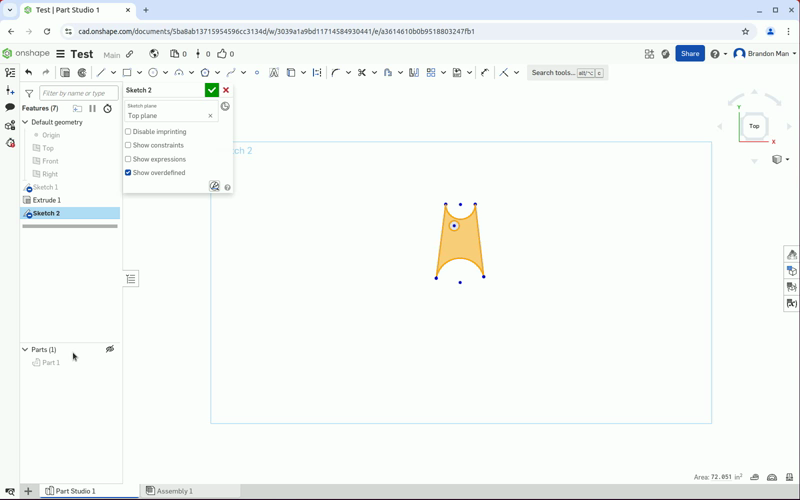
key(shift+e)
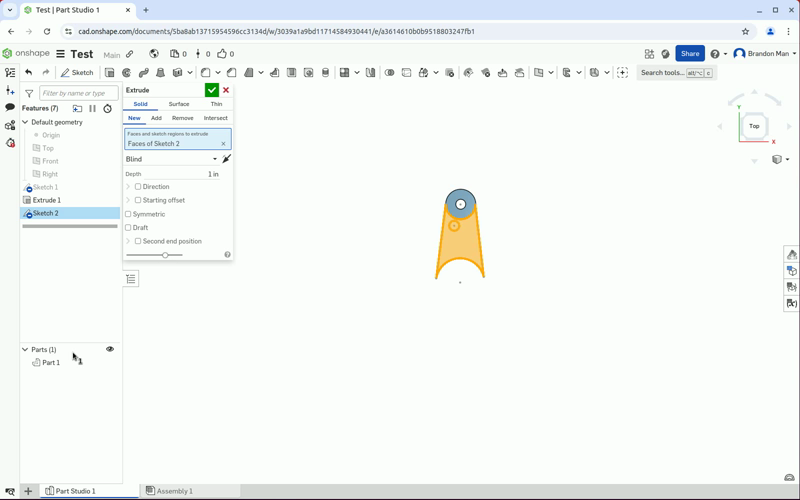
mouse_move(143, 106)
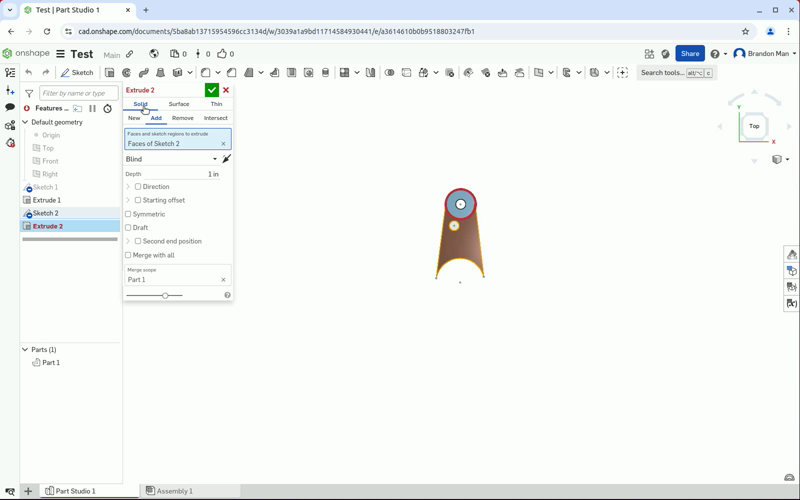
click(143, 106)
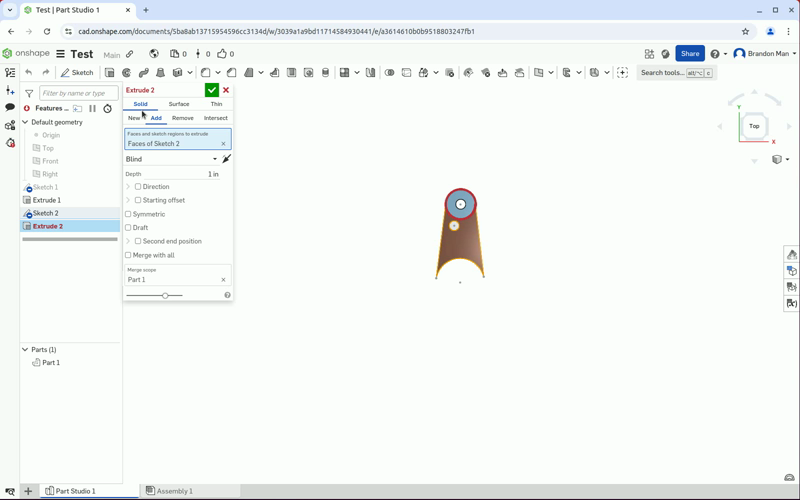
mouse_move(137, 120)
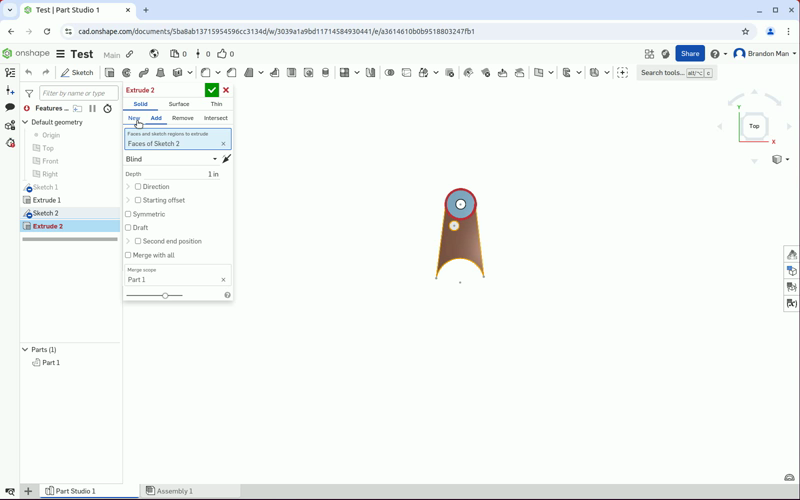
click(137, 120)
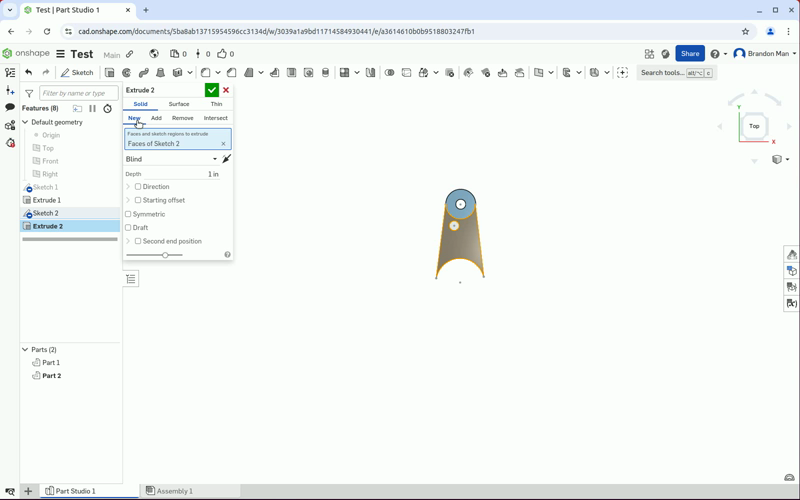
key(tab, 4)
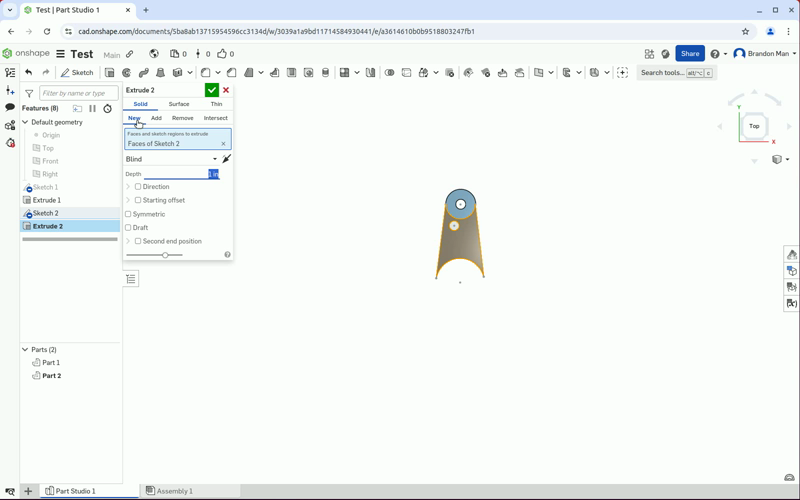
text(0.963)
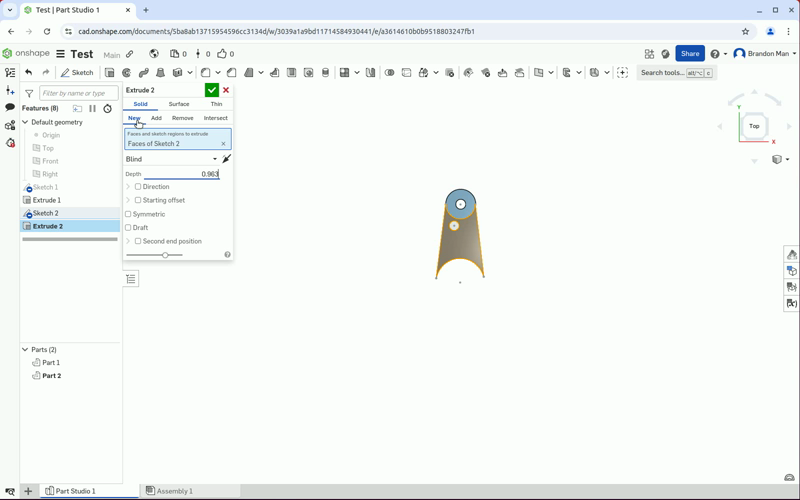
key(enter)
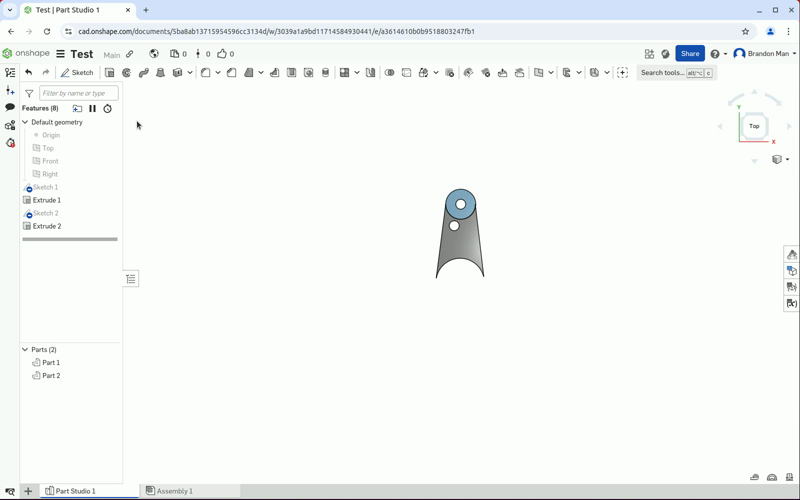
key(shift+h)
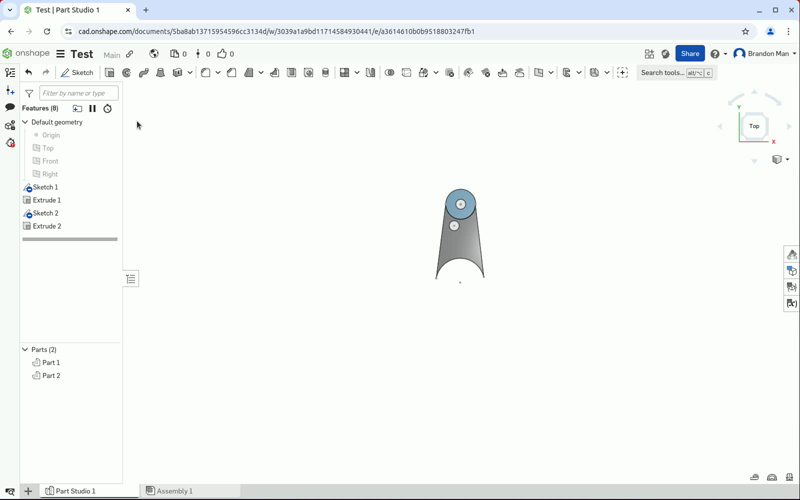
key(shift+h)
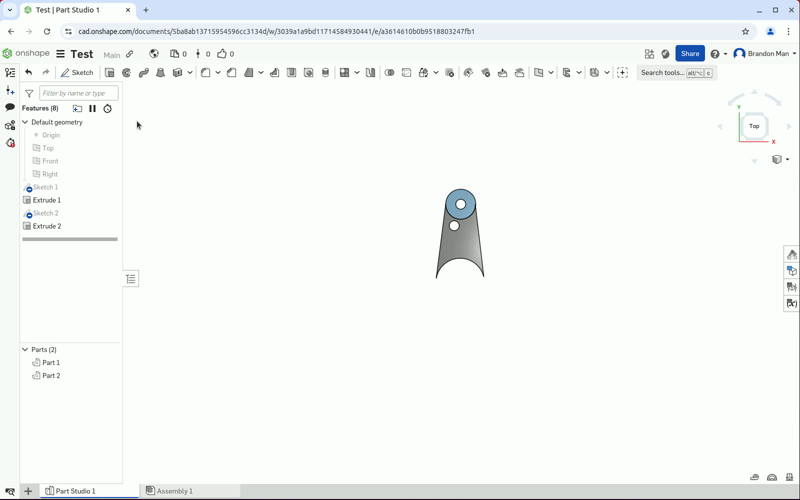
mouse_move(73, 189)
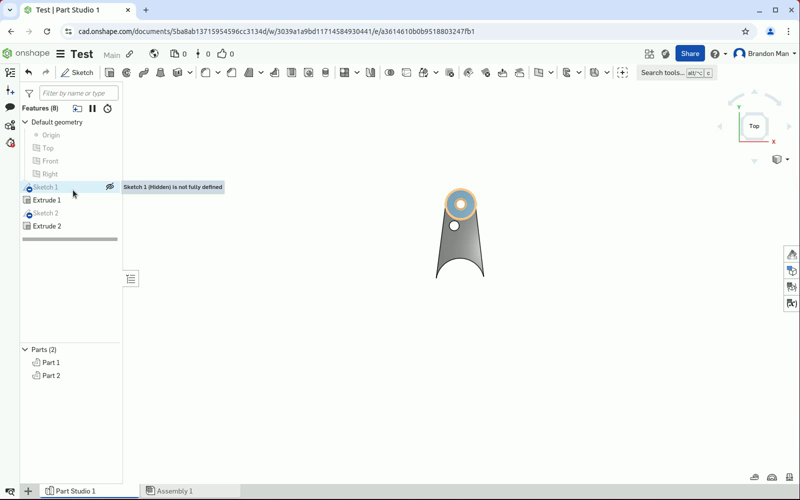
click(73, 189)
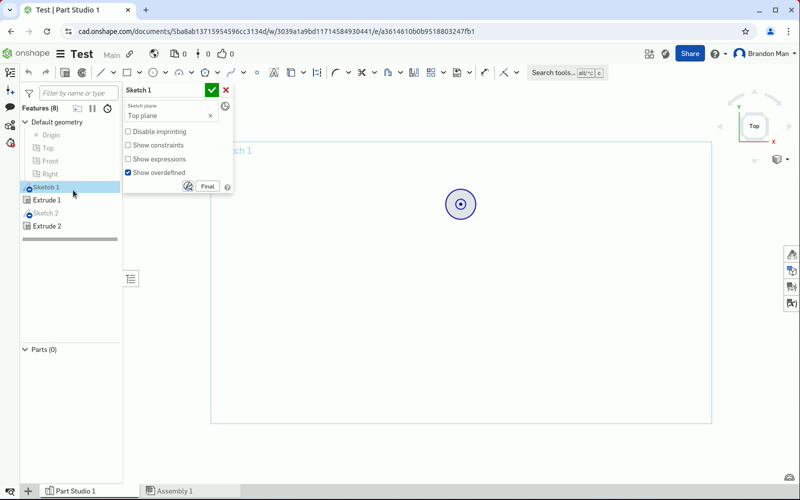
mouse_move(229, 92)
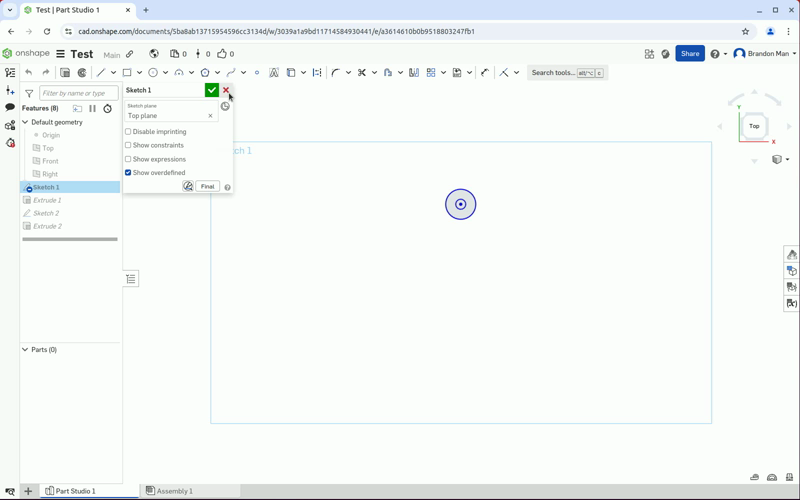
click(229, 92)
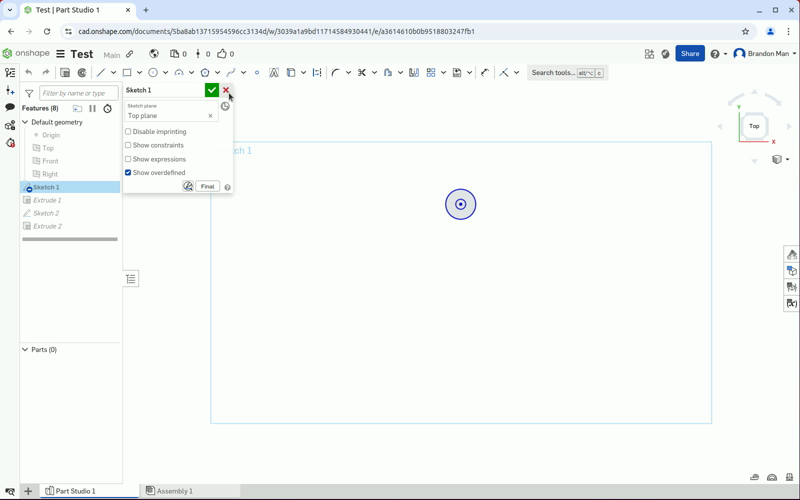
key(shift+s)
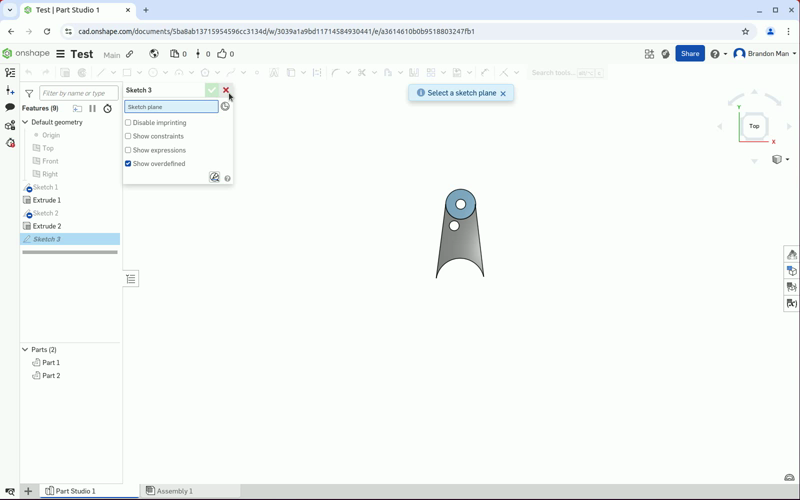
mouse_move(73, 150)
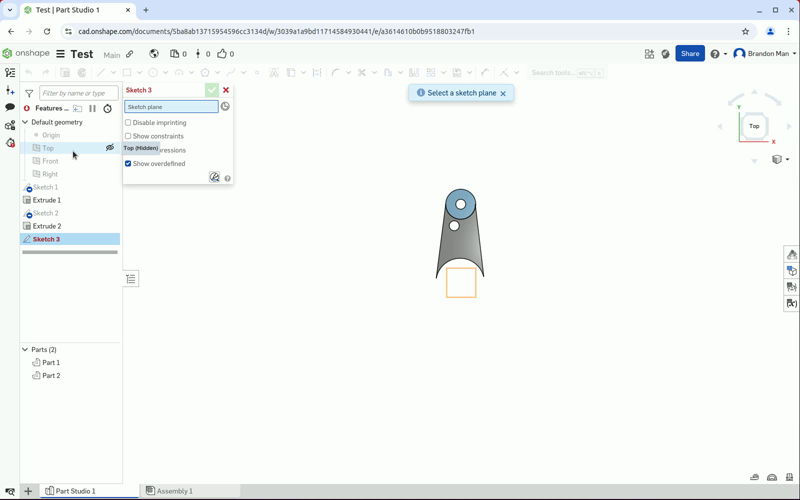
click(73, 150)
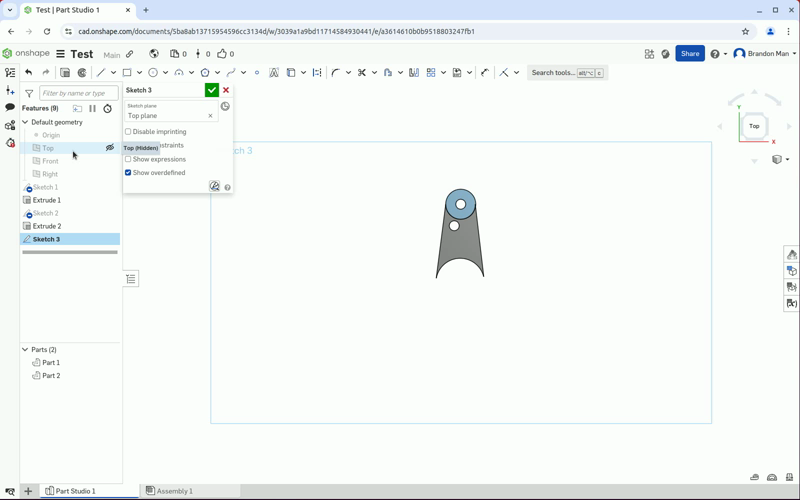
mouse_move(73, 352)
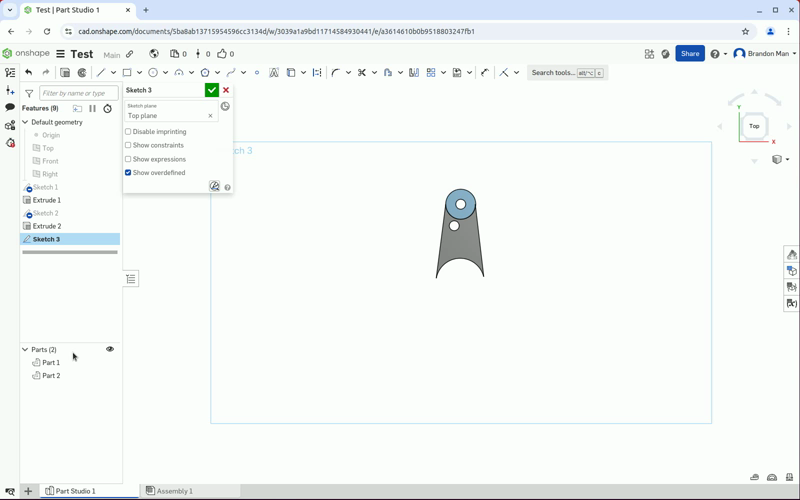
key(y)
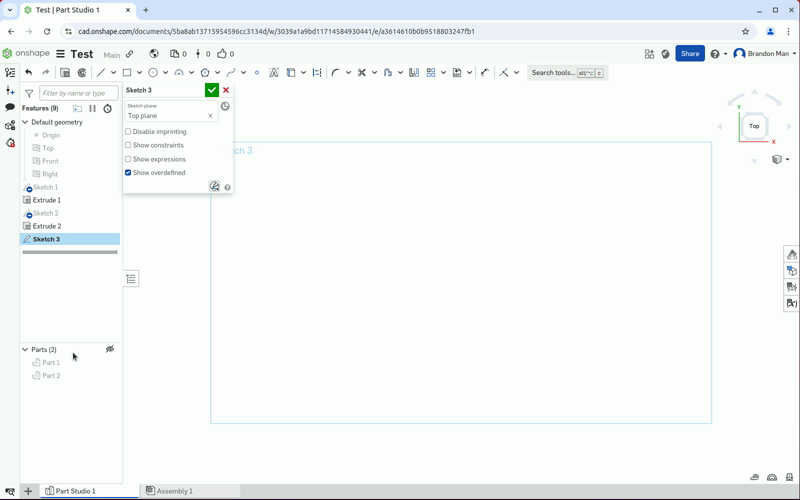
key(c)
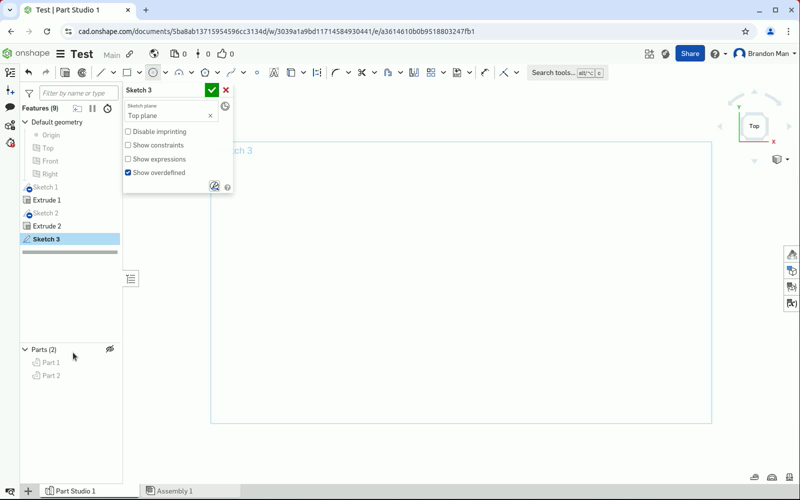
key_down(shift)
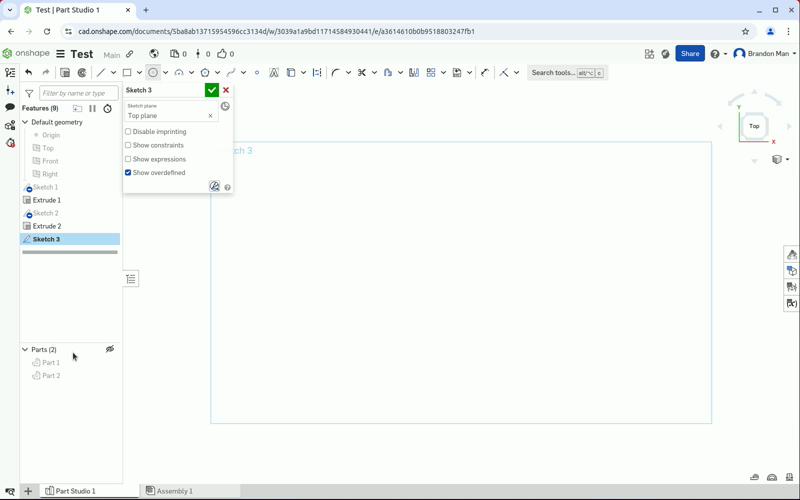
mouse_move(461, 282)
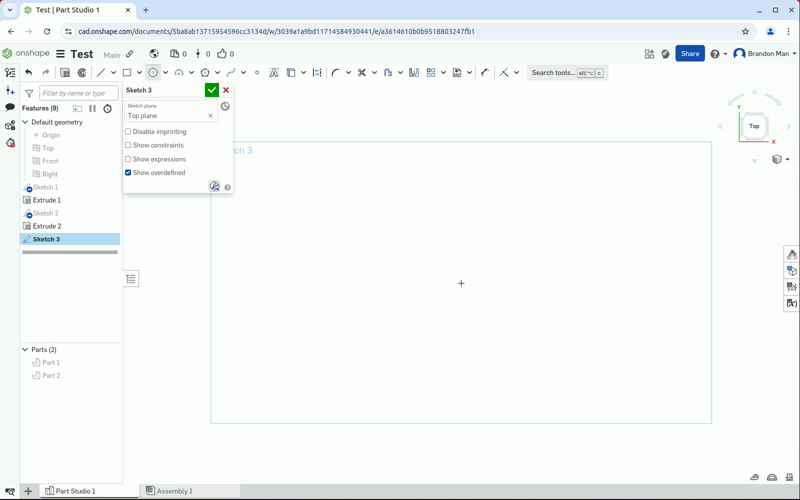
click(461, 282)
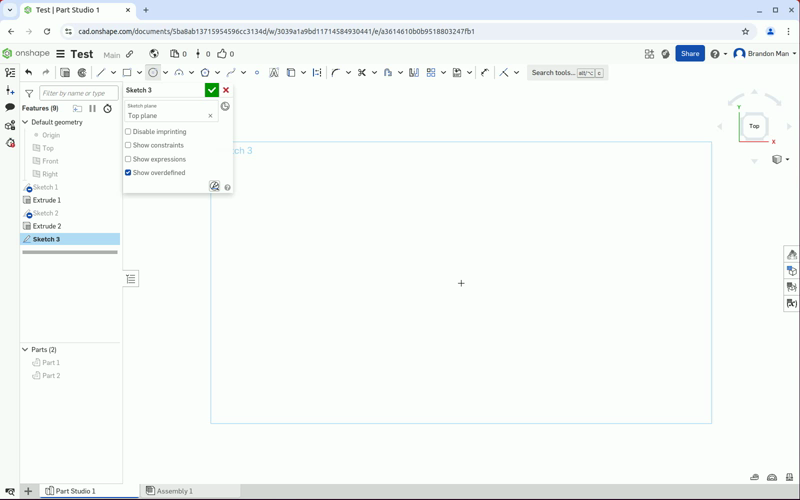
key_up(shift)
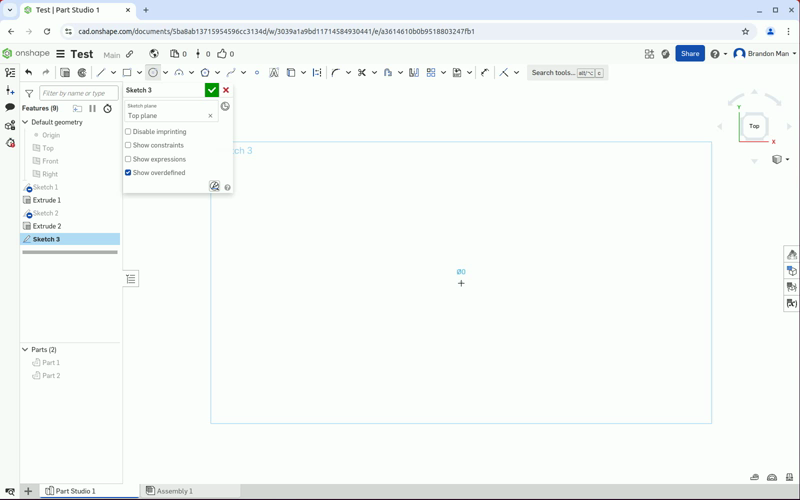
mouse_move(486, 282)
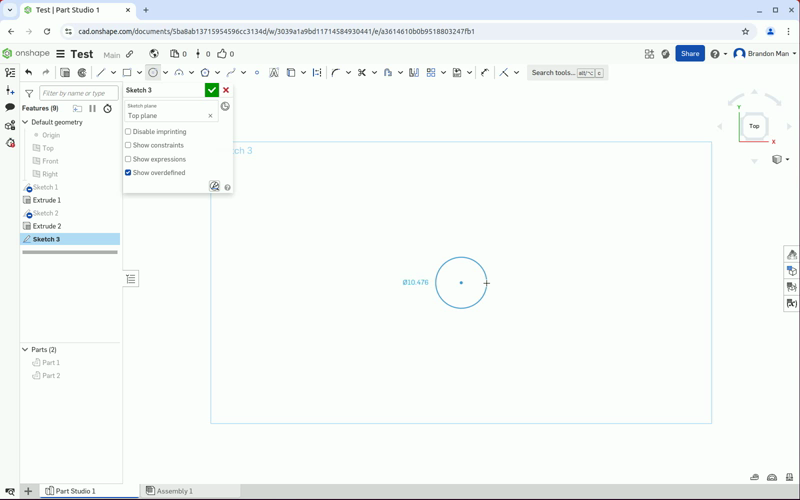
click(486, 282)
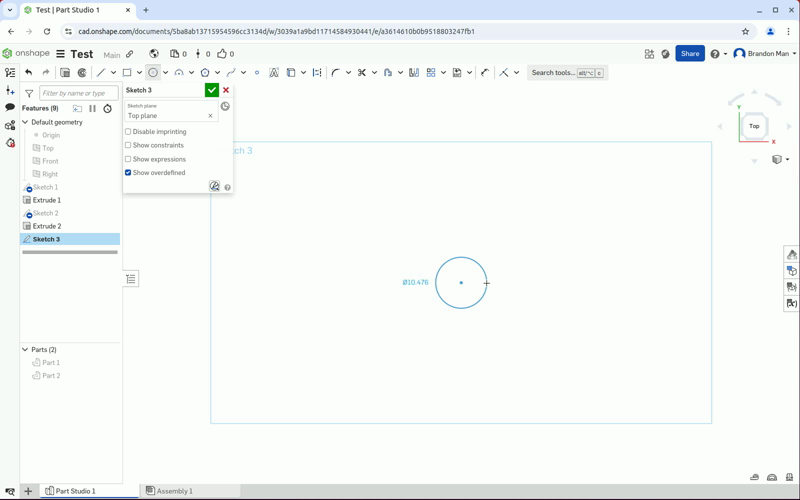
key(esc)
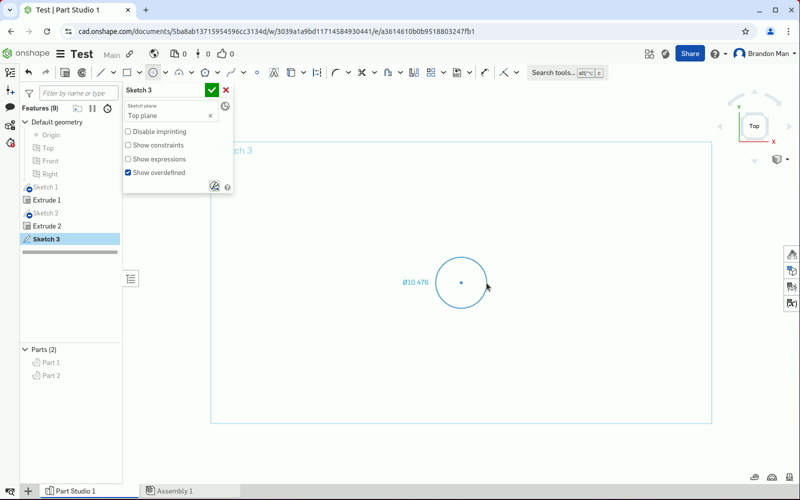
key(c)
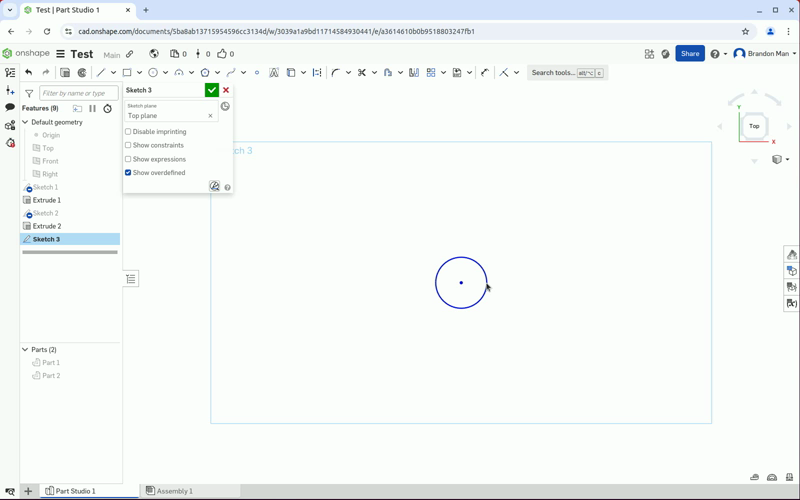
key_down(shift)
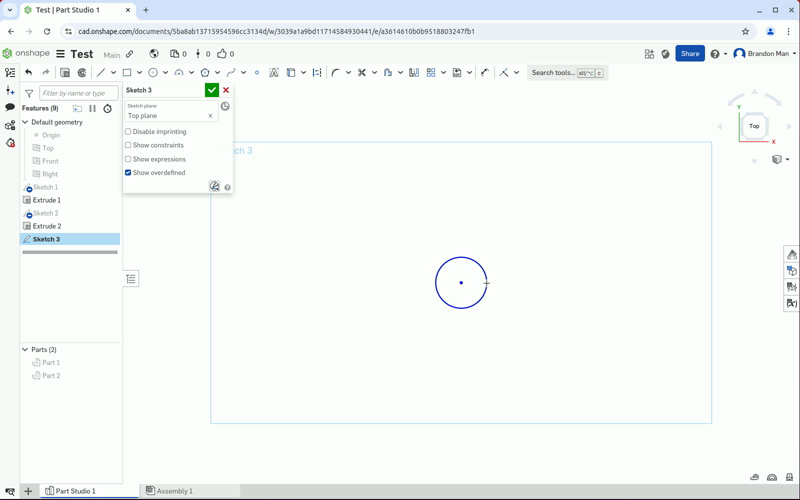
mouse_move(461, 282)
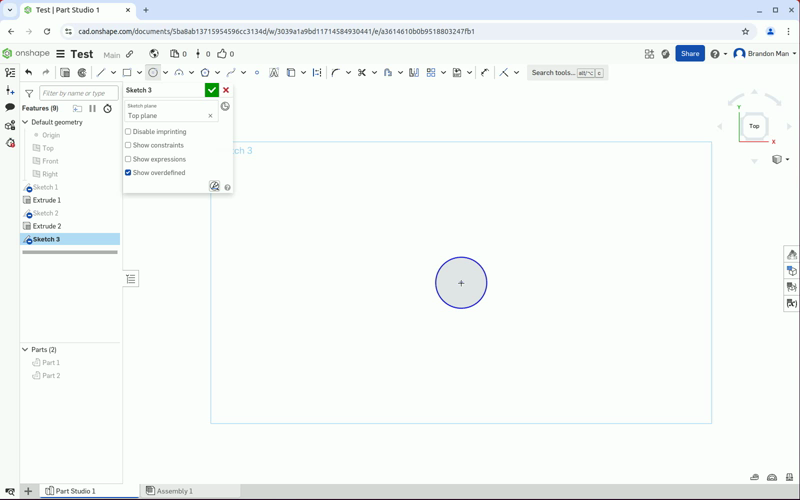
click(461, 282)
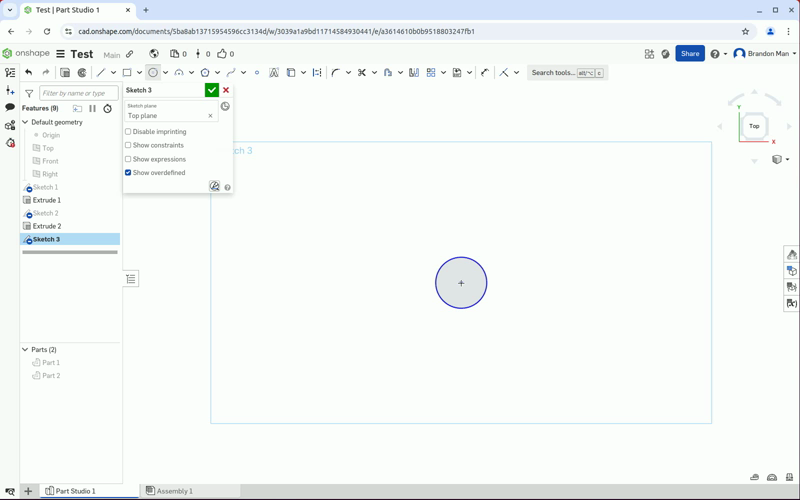
key_up(shift)
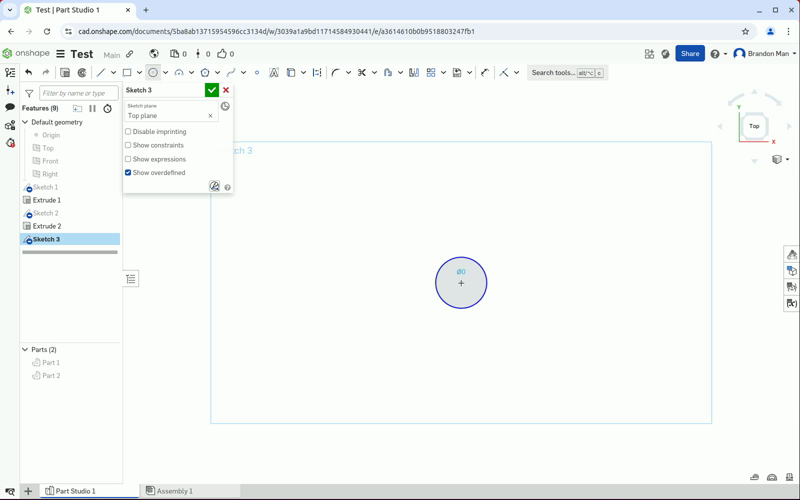
mouse_move(466, 282)
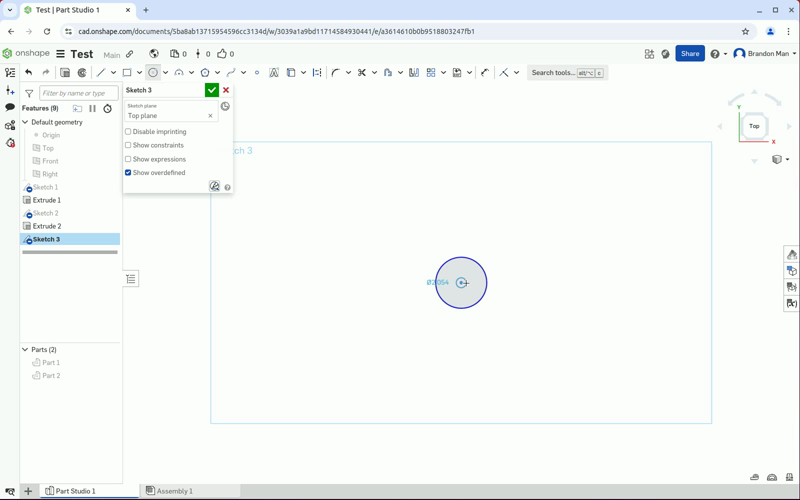
click(466, 282)
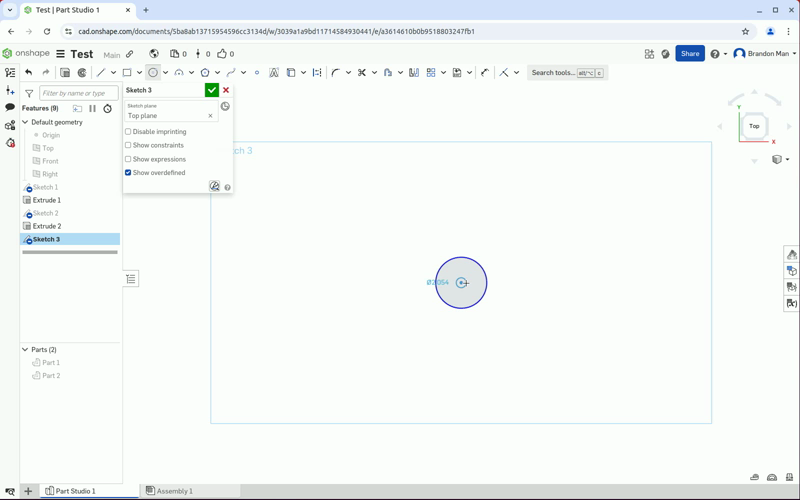
key(esc)
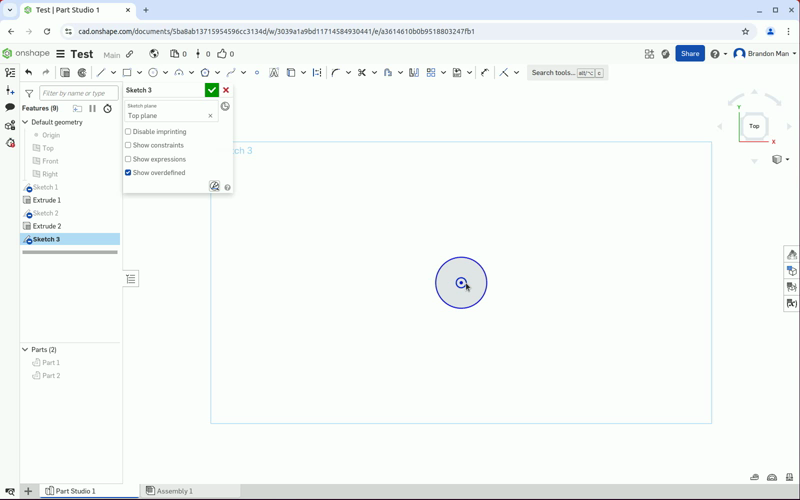
mouse_move(465, 294)
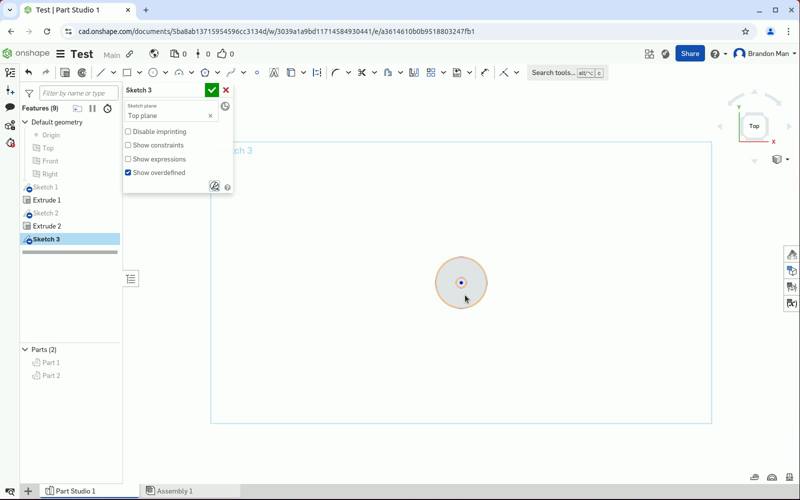
click(465, 294)
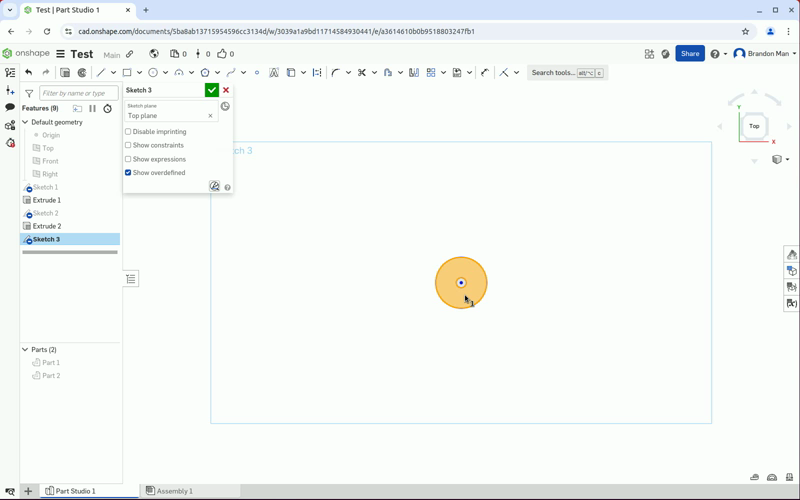
mouse_move(73, 352)
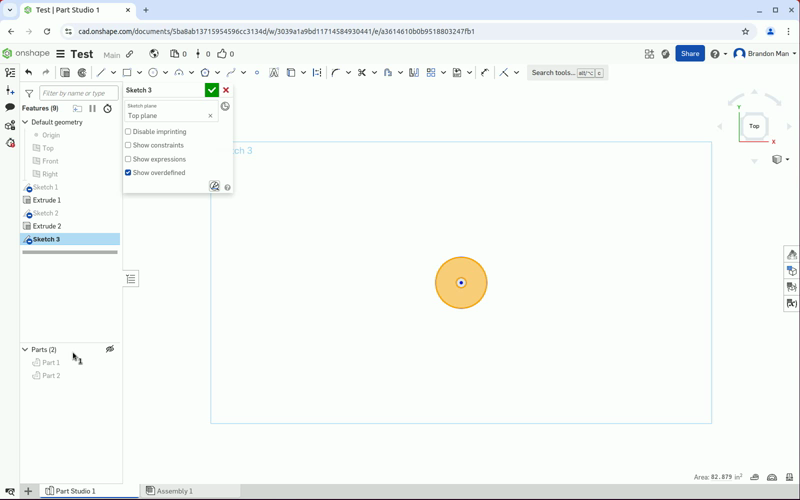
key(shift+y)
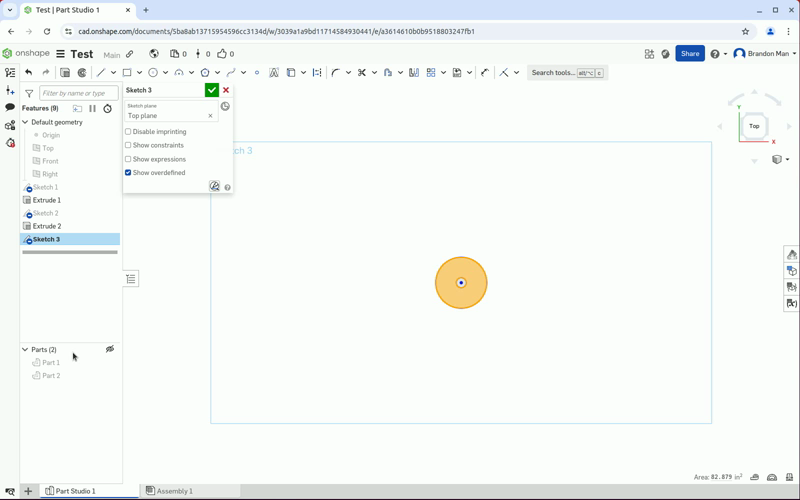
key(shift+e)
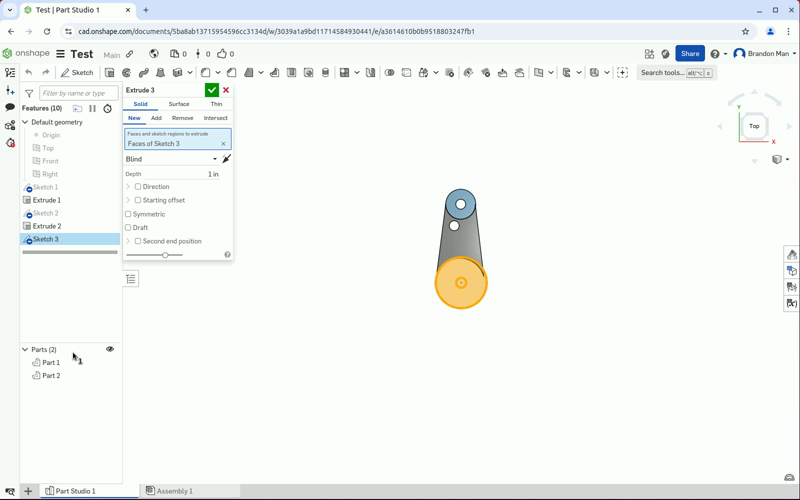
mouse_move(143, 106)
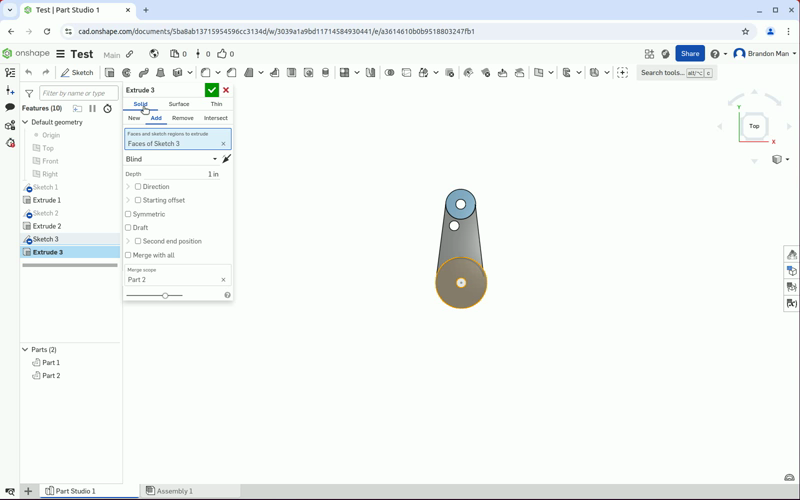
click(143, 106)
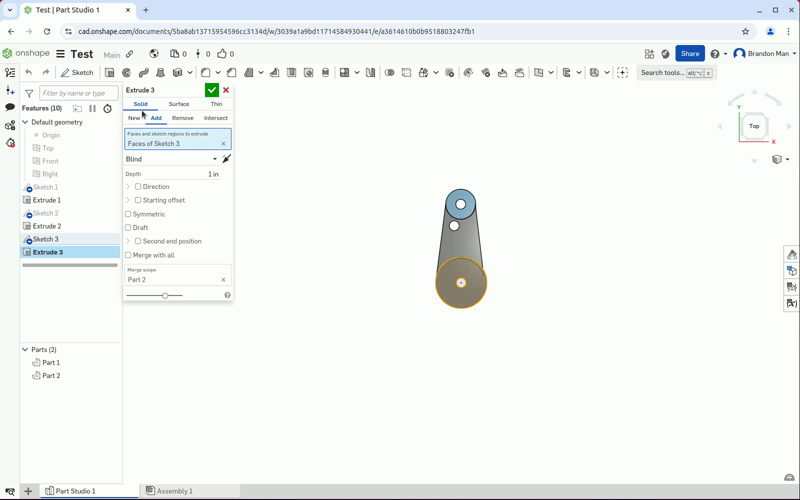
mouse_move(137, 120)
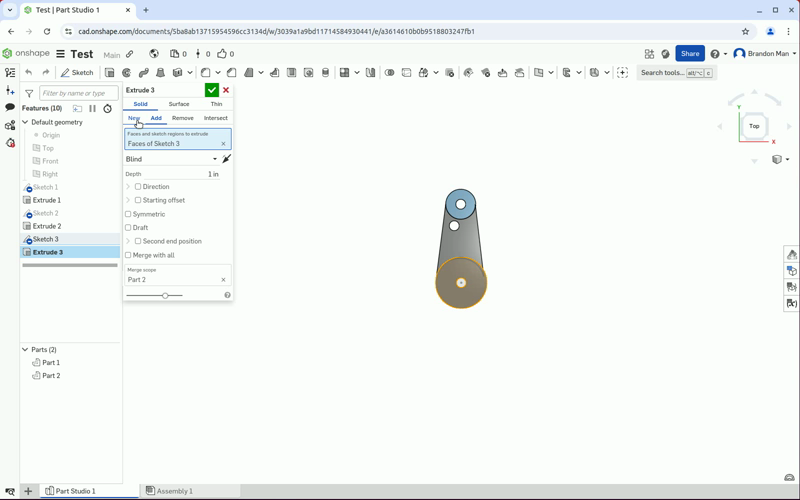
click(137, 120)
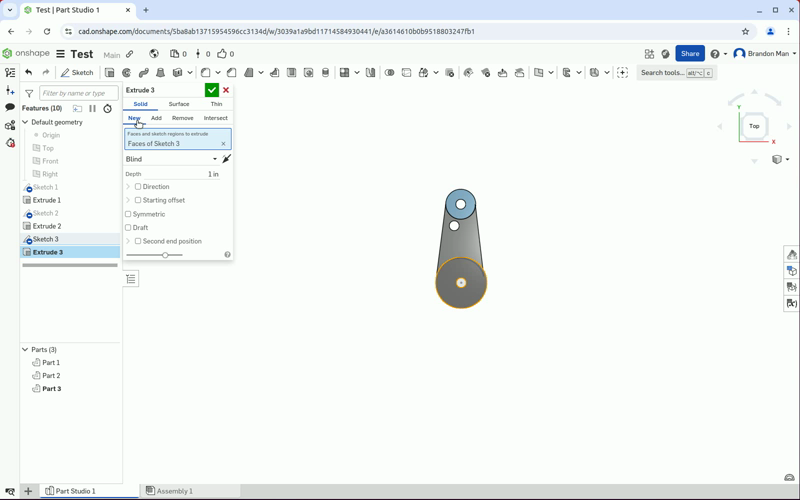
key(tab, 4)
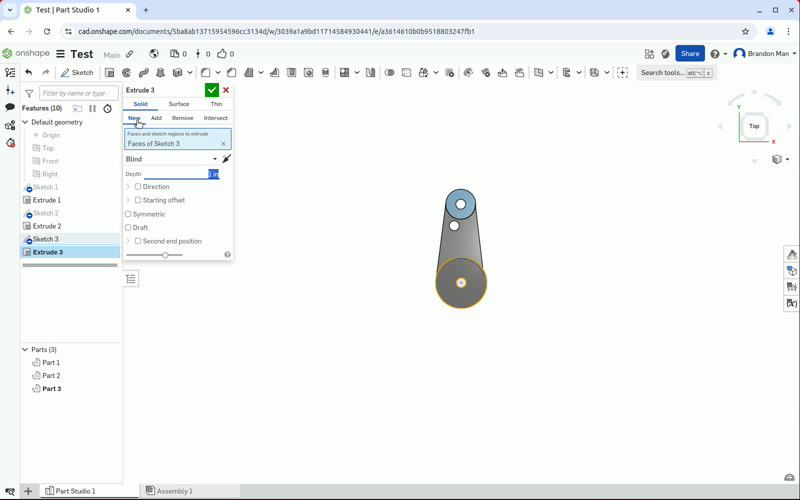
text(0.963)
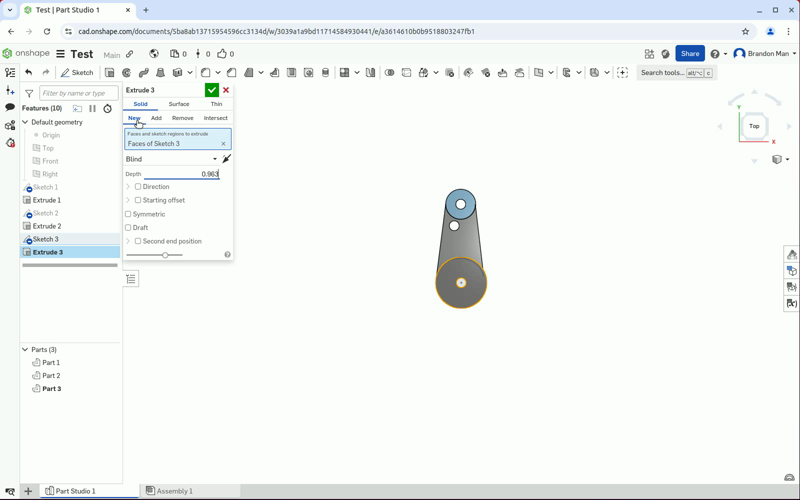
key(enter)
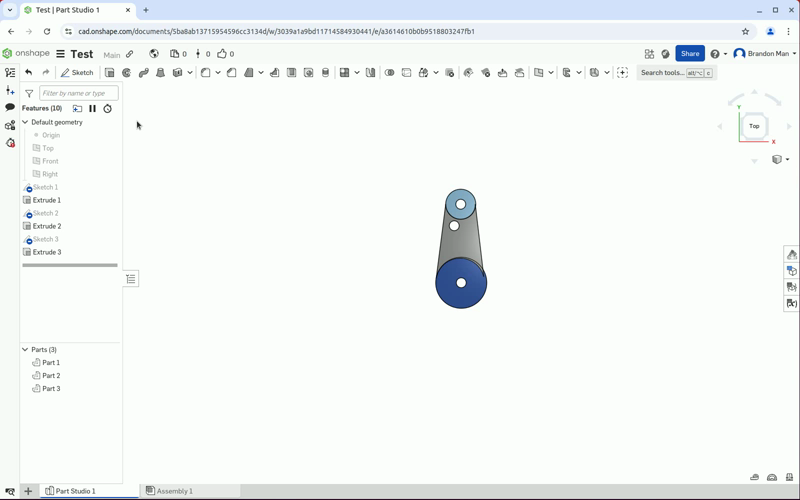
key(shift+h)
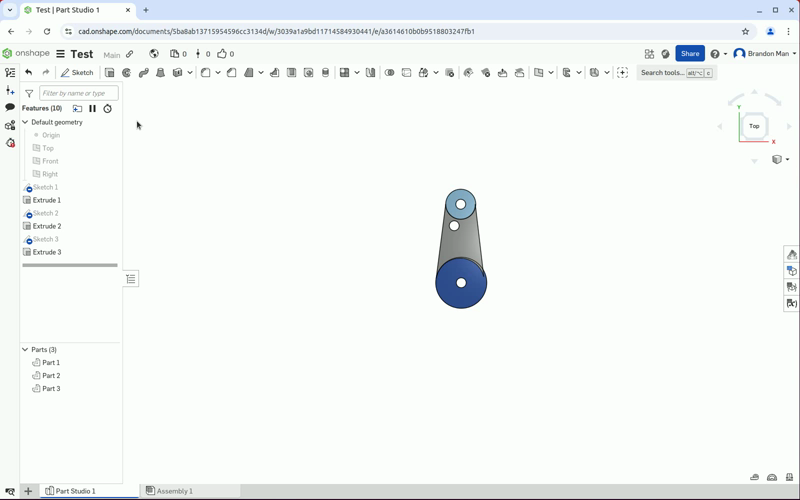
key(shift+h)
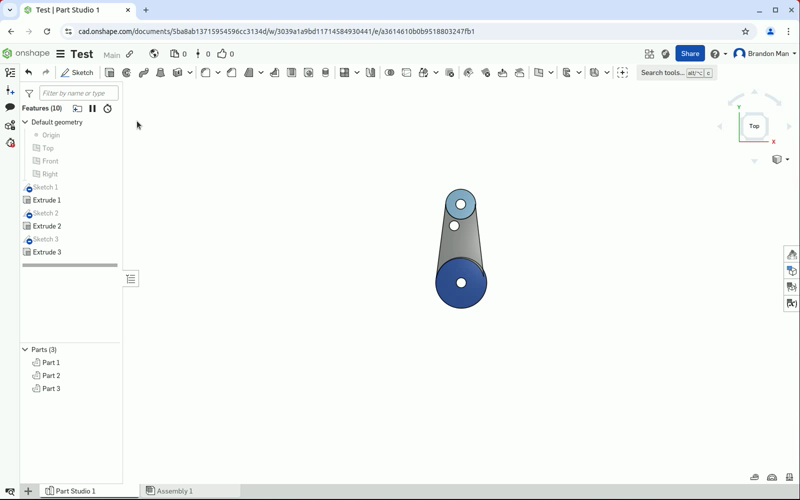
mouse_move(73, 189)
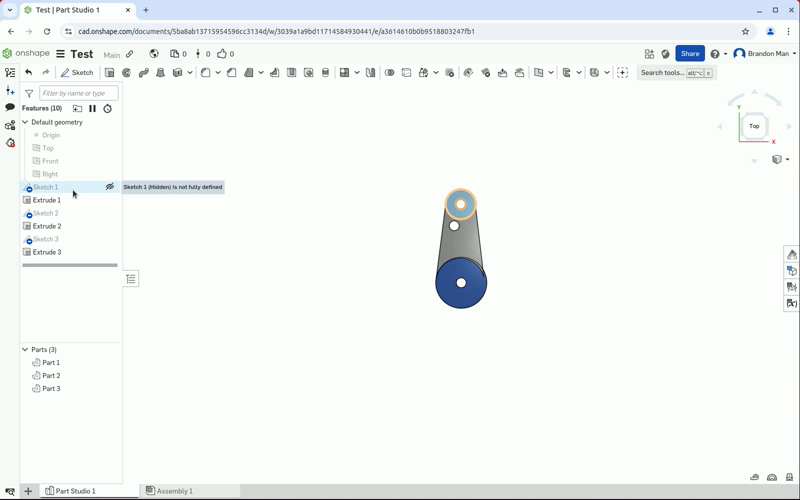
click(73, 189)
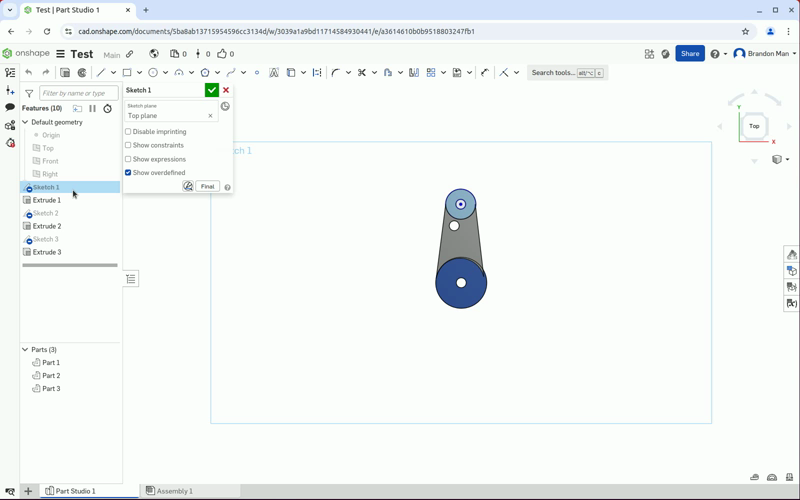
mouse_move(229, 92)
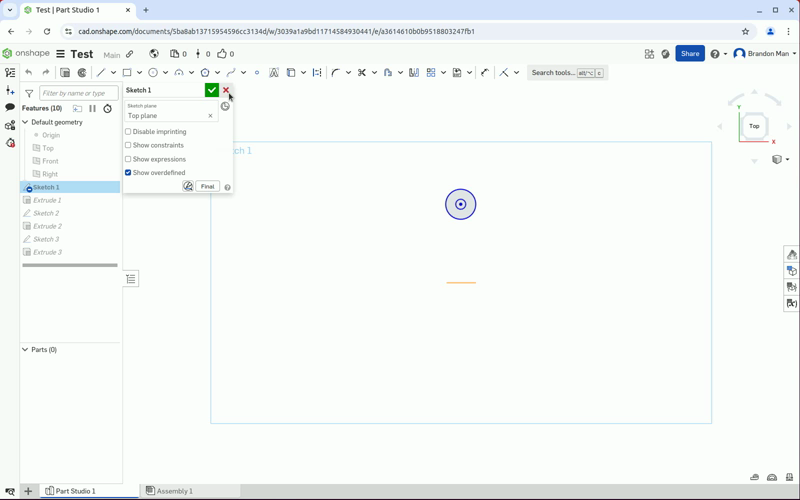
click(229, 92)
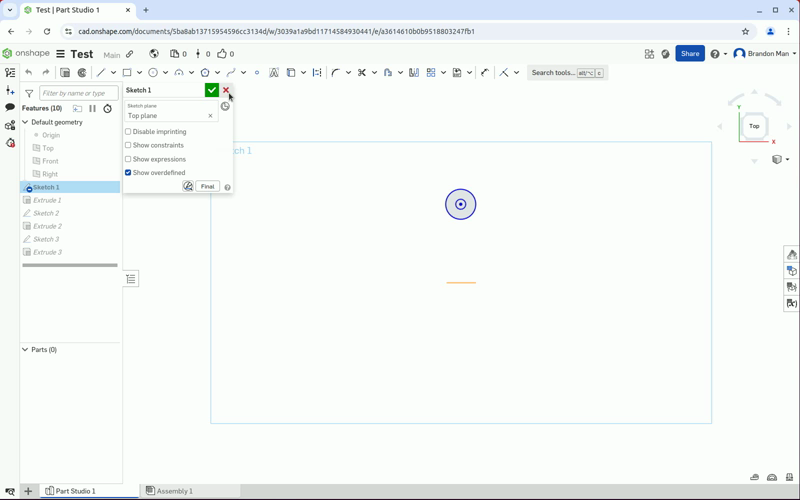
key(shift+s)
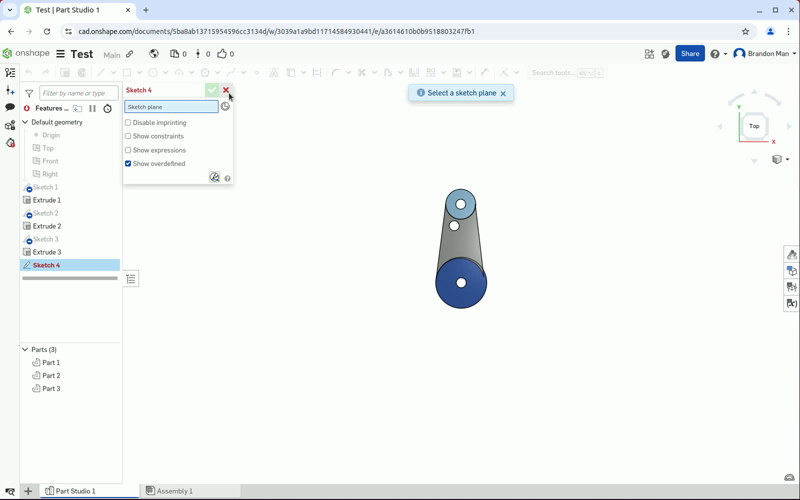
mouse_move(73, 150)
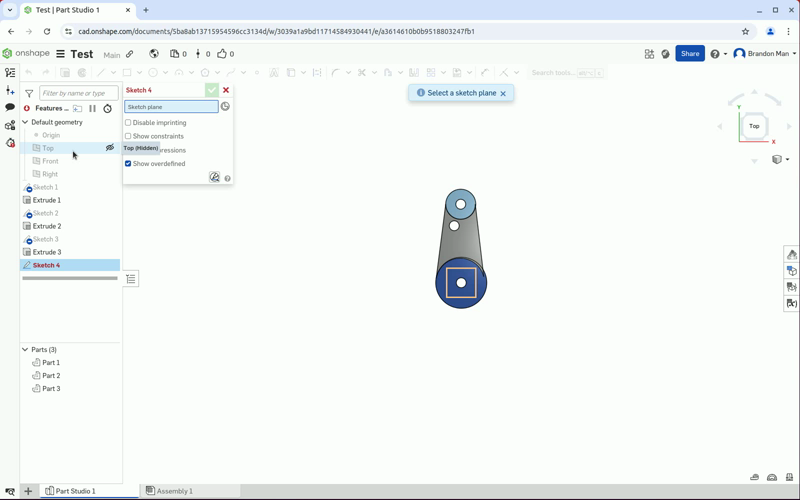
click(73, 150)
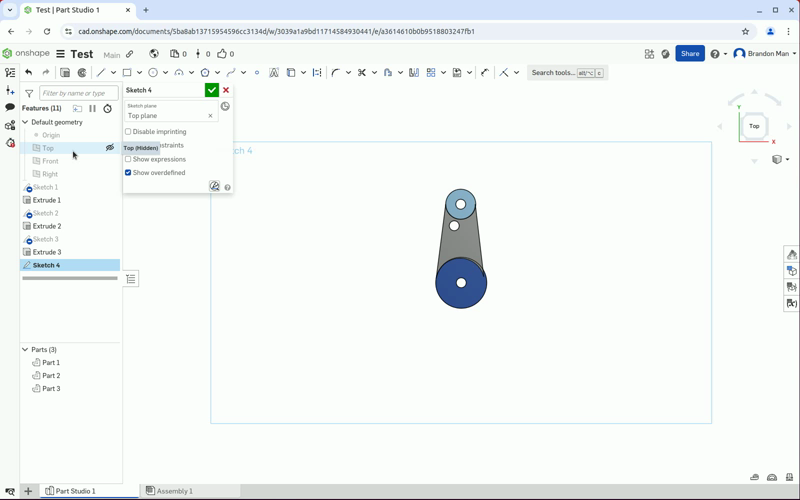
mouse_move(73, 352)
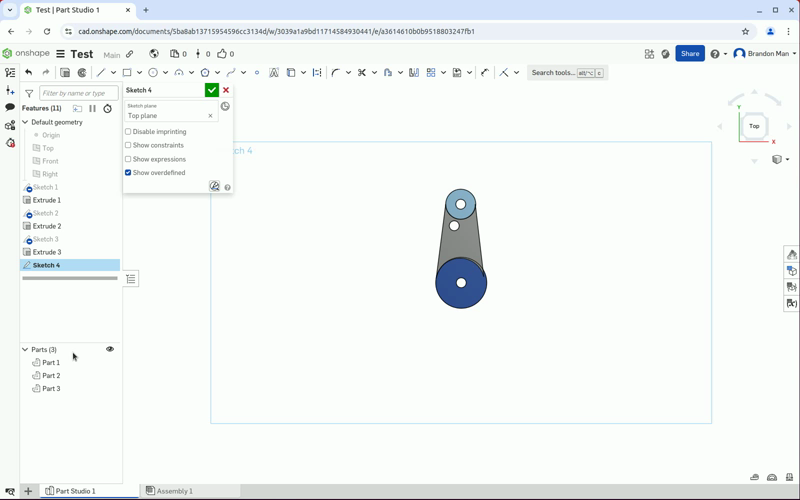
key(y)
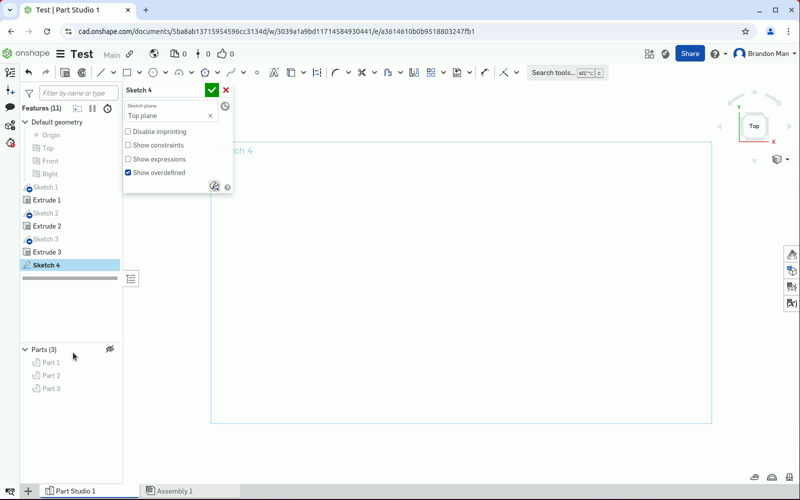
key(l)
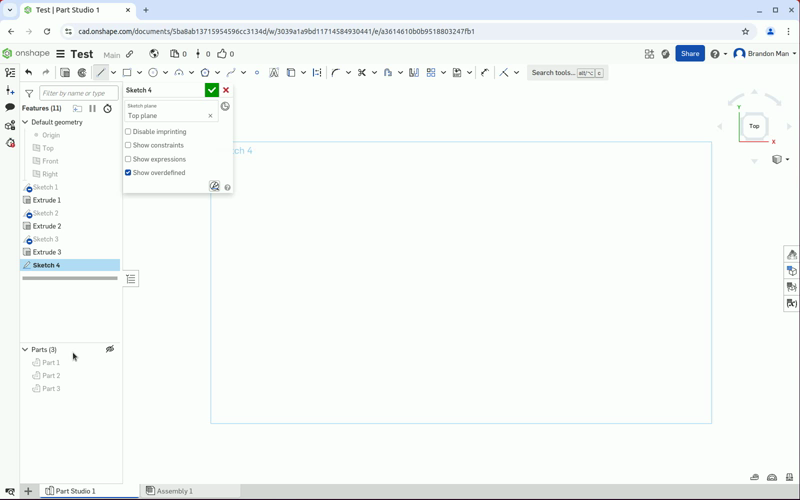
key_down(shift)
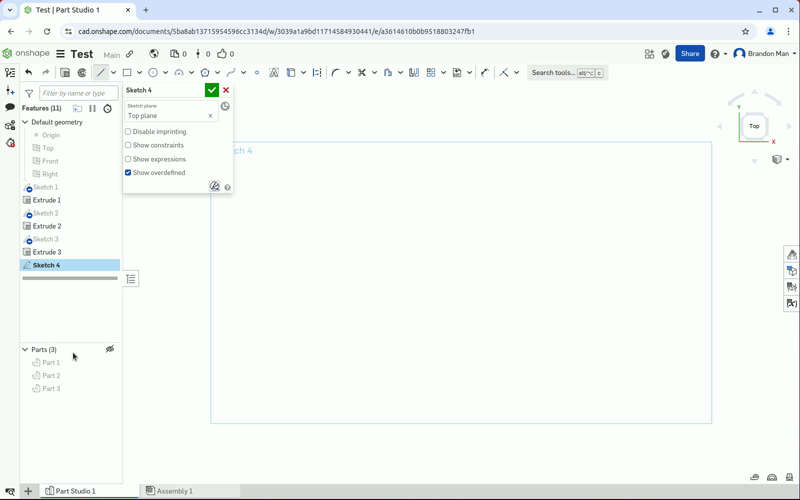
mouse_move(436, 287)
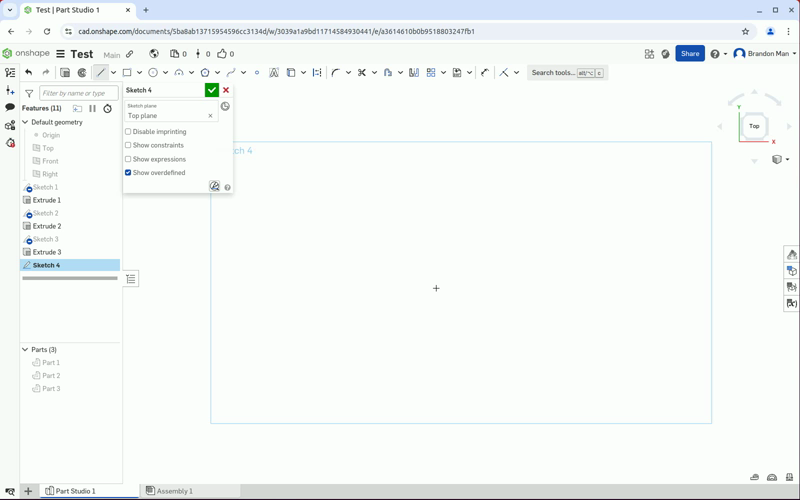
click(436, 287)
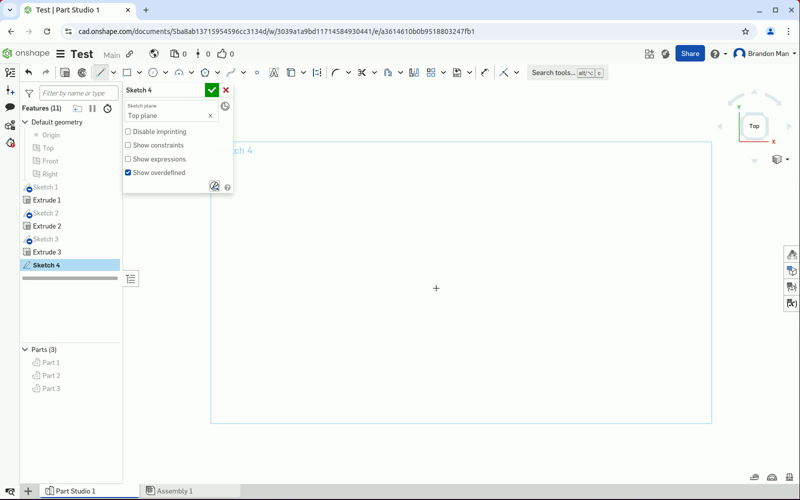
key_up(shift)
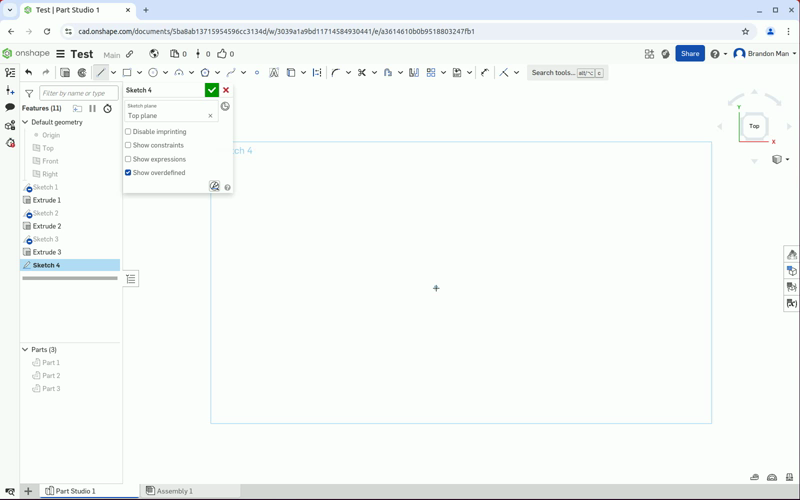
key_down(shift)
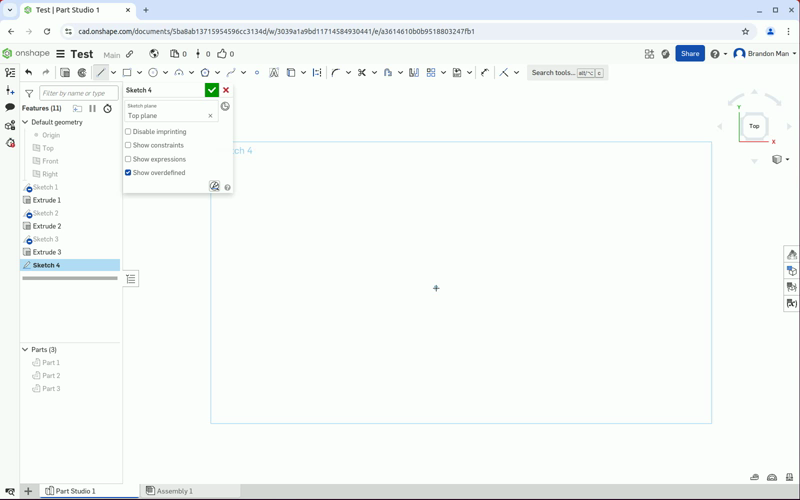
mouse_move(446, 381)
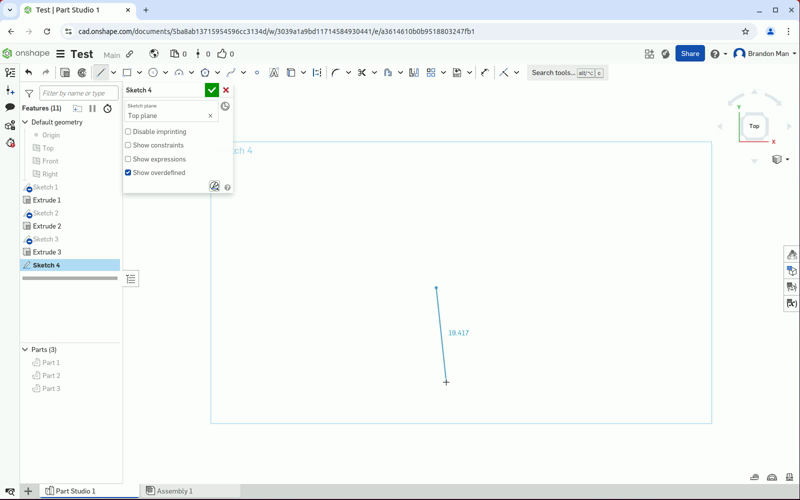
click(446, 381)
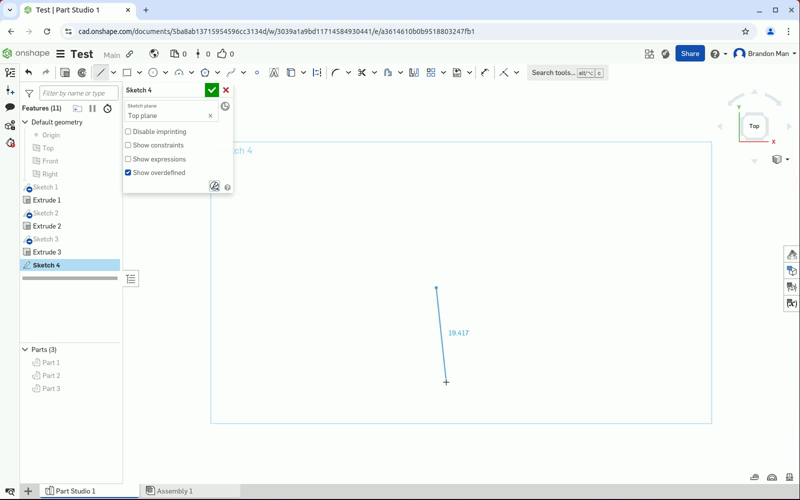
key_up(shift)
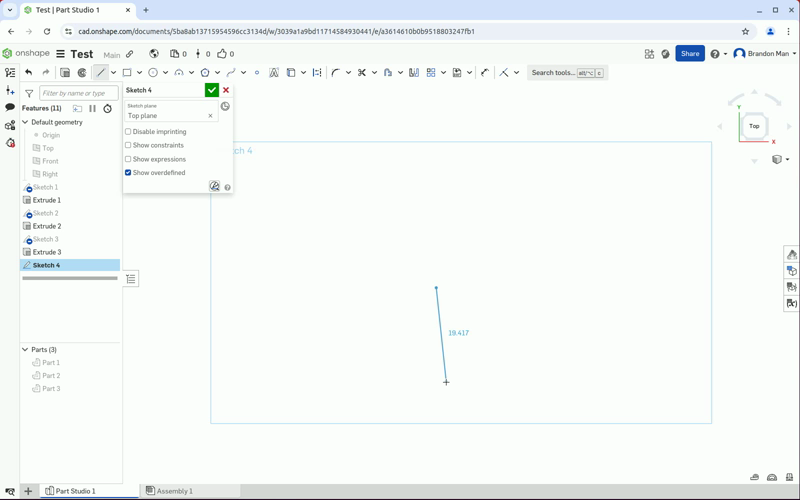
key(esc)
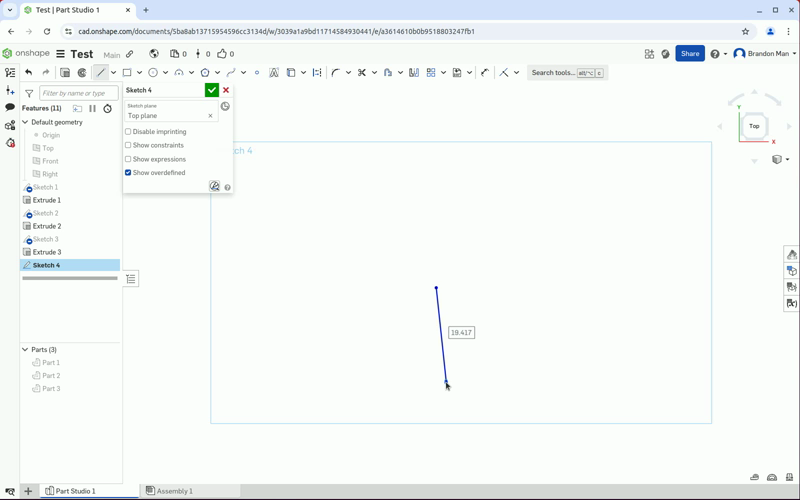
key(a)
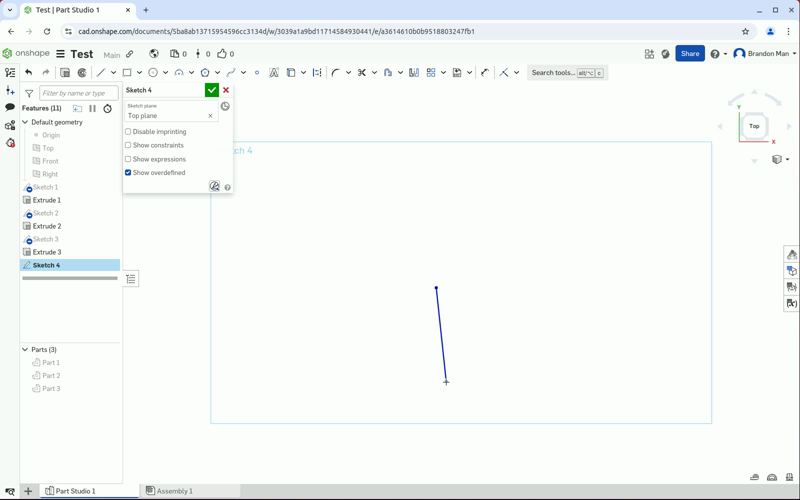
mouse_move(446, 381)
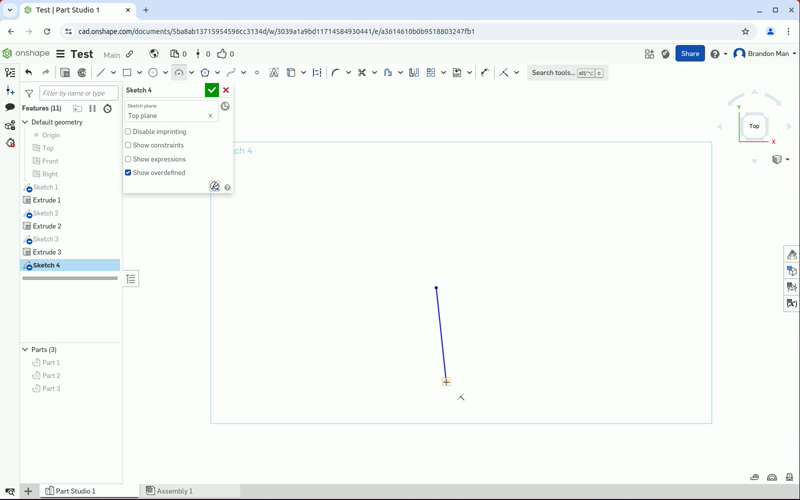
click(446, 381)
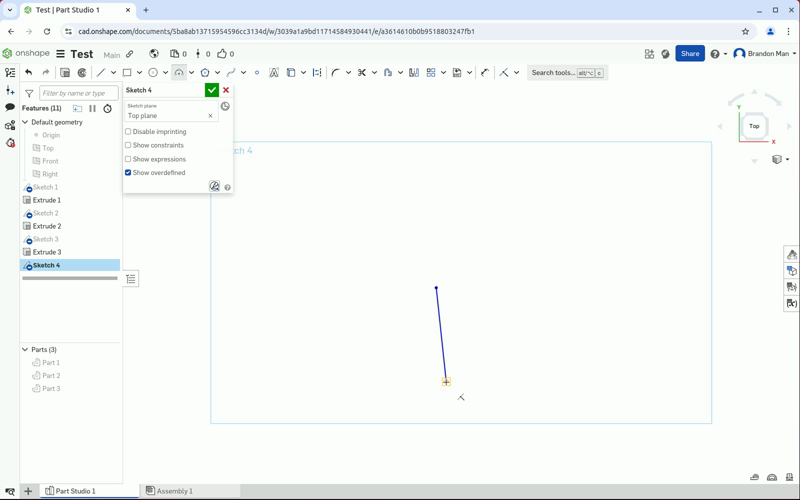
key_down(shift)
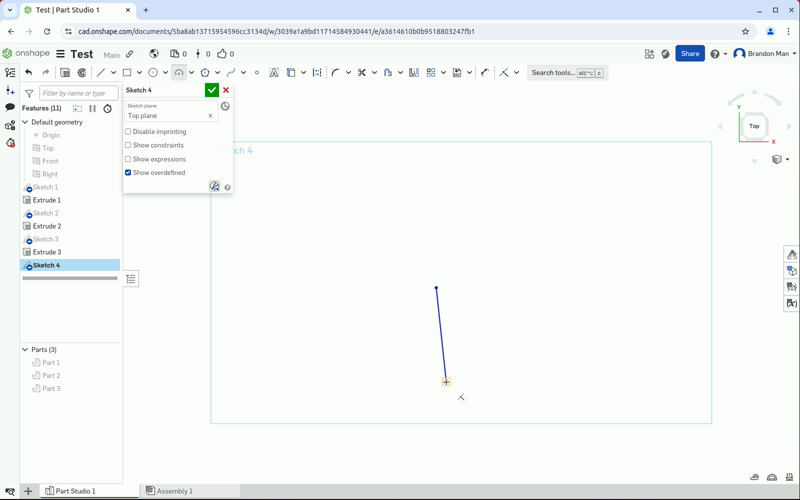
mouse_move(474, 381)
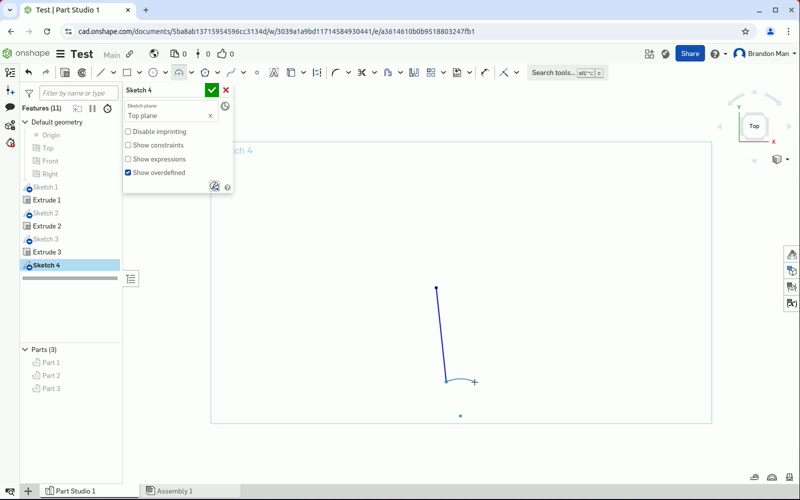
click(474, 381)
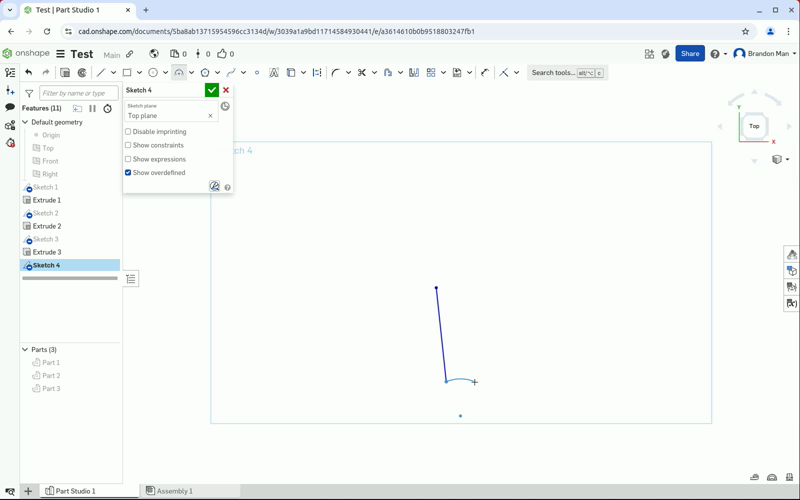
mouse_move(460, 367)
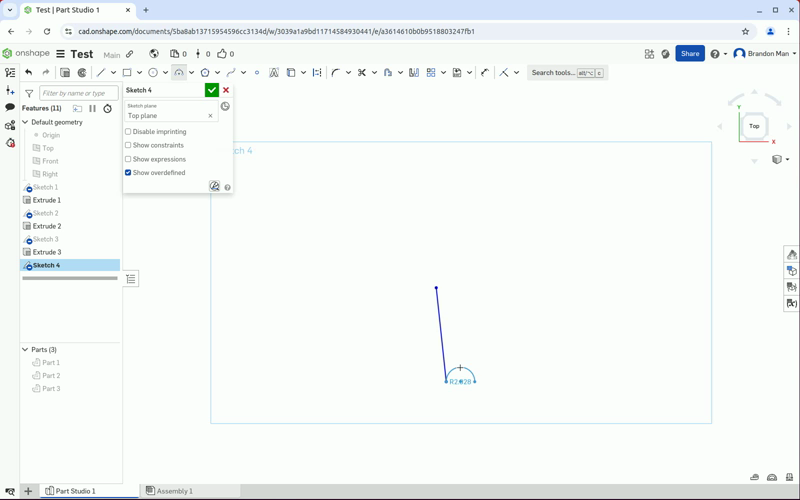
click(460, 367)
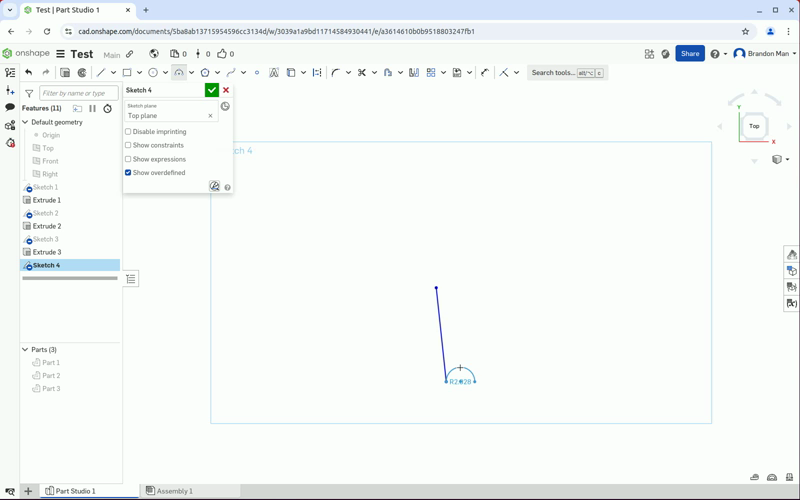
key_up(shift)
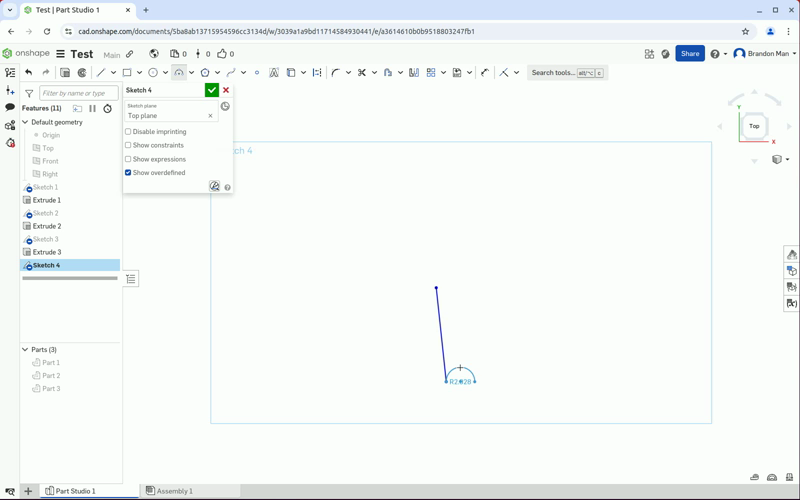
key(esc)
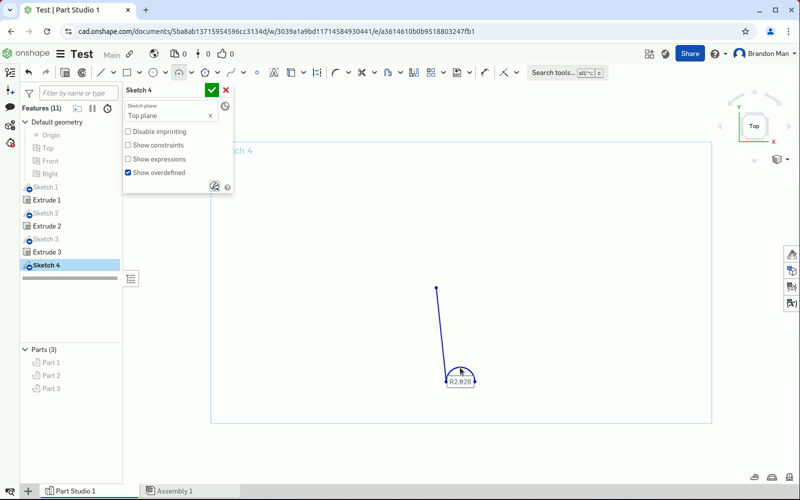
key(l)
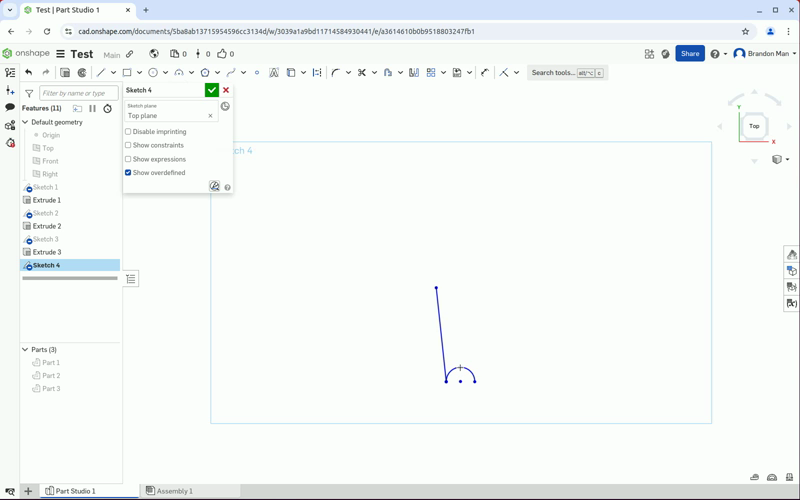
mouse_move(474, 381)
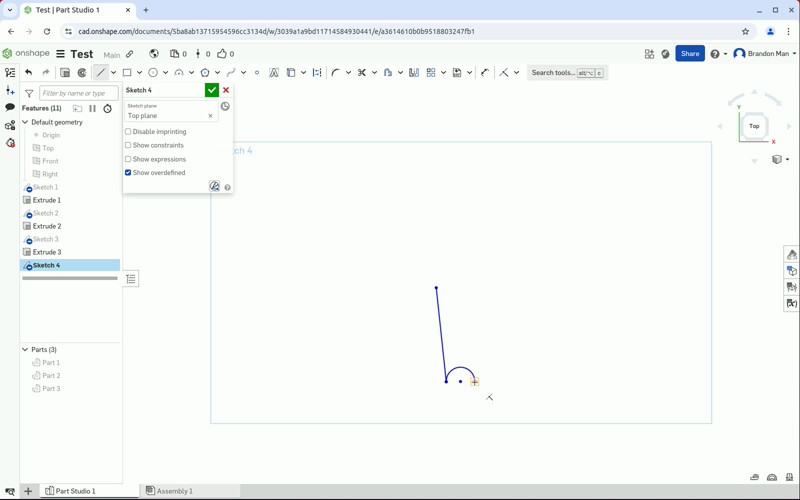
click(474, 381)
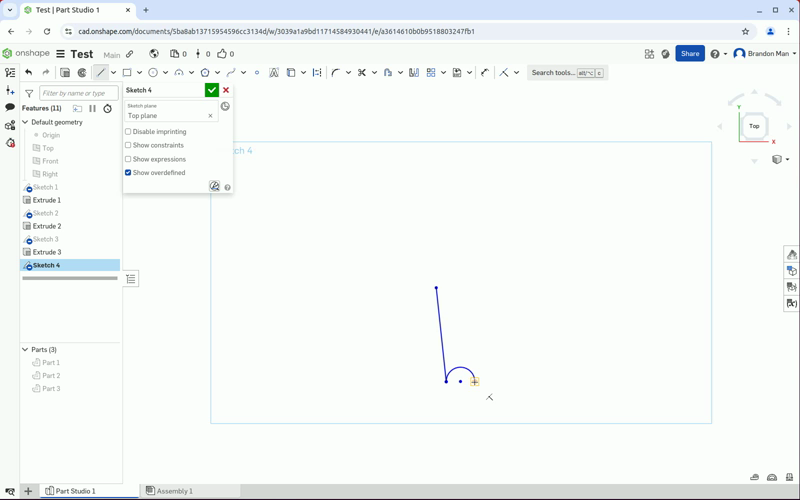
key_down(shift)
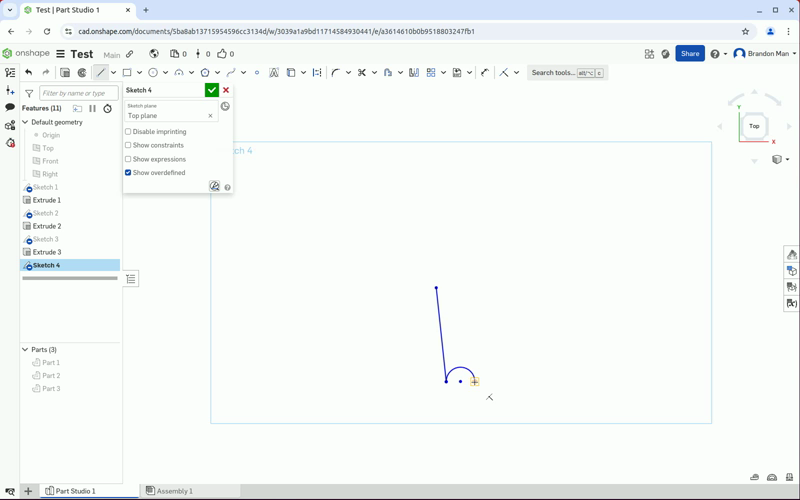
mouse_move(504, 381)
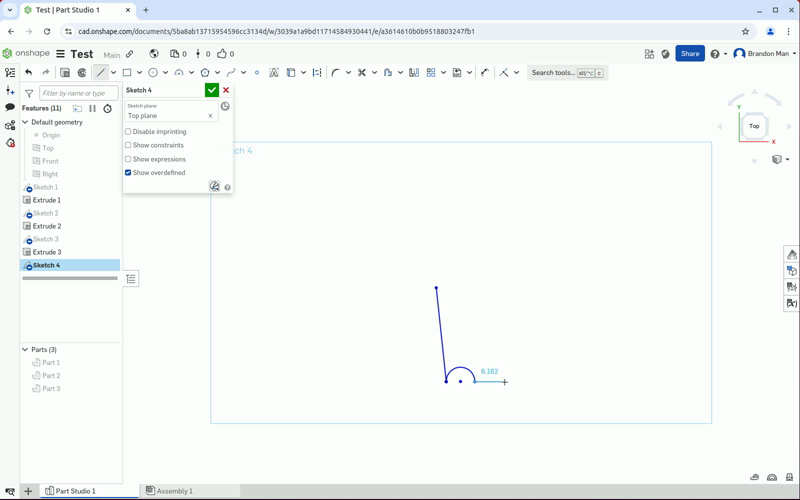
mouse_move(517, 381)
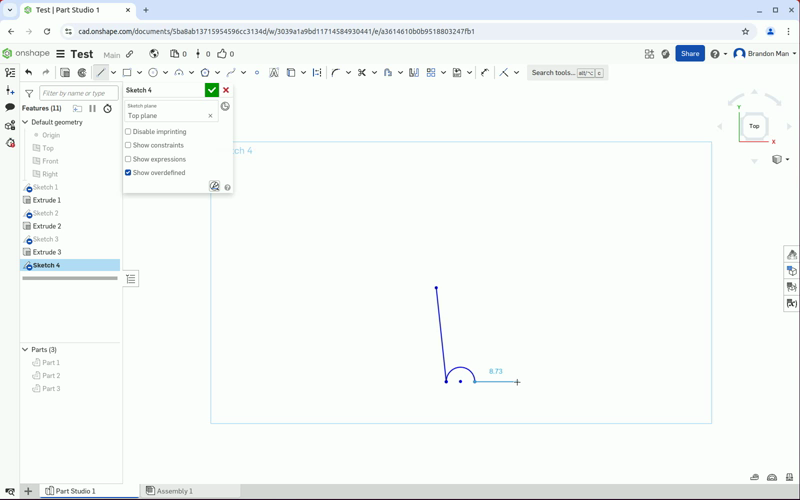
click(517, 381)
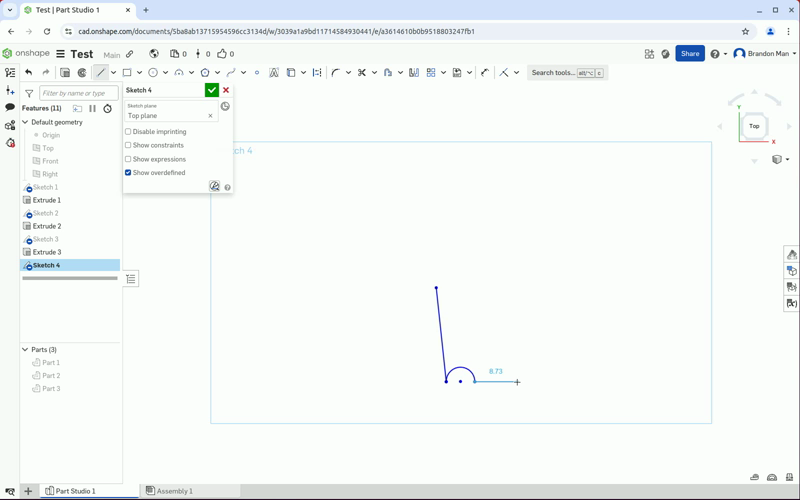
key_up(shift)
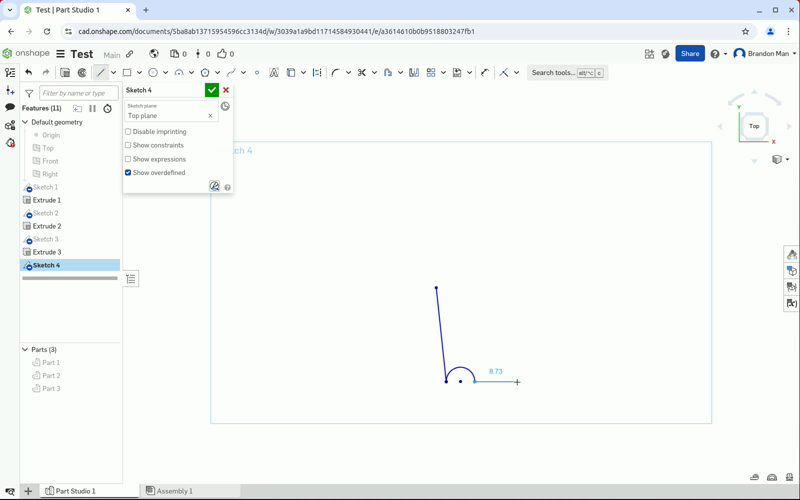
key(esc)
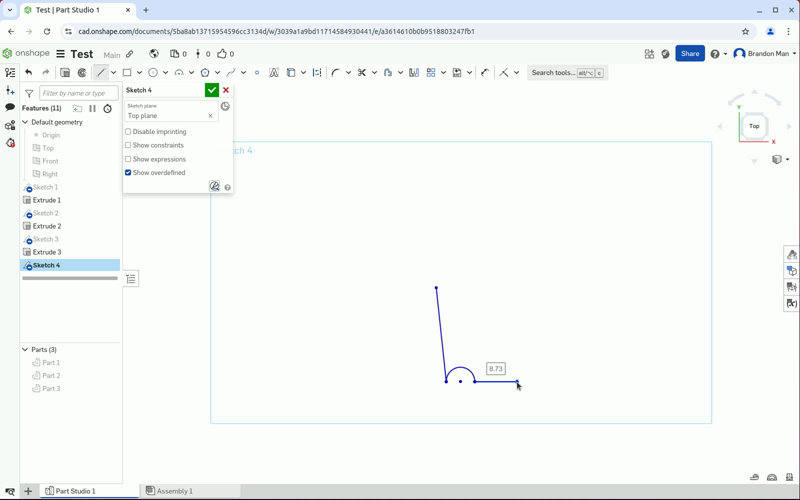
key(a)
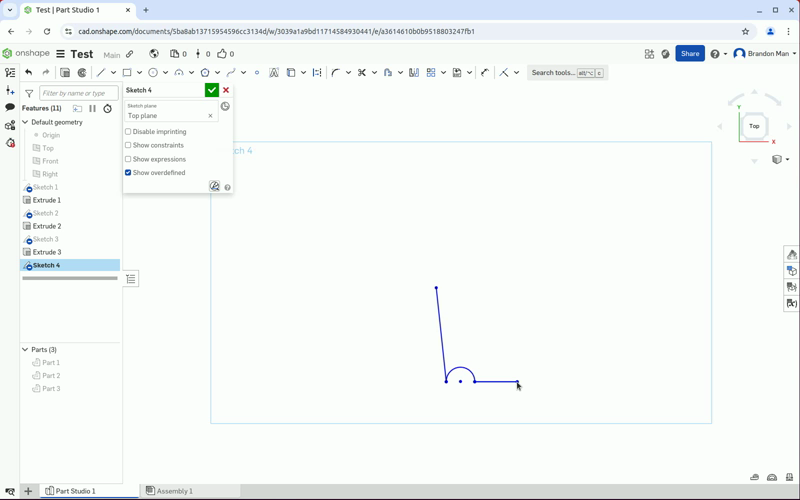
mouse_move(517, 381)
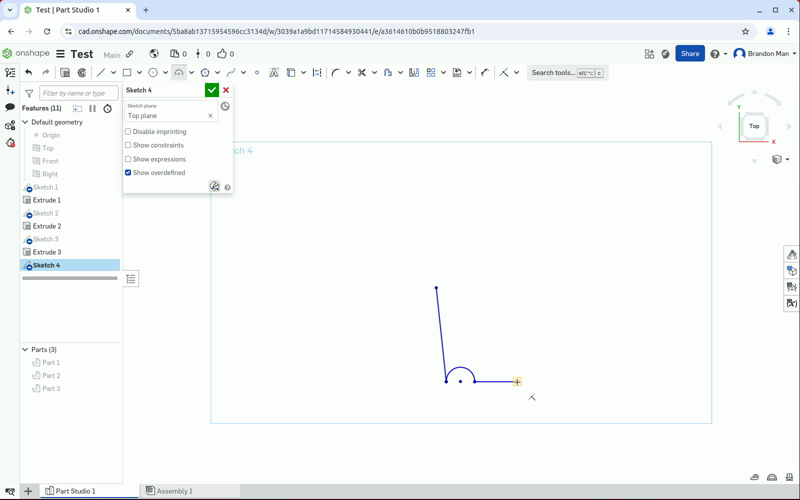
click(517, 381)
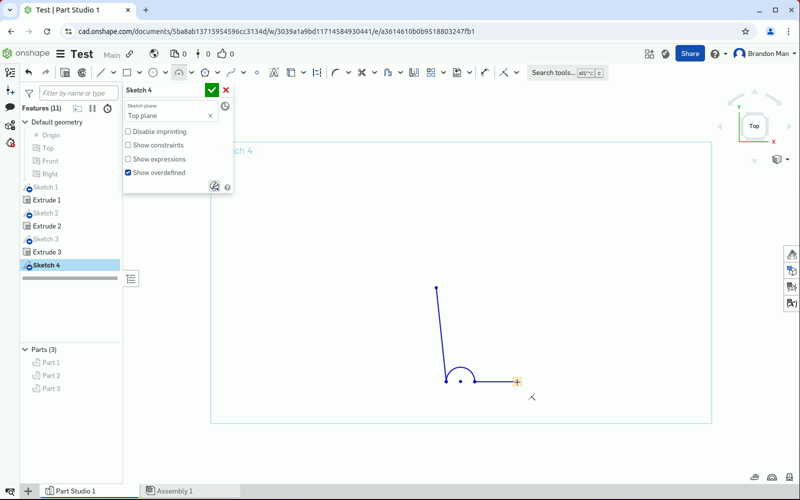
key_down(shift)
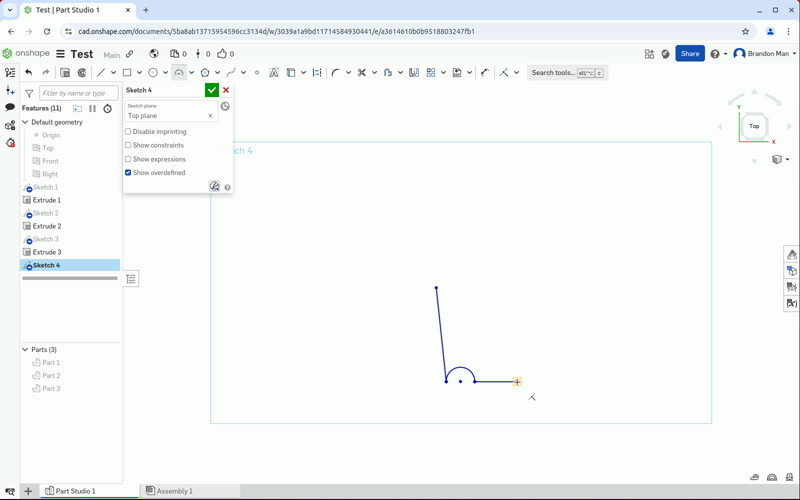
mouse_move(529, 369)
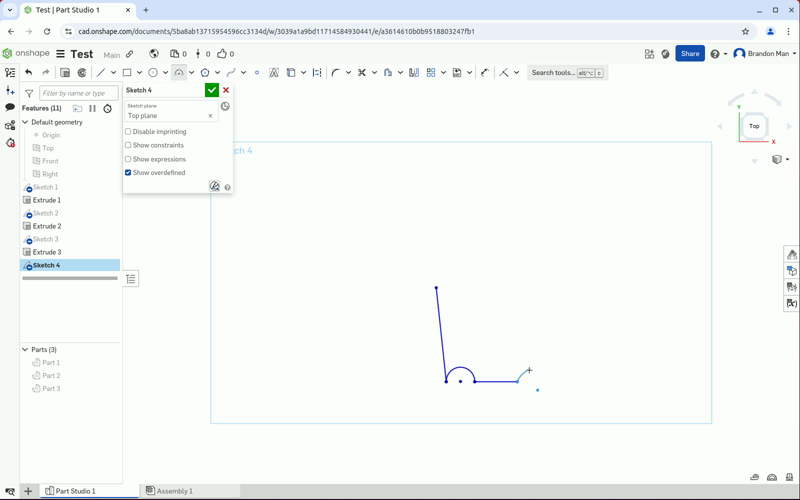
click(529, 369)
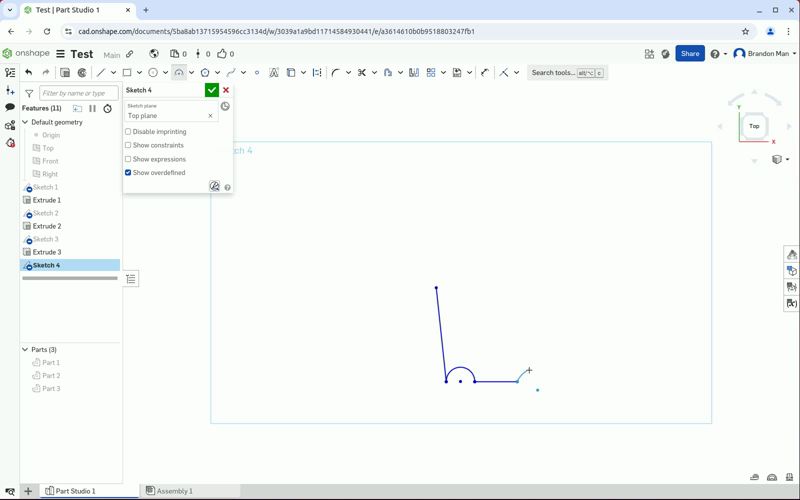
mouse_move(520, 373)
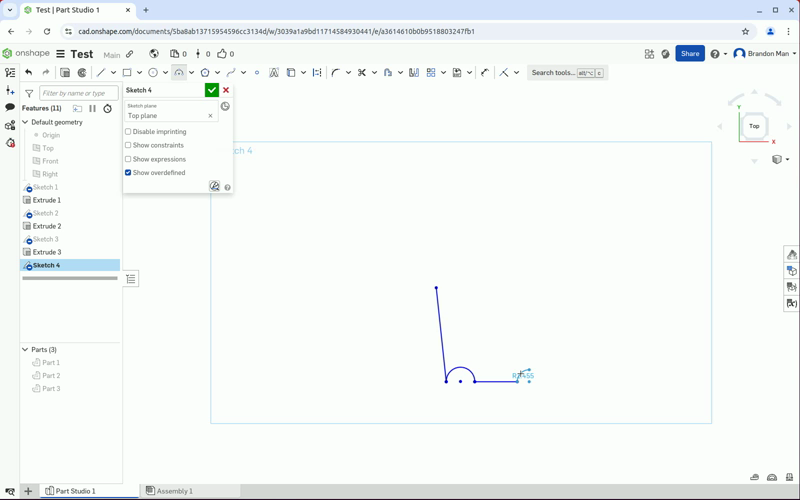
click(520, 373)
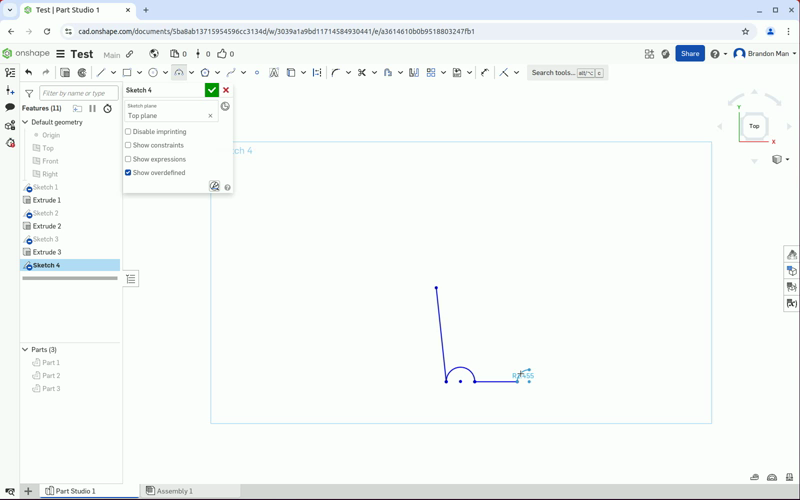
key_up(shift)
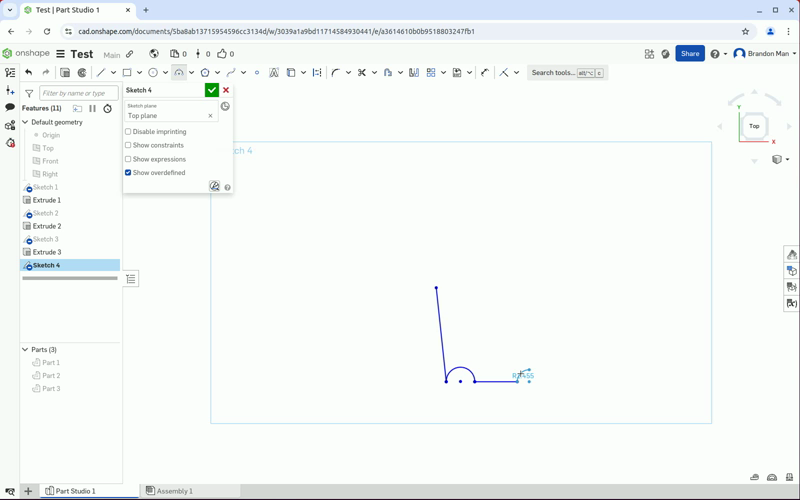
key(esc)
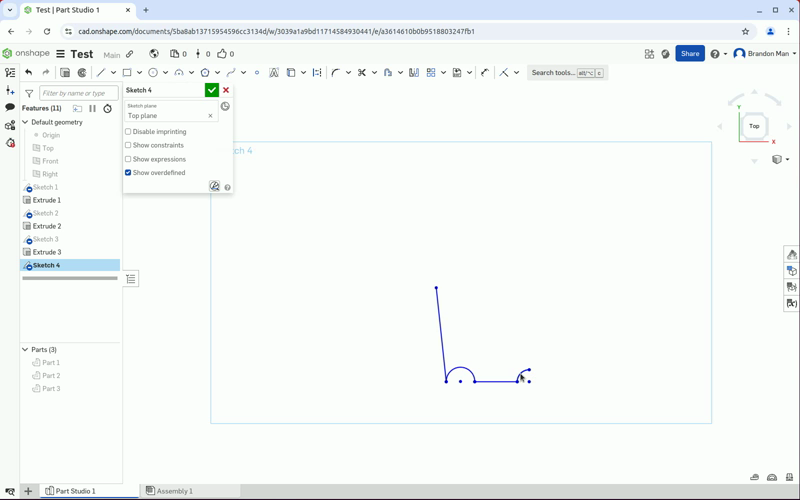
key(l)
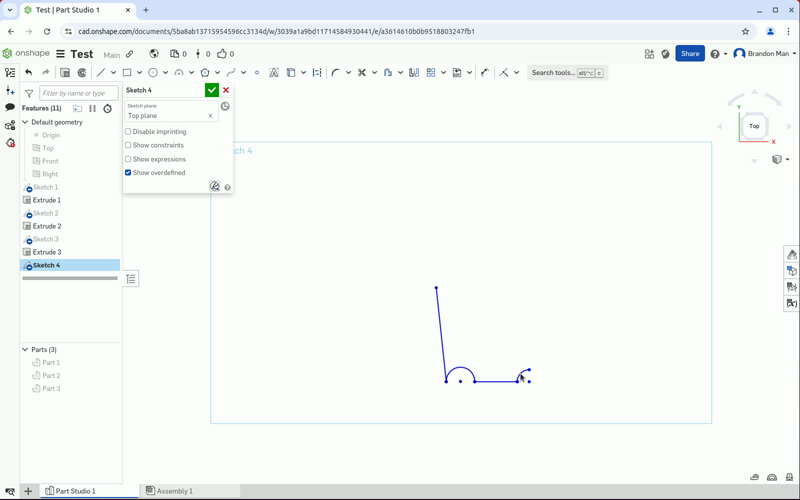
mouse_move(529, 369)
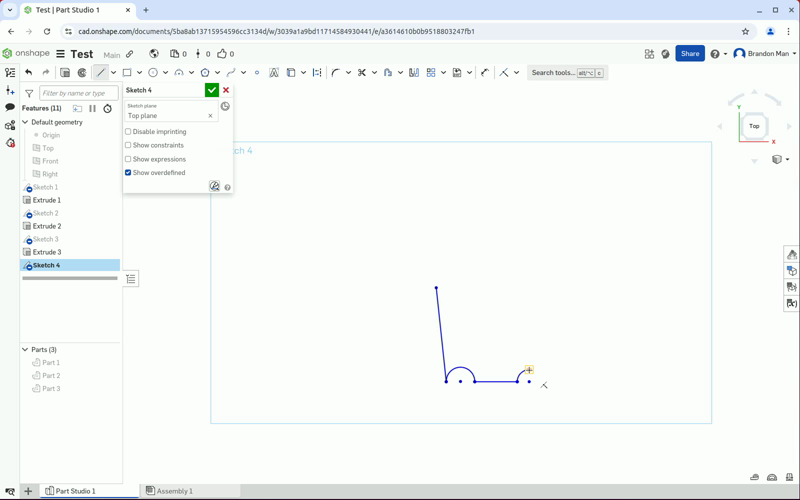
click(529, 369)
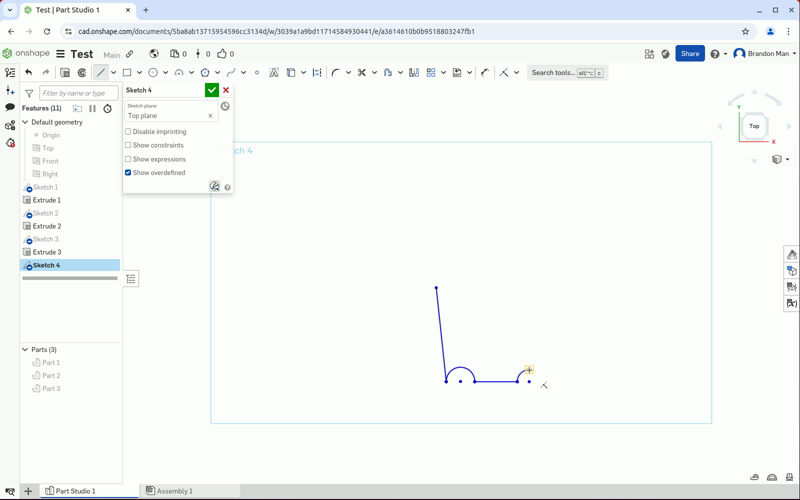
key_down(shift)
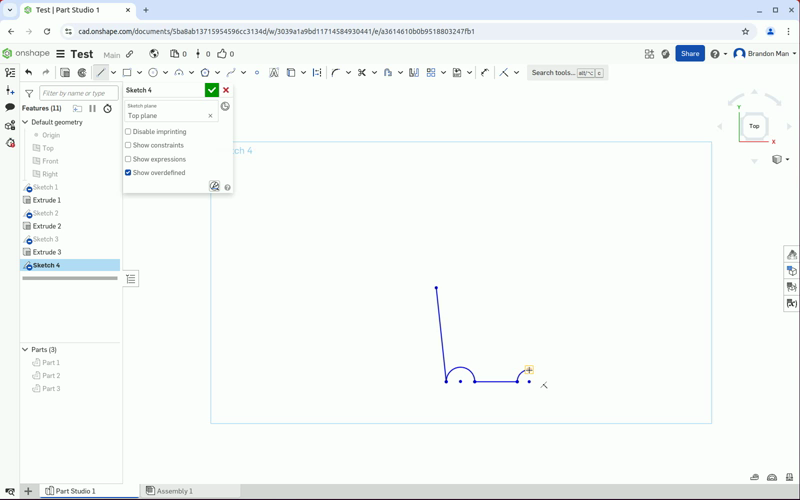
mouse_move(559, 369)
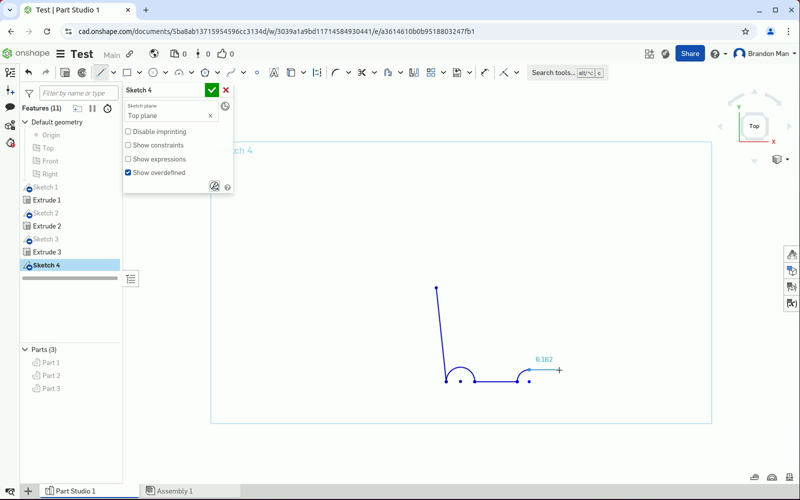
mouse_move(489, 367)
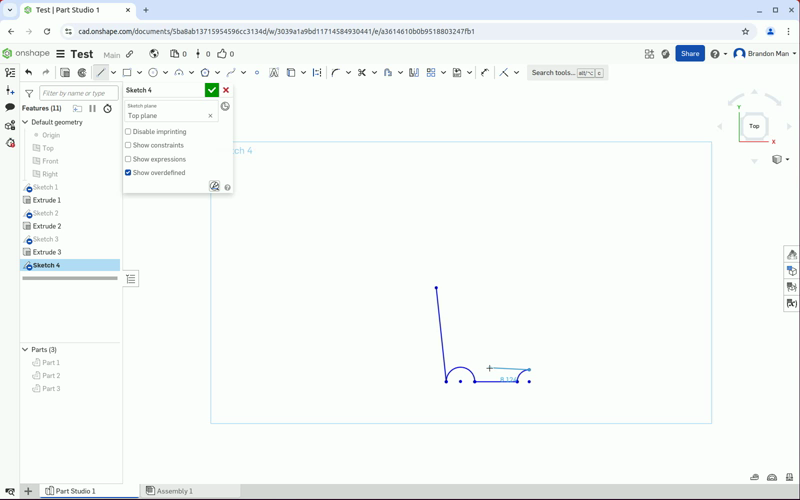
click(489, 367)
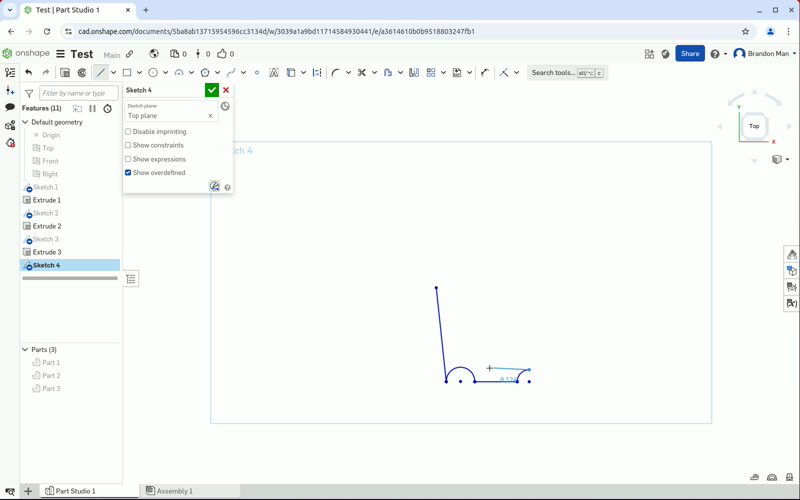
key_up(shift)
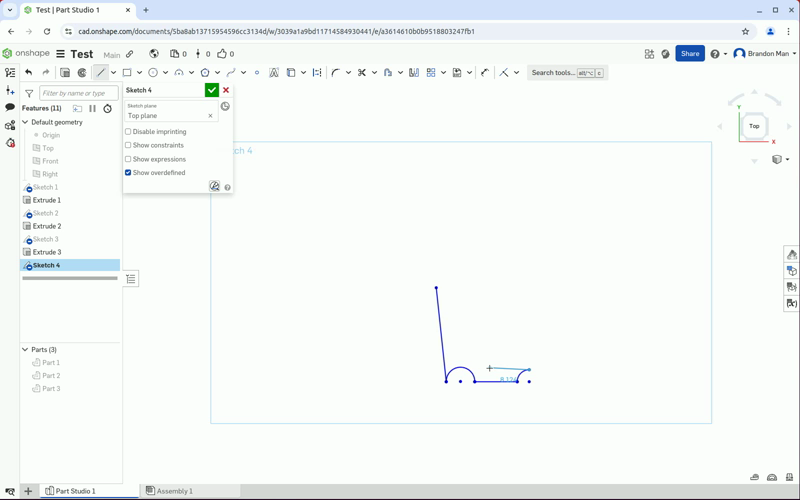
key(esc)
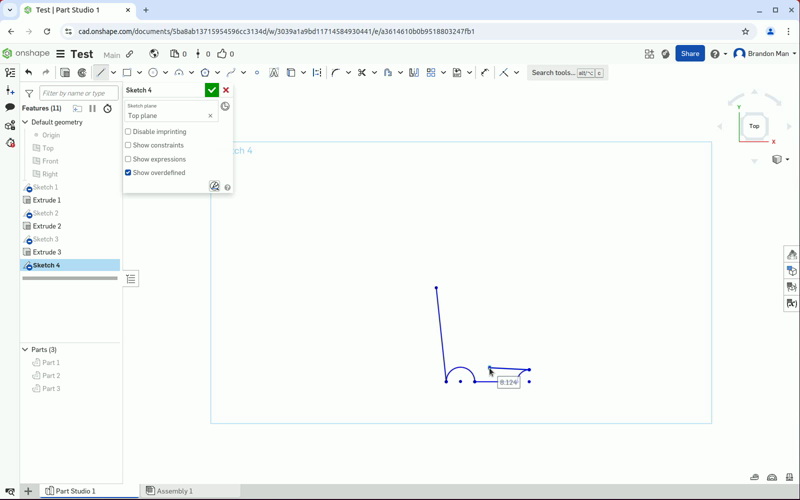
key(a)
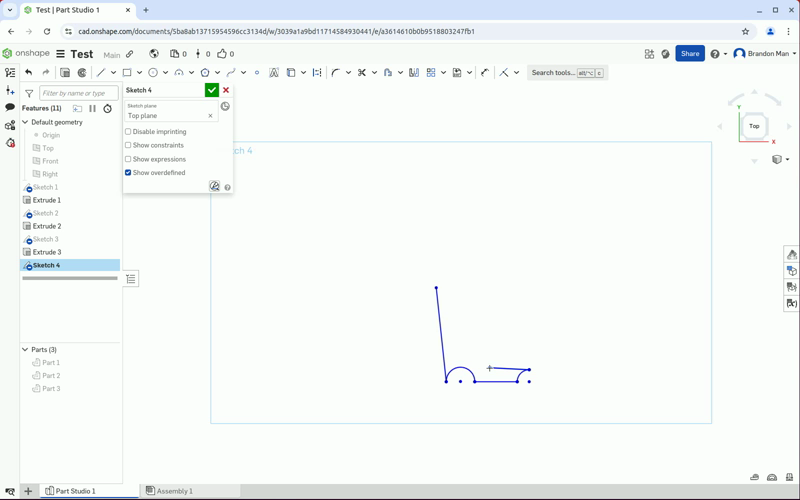
mouse_move(489, 367)
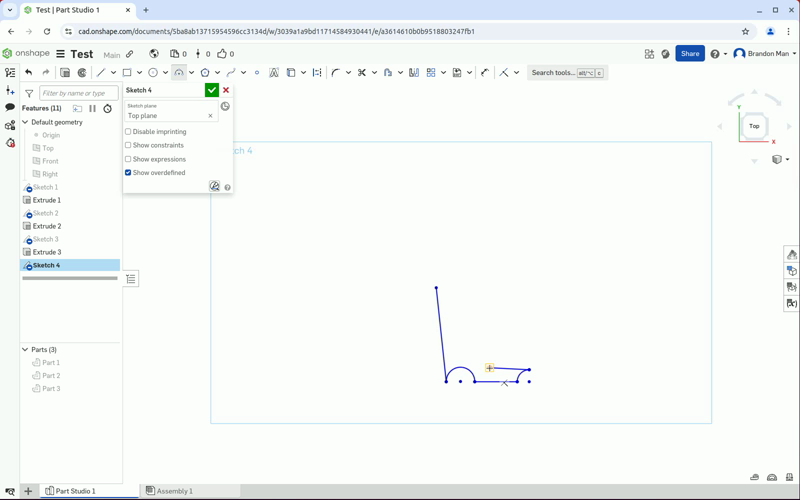
click(489, 367)
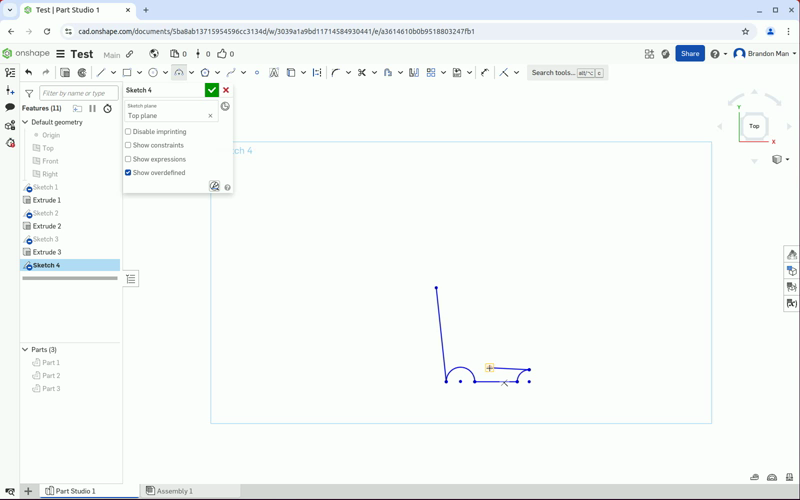
key_down(shift)
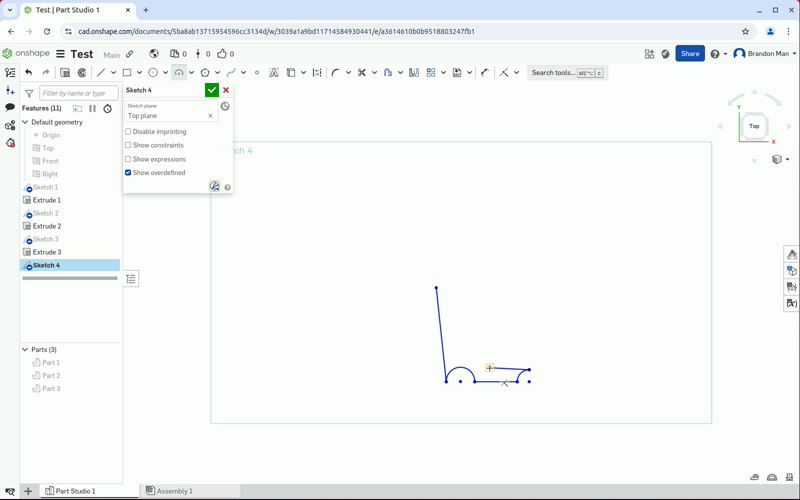
mouse_move(477, 353)
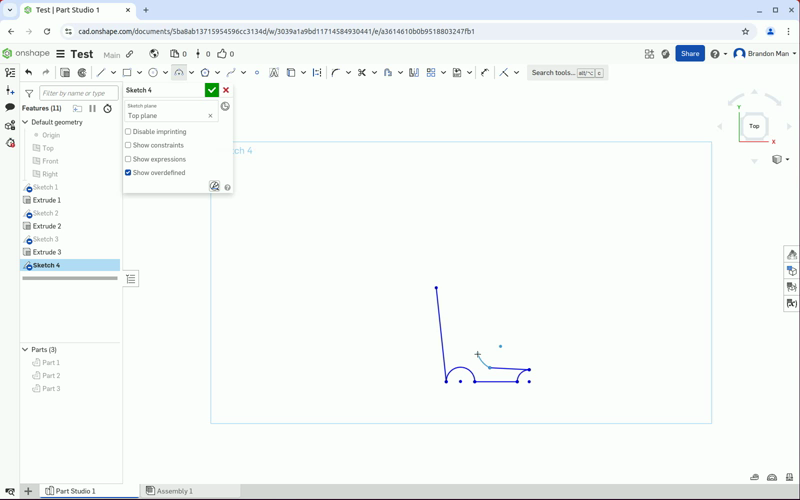
click(477, 353)
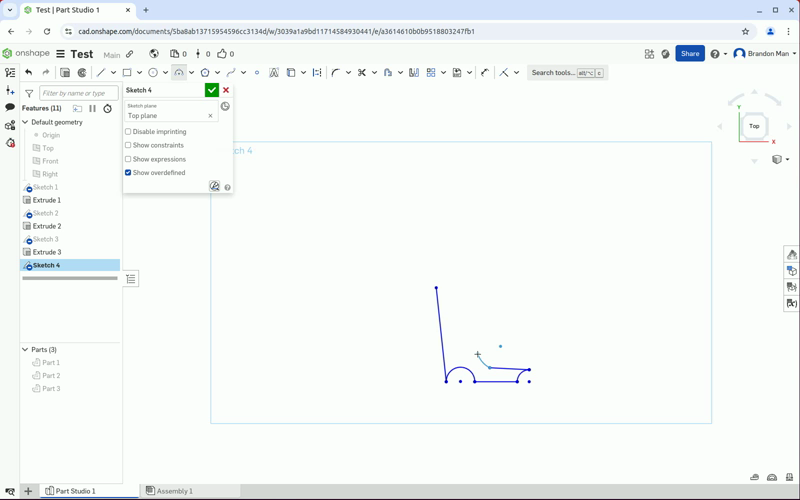
mouse_move(480, 363)
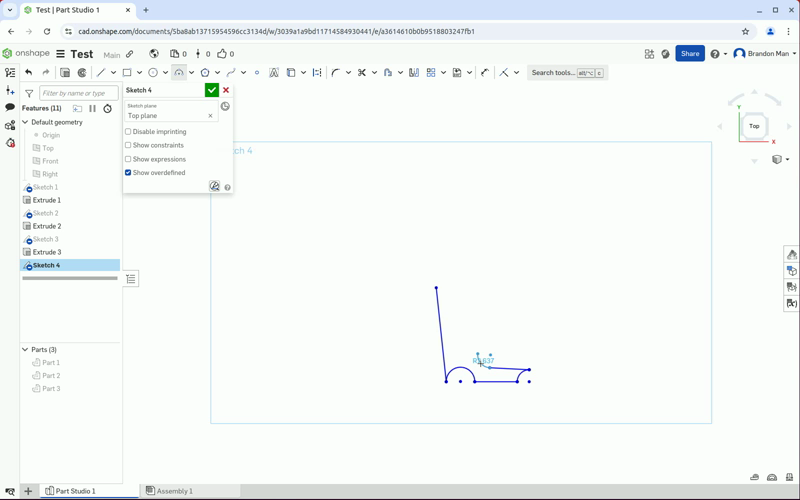
click(480, 363)
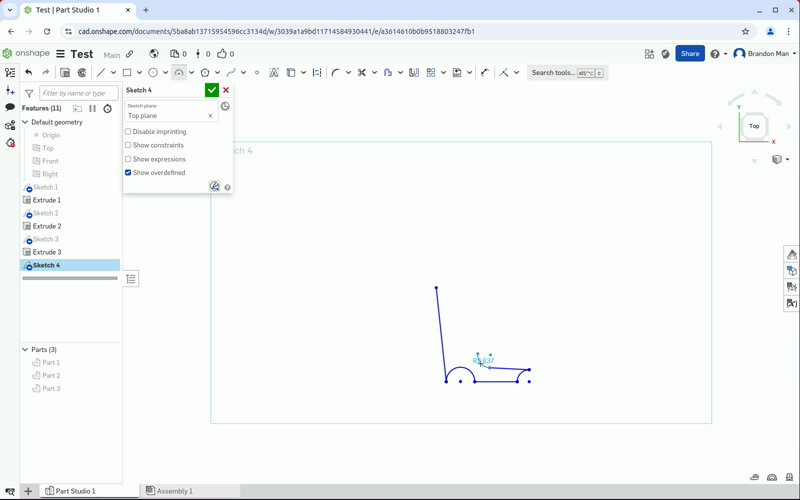
key_up(shift)
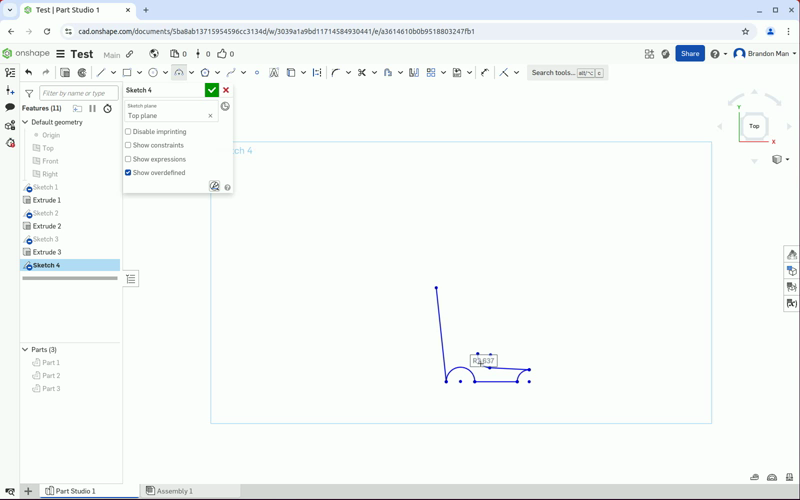
key(esc)
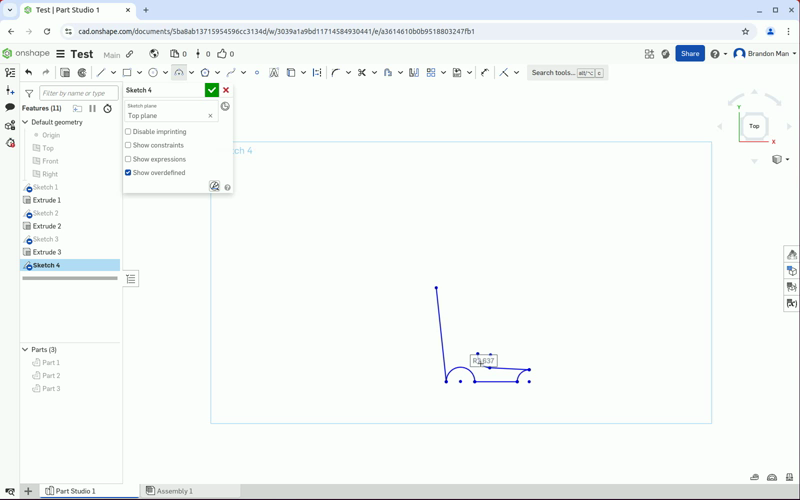
key(l)
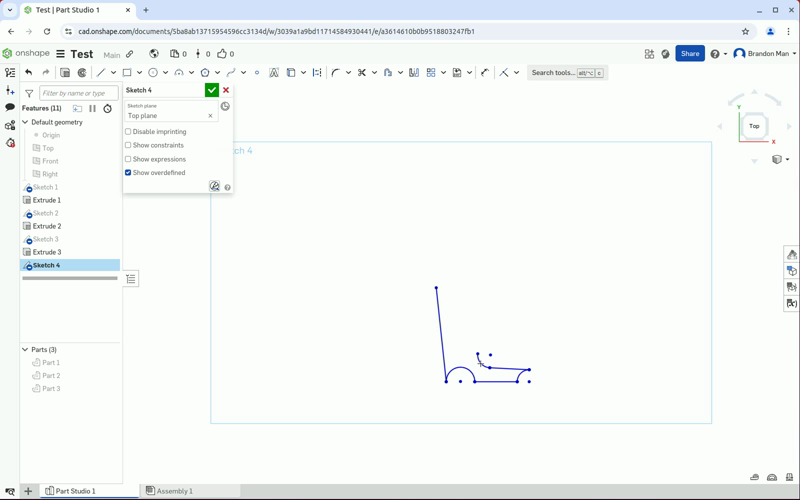
mouse_move(477, 353)
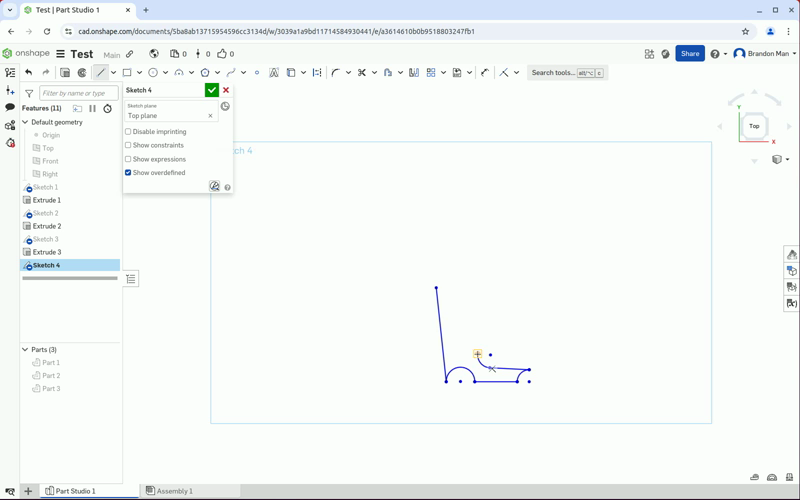
click(477, 353)
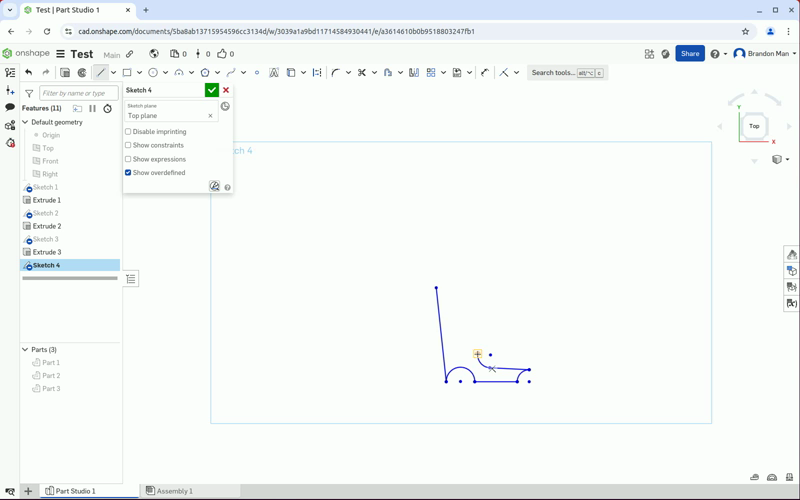
key_down(shift)
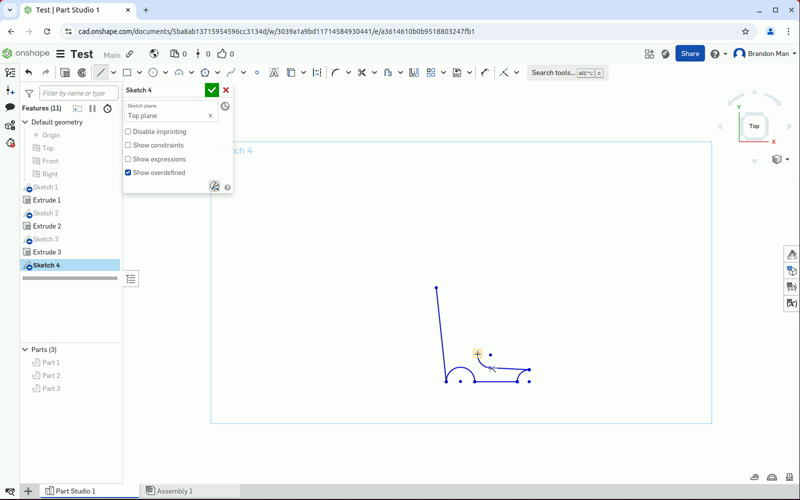
mouse_move(484, 287)
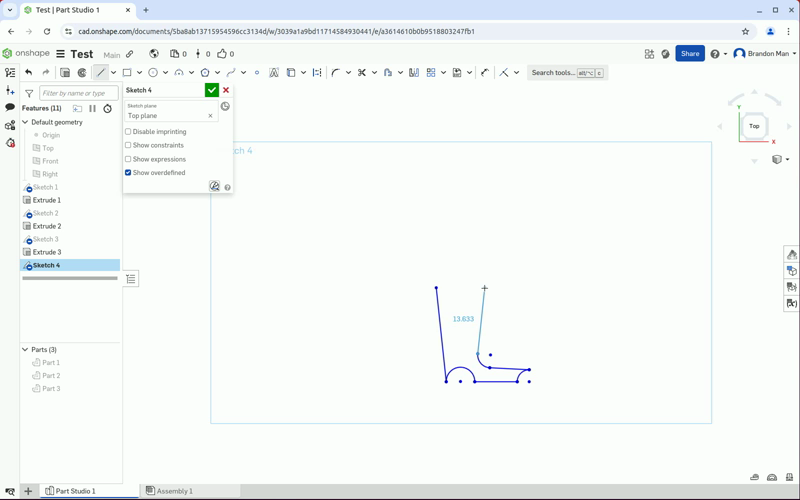
click(484, 287)
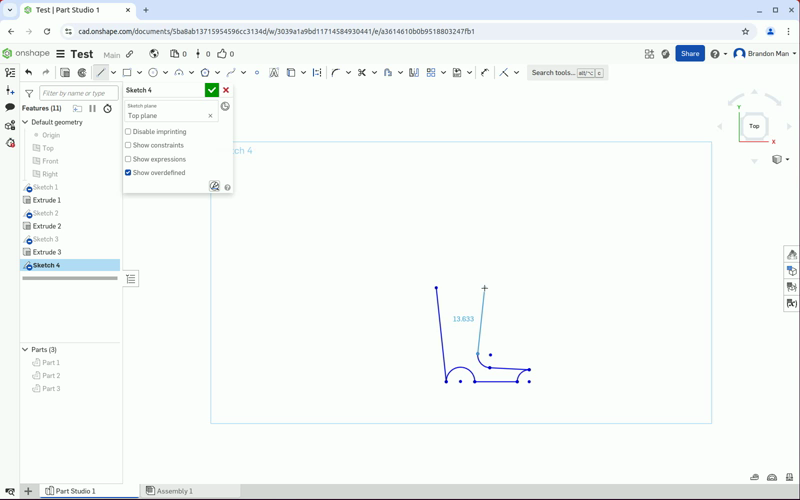
key_up(shift)
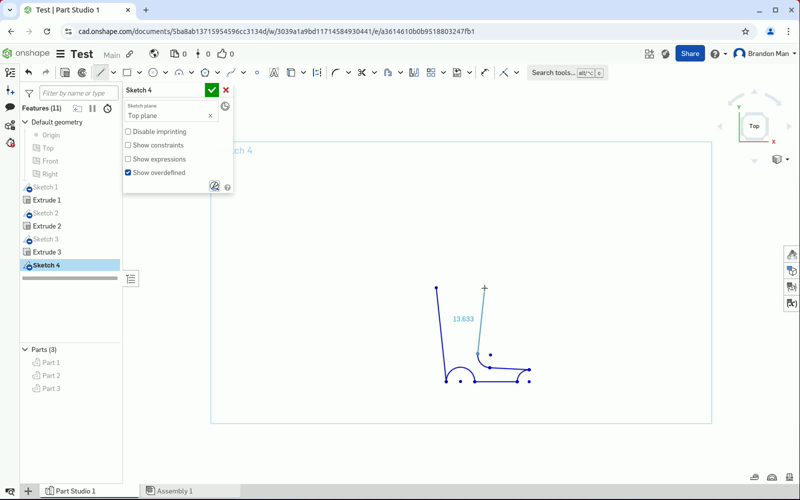
key(esc)
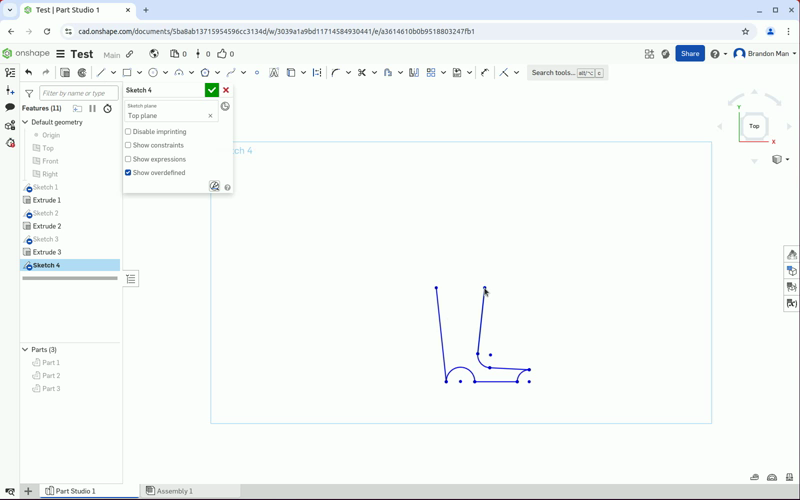
key(a)
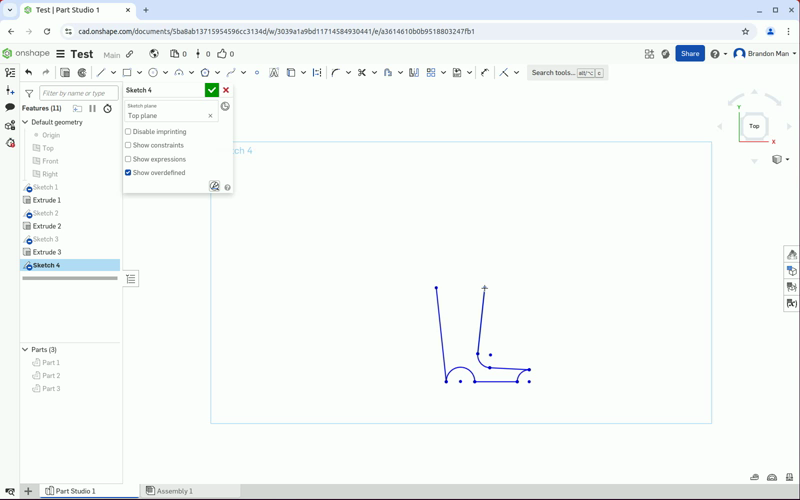
mouse_move(484, 287)
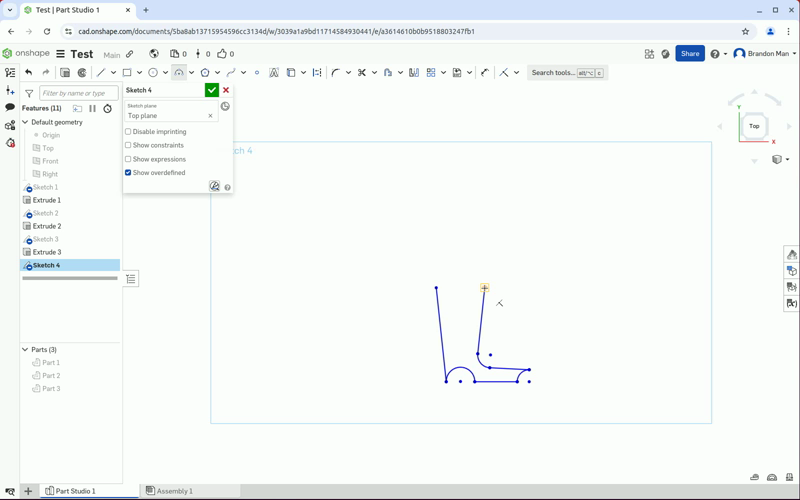
click(484, 287)
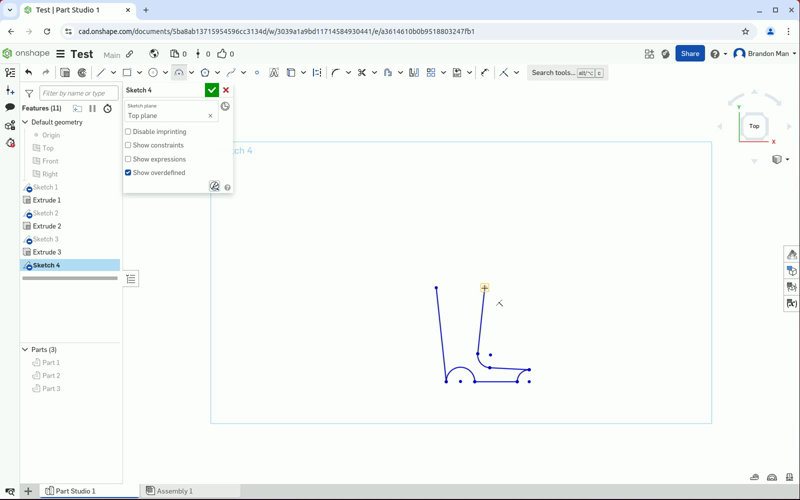
mouse_move(436, 287)
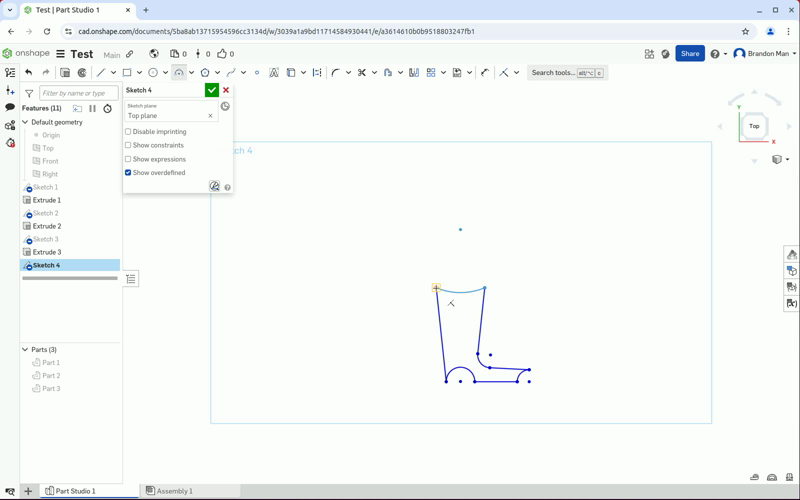
click(436, 287)
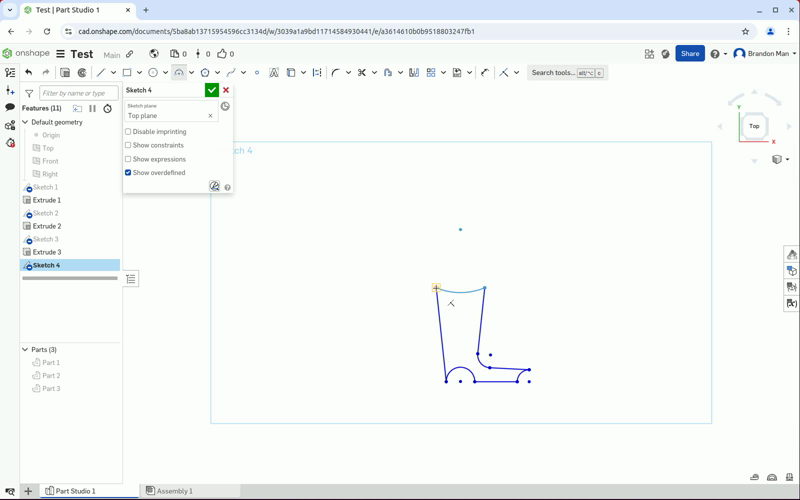
key_down(shift)
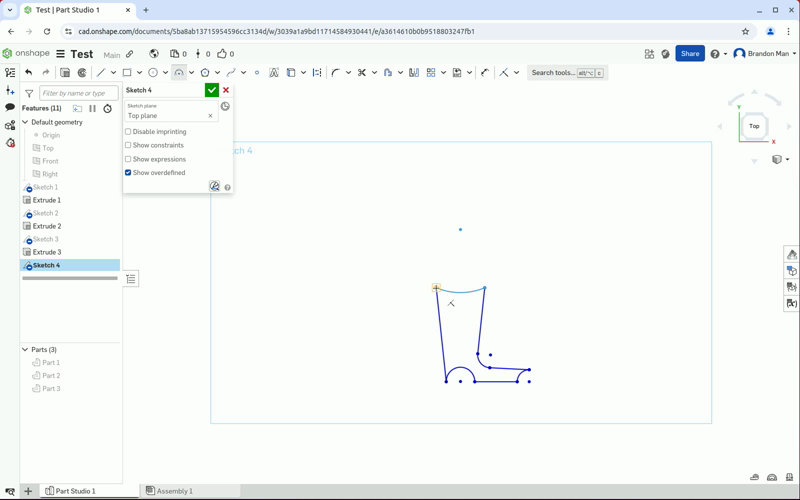
mouse_move(460, 307)
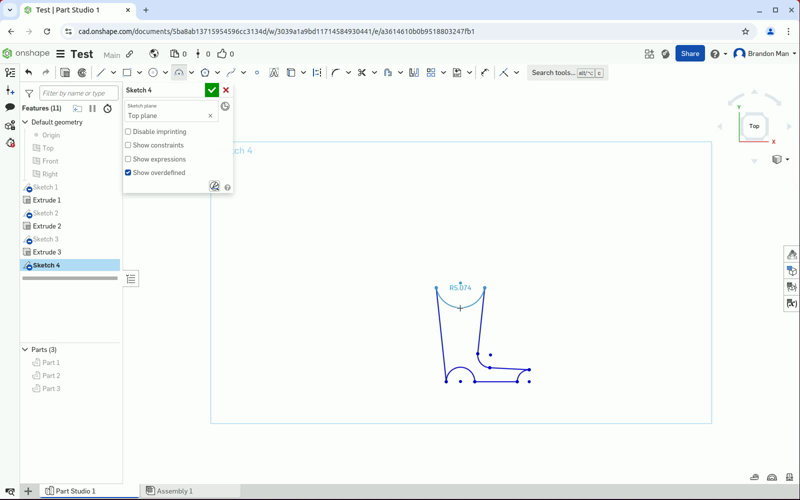
click(460, 307)
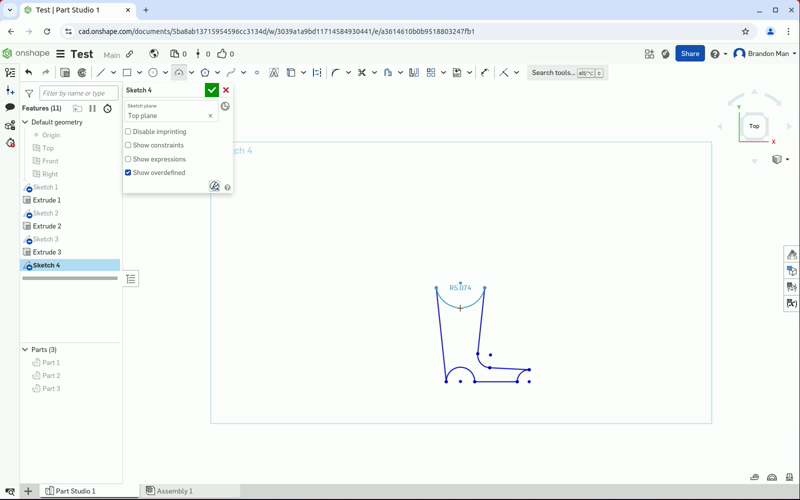
key_up(shift)
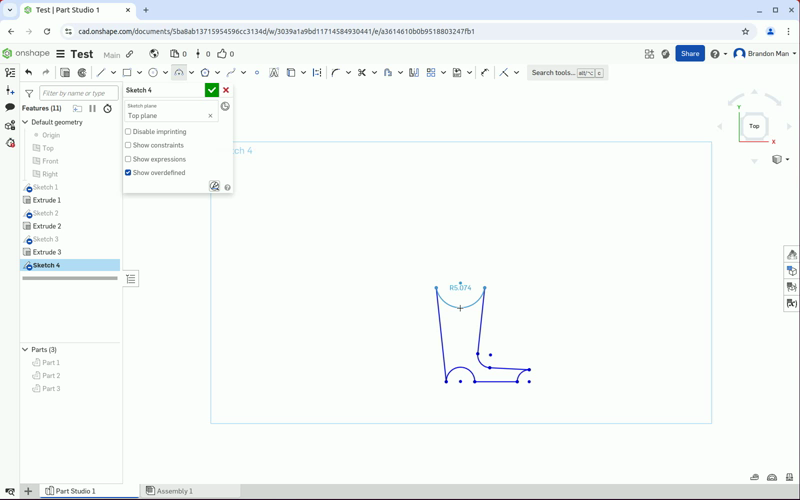
key(esc)
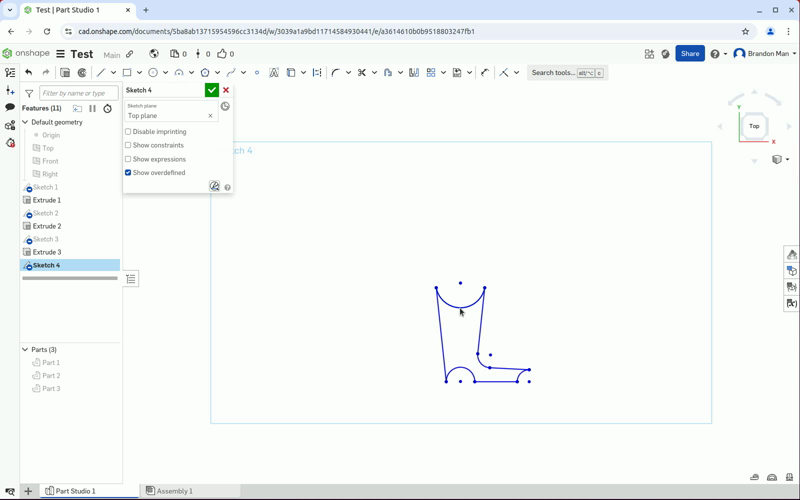
mouse_move(449, 374)
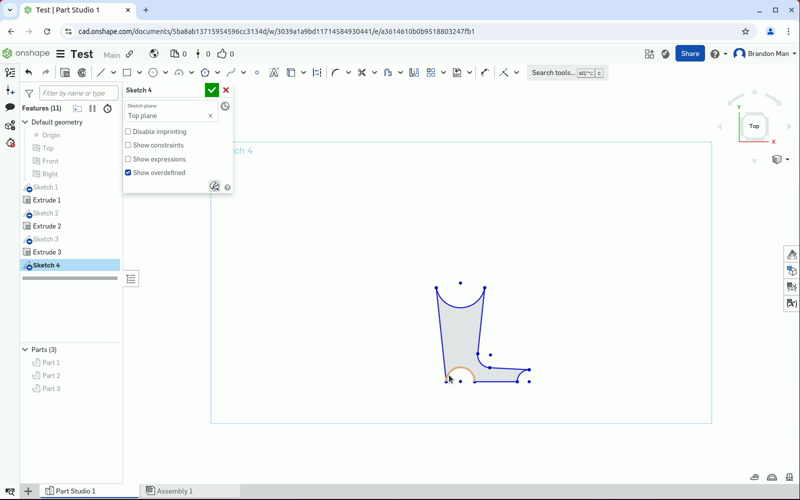
scroll(6)
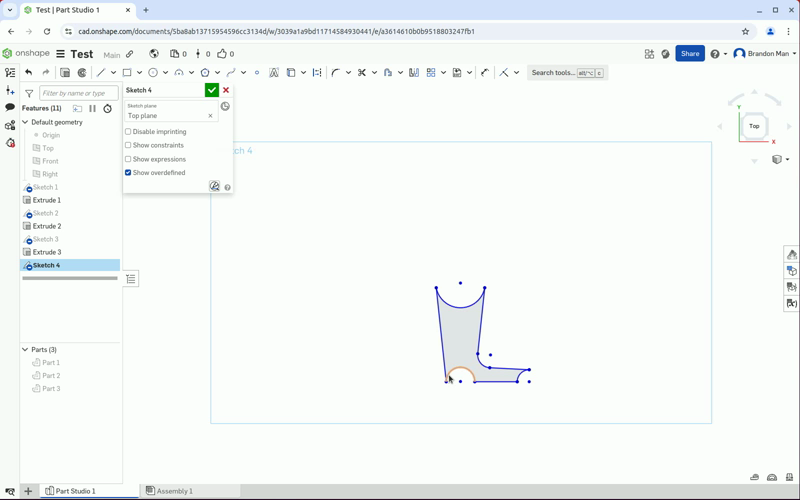
scroll(6)
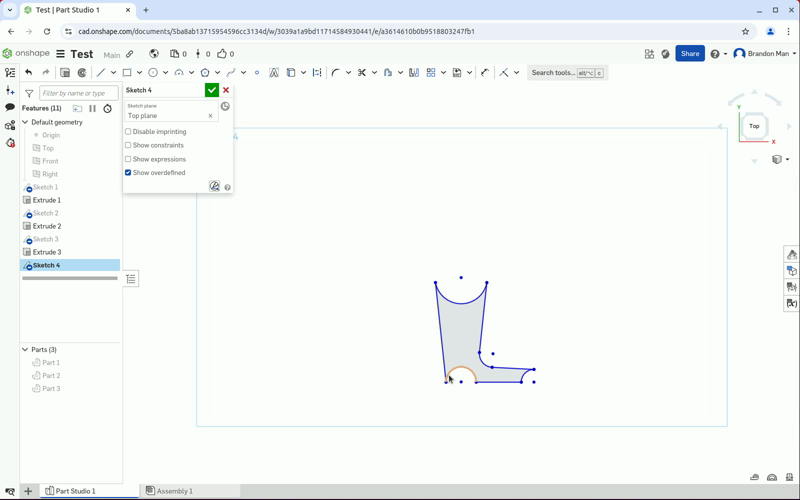
scroll(6)
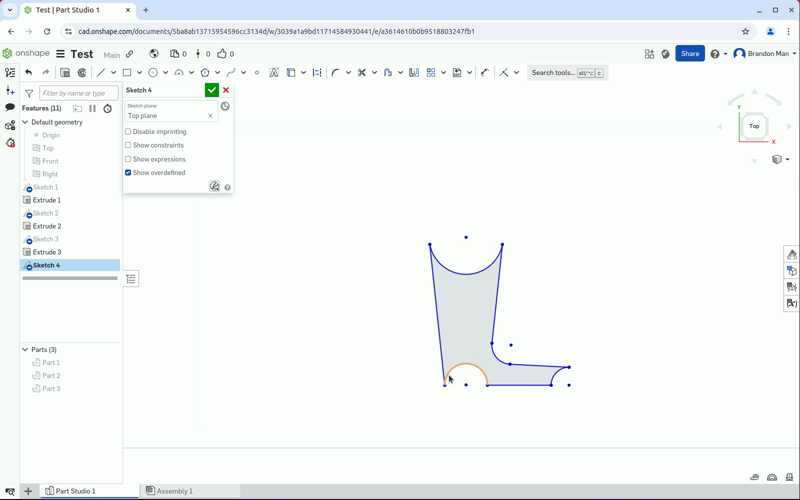
scroll(6)
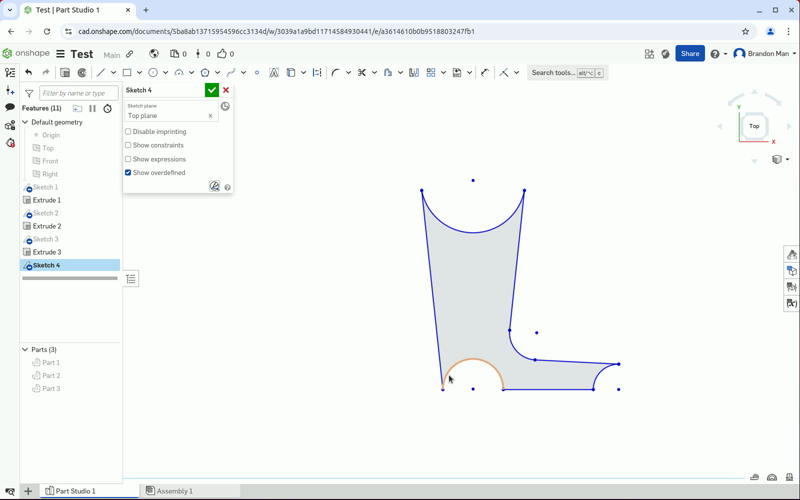
scroll(6)
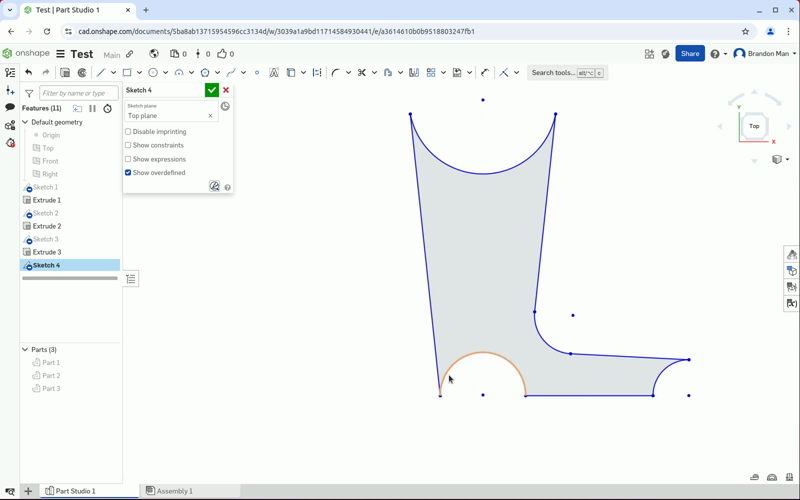
scroll(6)
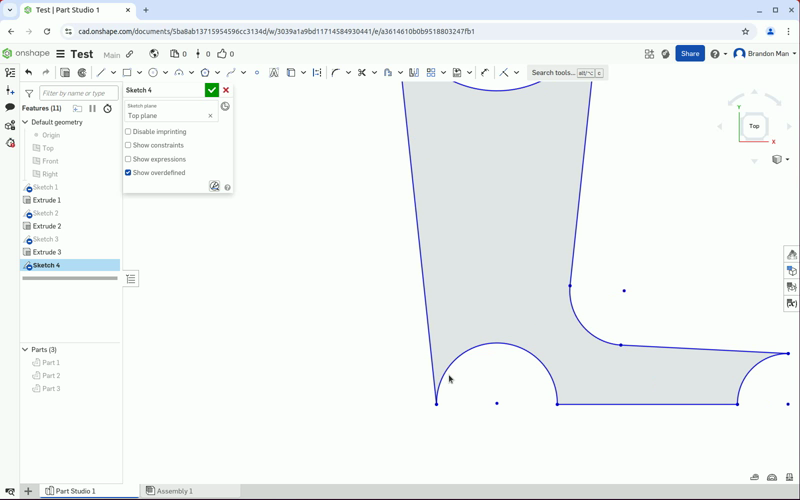
scroll(6)
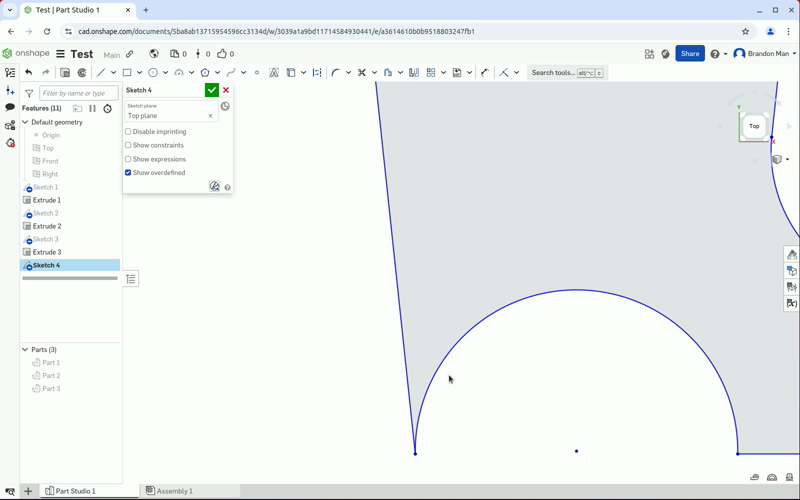
click(449, 374)
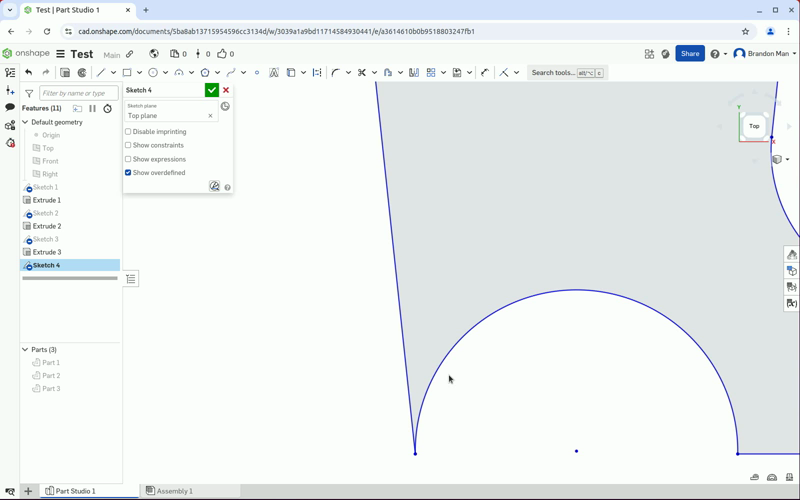
scroll(-6)
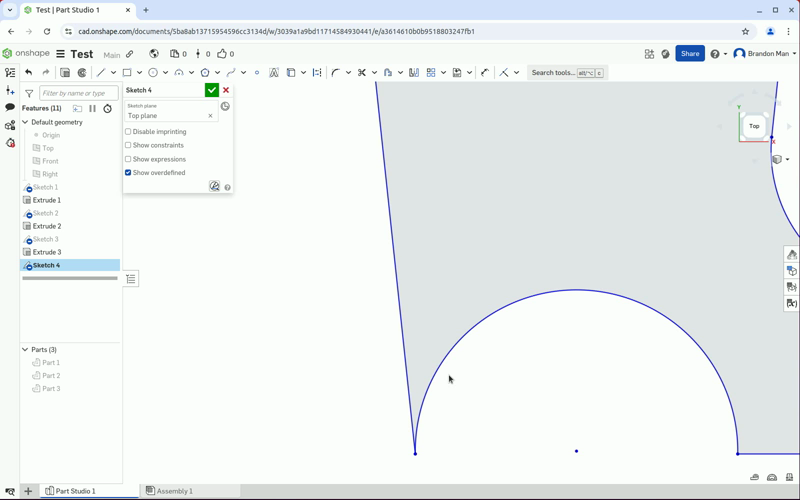
scroll(-6)
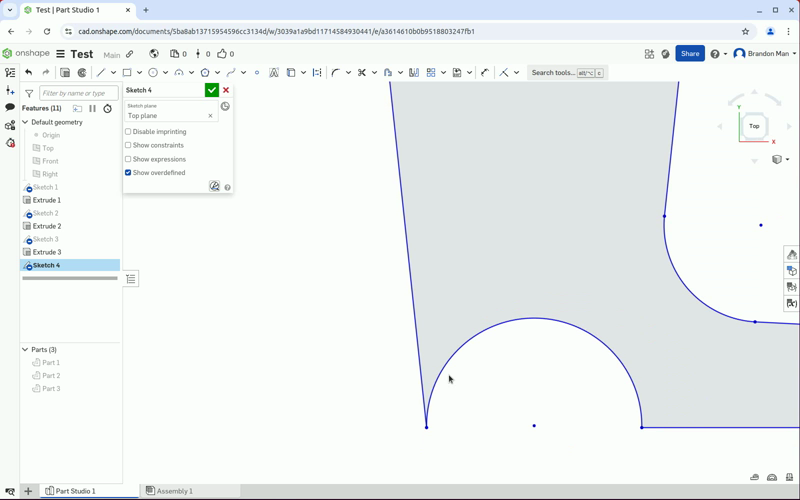
scroll(-6)
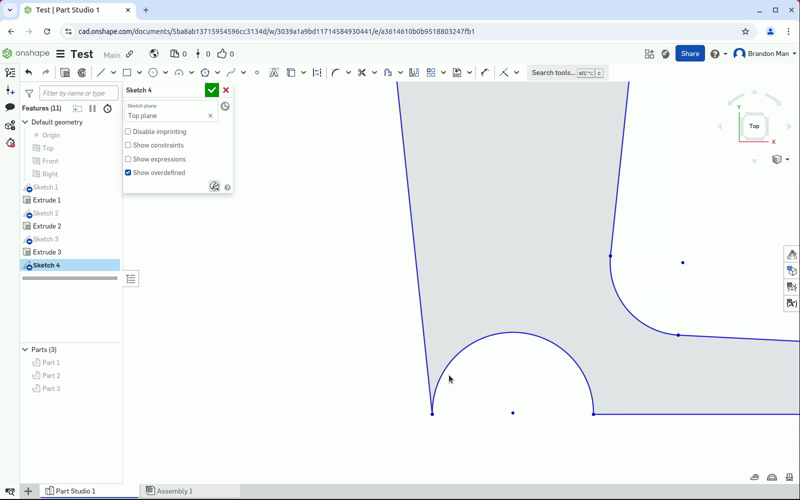
scroll(-6)
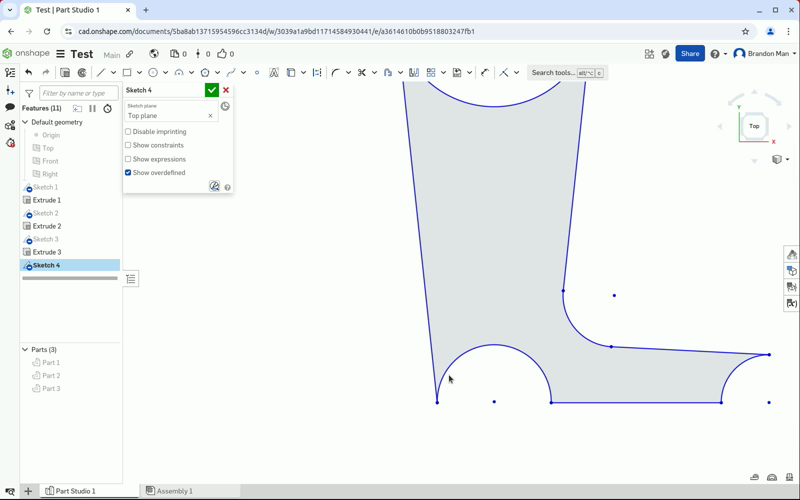
scroll(-6)
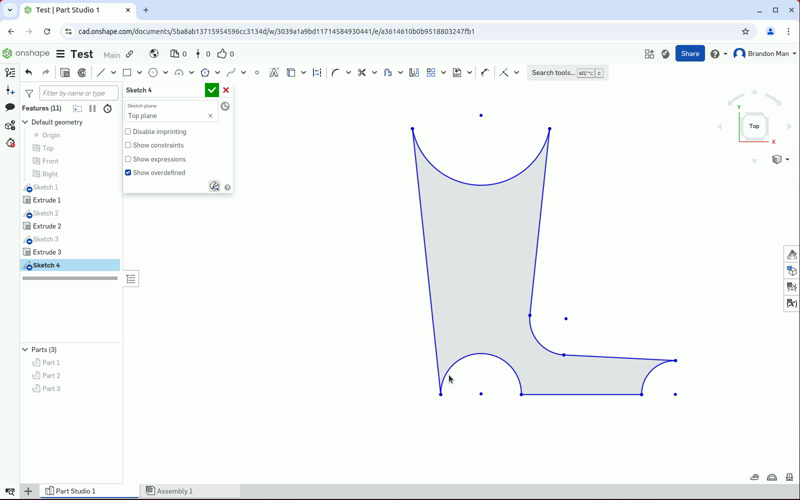
scroll(-6)
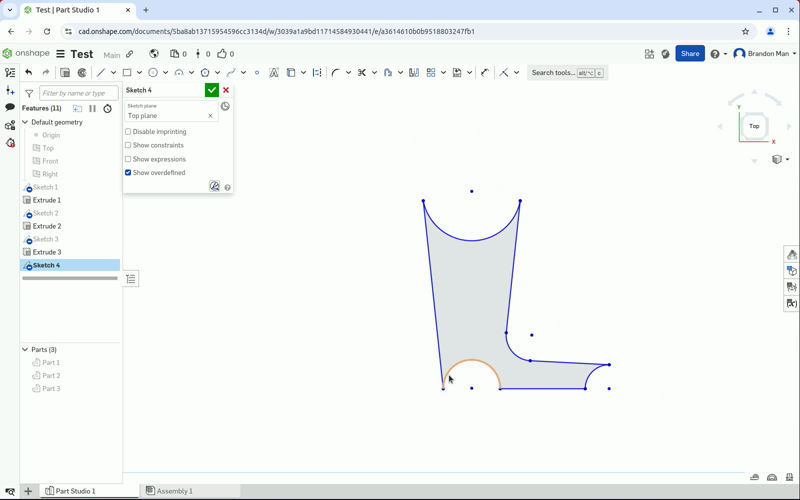
scroll(-6)
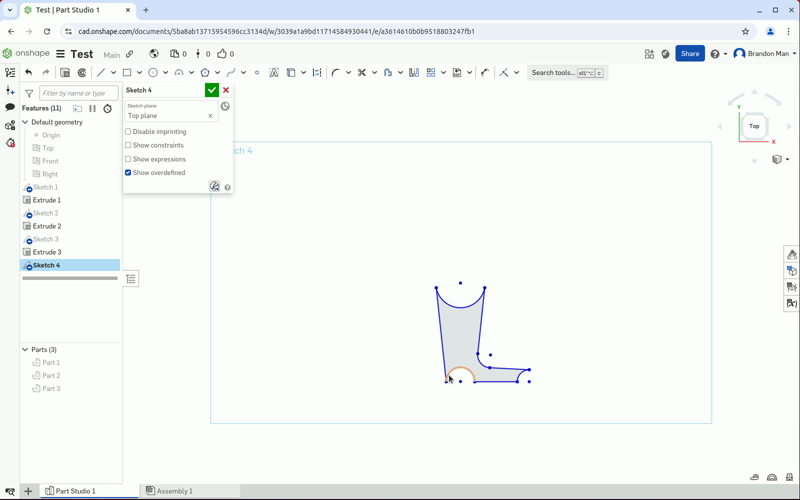
mouse_move(73, 352)
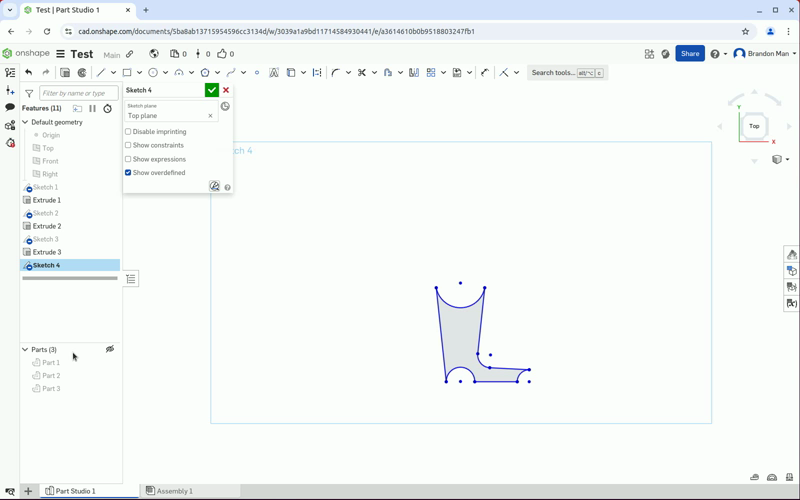
key(shift+y)
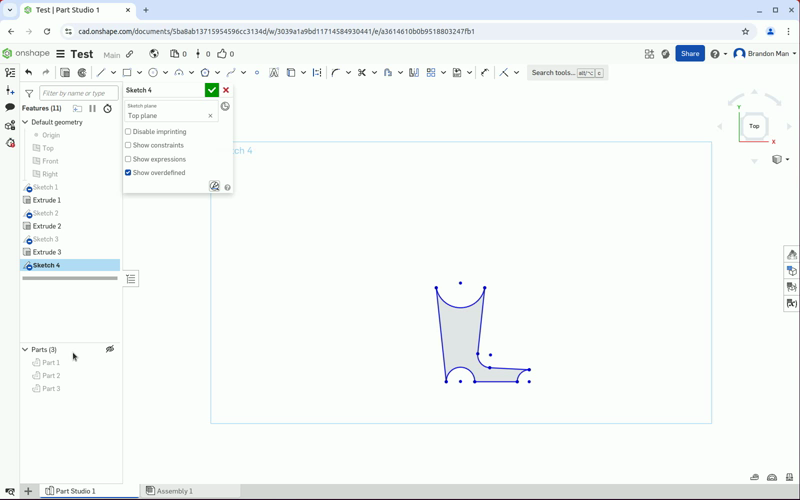
key(shift+e)
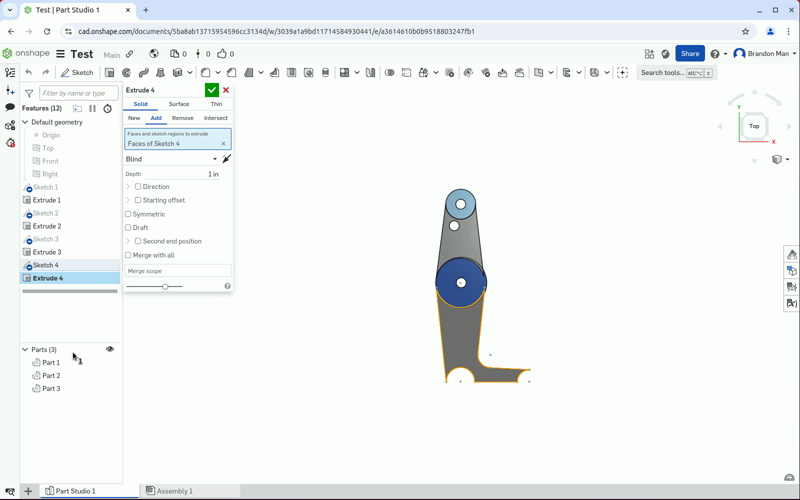
mouse_move(143, 106)
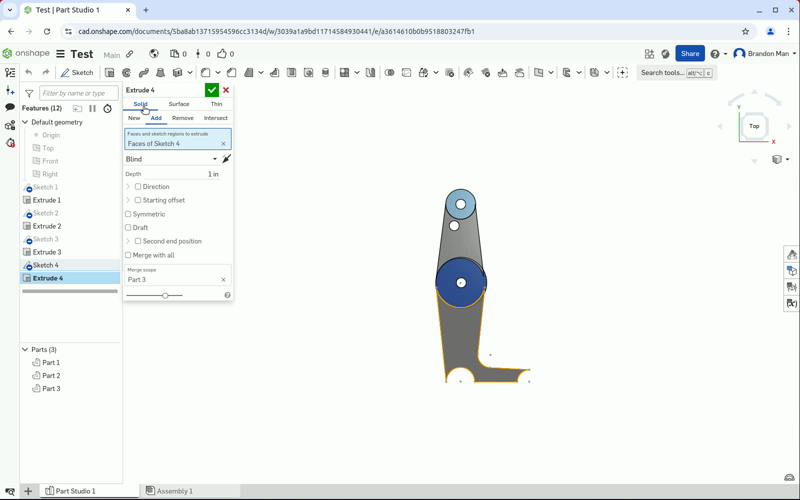
click(143, 106)
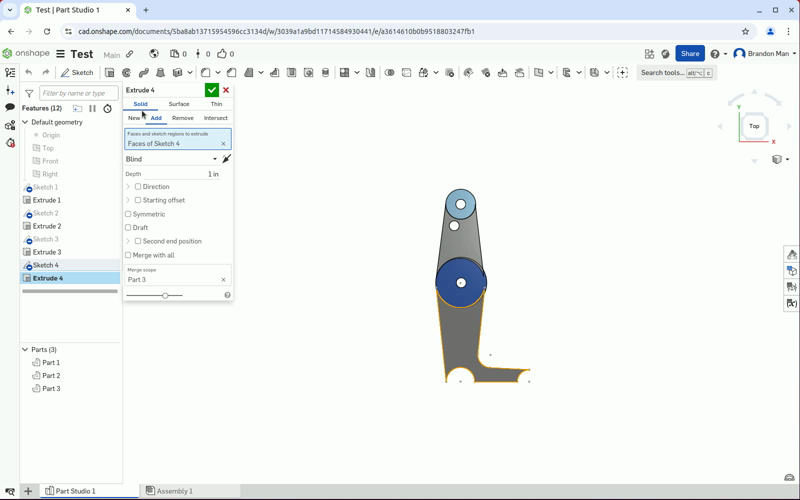
mouse_move(137, 120)
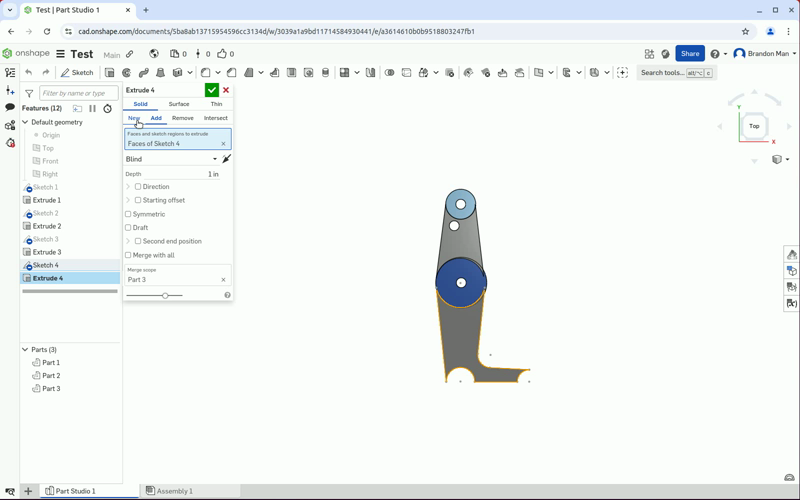
click(137, 120)
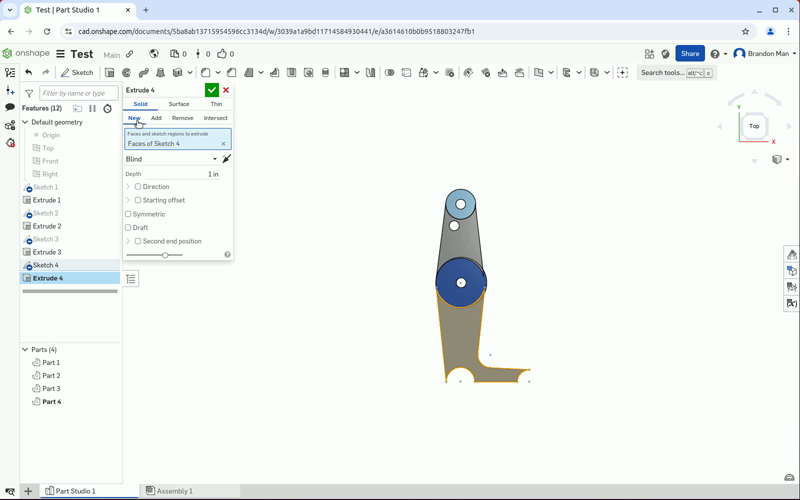
key(tab, 4)
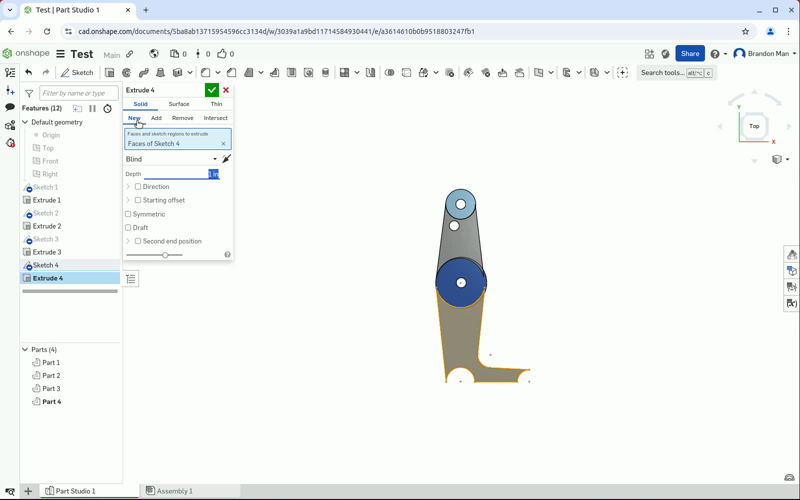
text(0.963)
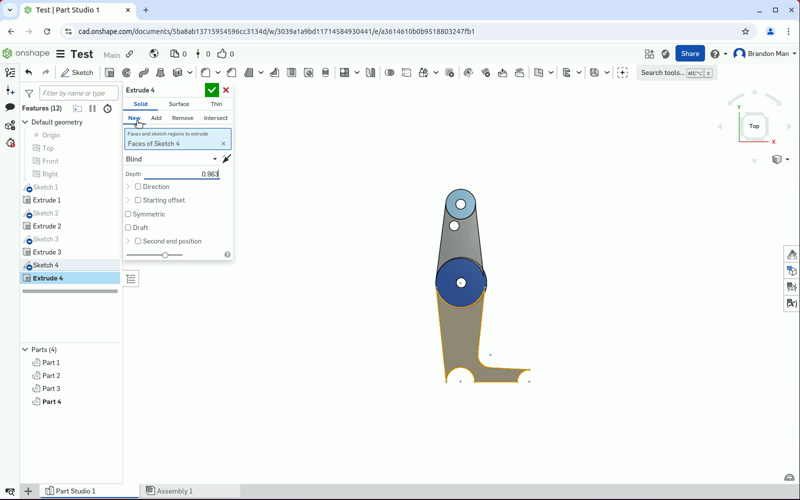
key(enter)
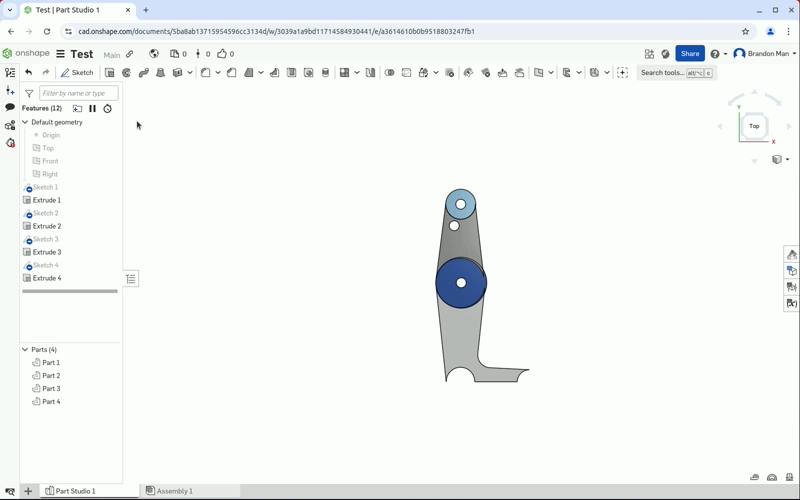
key(shift+h)
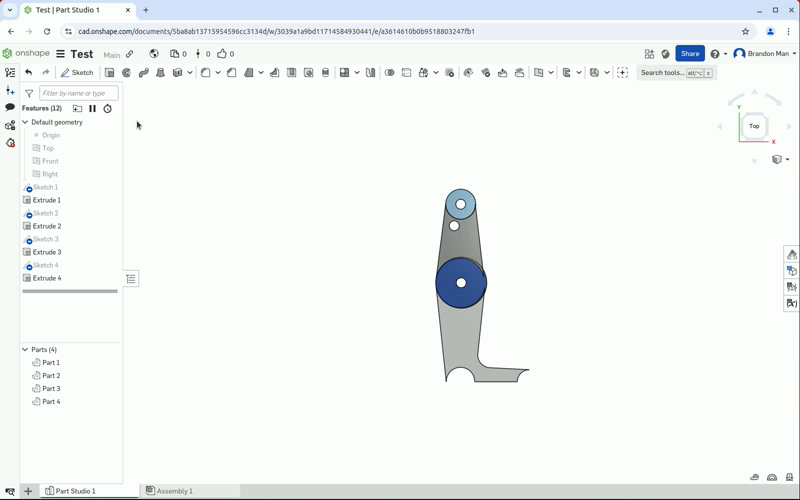
key(shift+h)
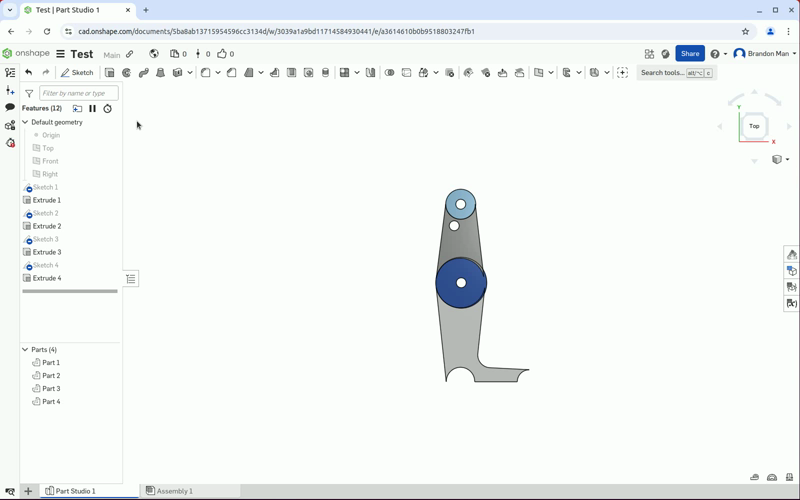
mouse_move(73, 189)
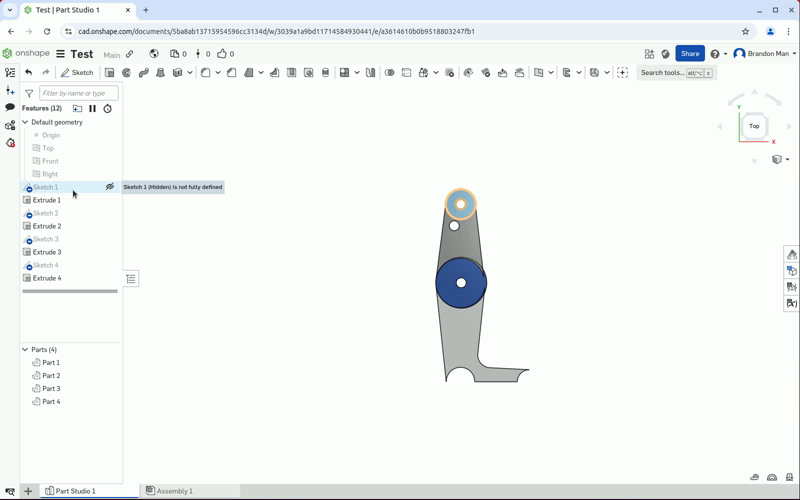
click(73, 189)
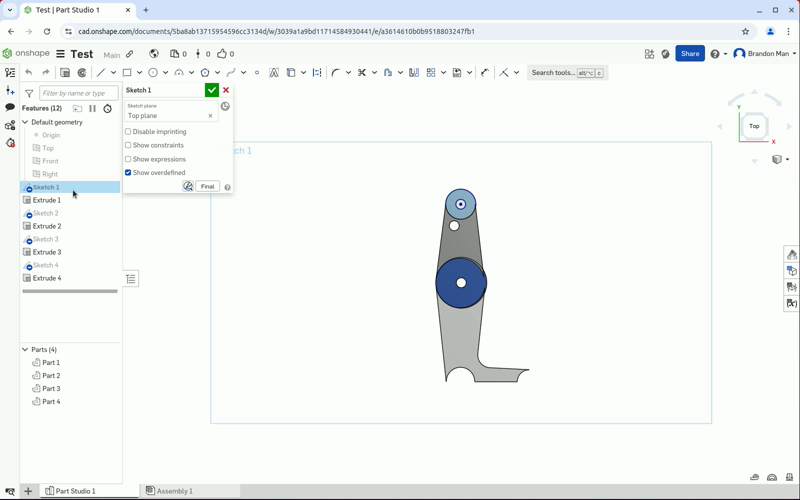
mouse_move(229, 92)
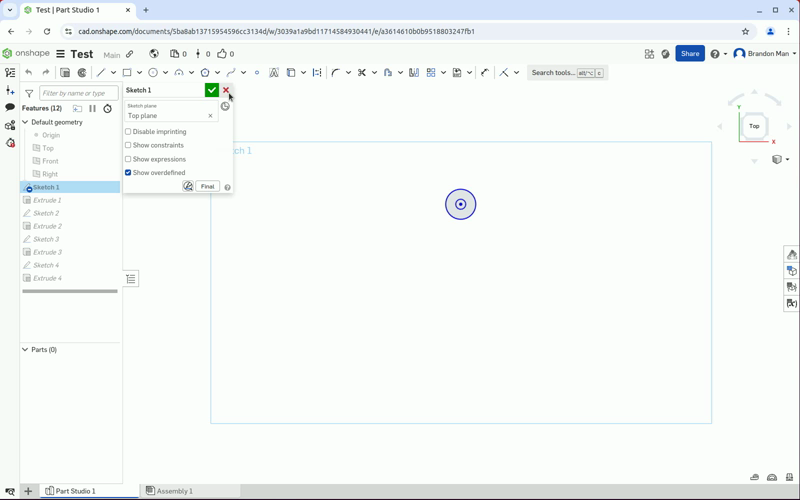
click(229, 92)
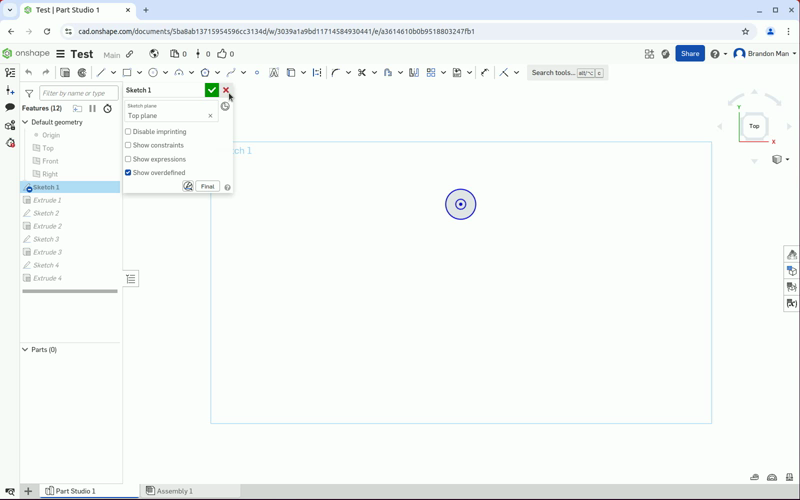
key(shift+s)
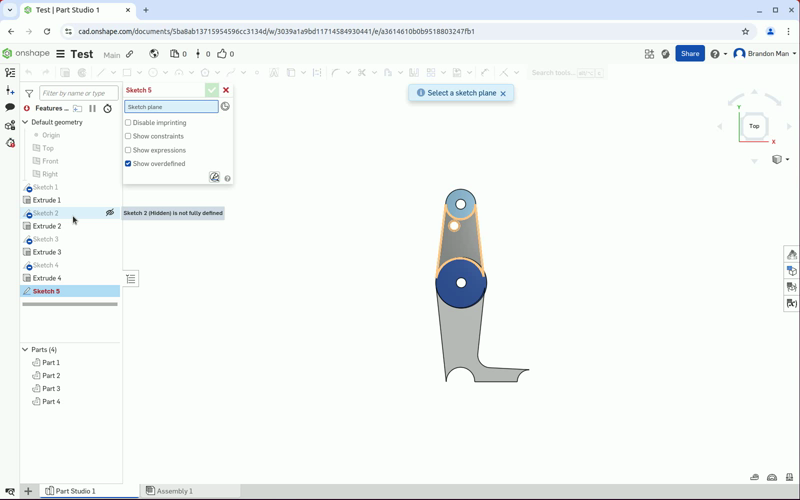
scroll(3)
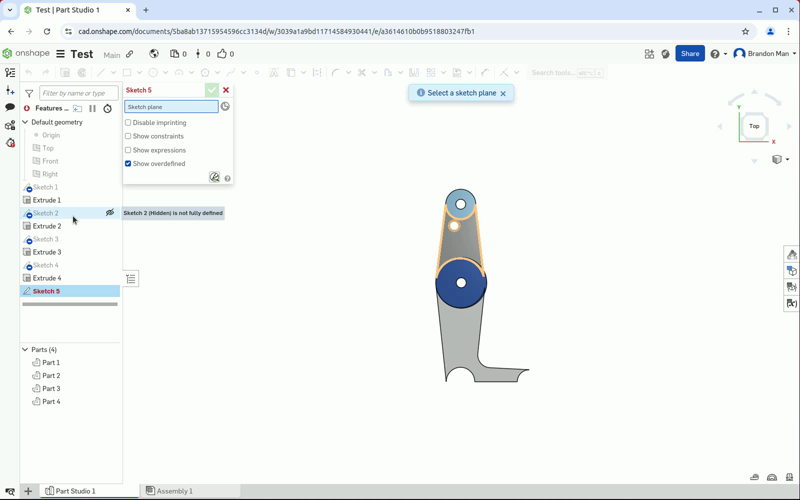
mouse_move(73, 150)
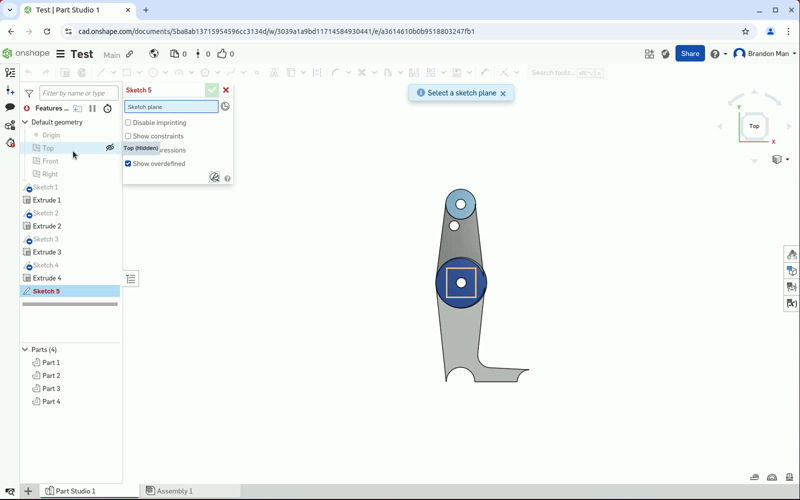
click(73, 150)
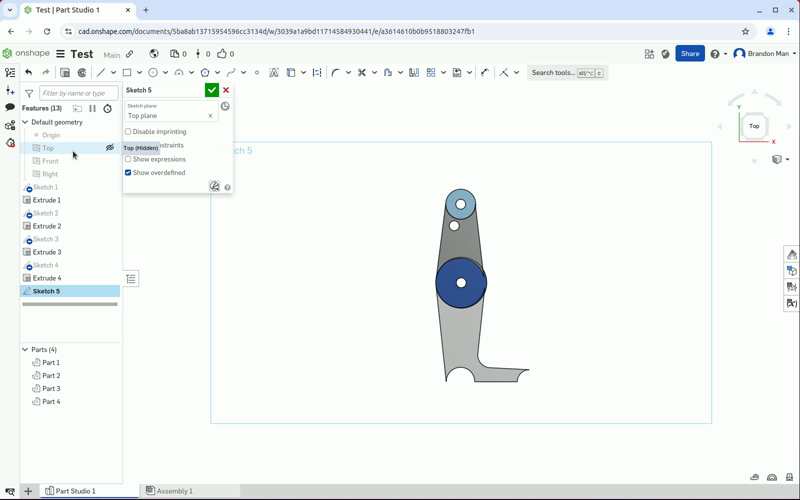
mouse_move(73, 352)
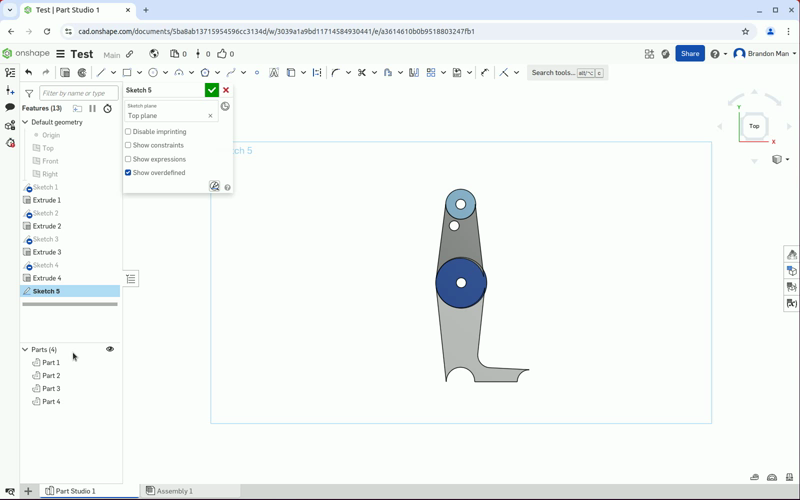
key(y)
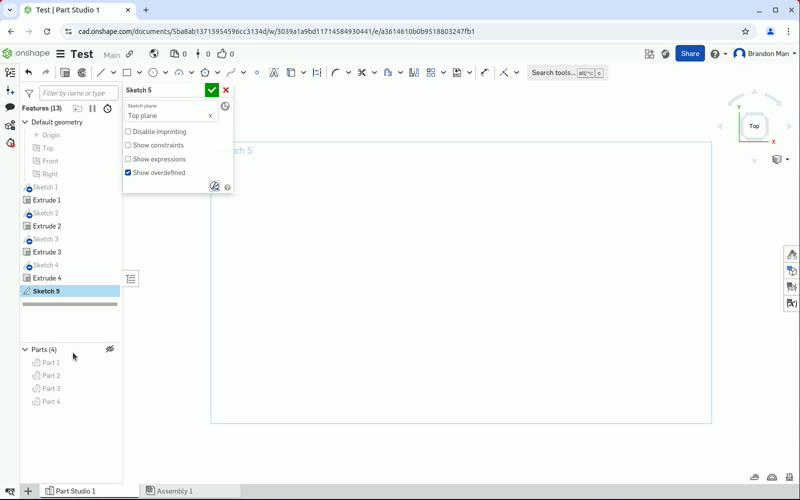
key(l)
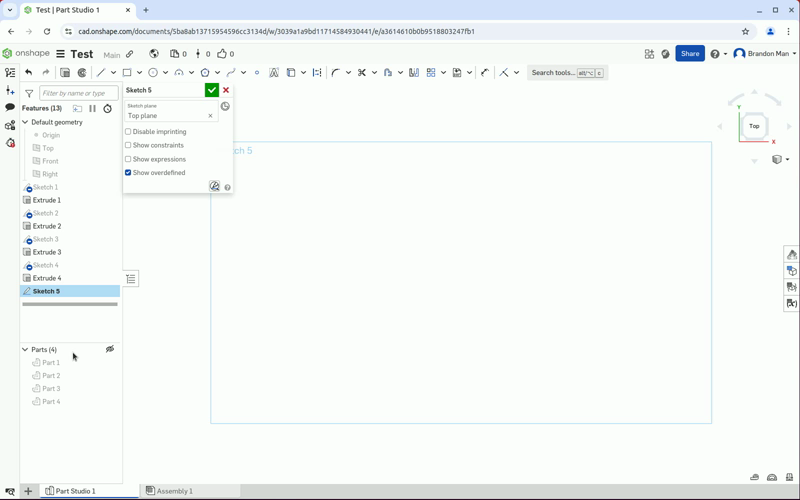
key_down(shift)
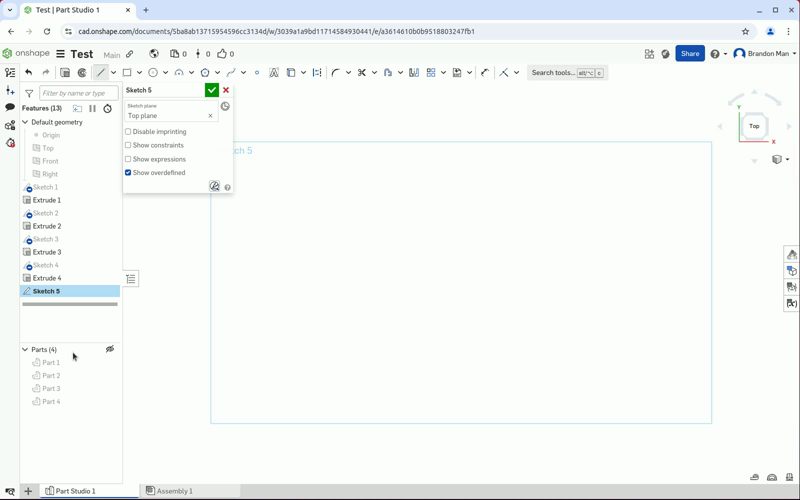
mouse_move(460, 395)
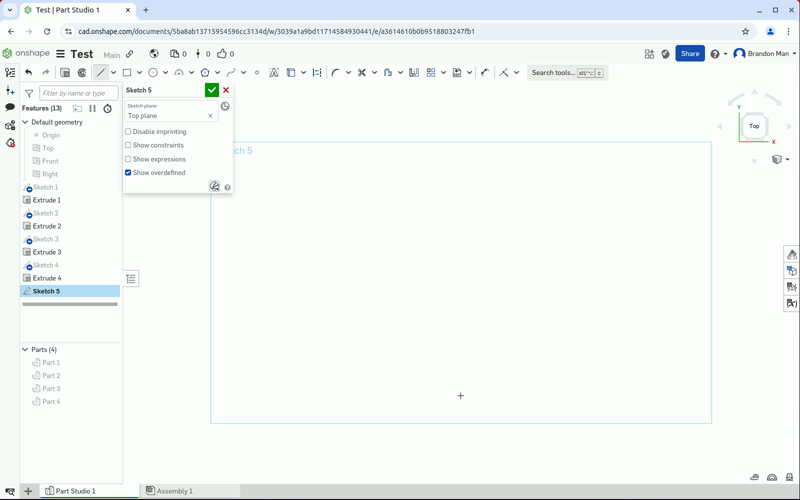
click(460, 395)
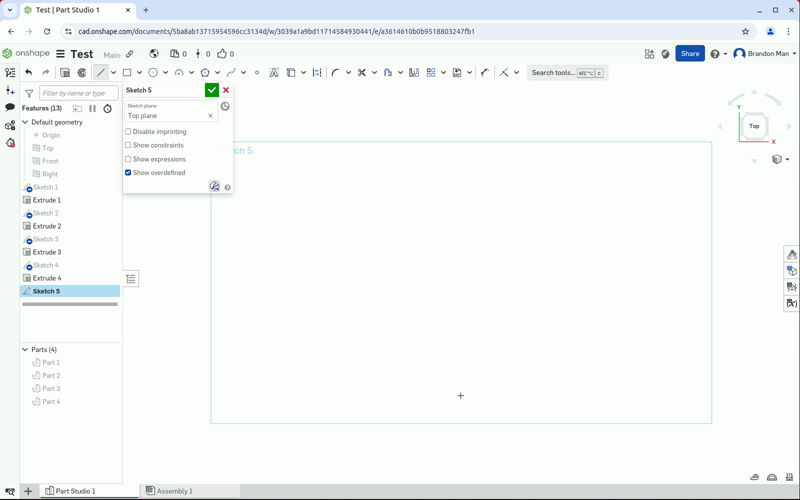
key_up(shift)
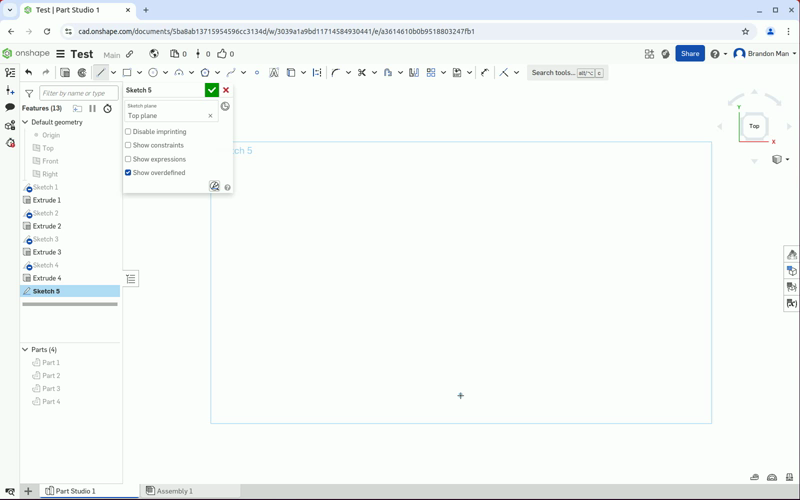
key_down(shift)
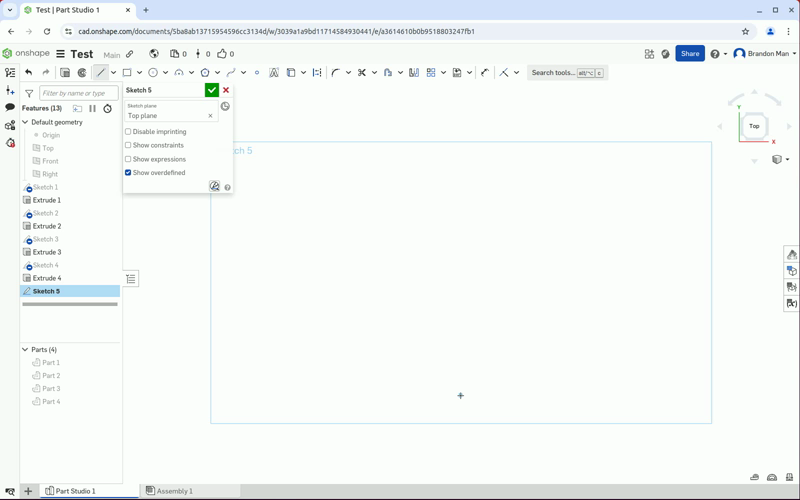
mouse_move(490, 395)
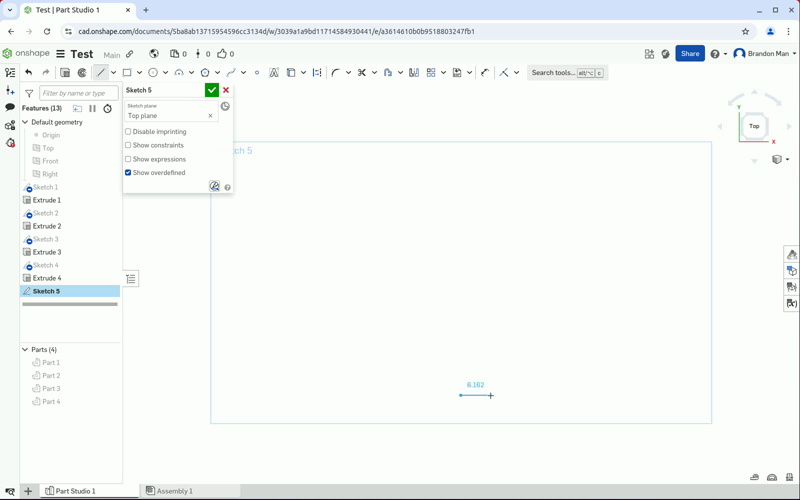
mouse_move(461, 395)
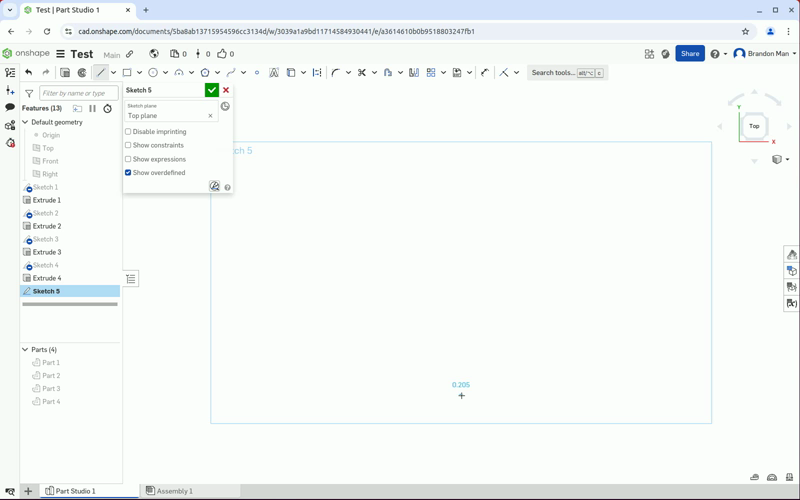
scroll(6)
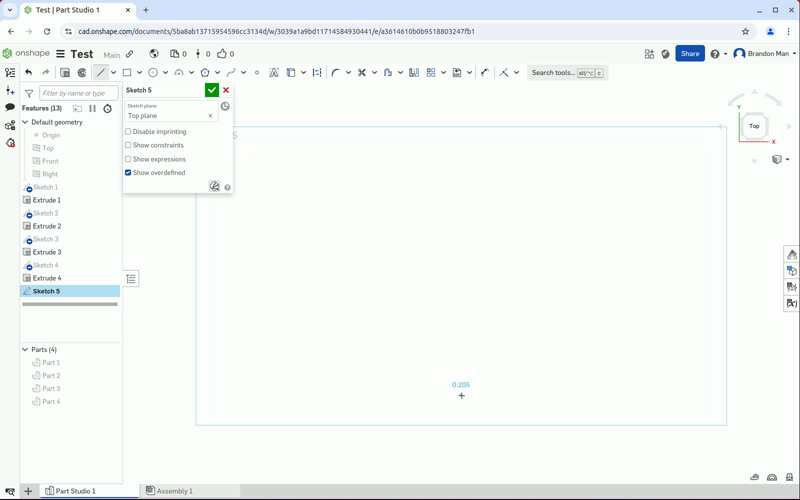
scroll(6)
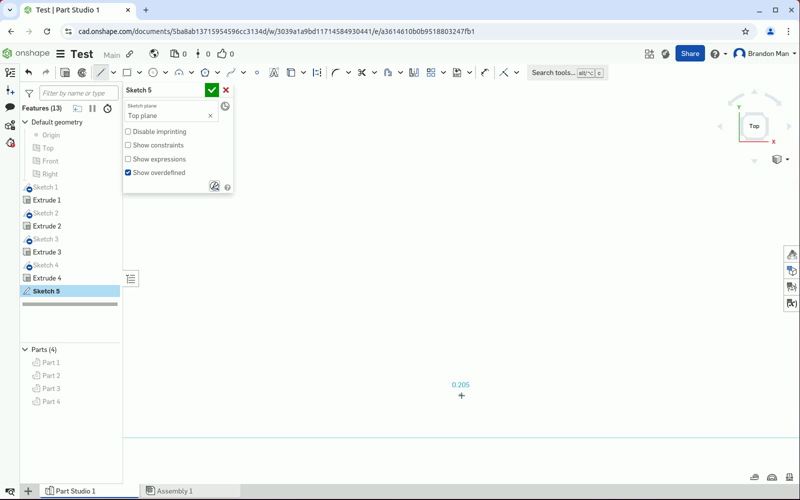
scroll(6)
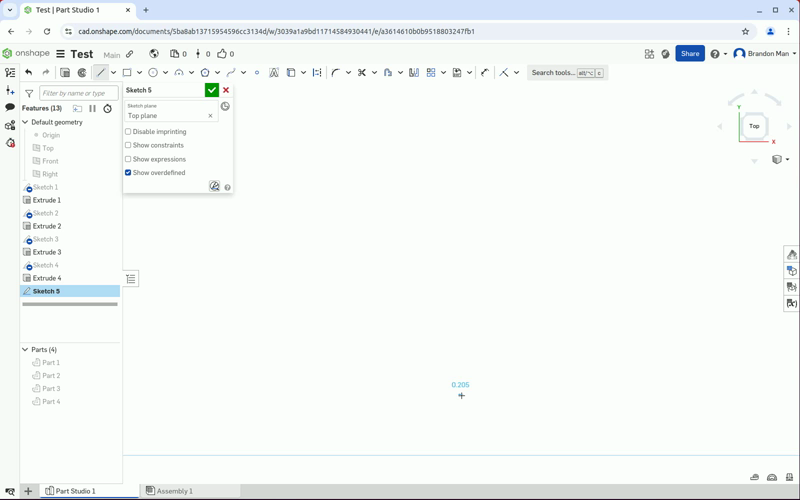
scroll(6)
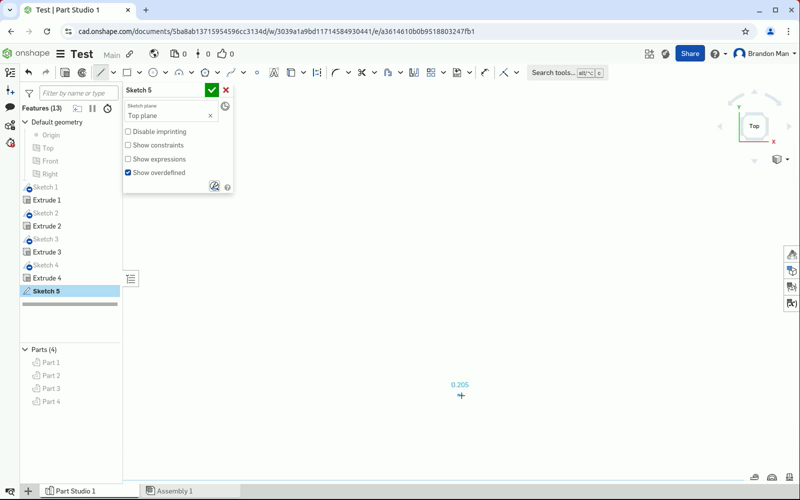
scroll(6)
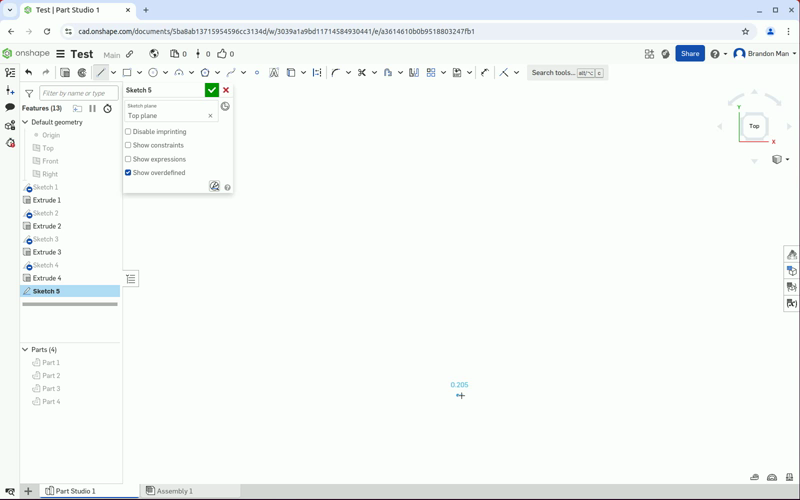
scroll(6)
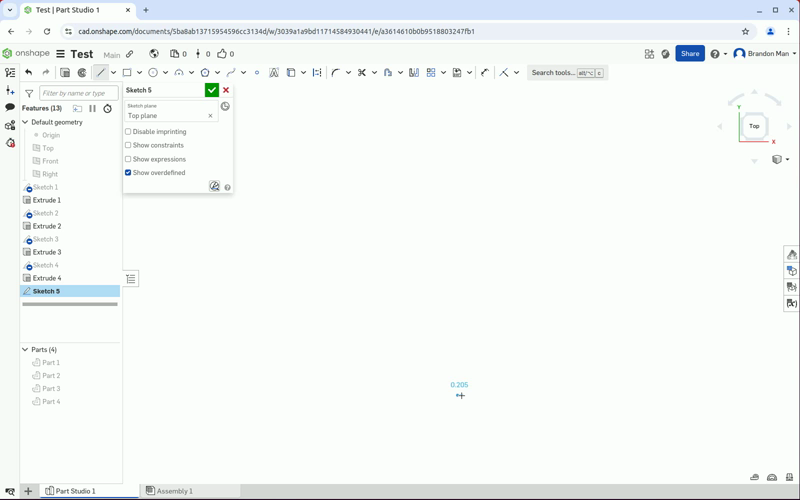
scroll(6)
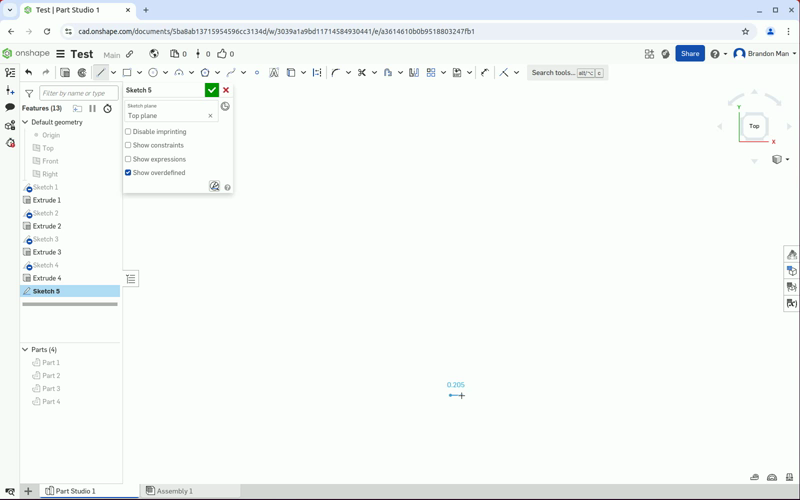
click(461, 395)
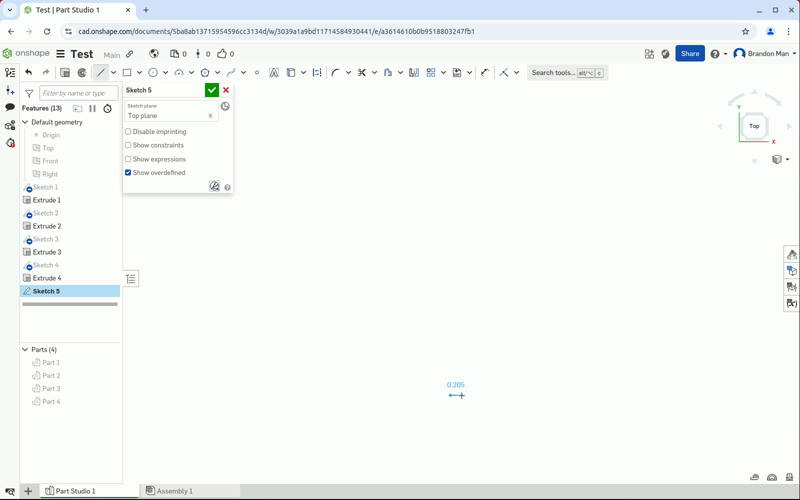
scroll(-6)
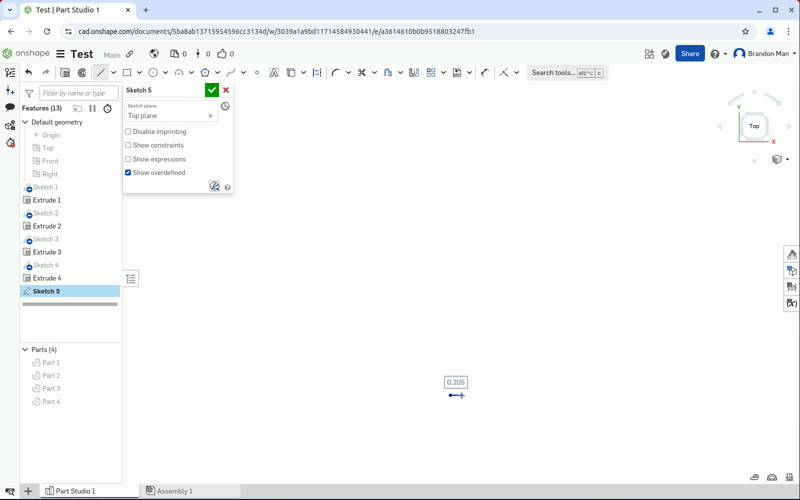
scroll(-6)
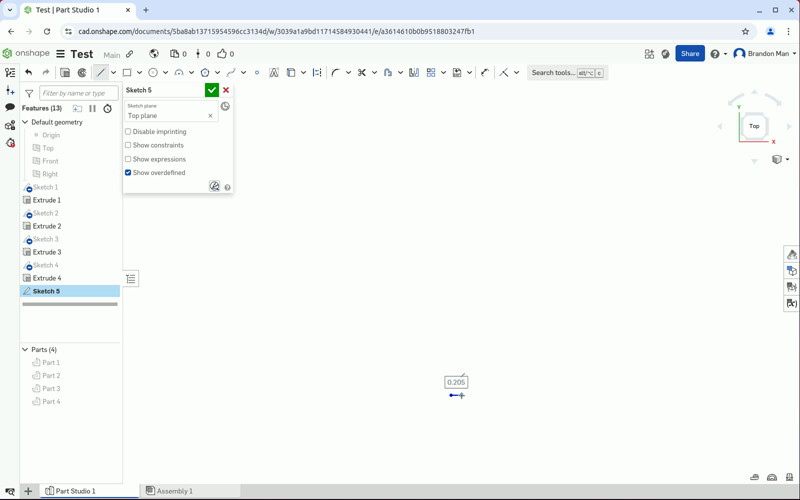
scroll(-6)
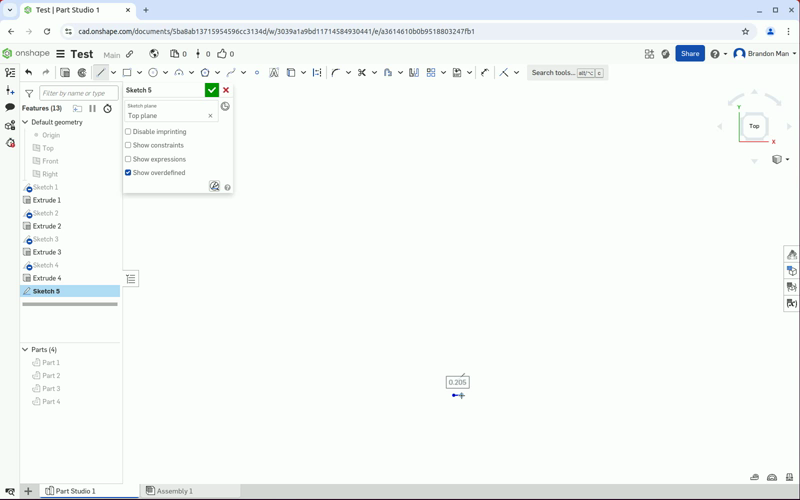
scroll(-6)
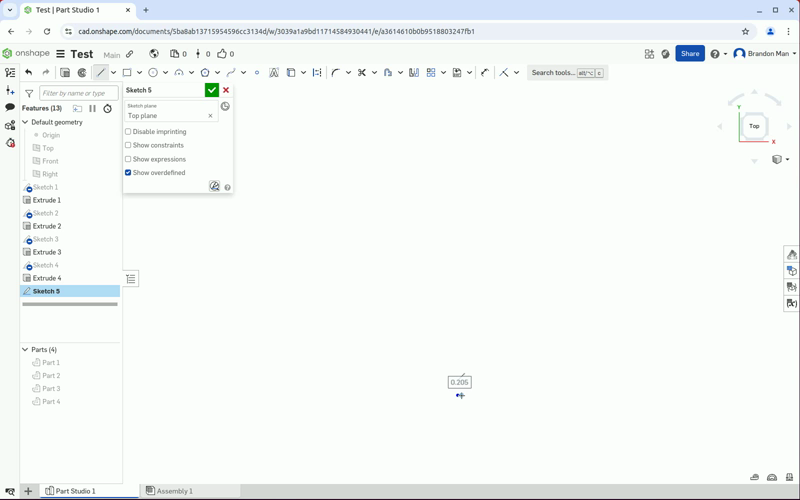
scroll(-6)
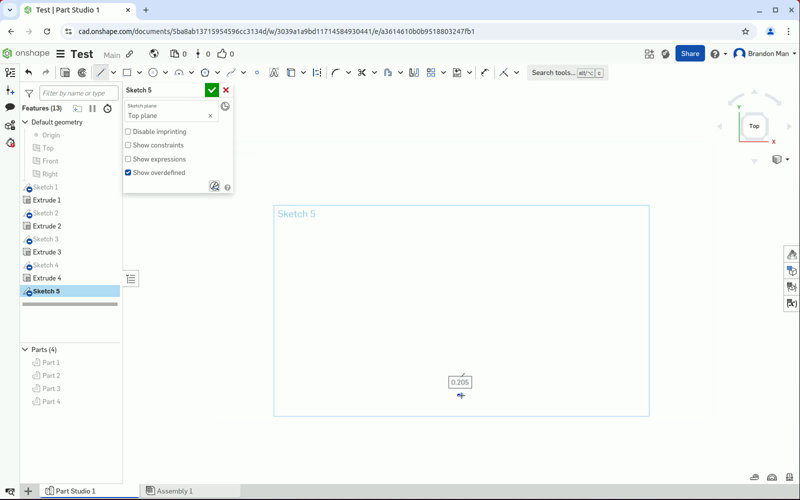
scroll(-6)
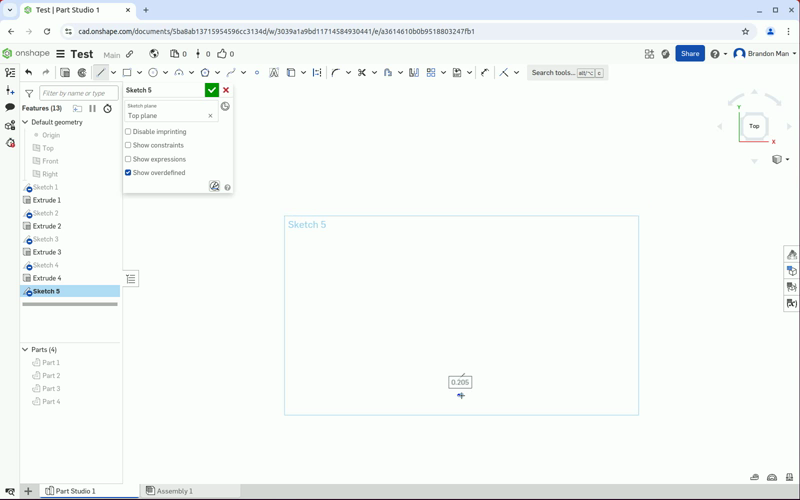
scroll(-6)
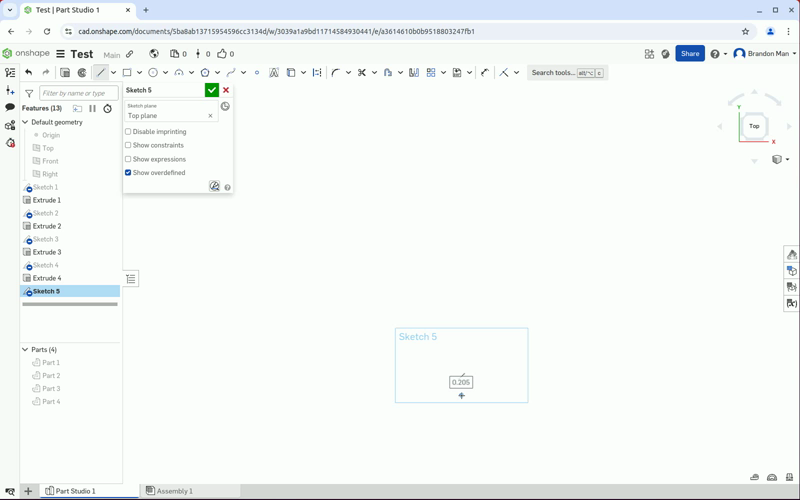
key_up(shift)
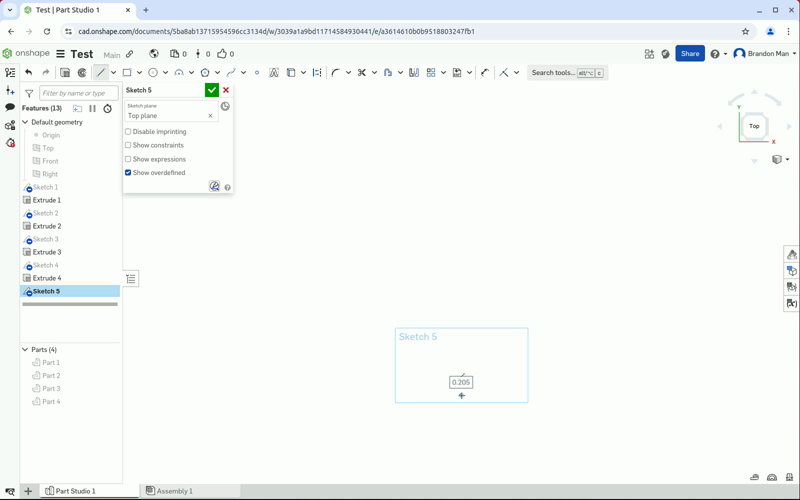
key(esc)
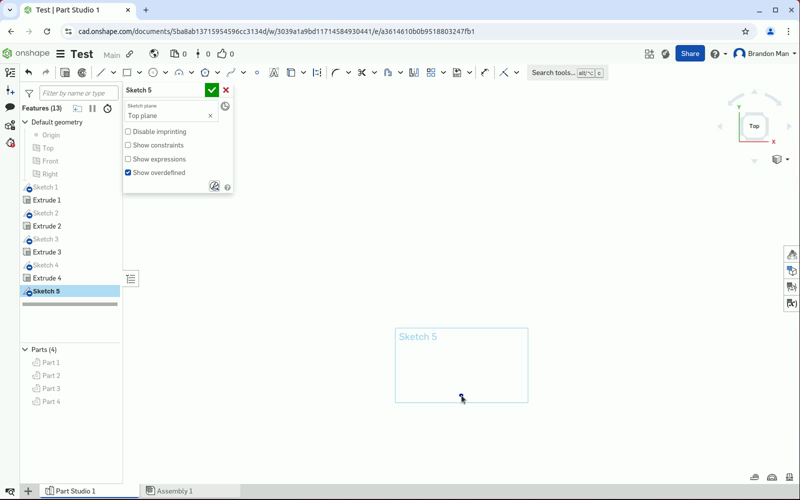
key(a)
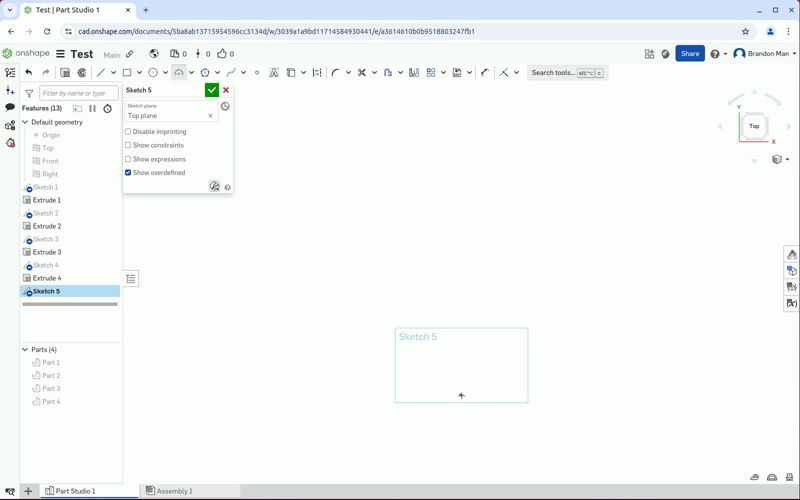
mouse_move(461, 395)
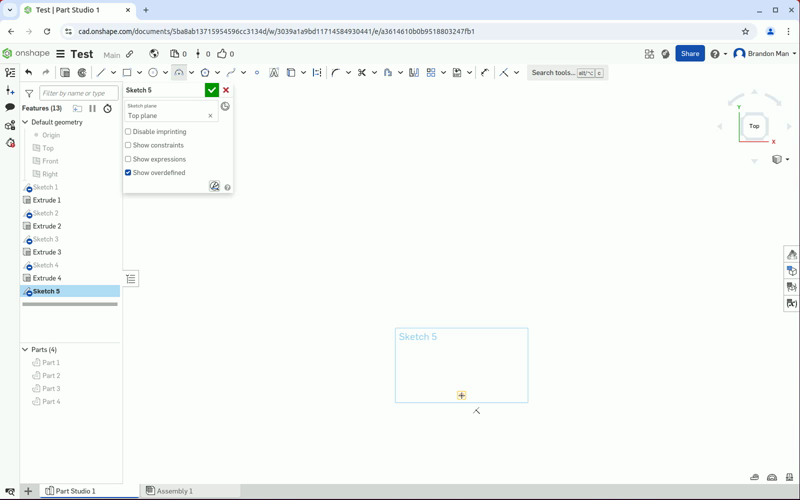
scroll(6)
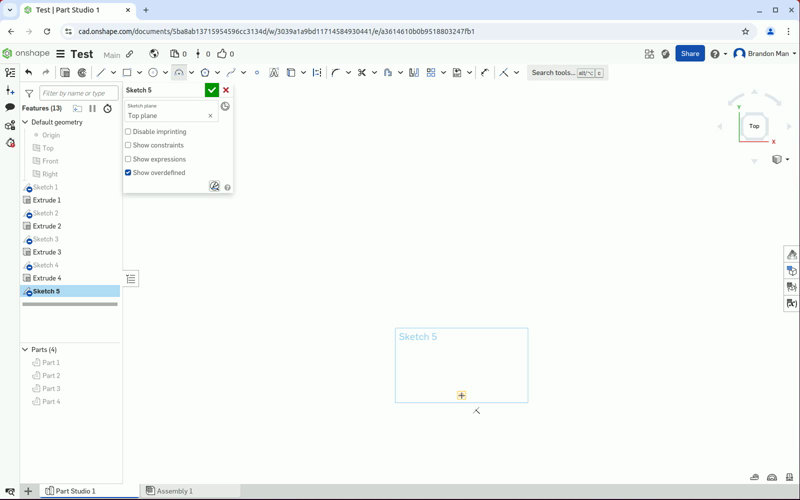
scroll(6)
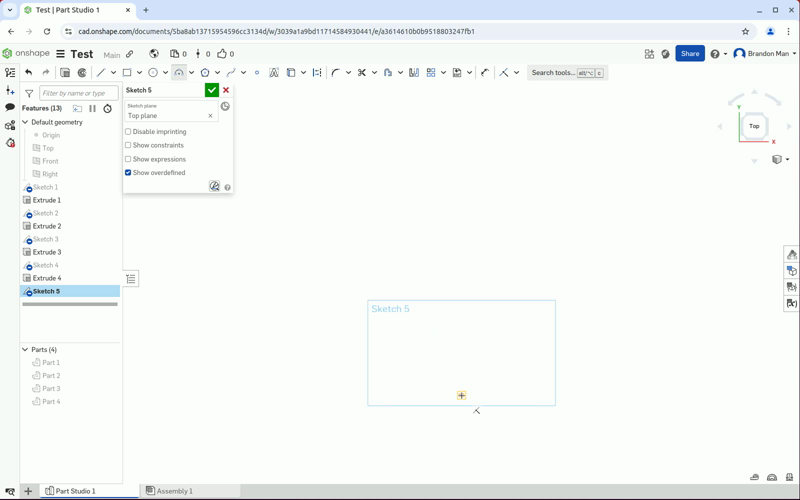
scroll(6)
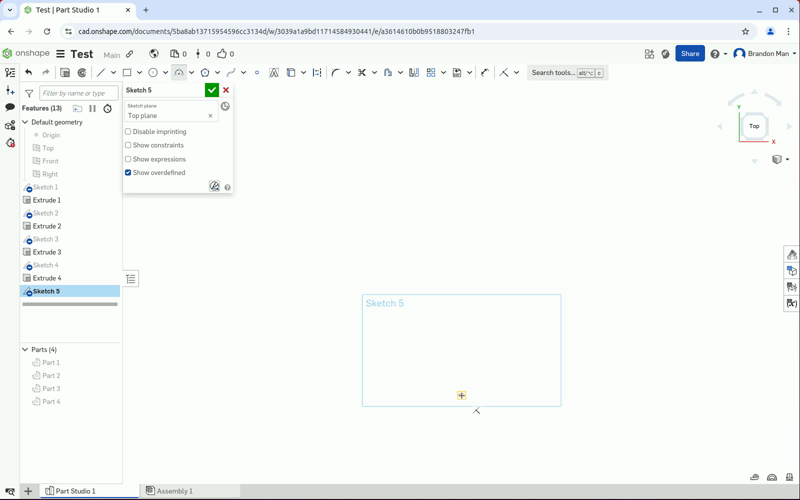
scroll(6)
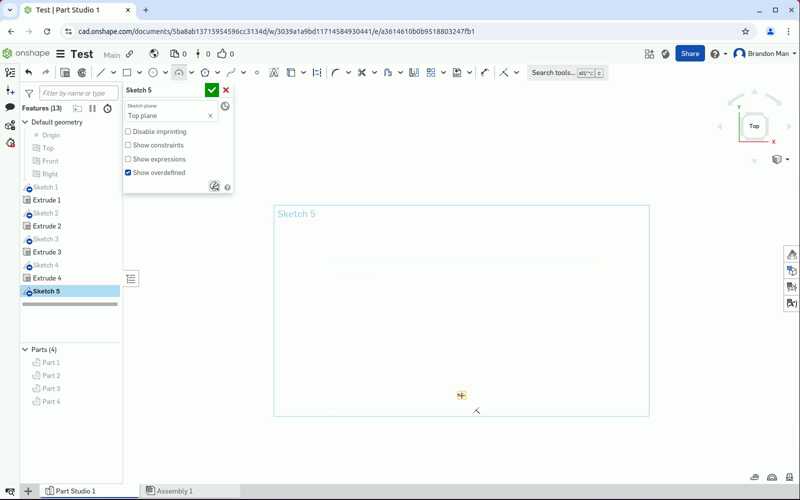
scroll(6)
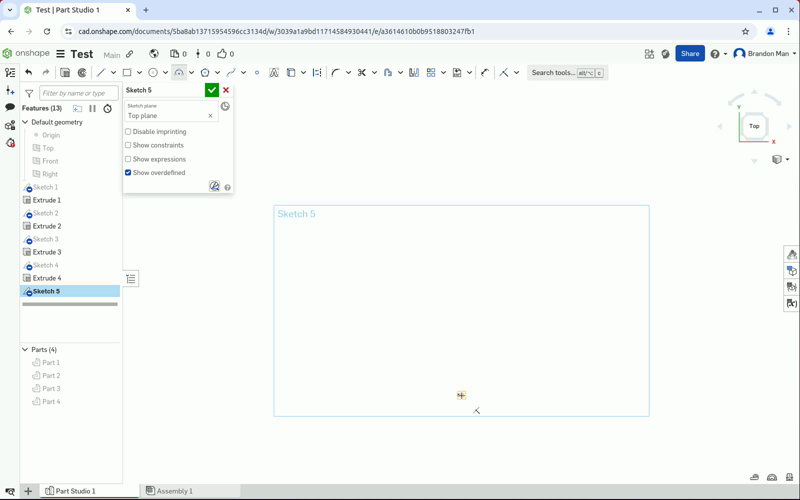
scroll(6)
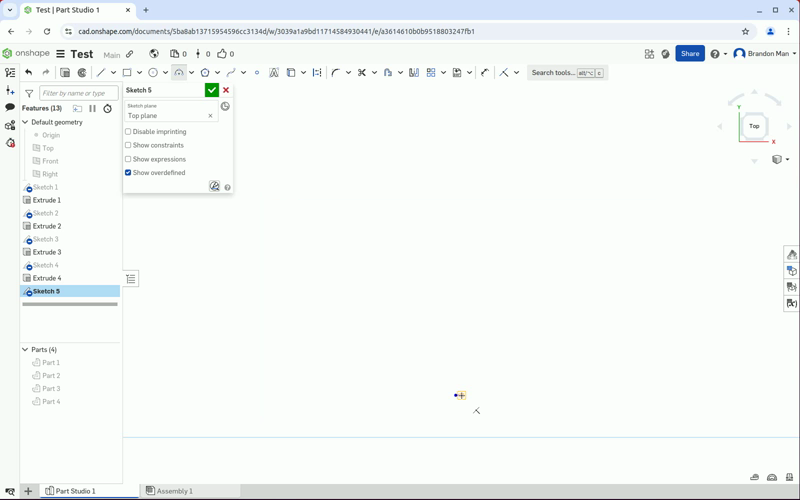
scroll(6)
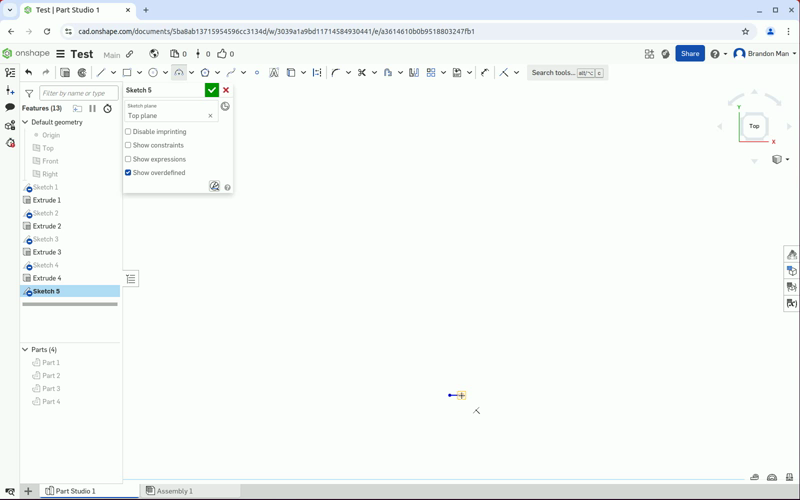
click(461, 395)
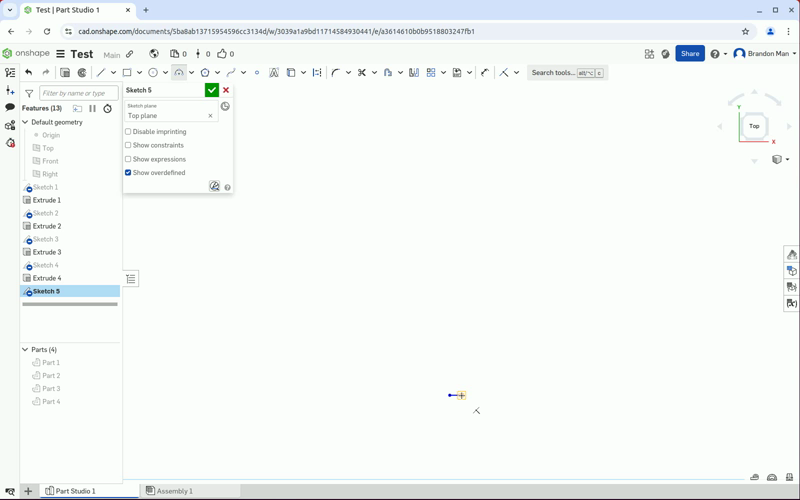
scroll(-6)
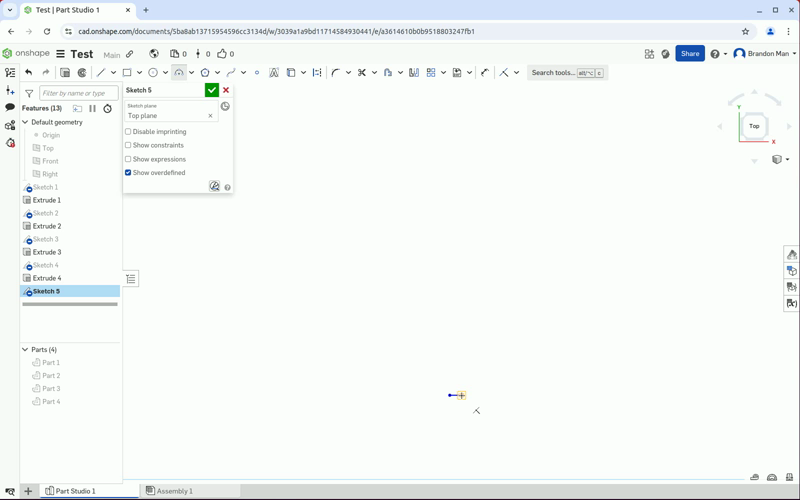
scroll(-6)
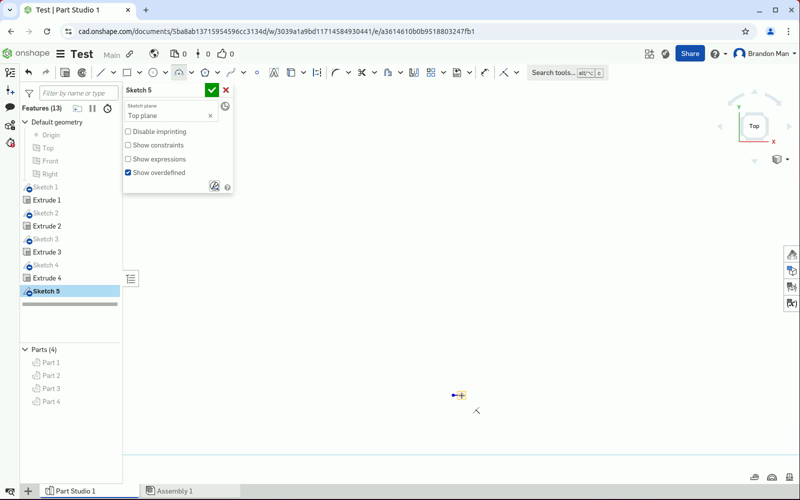
scroll(-6)
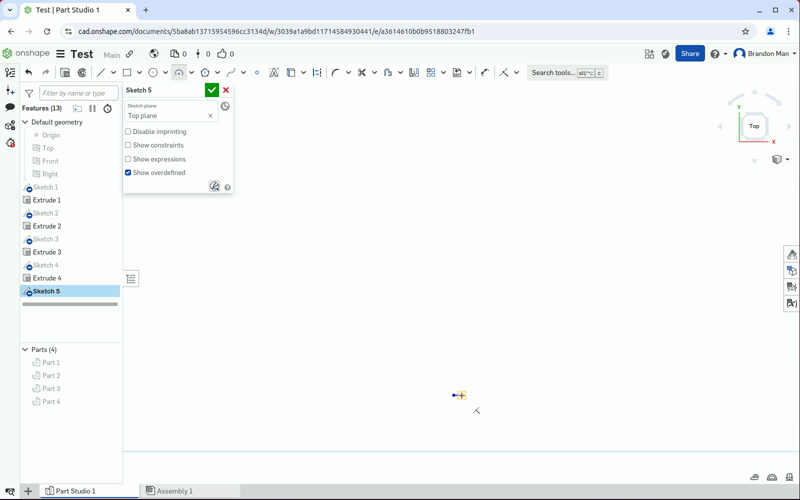
scroll(-6)
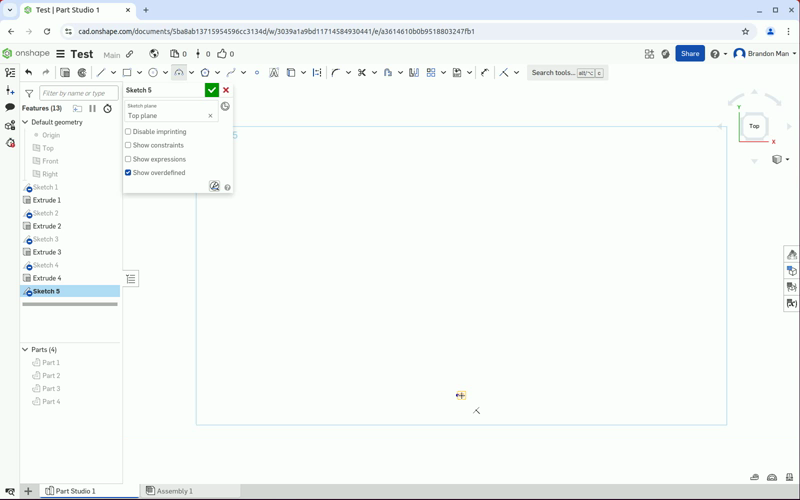
scroll(-6)
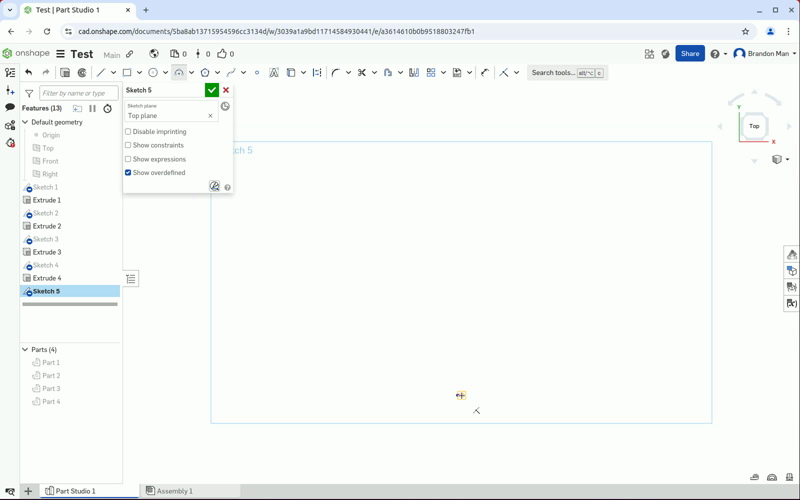
scroll(-6)
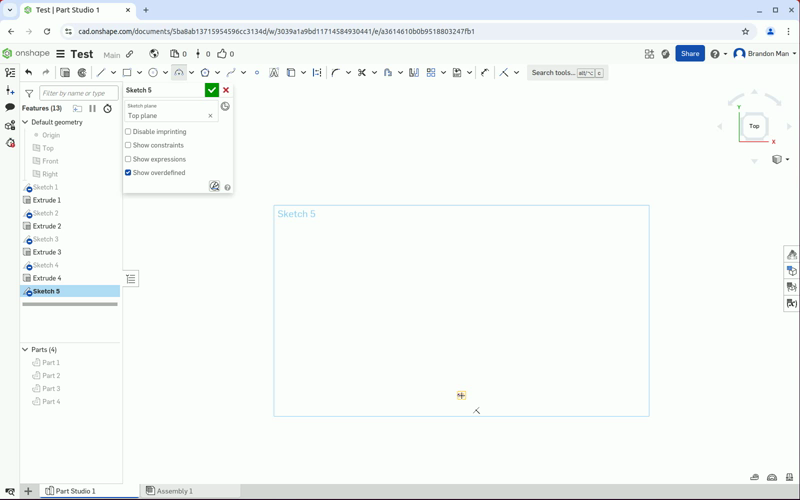
scroll(-6)
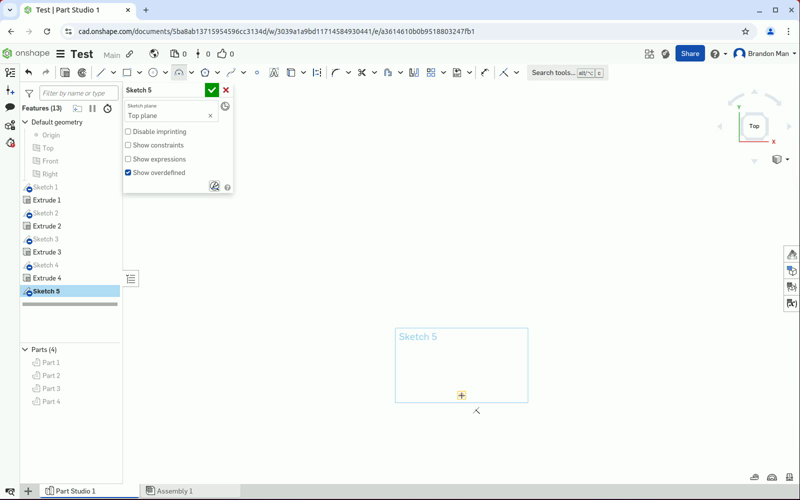
mouse_move(460, 395)
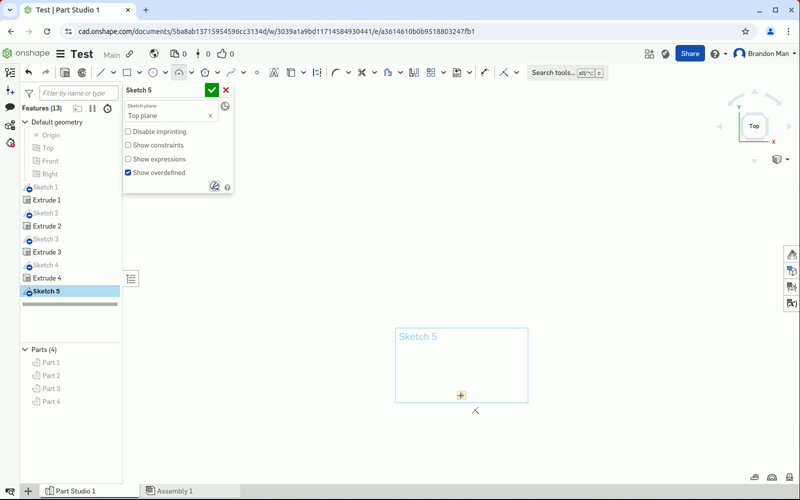
scroll(6)
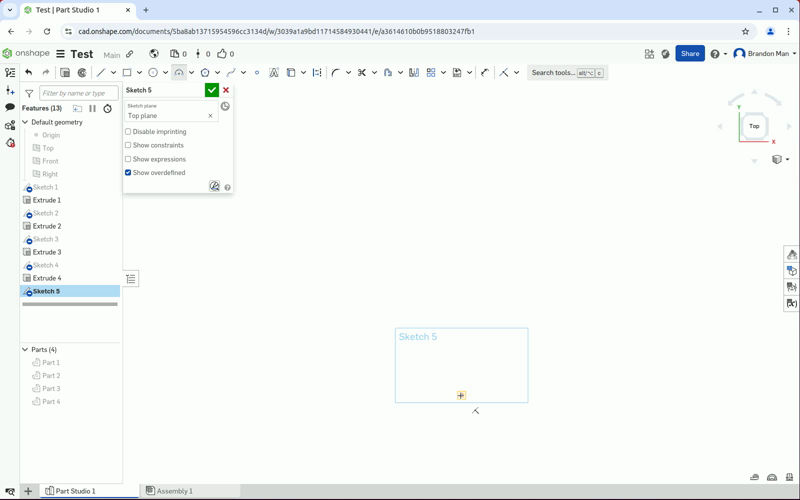
scroll(6)
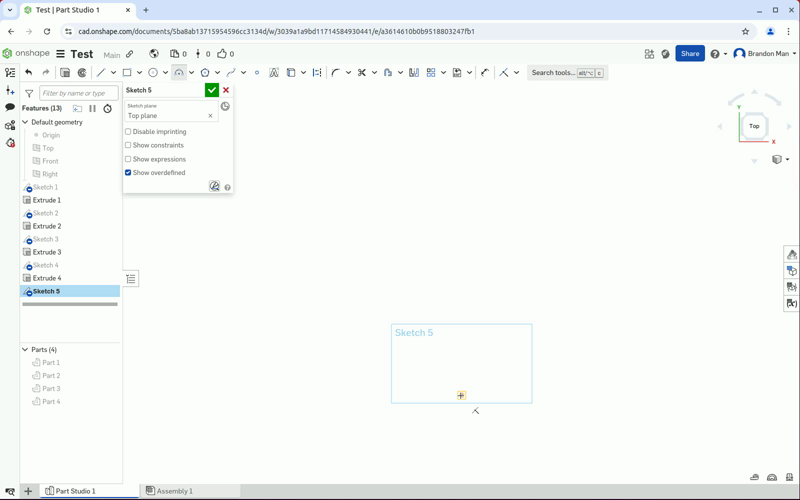
scroll(6)
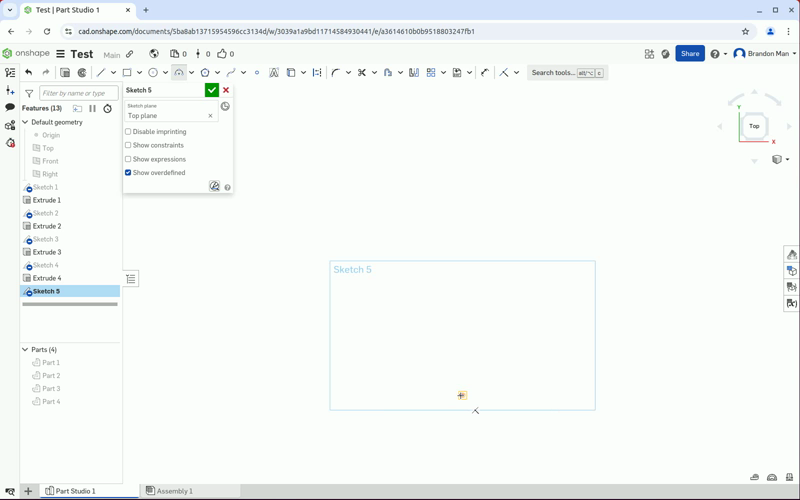
scroll(6)
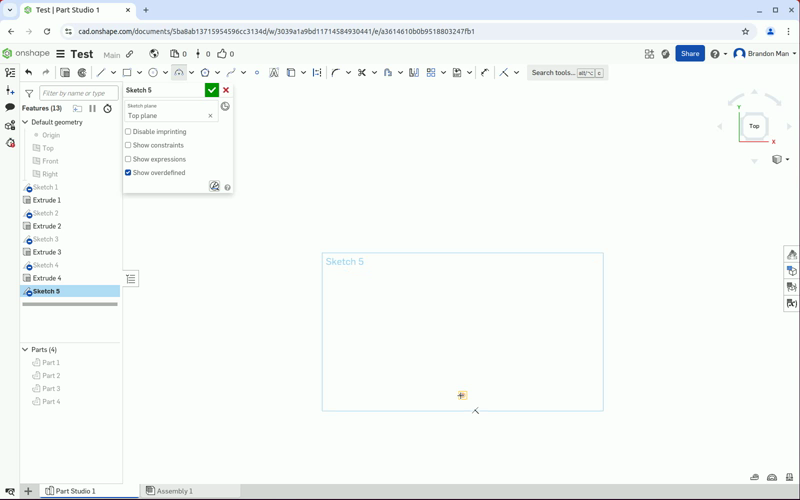
scroll(6)
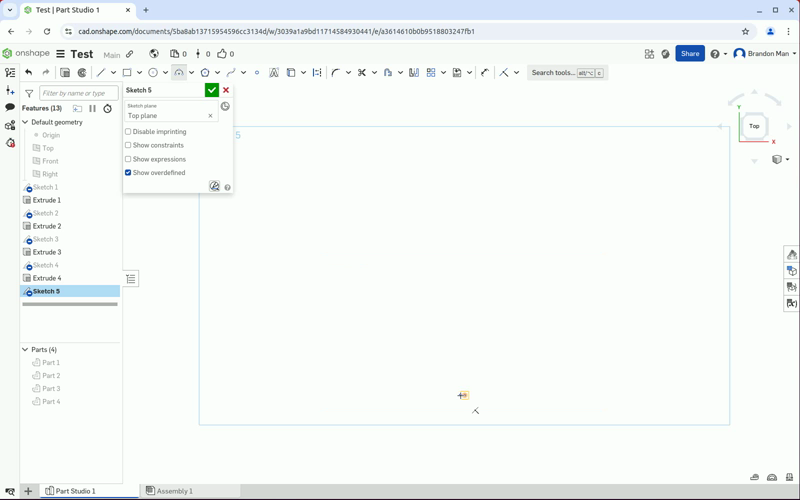
scroll(6)
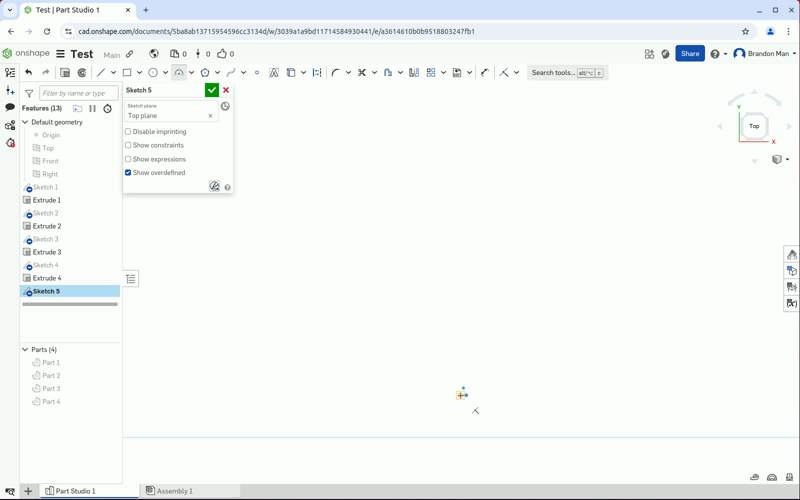
scroll(6)
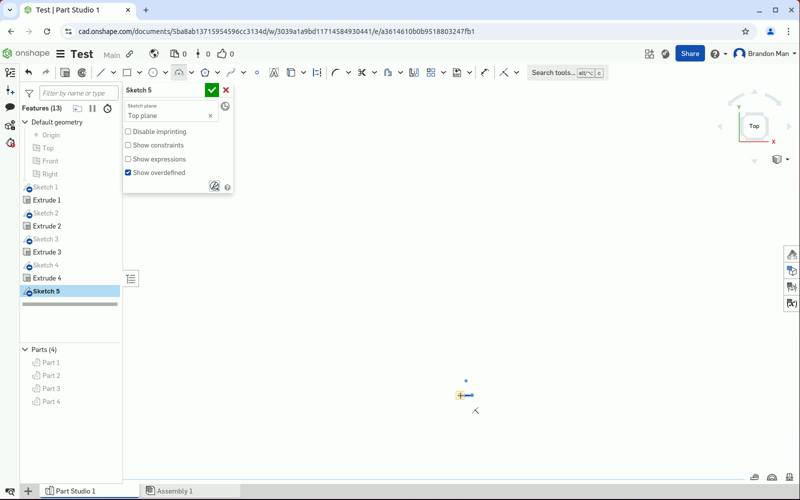
click(460, 395)
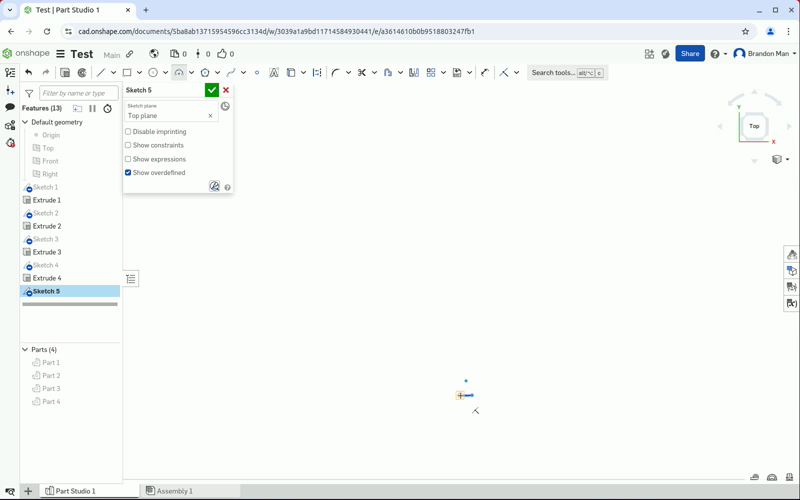
scroll(-6)
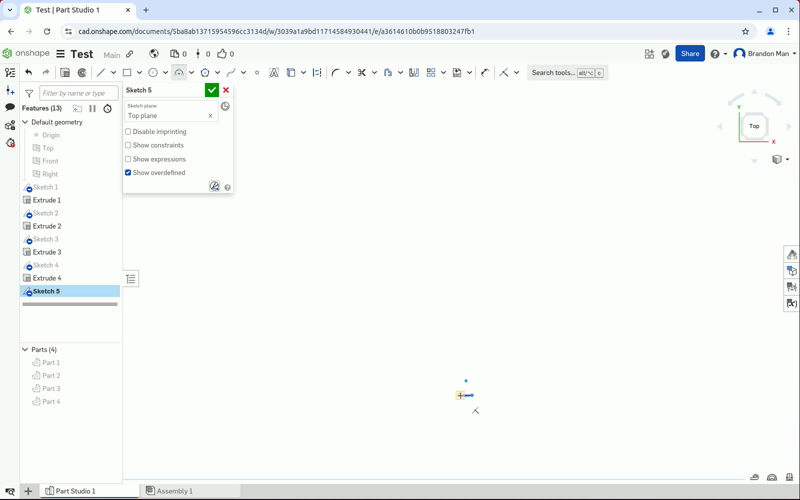
scroll(-6)
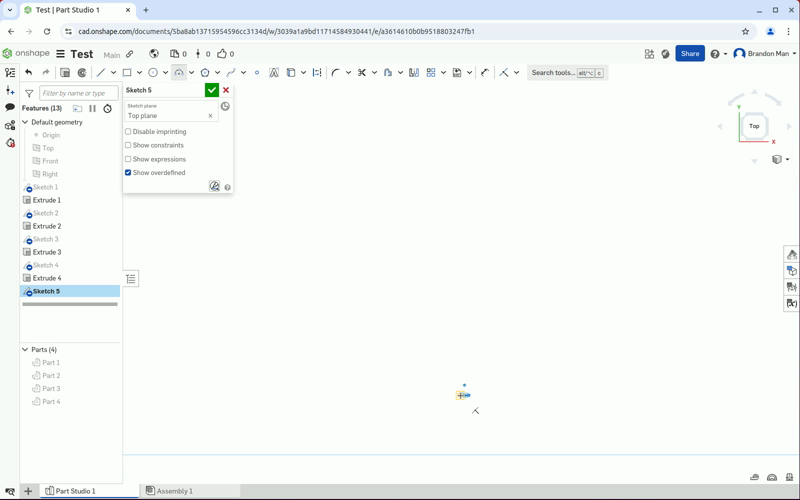
scroll(-6)
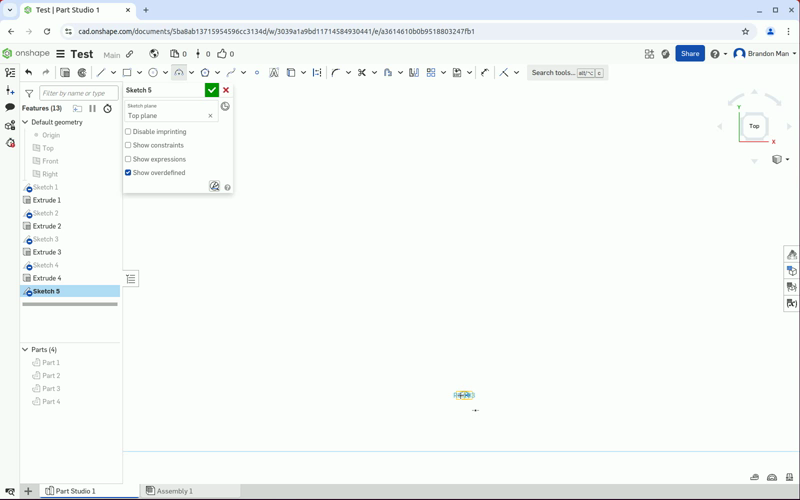
scroll(-6)
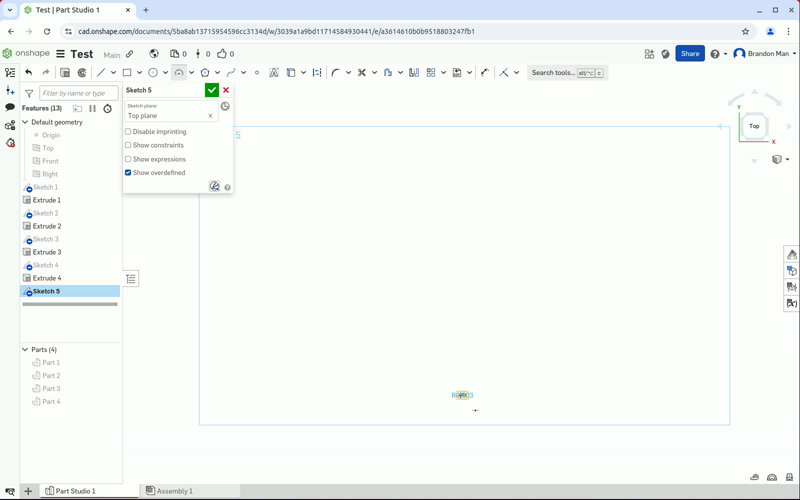
scroll(-6)
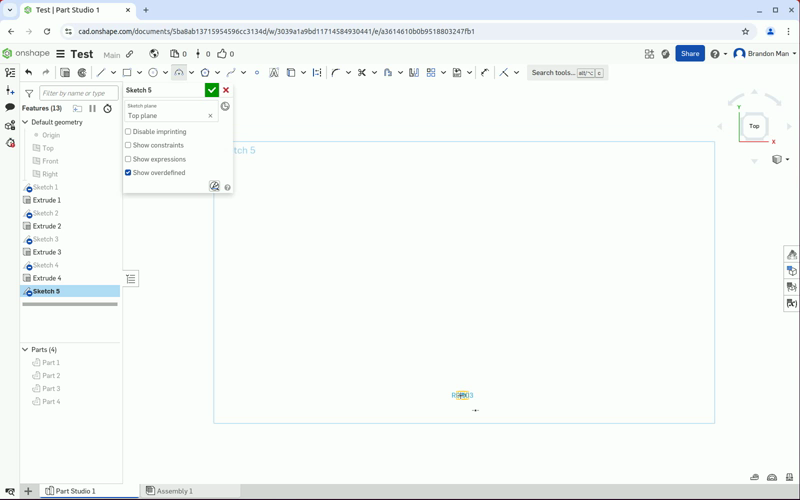
scroll(-6)
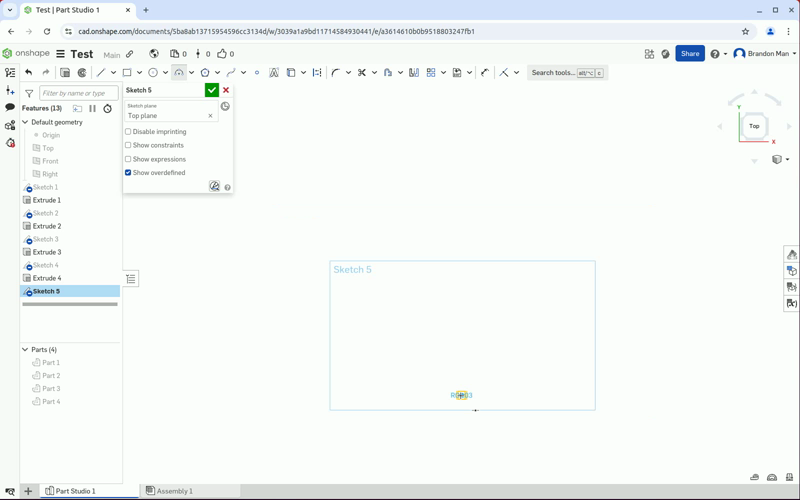
scroll(-6)
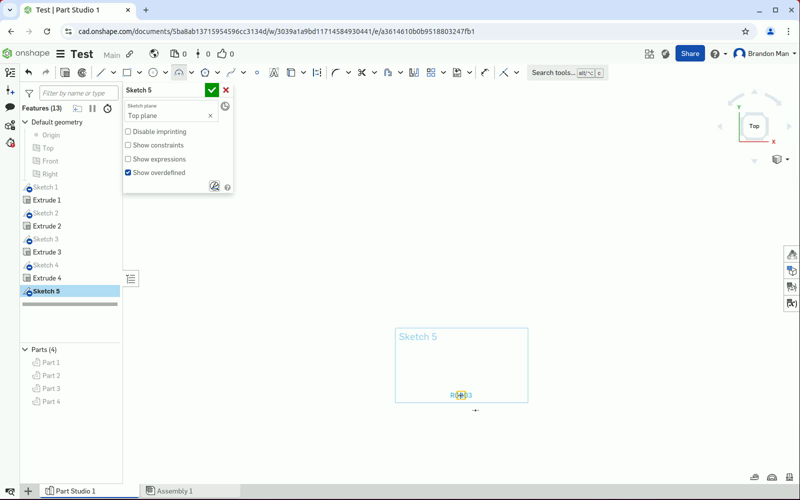
key_down(shift)
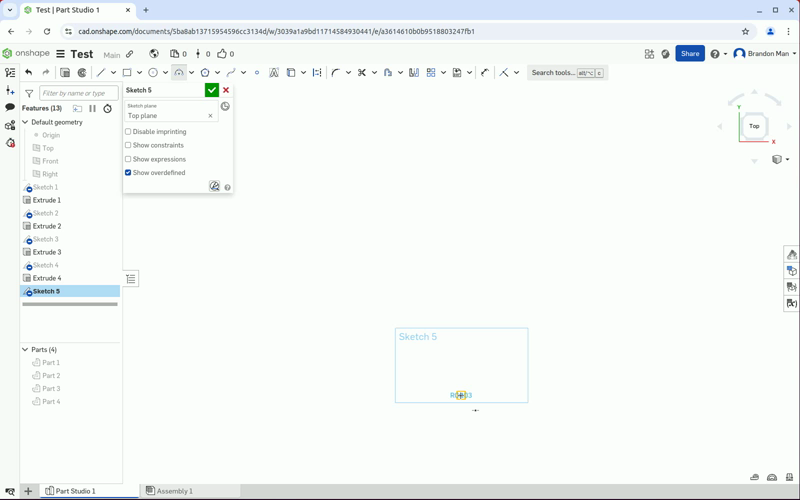
mouse_move(461, 369)
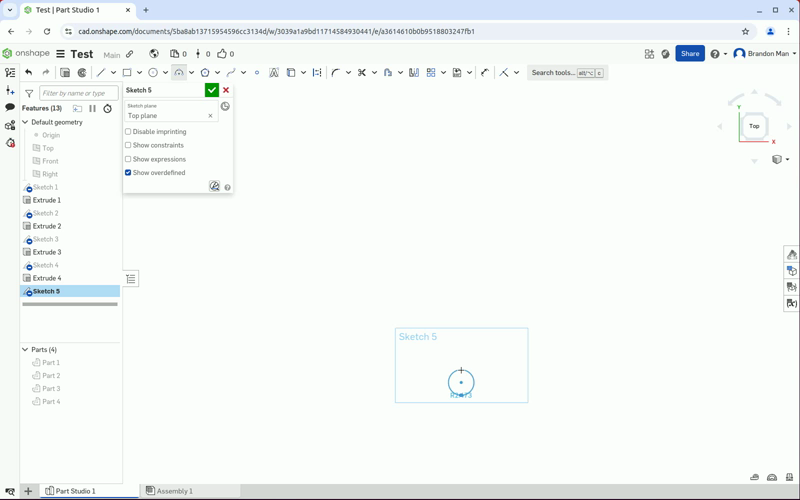
scroll(6)
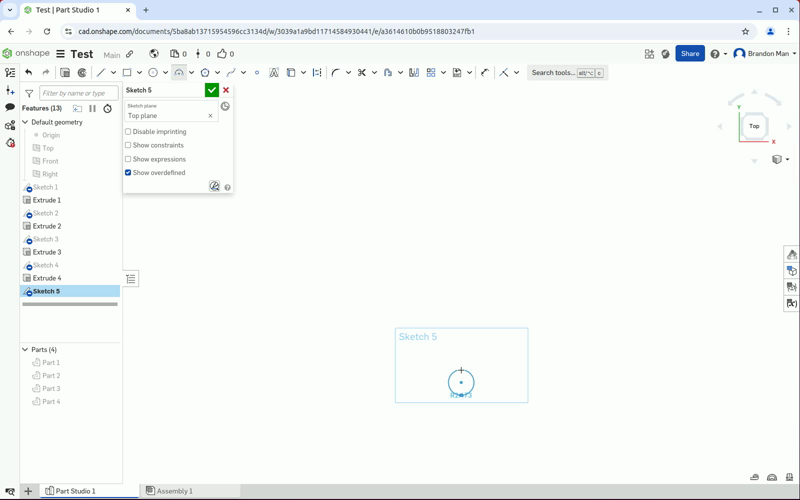
scroll(6)
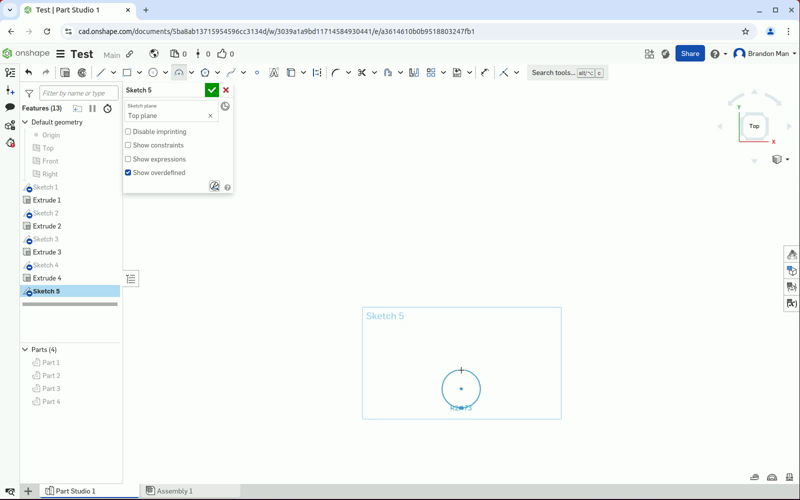
scroll(6)
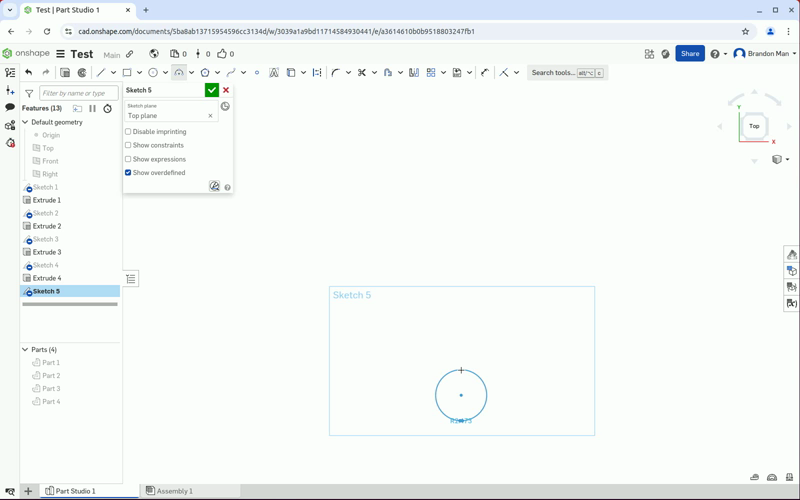
scroll(6)
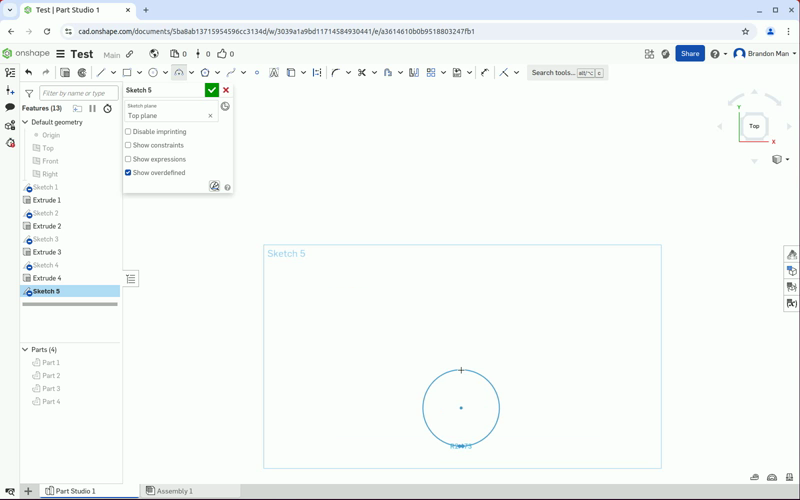
scroll(6)
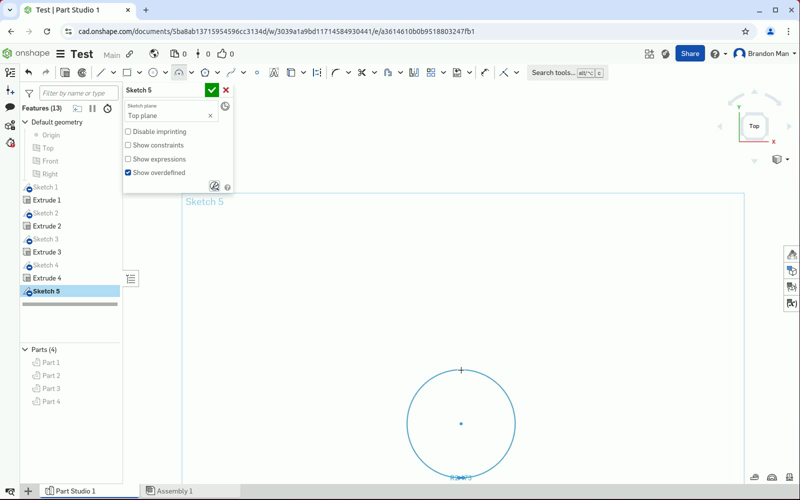
scroll(6)
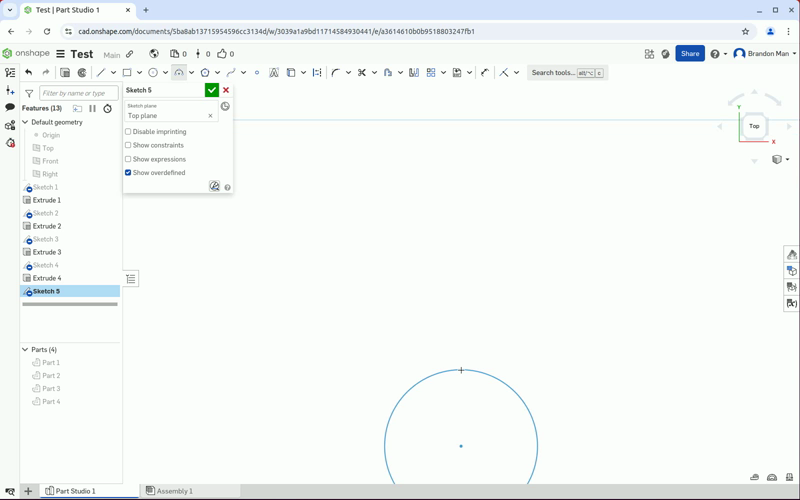
scroll(6)
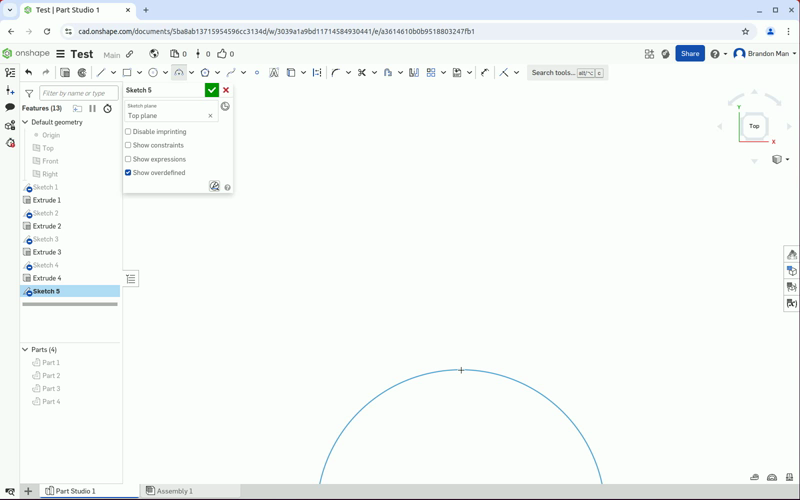
click(461, 369)
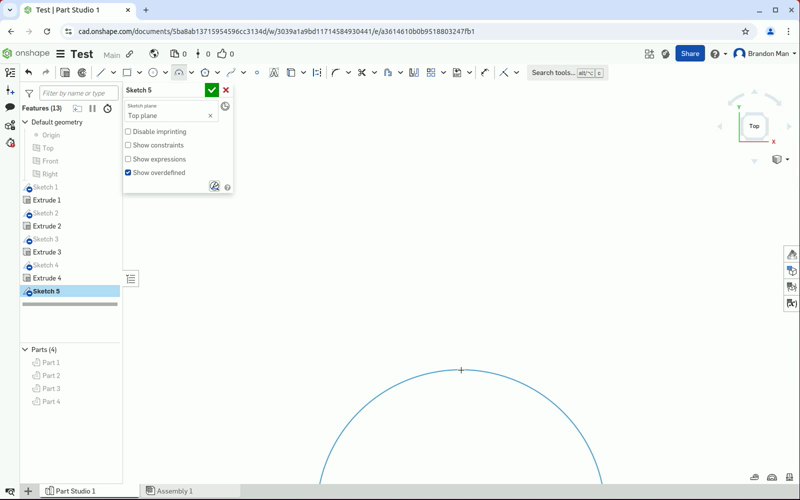
scroll(-6)
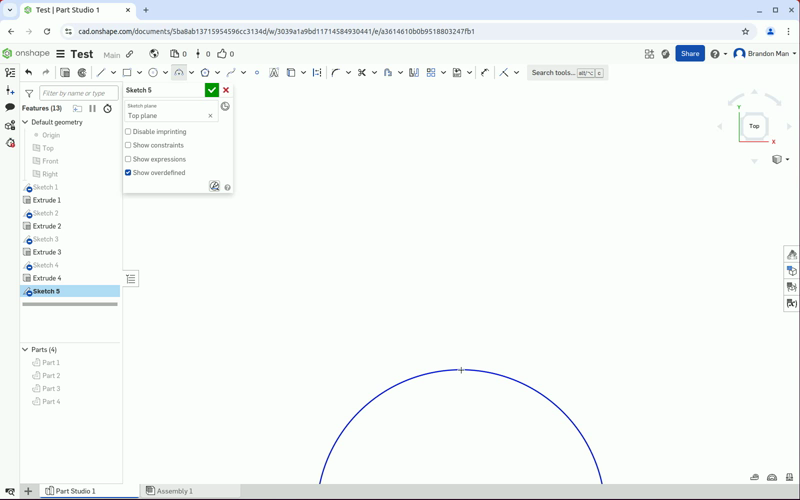
scroll(-6)
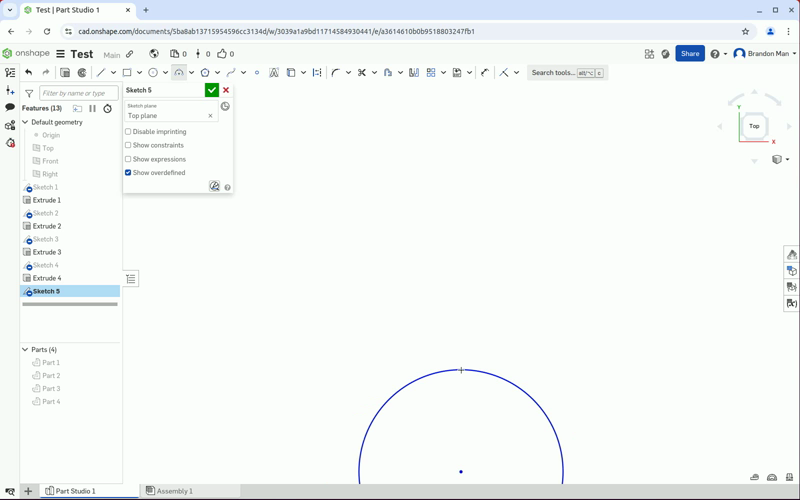
scroll(-6)
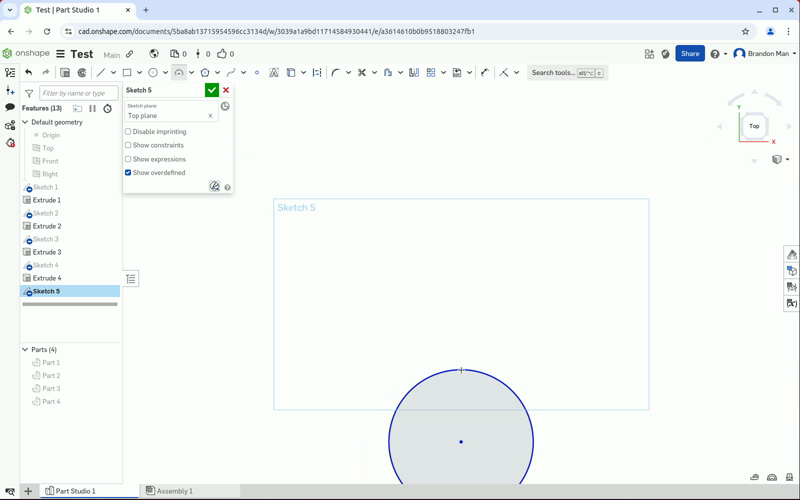
scroll(-6)
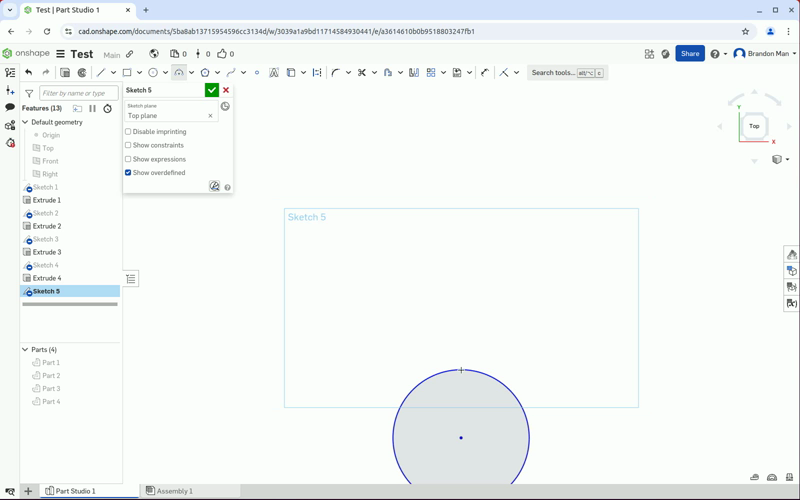
scroll(-6)
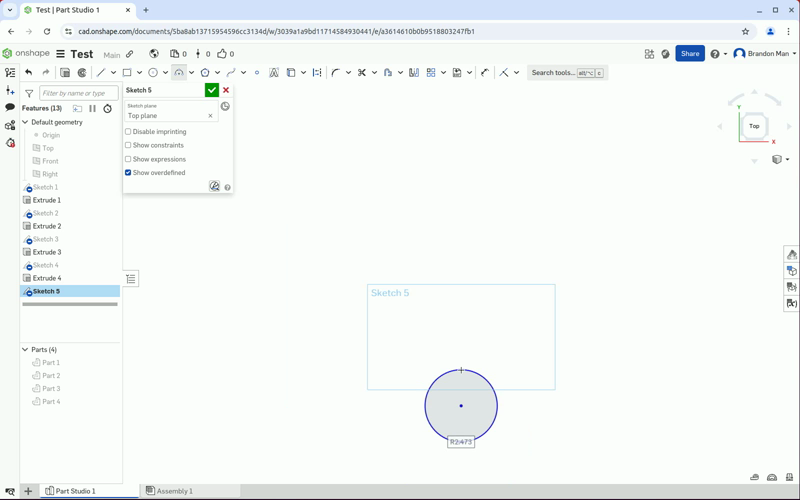
scroll(-6)
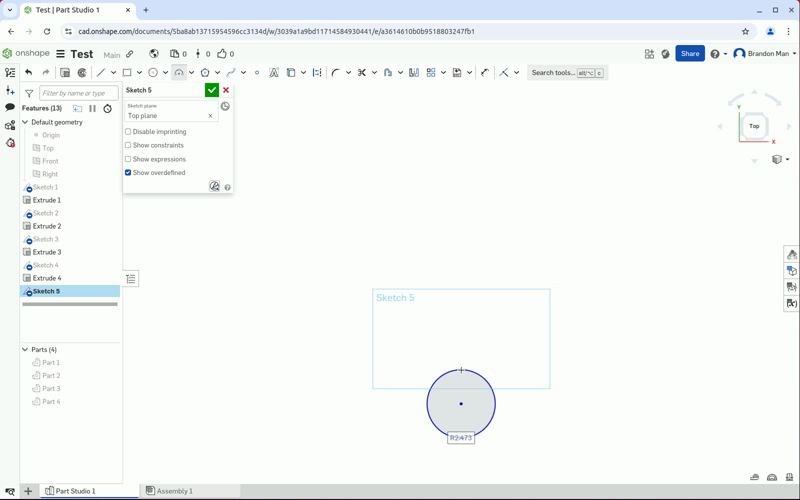
scroll(-6)
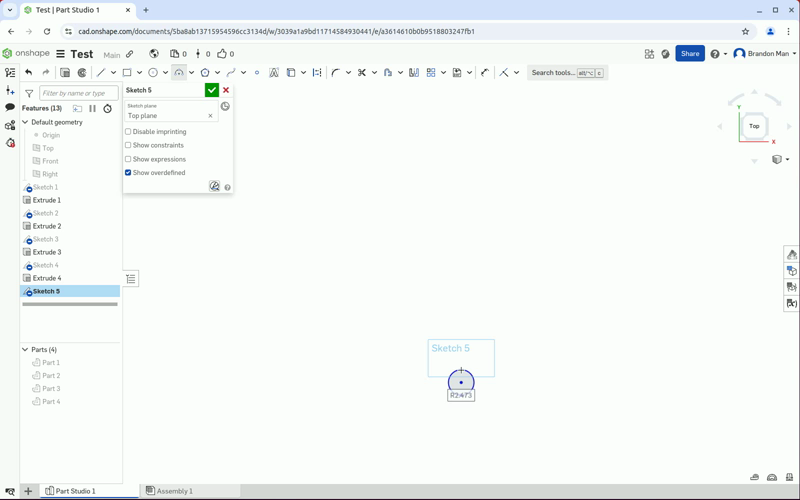
key_up(shift)
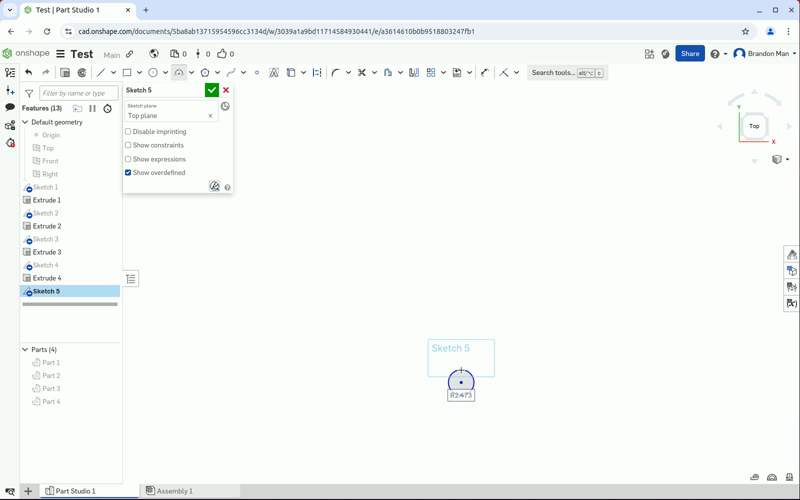
key(esc)
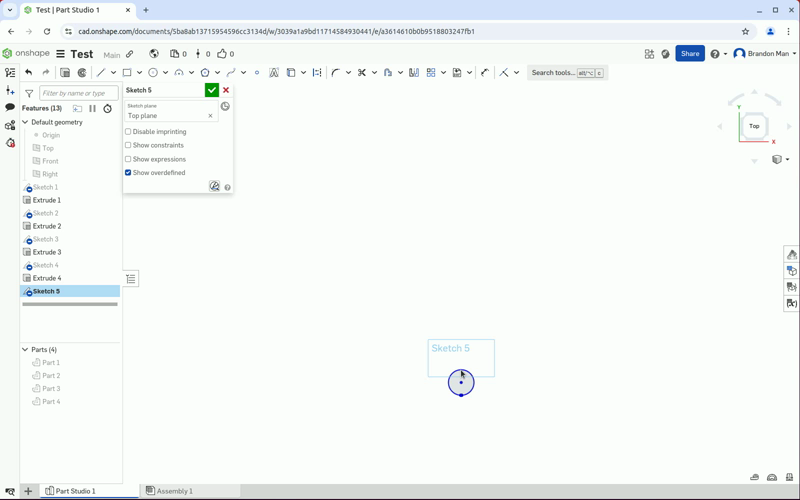
key(c)
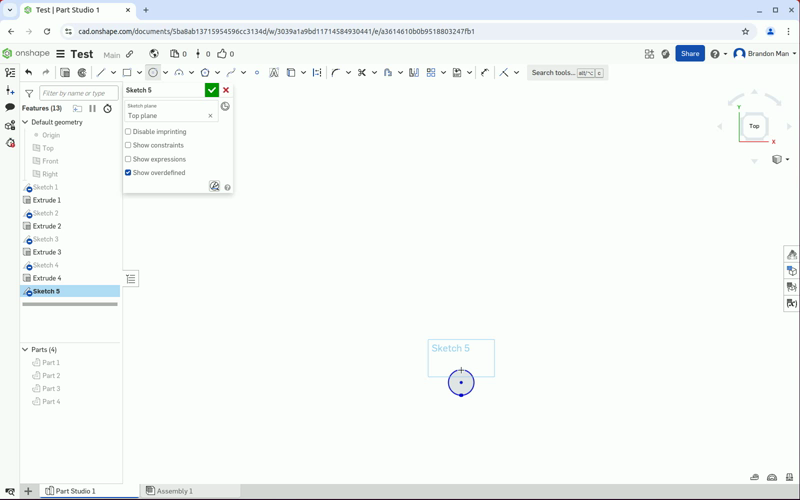
key_down(shift)
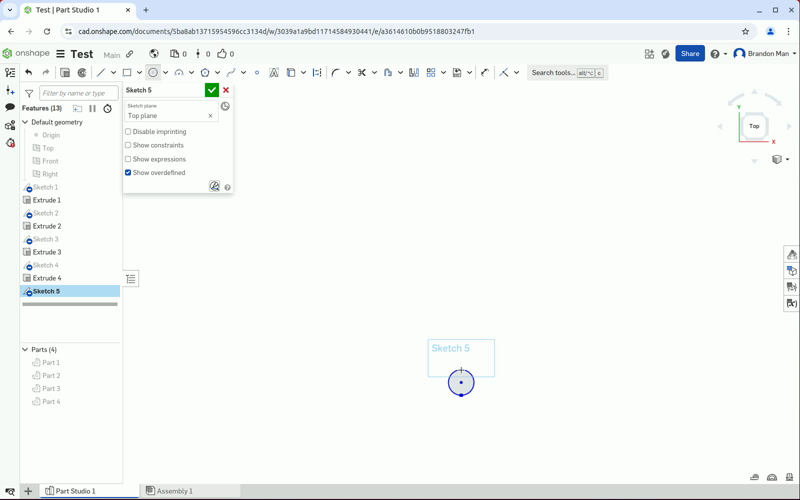
mouse_move(460, 380)
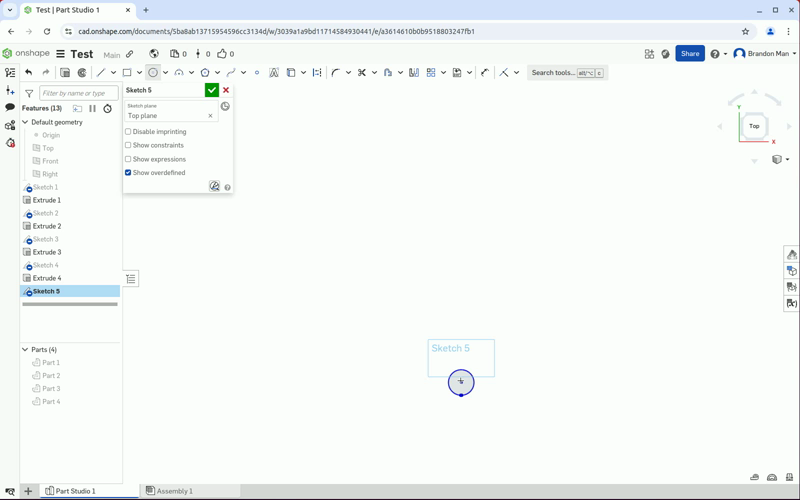
scroll(6)
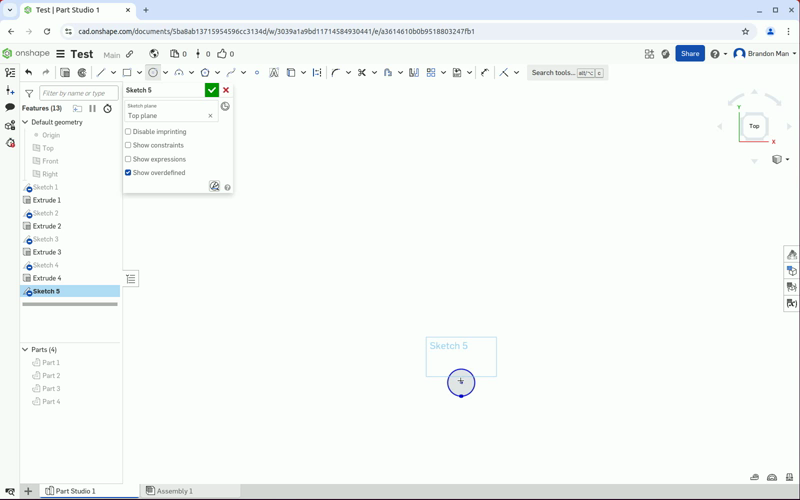
scroll(6)
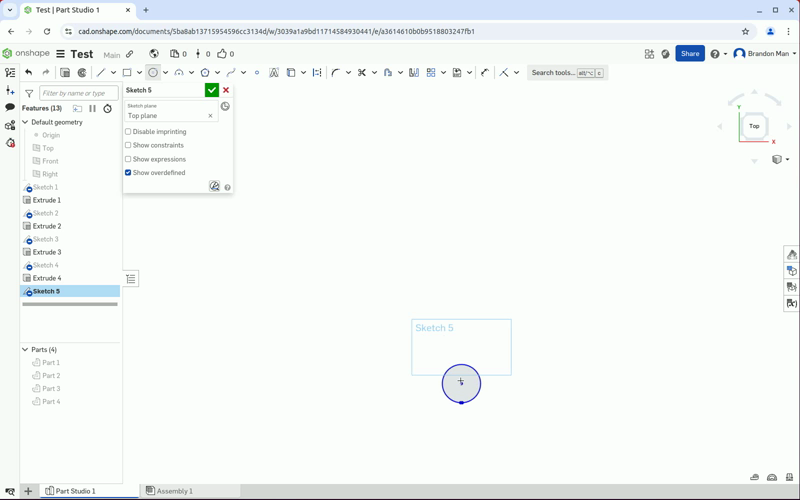
scroll(6)
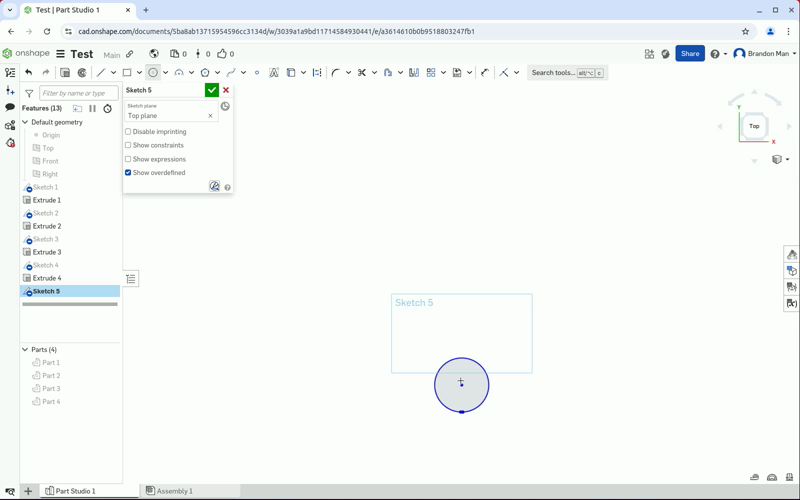
scroll(6)
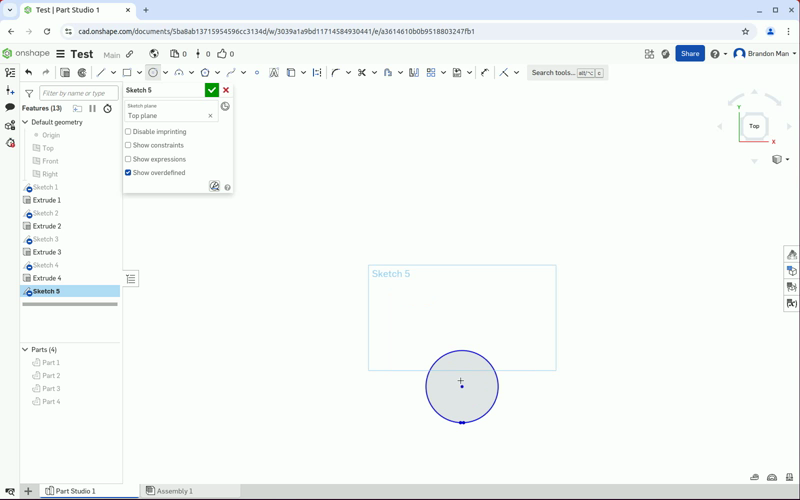
scroll(6)
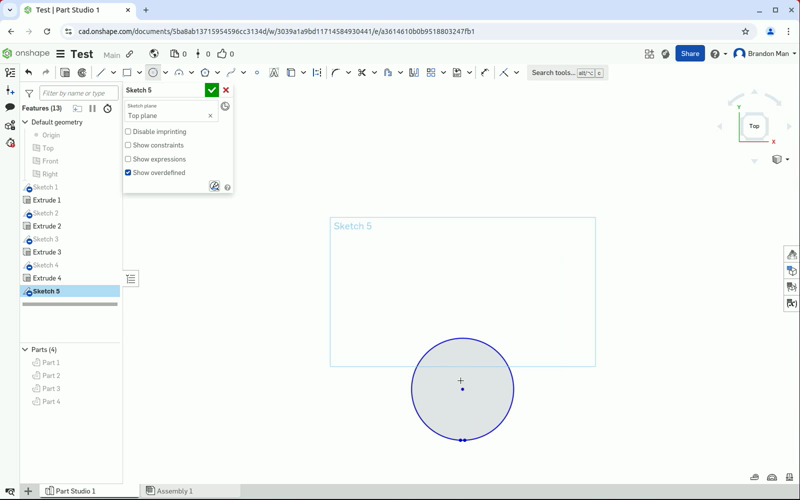
scroll(6)
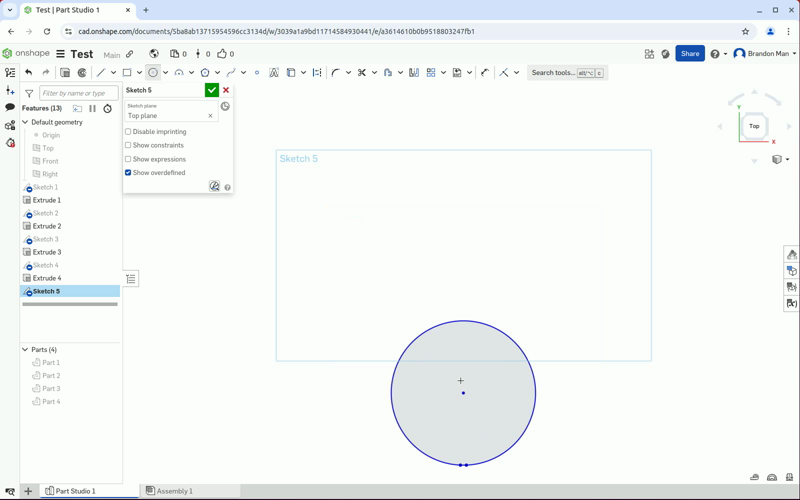
scroll(6)
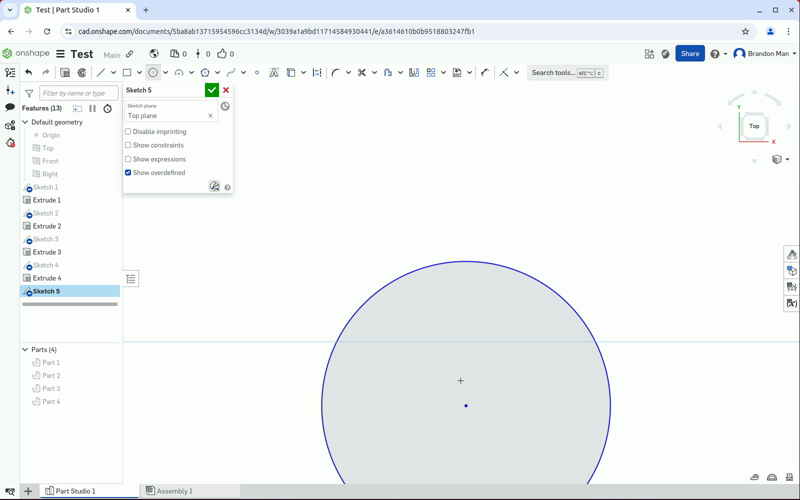
click(460, 380)
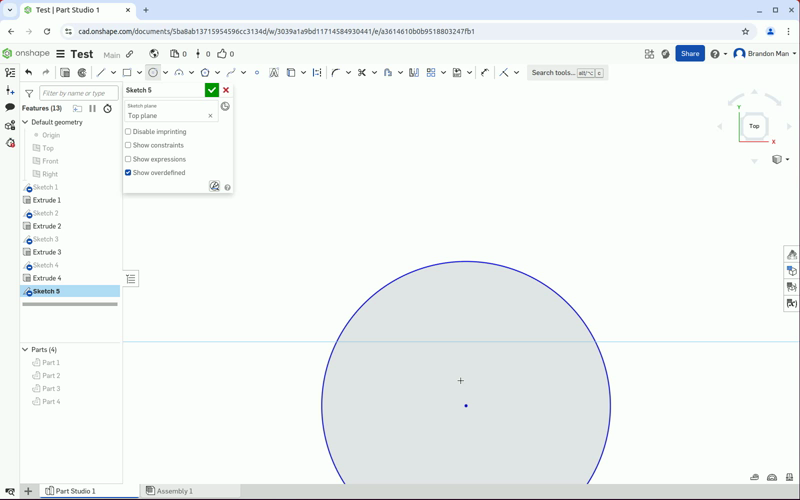
scroll(-6)
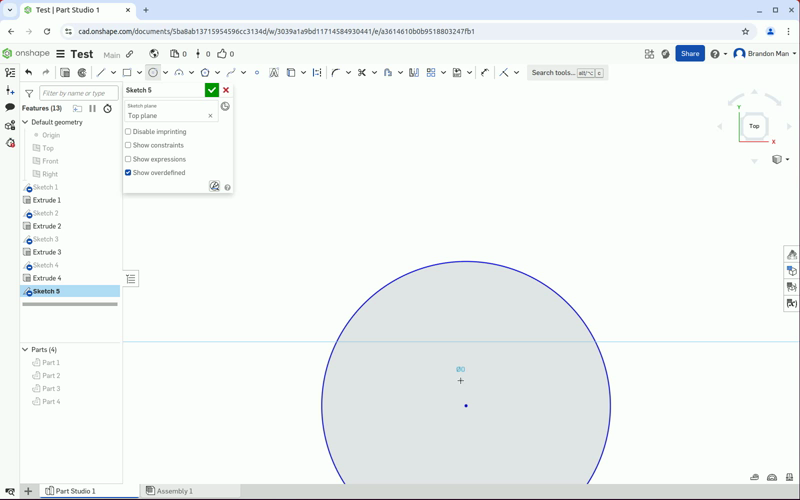
scroll(-6)
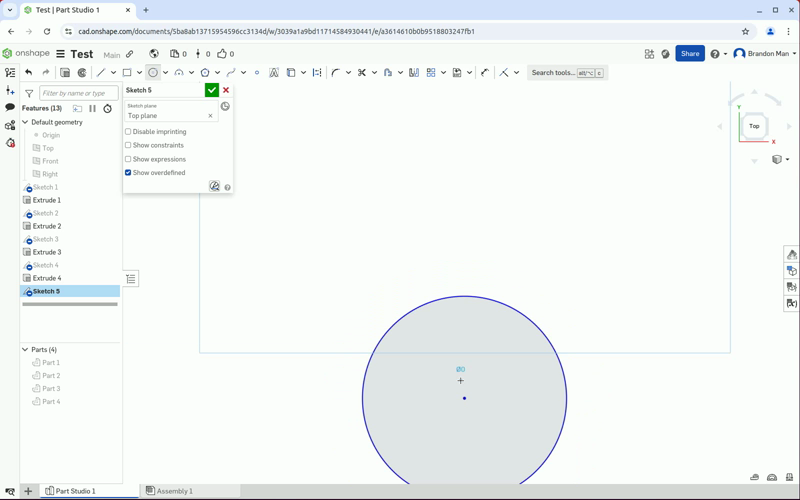
scroll(-6)
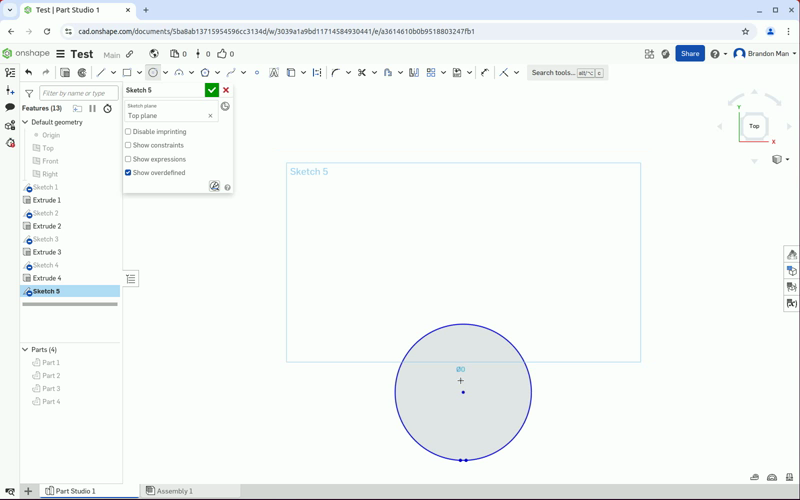
scroll(-6)
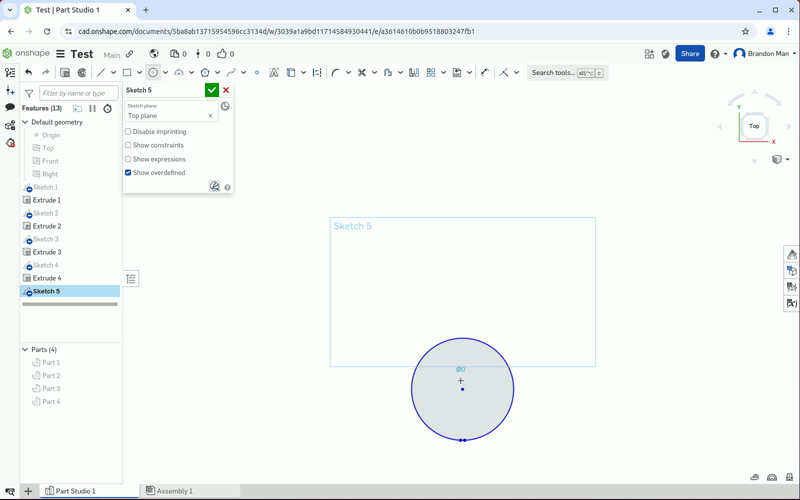
scroll(-6)
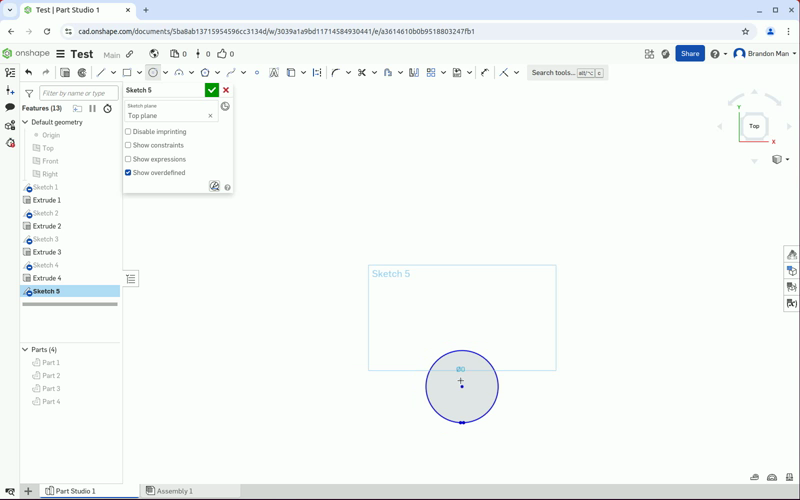
scroll(-6)
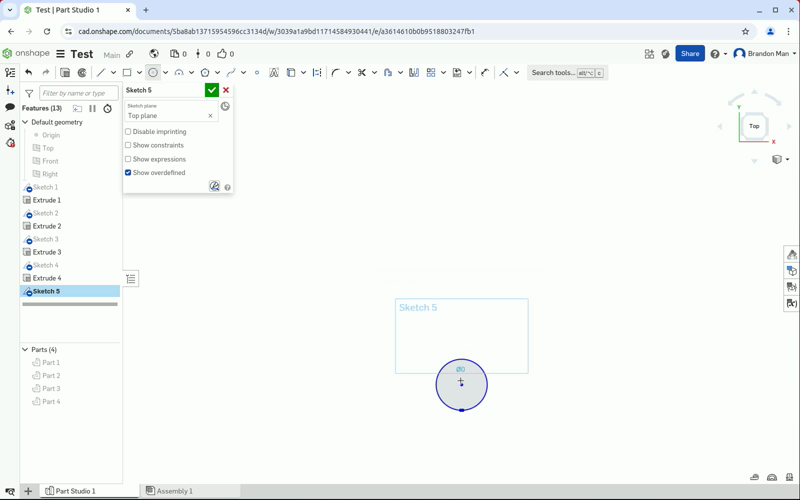
scroll(-6)
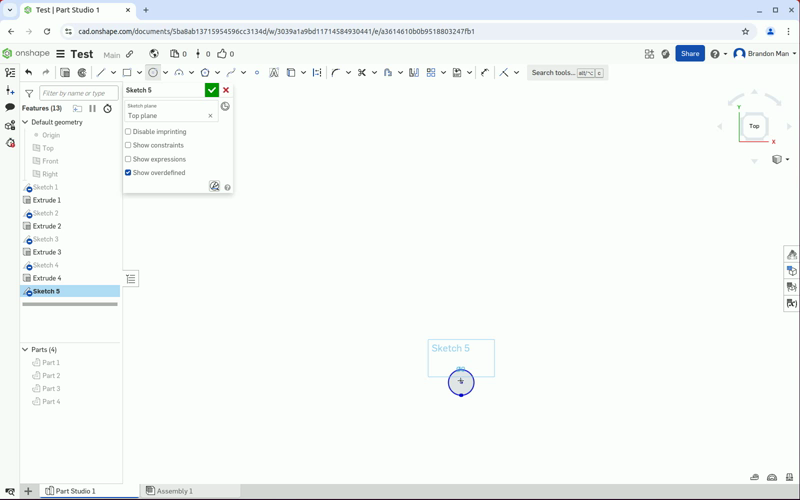
key_up(shift)
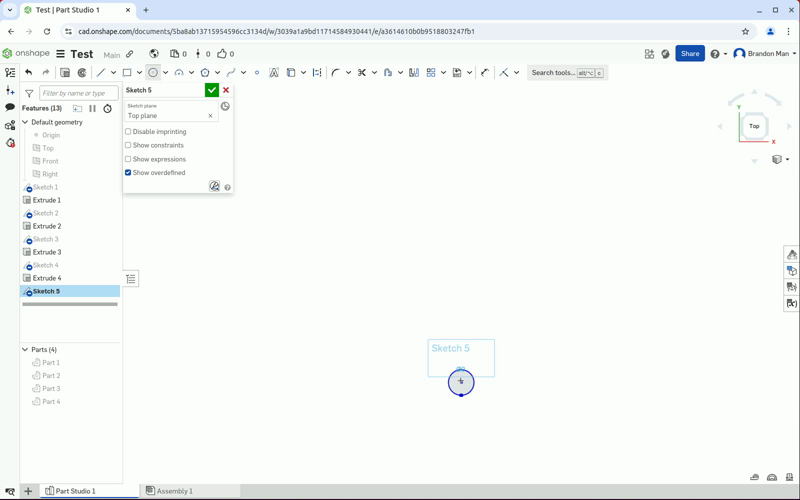
mouse_move(465, 380)
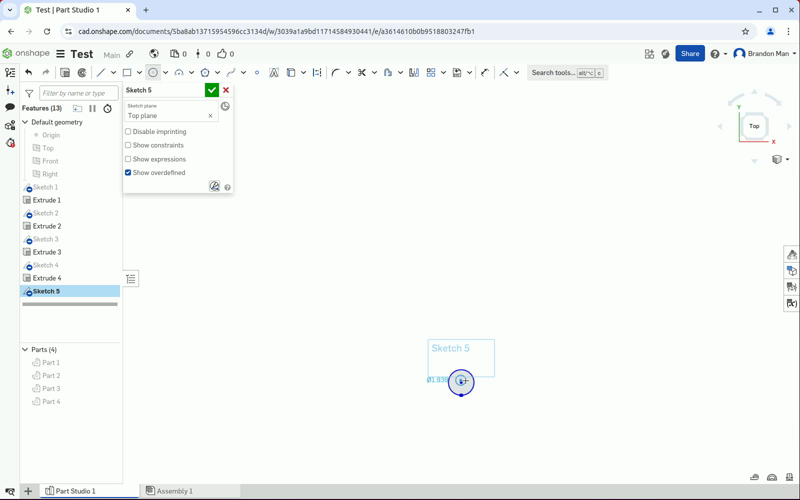
click(465, 380)
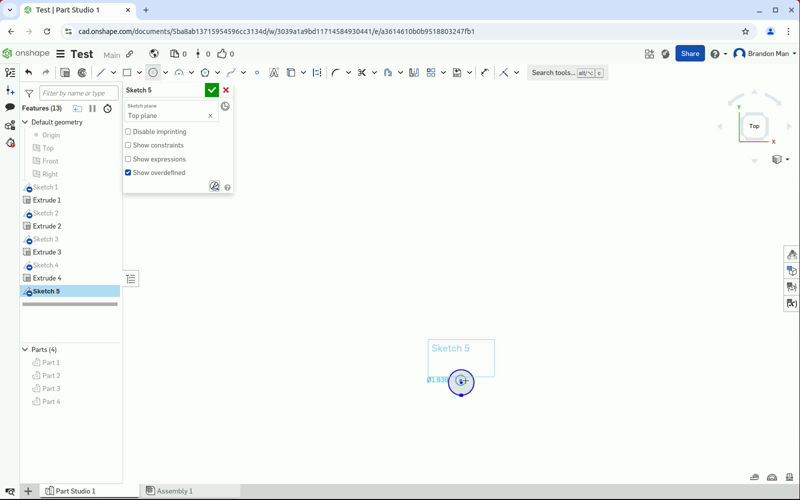
key(esc)
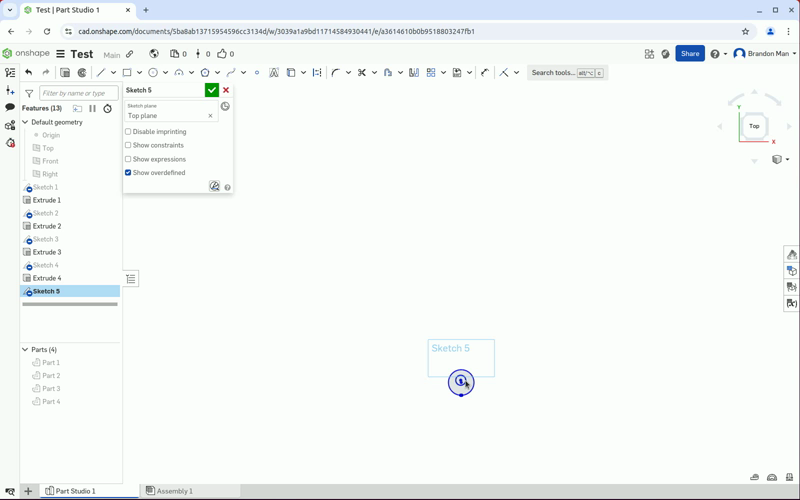
mouse_move(467, 376)
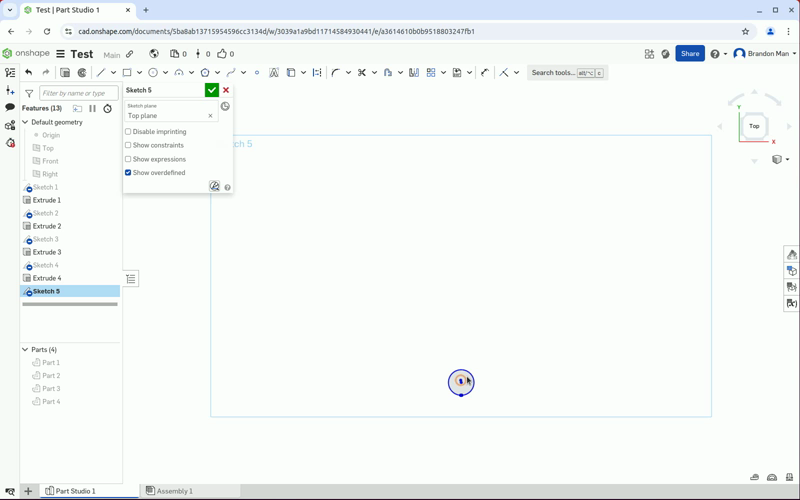
scroll(6)
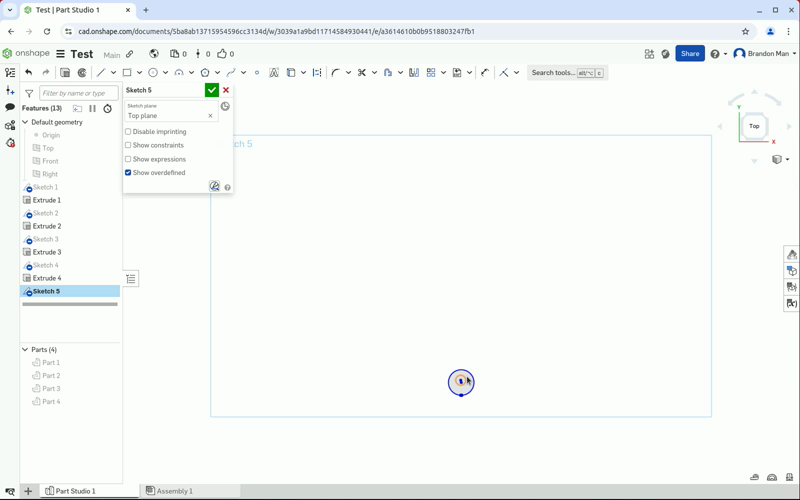
scroll(6)
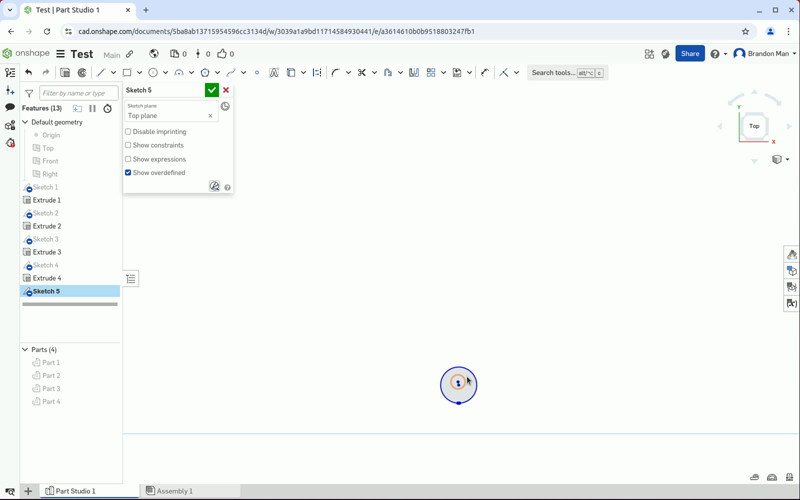
scroll(6)
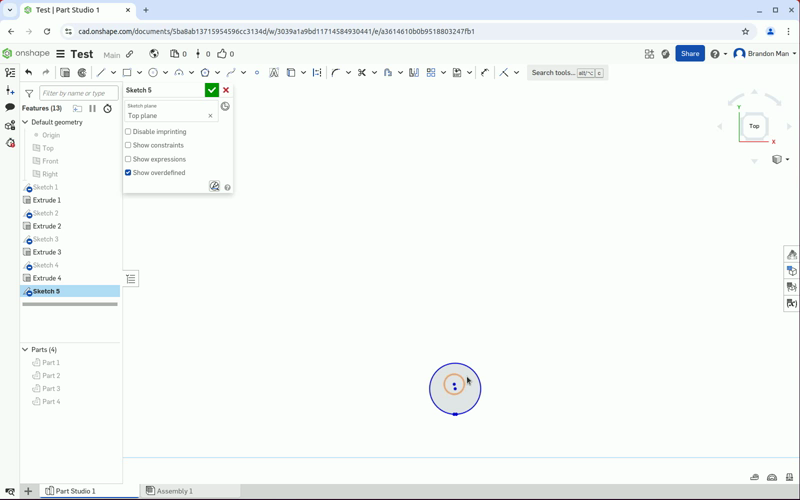
scroll(6)
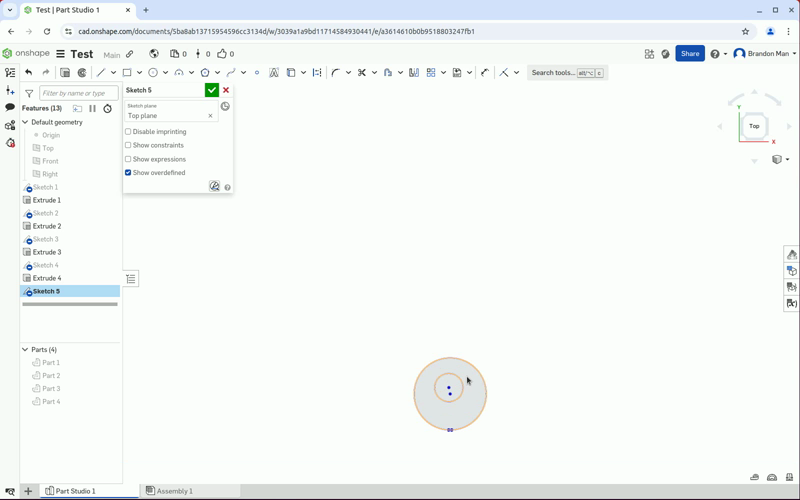
scroll(6)
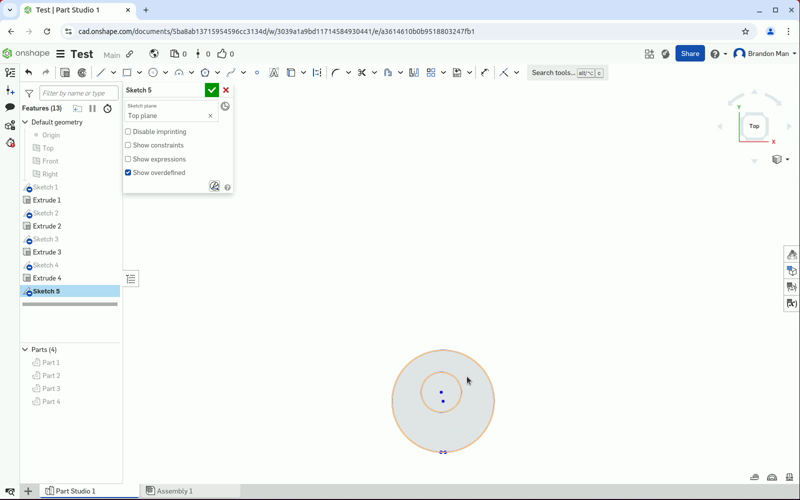
scroll(6)
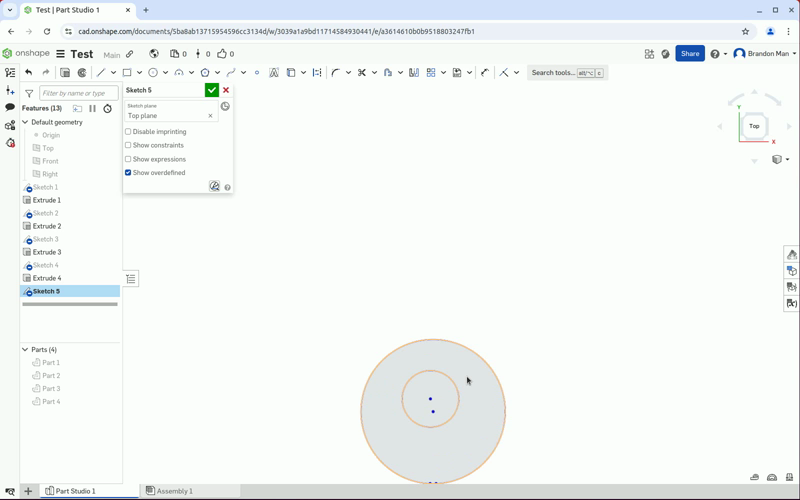
scroll(6)
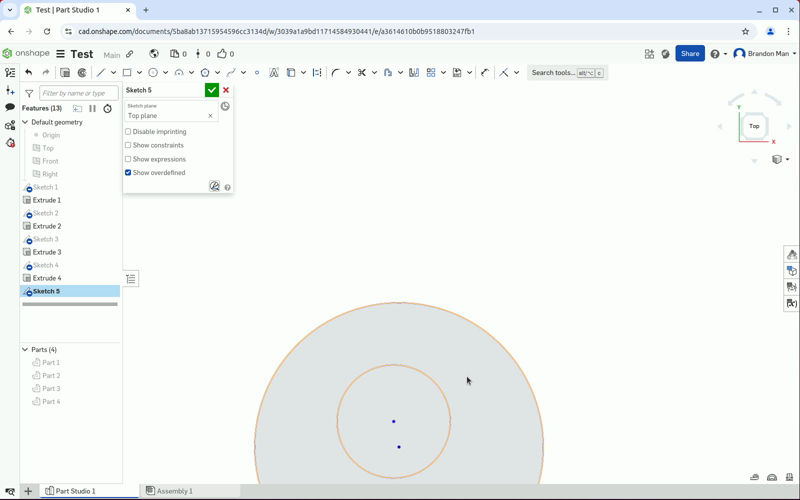
click(467, 376)
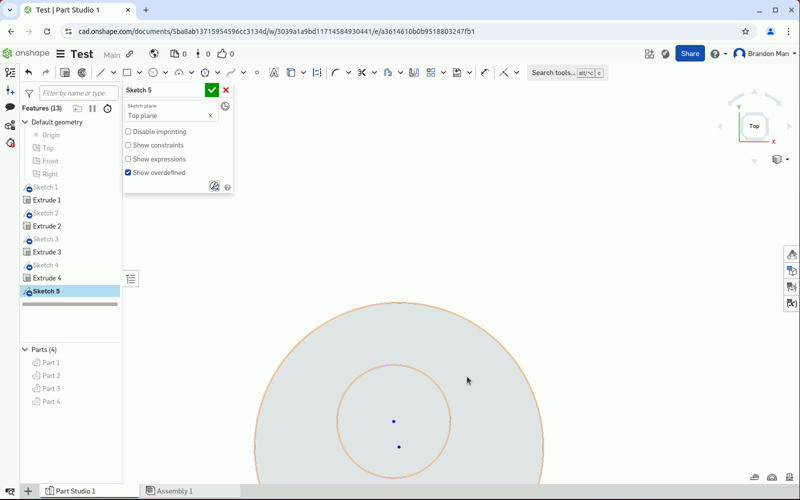
scroll(-6)
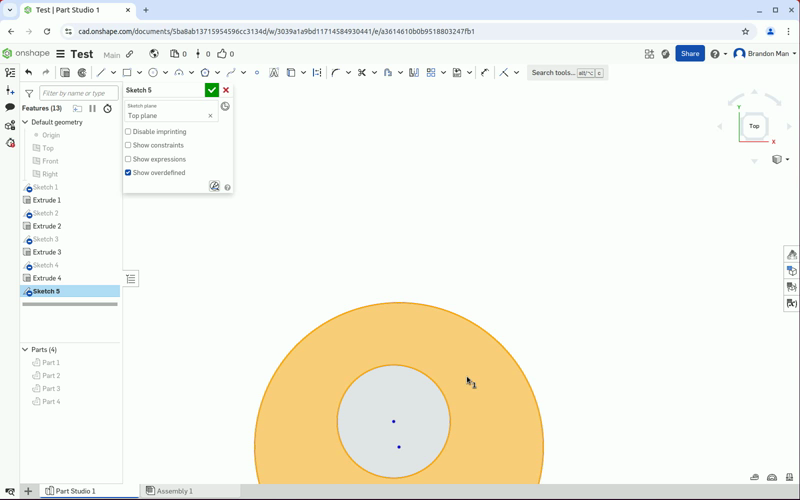
scroll(-6)
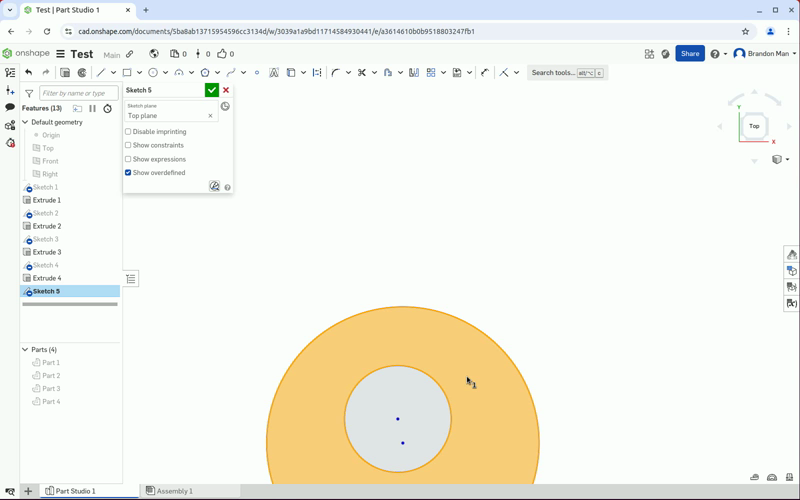
scroll(-6)
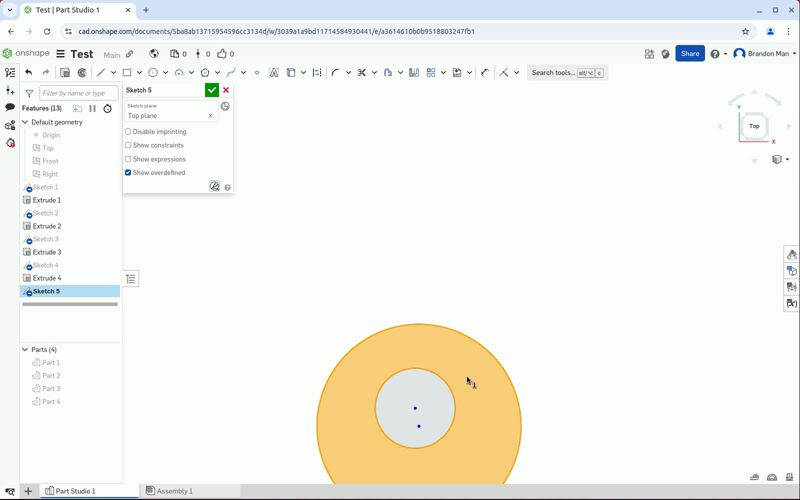
scroll(-6)
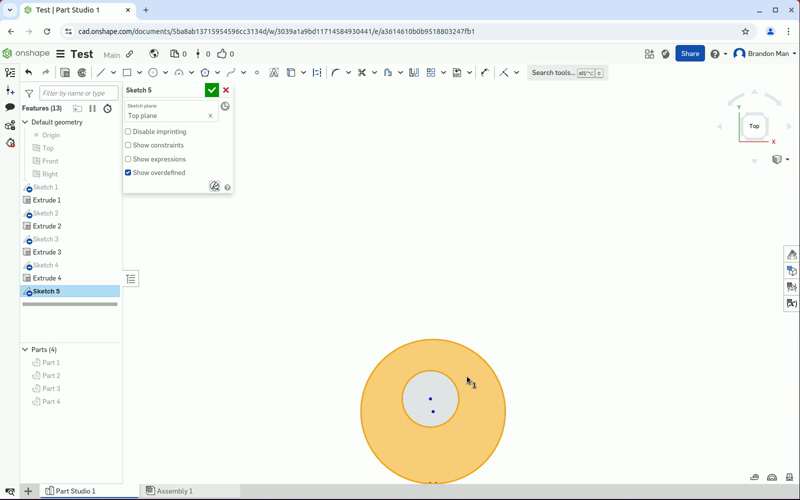
scroll(-6)
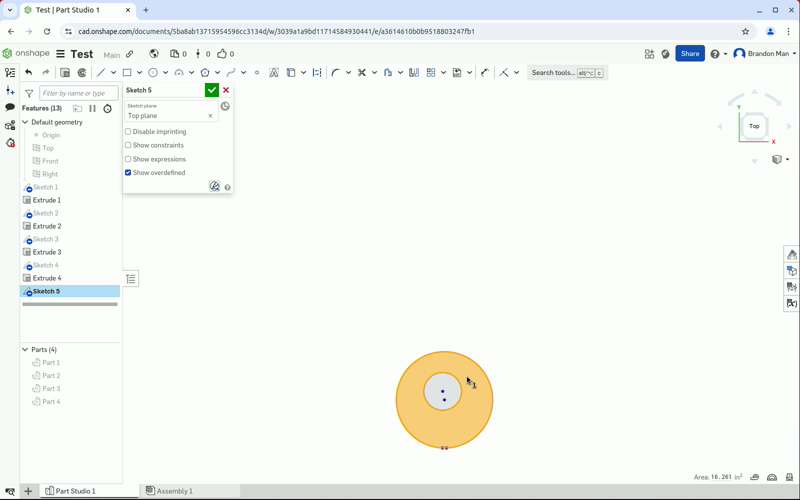
scroll(-6)
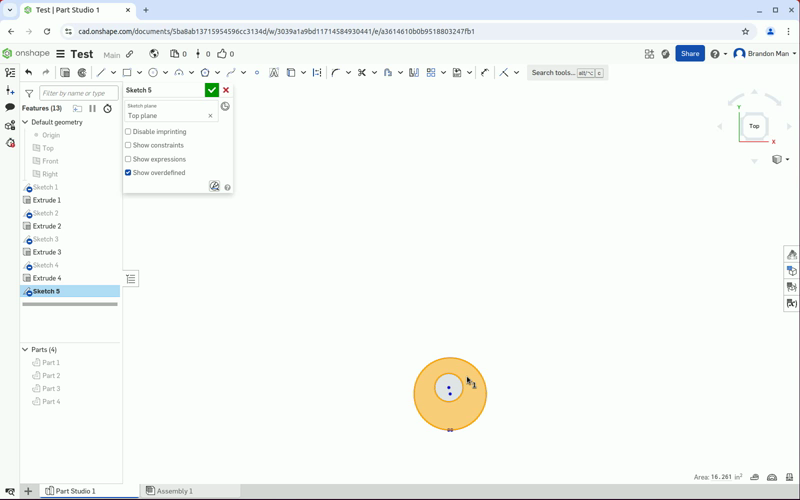
scroll(-6)
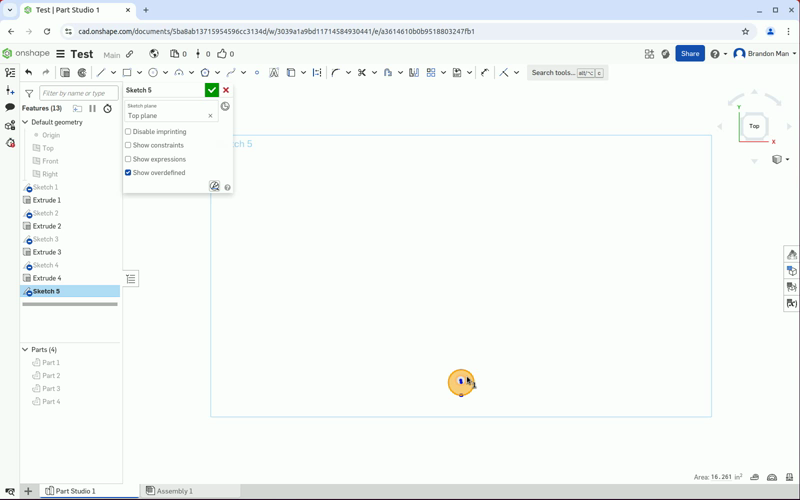
mouse_move(73, 352)
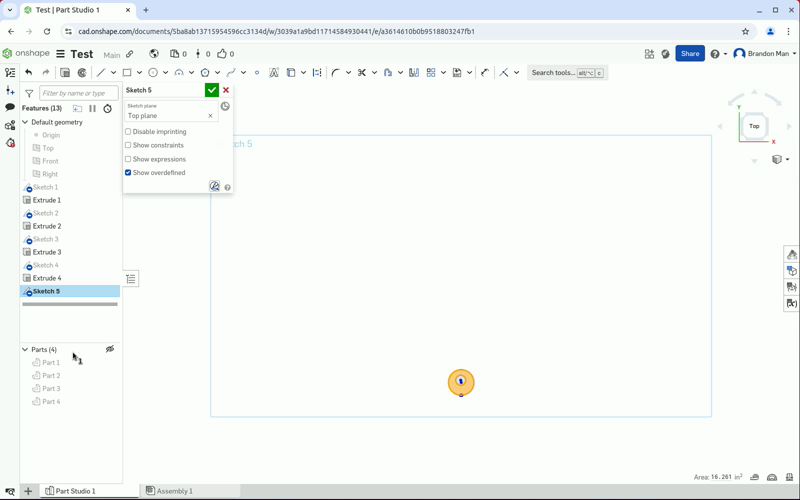
key(shift+y)
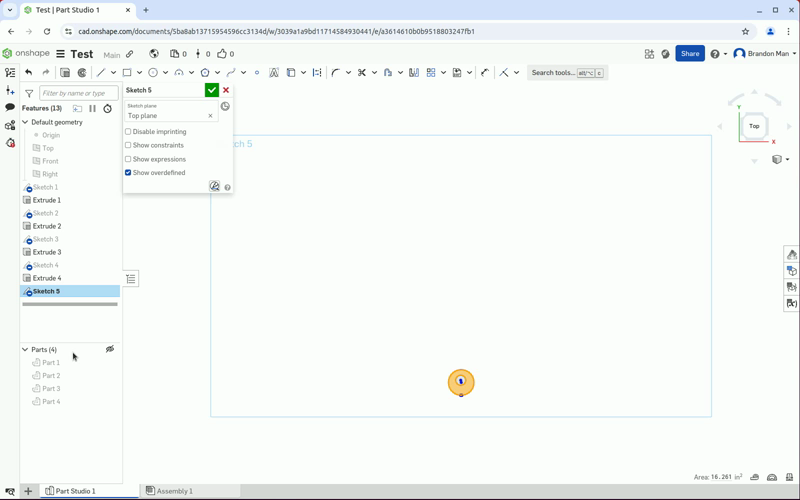
key(shift+e)
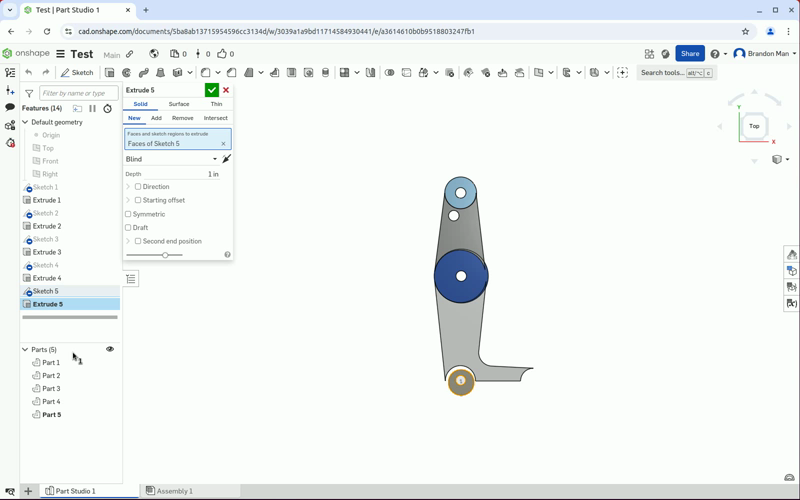
mouse_move(143, 106)
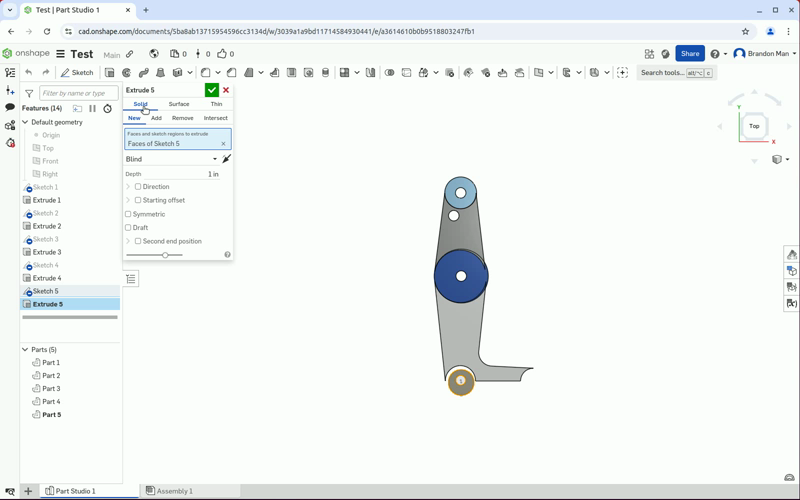
click(143, 106)
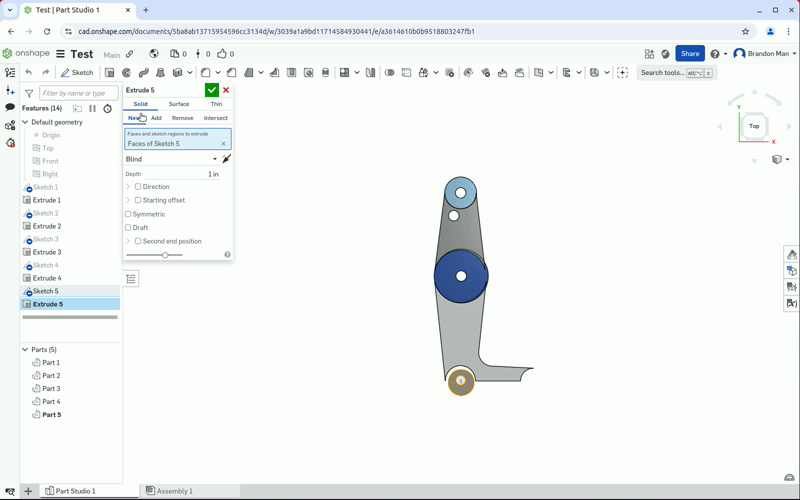
mouse_move(137, 120)
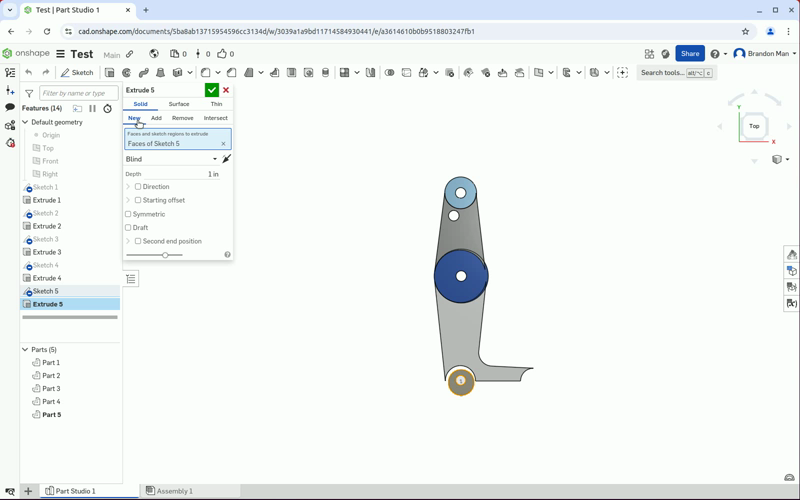
click(137, 120)
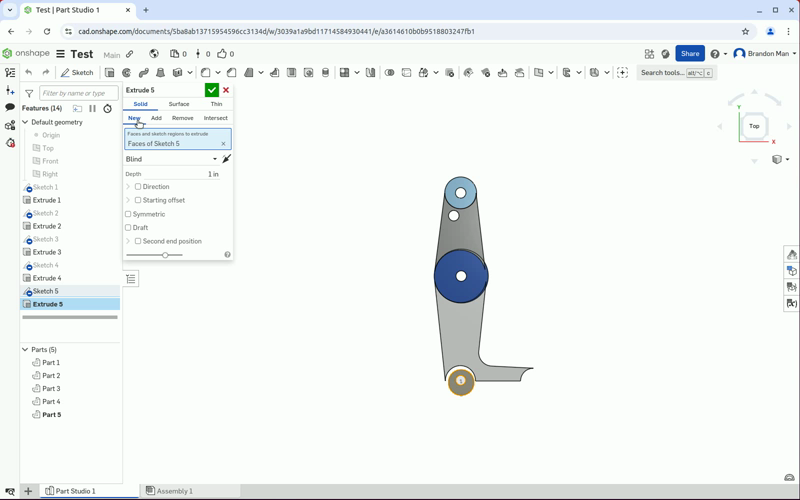
key(tab, 4)
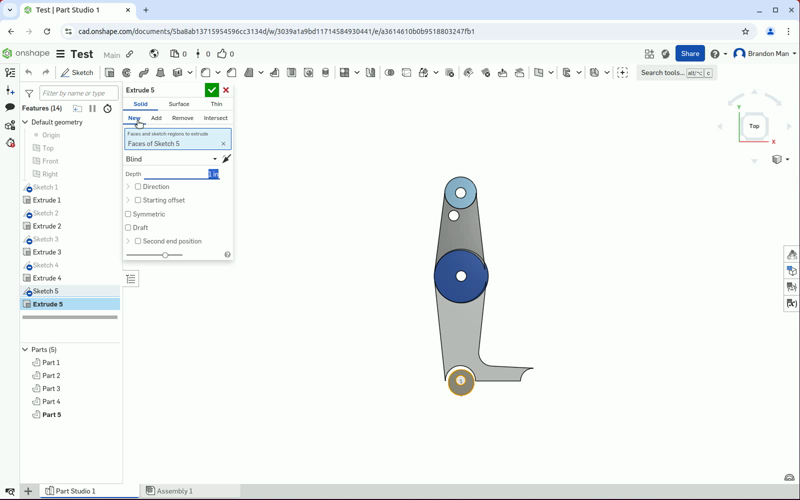
text(0.963)
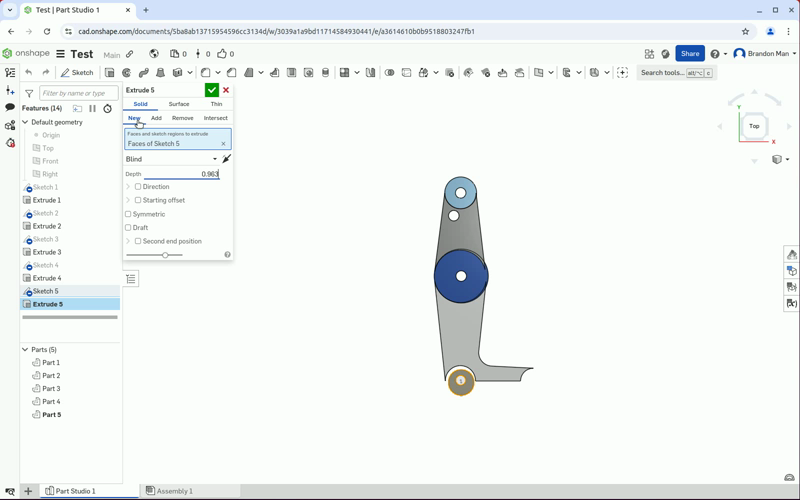
key(enter)
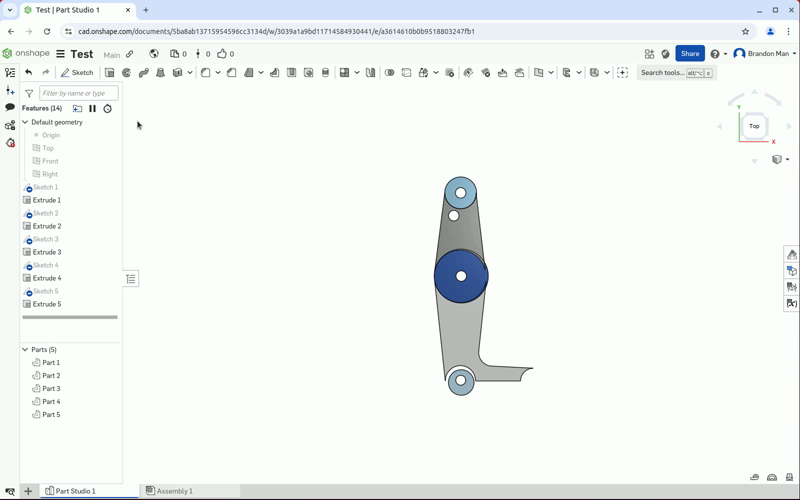
key(shift+h)
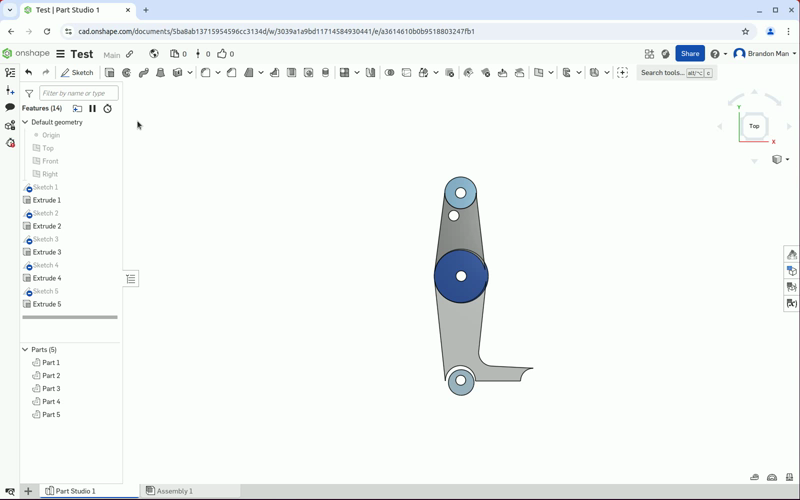
key(shift+h)
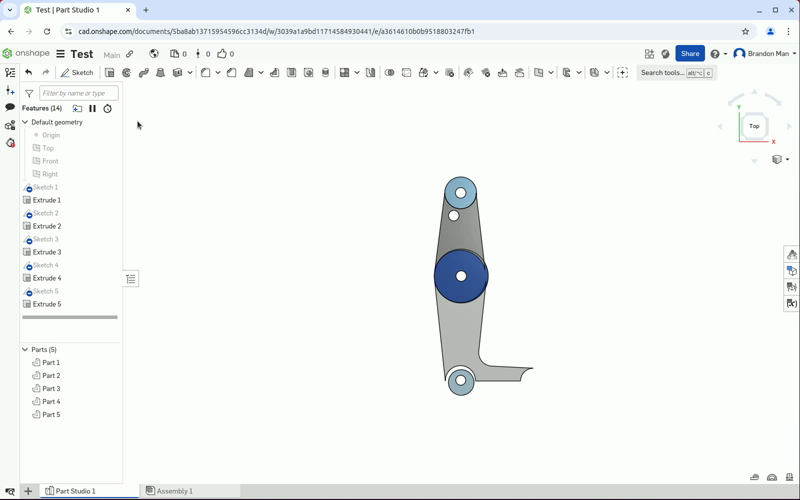
mouse_move(73, 189)
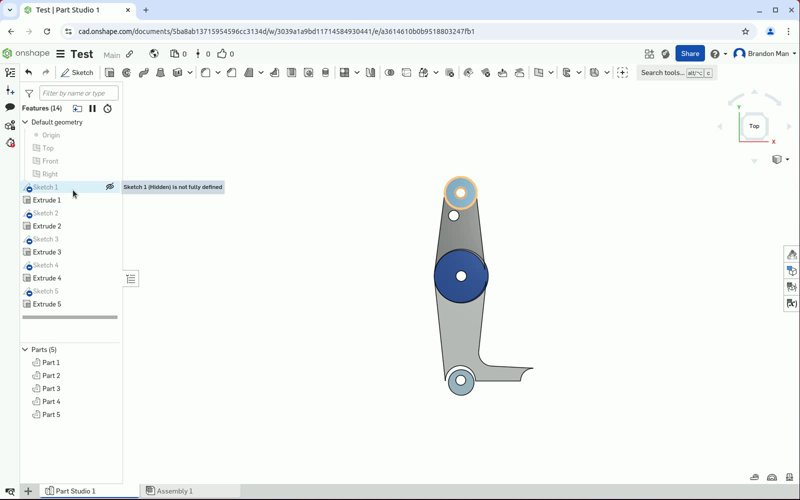
click(73, 189)
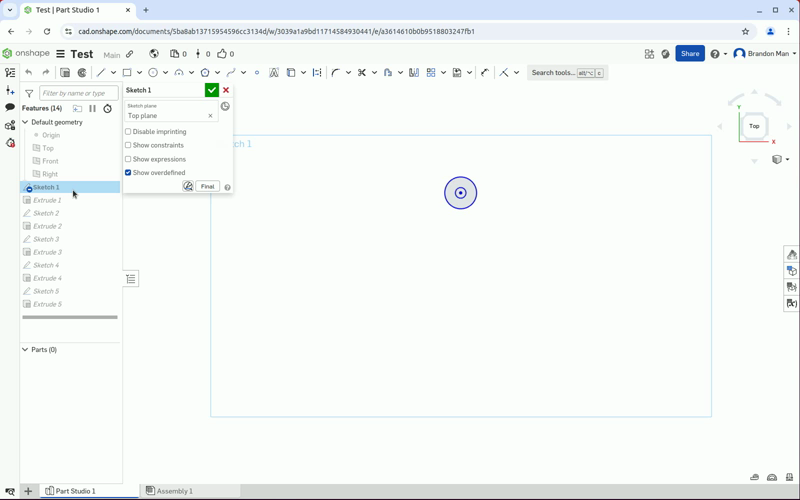
mouse_move(229, 92)
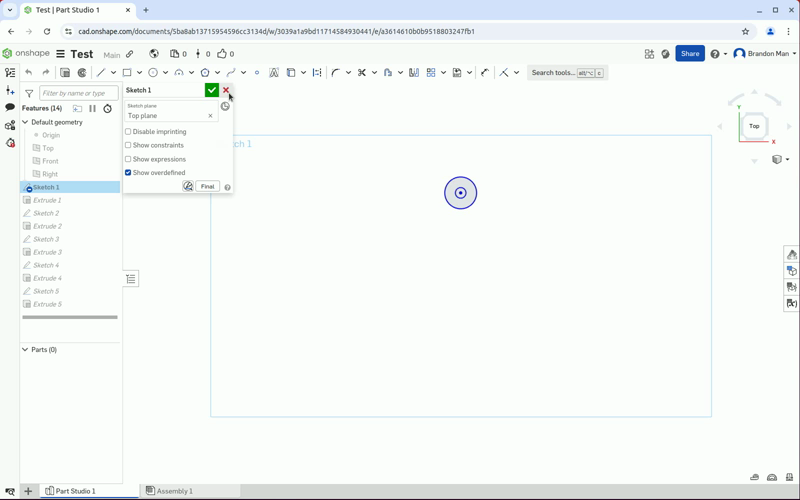
click(229, 92)
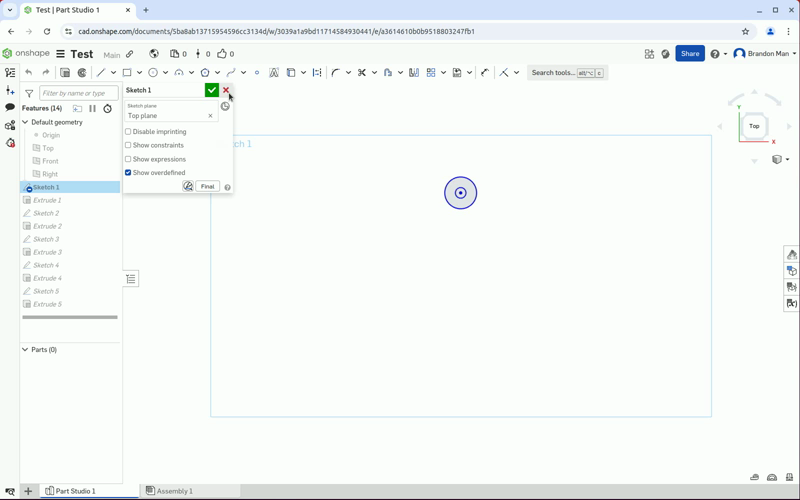
key(shift+s)
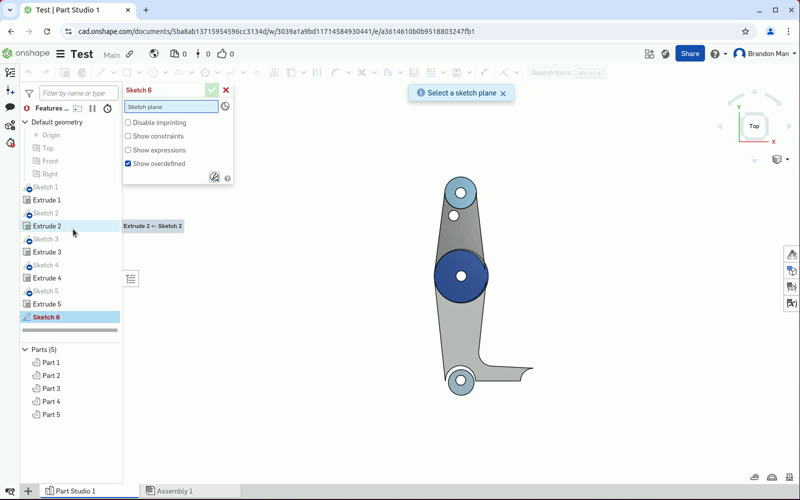
scroll(3)
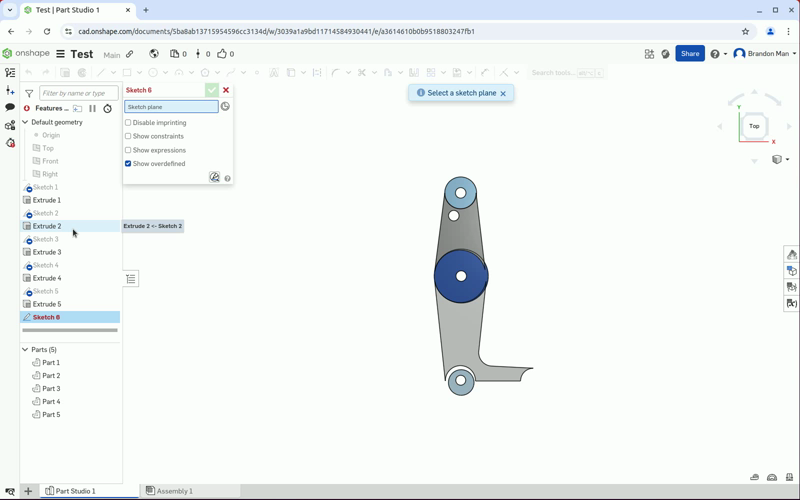
mouse_move(73, 150)
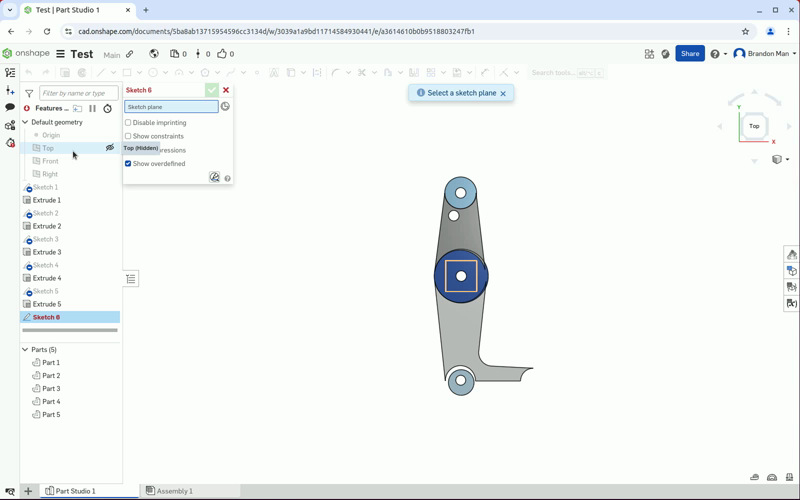
click(73, 150)
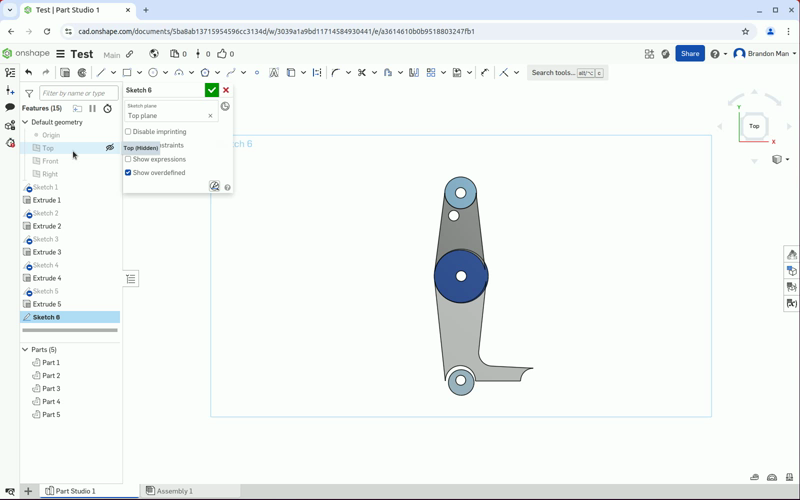
mouse_move(73, 352)
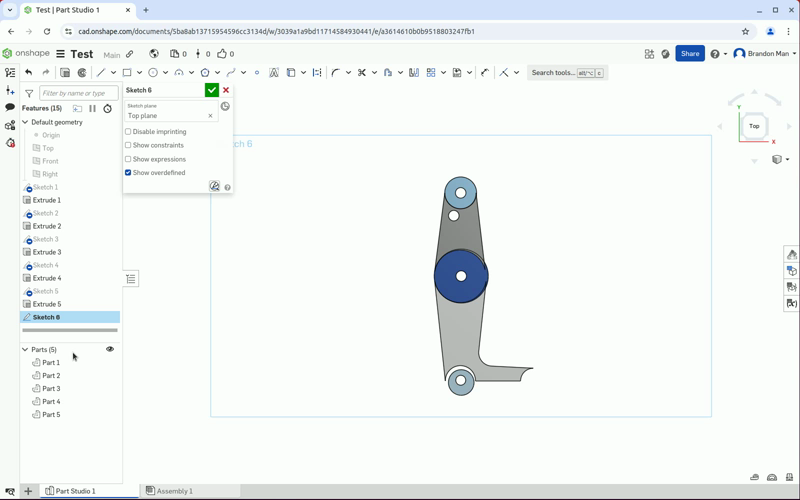
key(y)
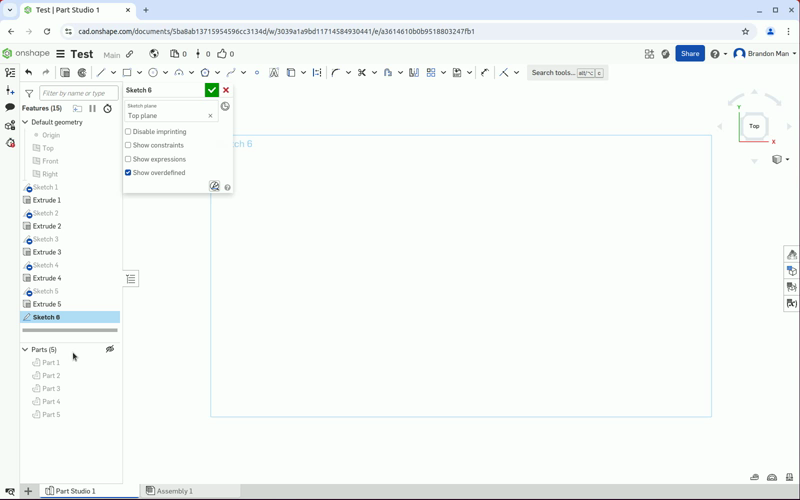
key(l)
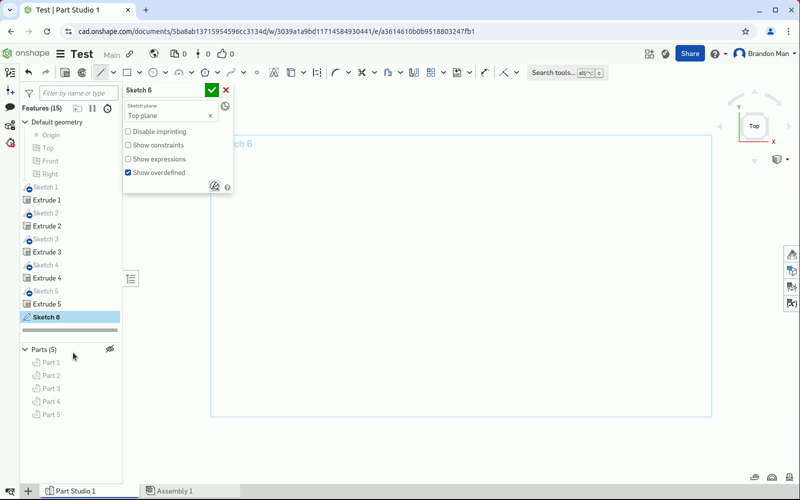
key_down(shift)
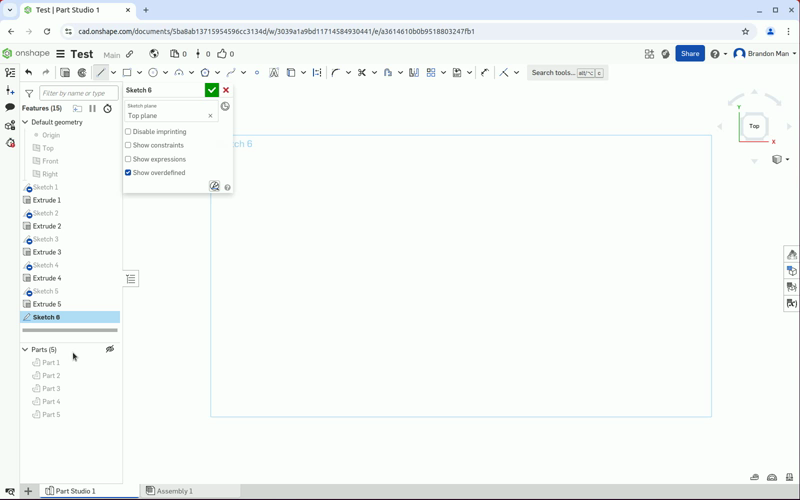
mouse_move(461, 395)
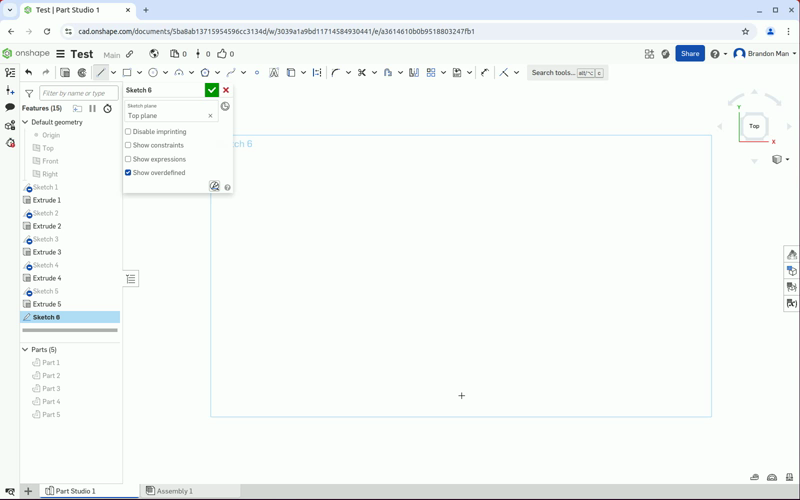
click(461, 395)
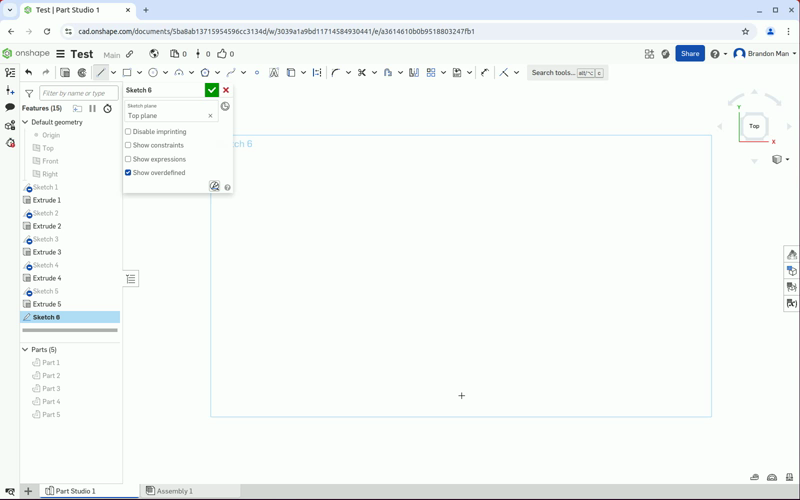
key_up(shift)
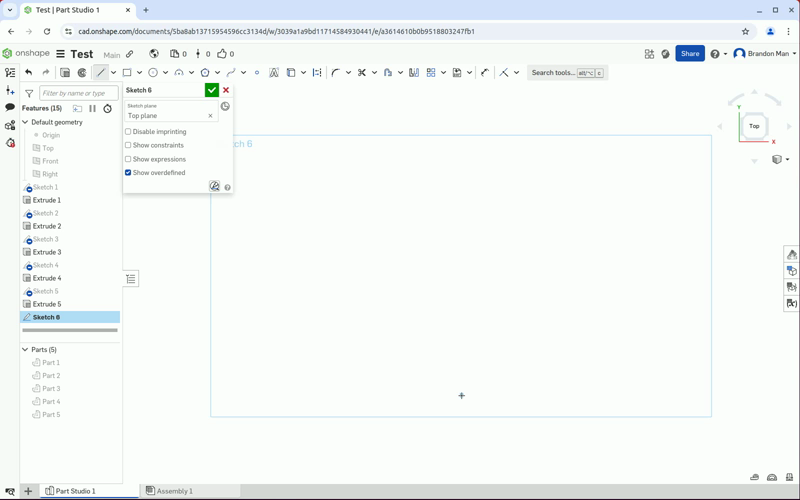
key_down(shift)
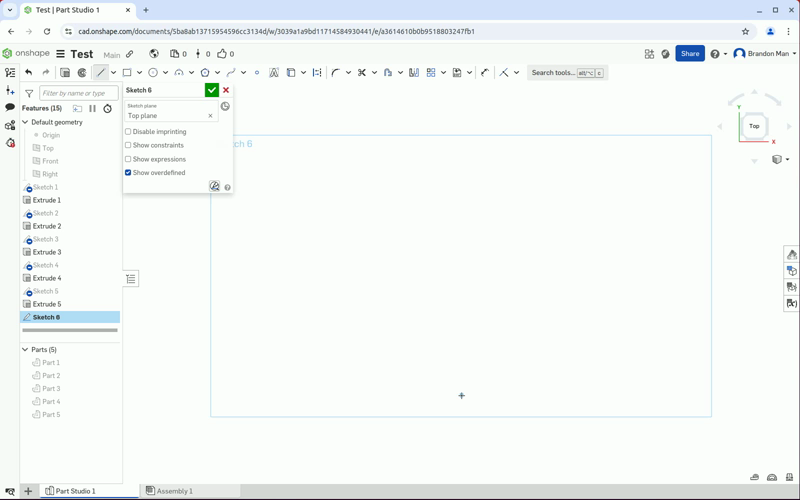
mouse_move(530, 393)
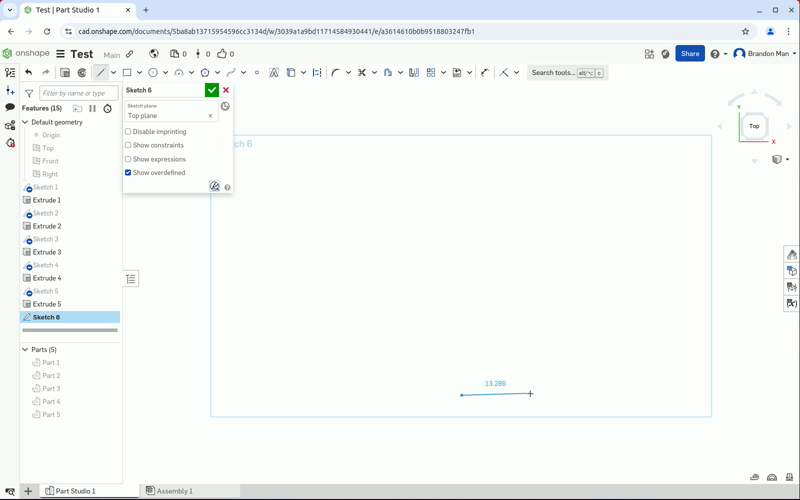
click(530, 393)
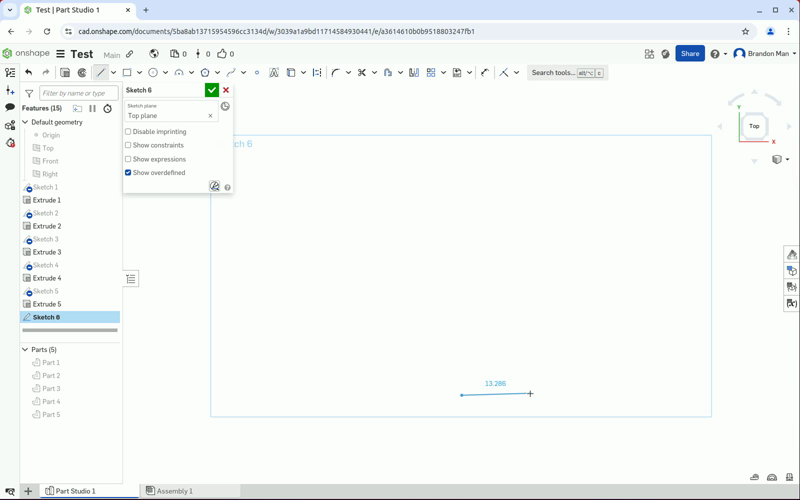
key_up(shift)
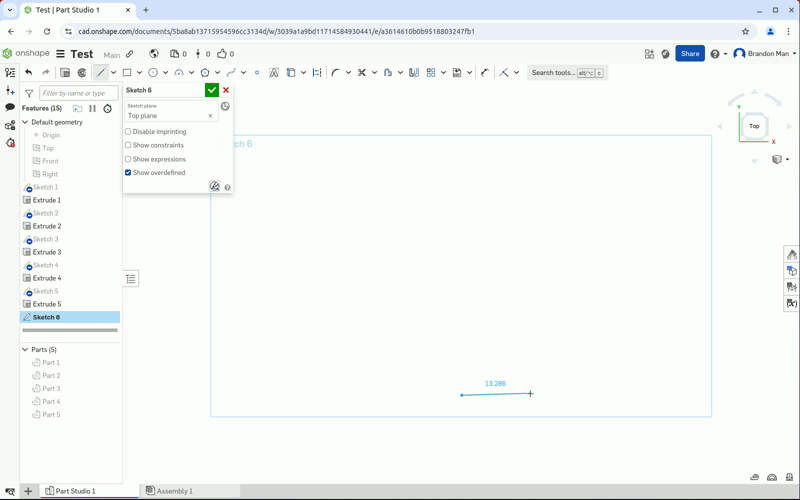
key(esc)
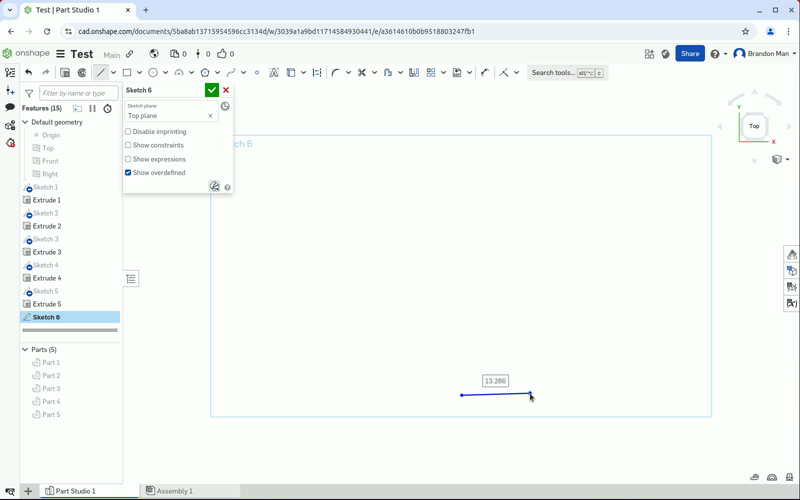
key(a)
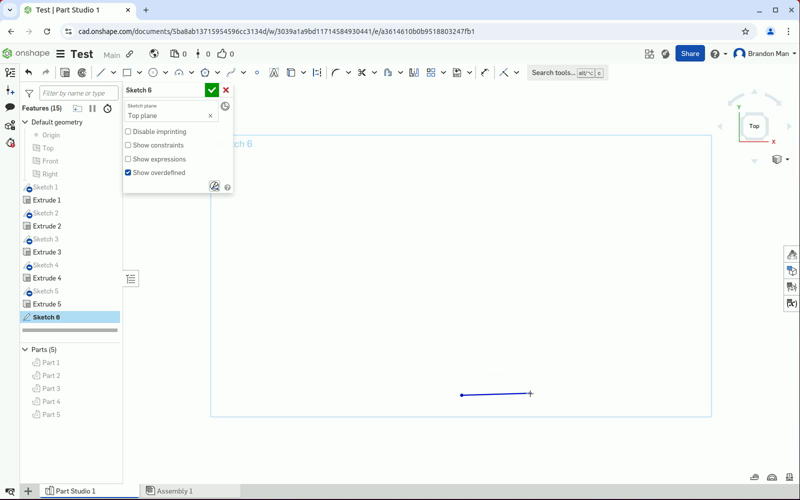
mouse_move(530, 393)
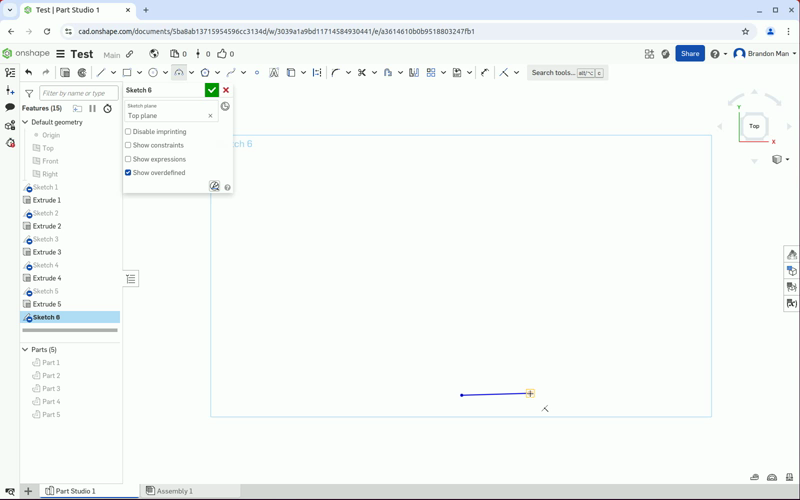
click(530, 393)
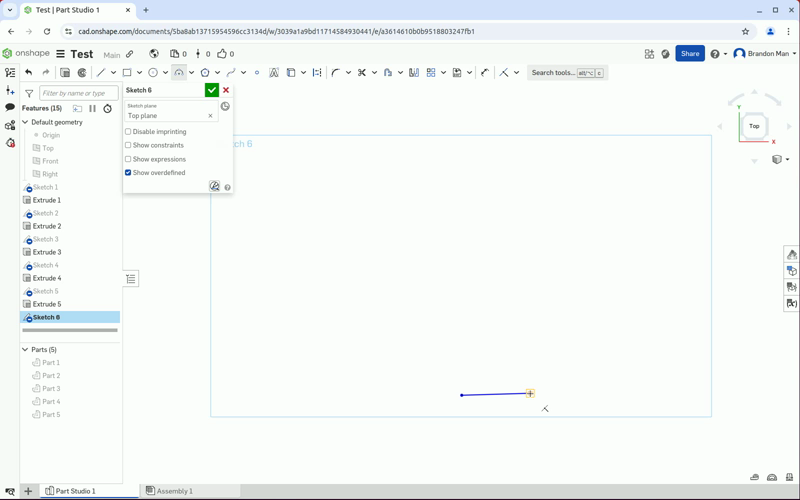
key_down(shift)
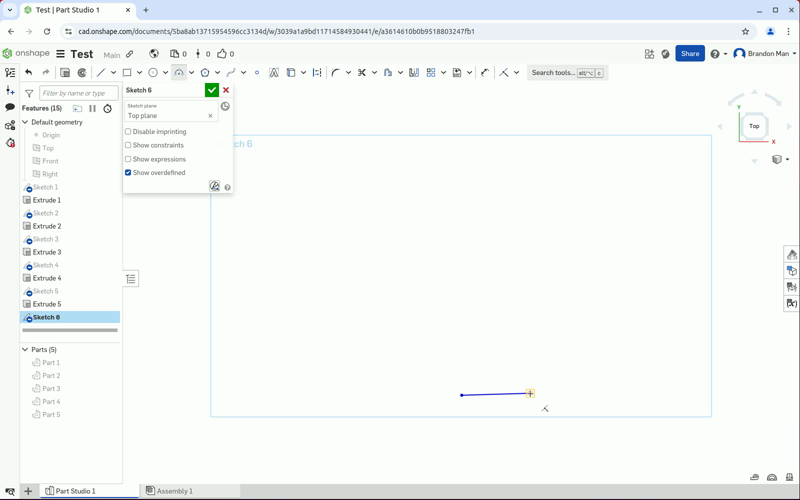
mouse_move(518, 380)
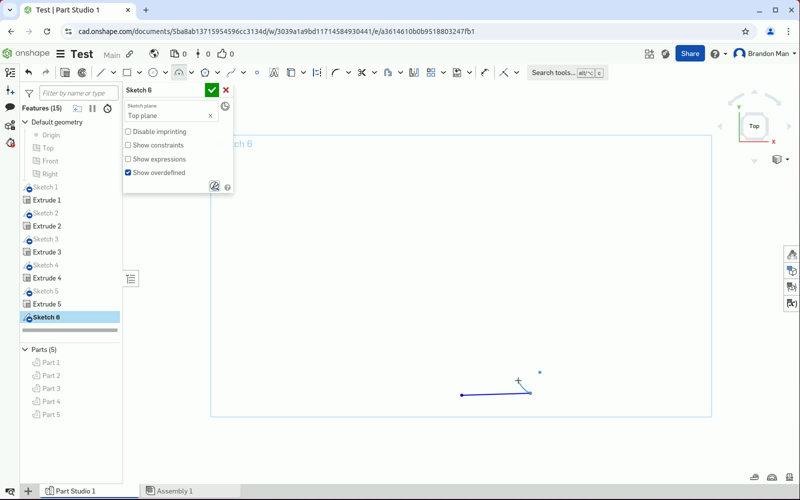
click(518, 380)
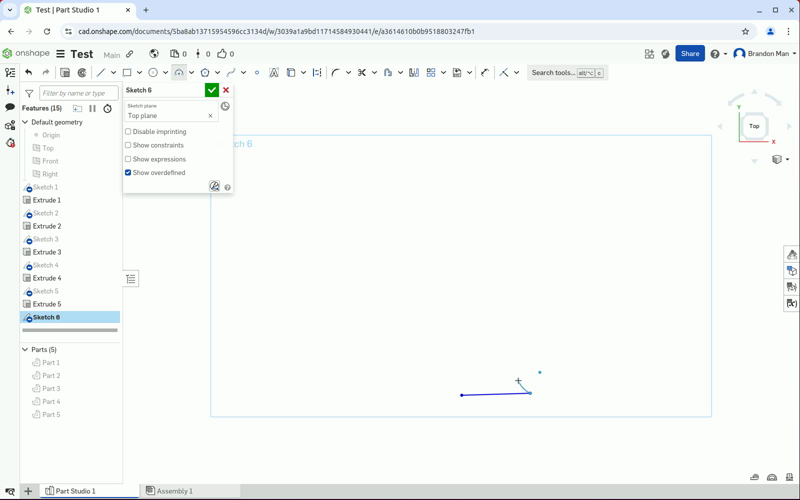
mouse_move(521, 389)
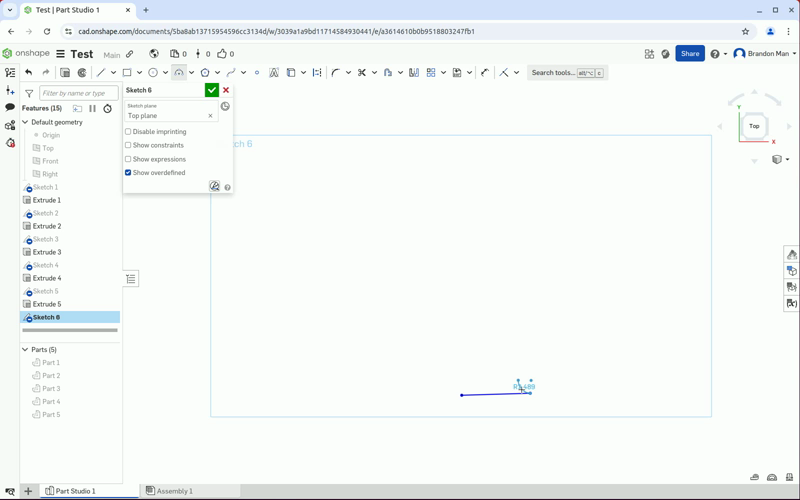
click(521, 389)
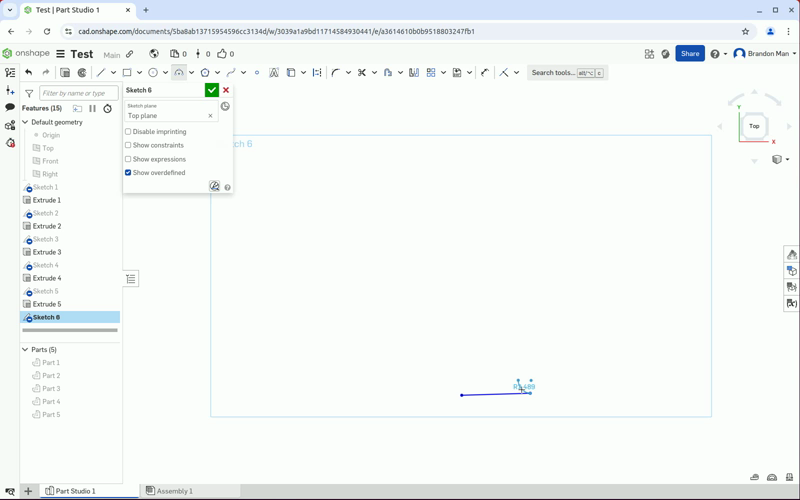
key_up(shift)
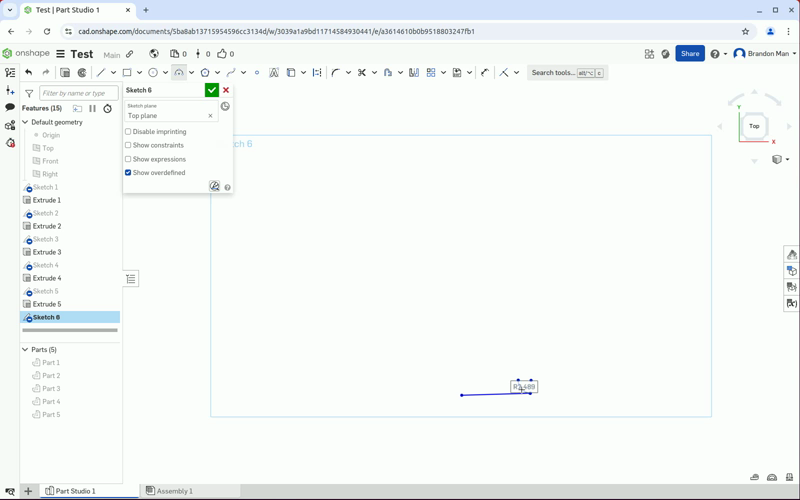
key(esc)
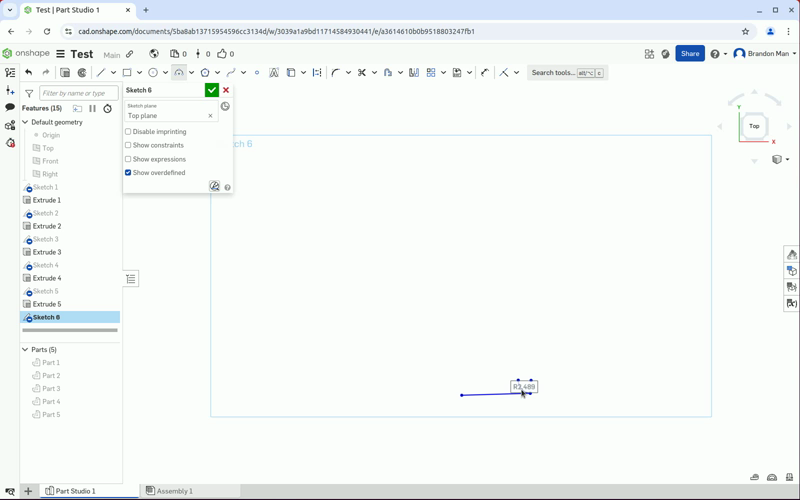
key(l)
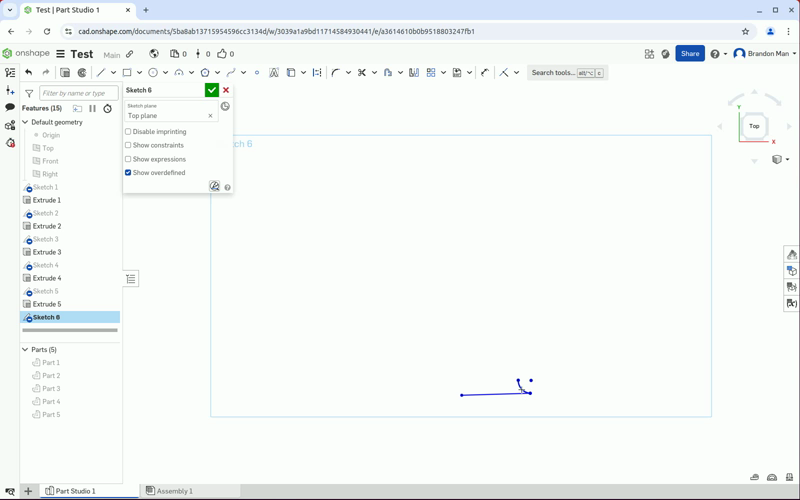
mouse_move(518, 380)
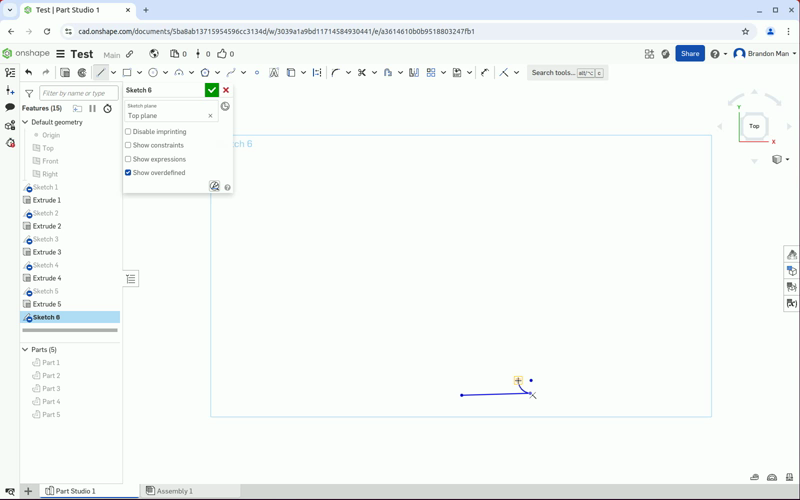
click(518, 380)
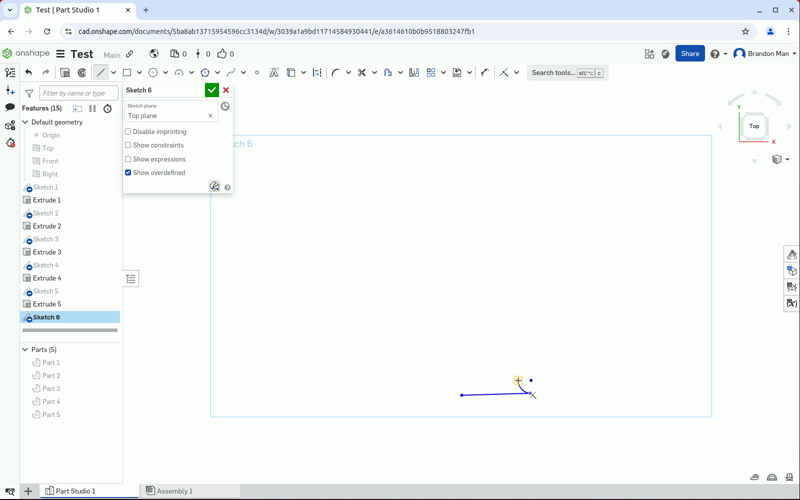
key_down(shift)
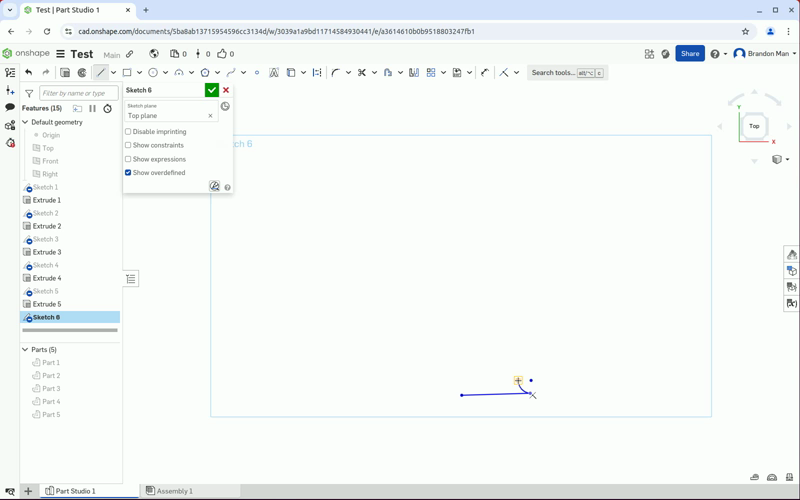
mouse_move(548, 380)
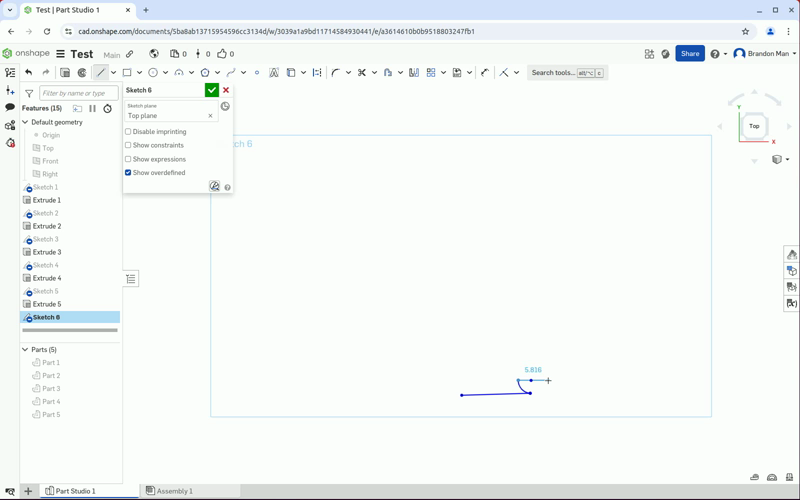
mouse_move(475, 380)
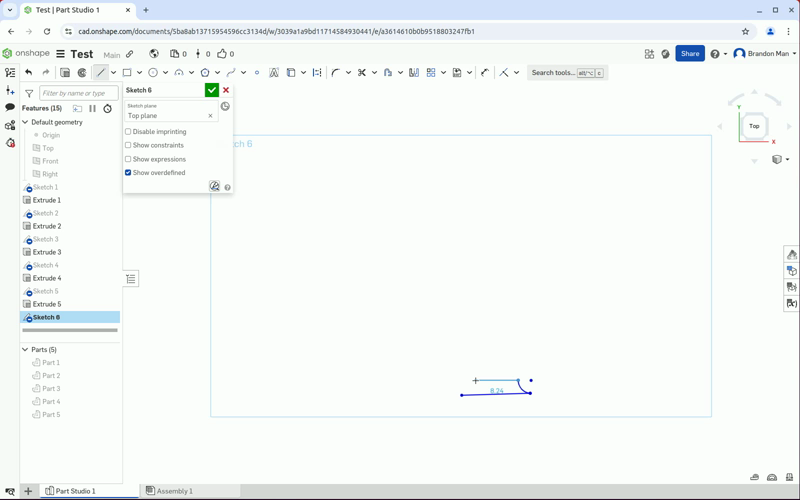
click(475, 380)
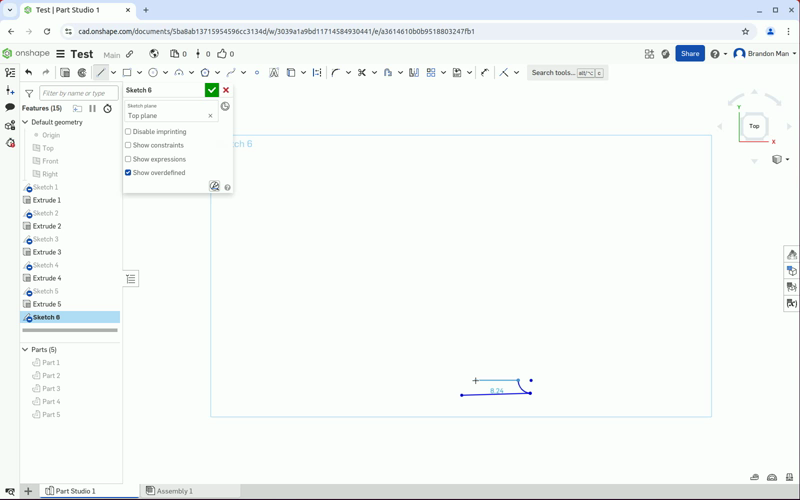
key_up(shift)
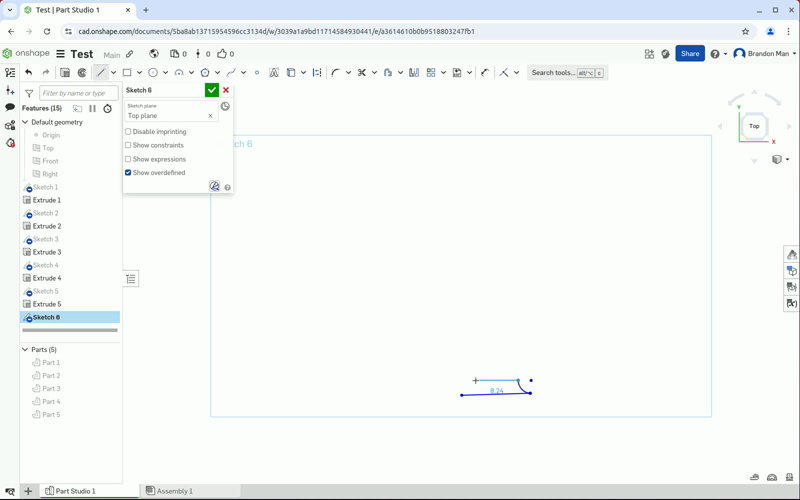
key(esc)
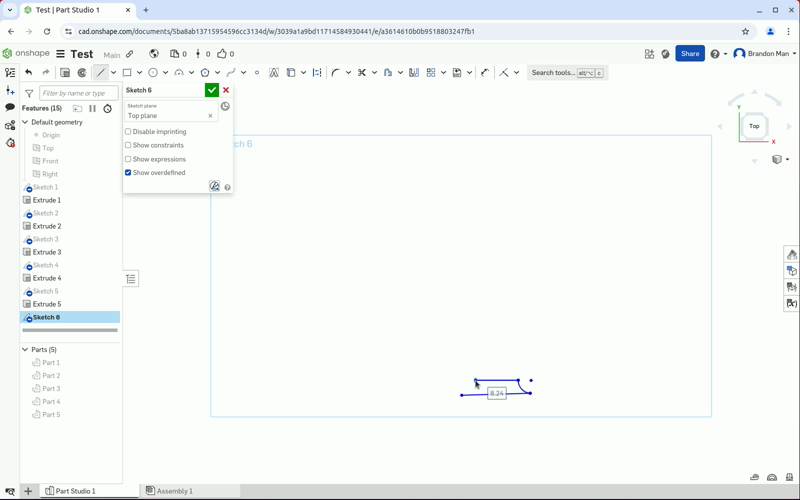
key(a)
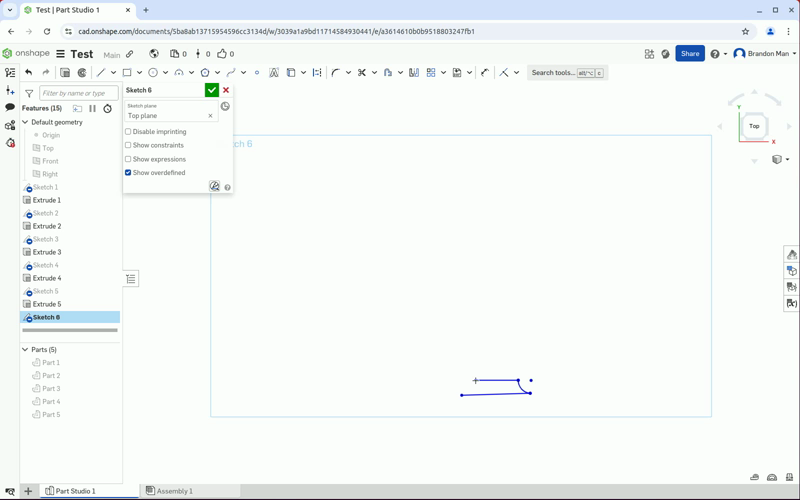
mouse_move(475, 380)
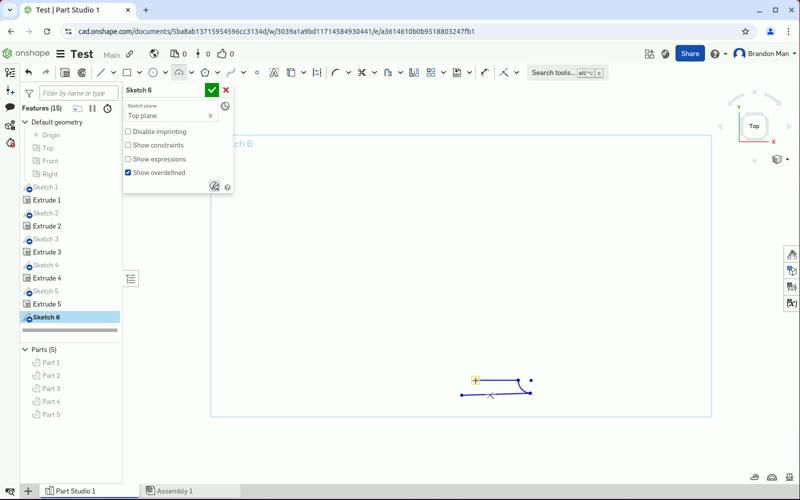
click(475, 380)
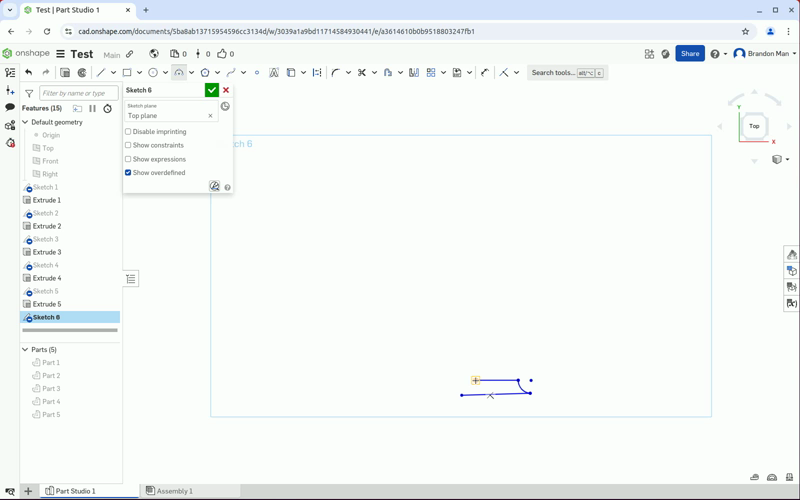
mouse_move(461, 395)
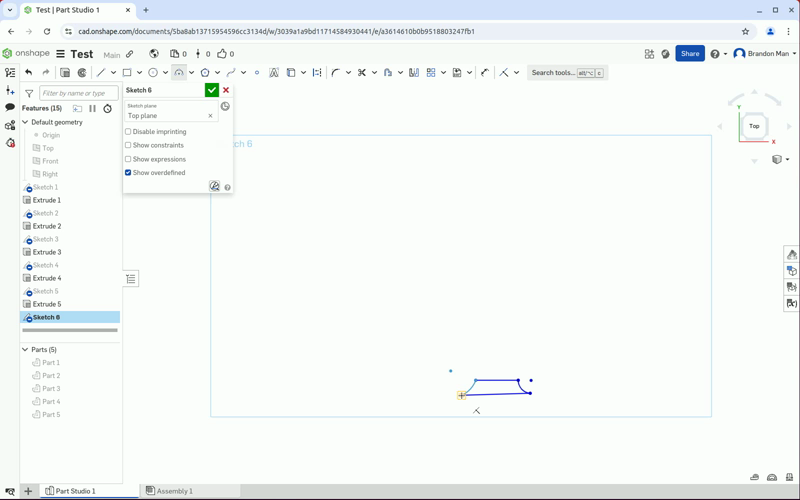
click(461, 395)
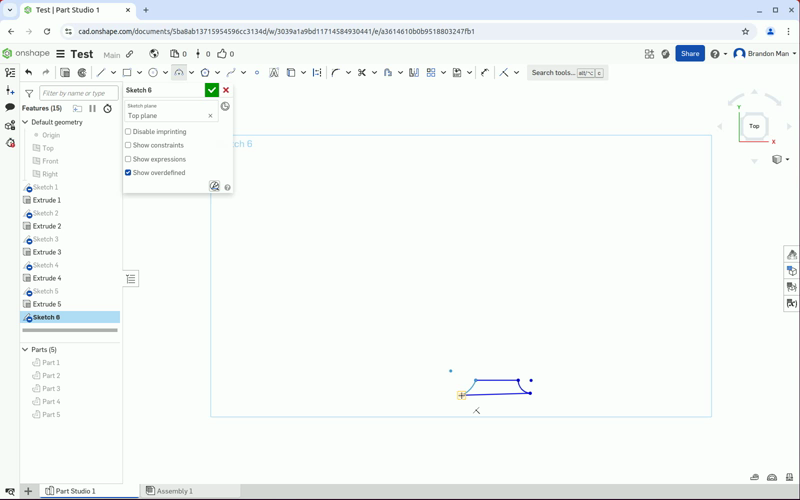
key_down(shift)
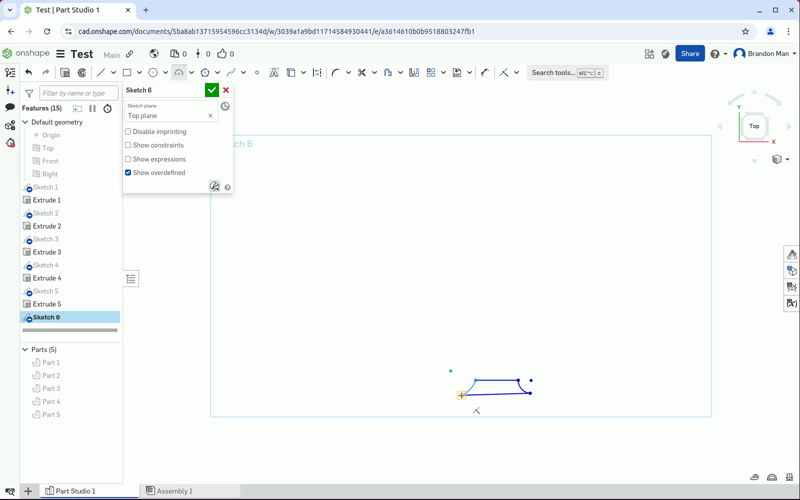
mouse_move(471, 390)
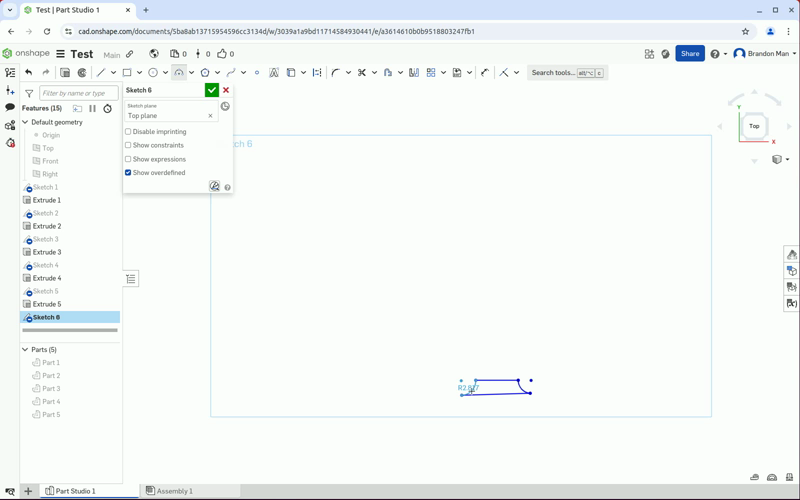
click(471, 390)
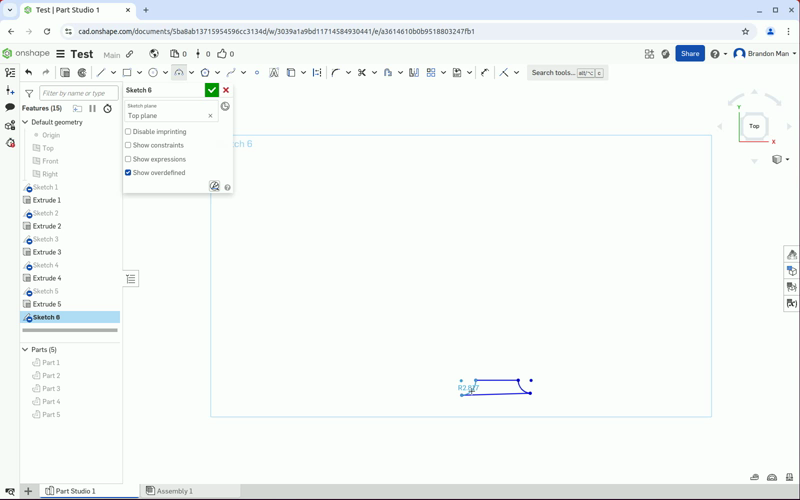
key_up(shift)
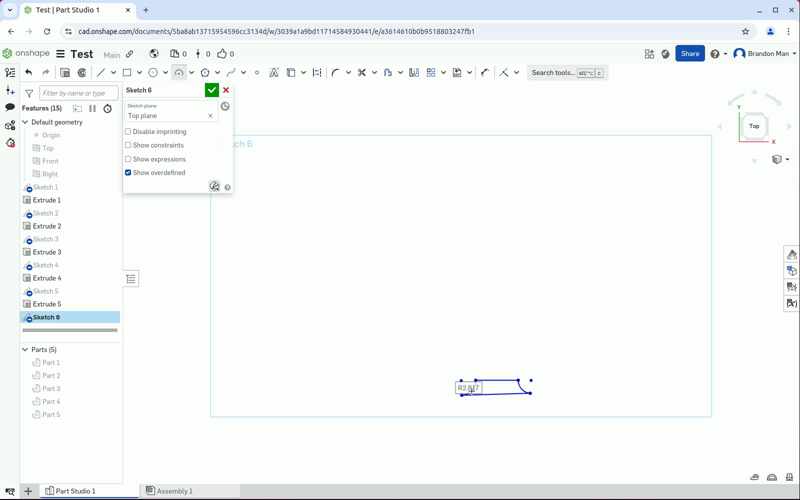
key(esc)
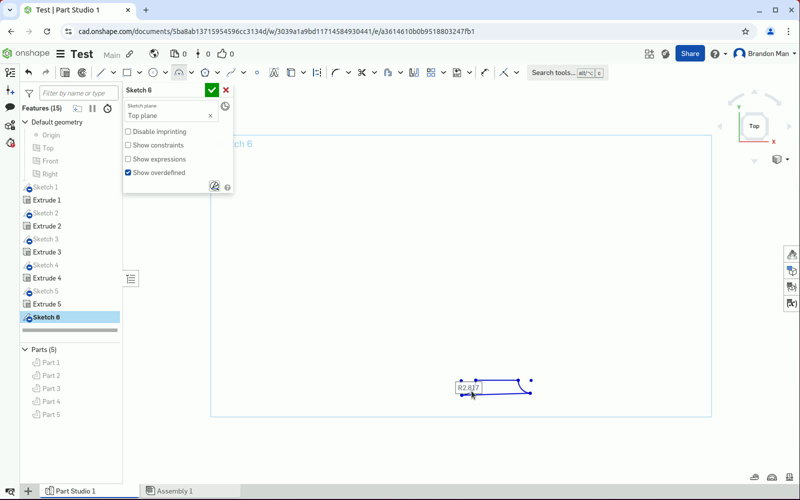
mouse_move(479, 381)
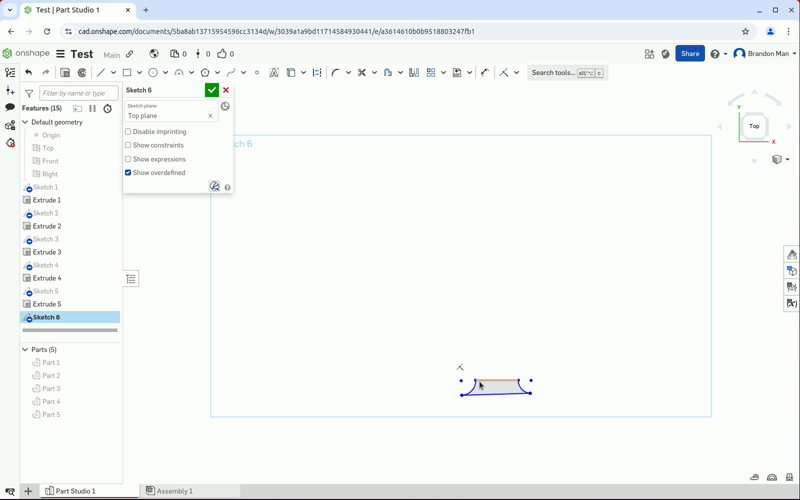
scroll(6)
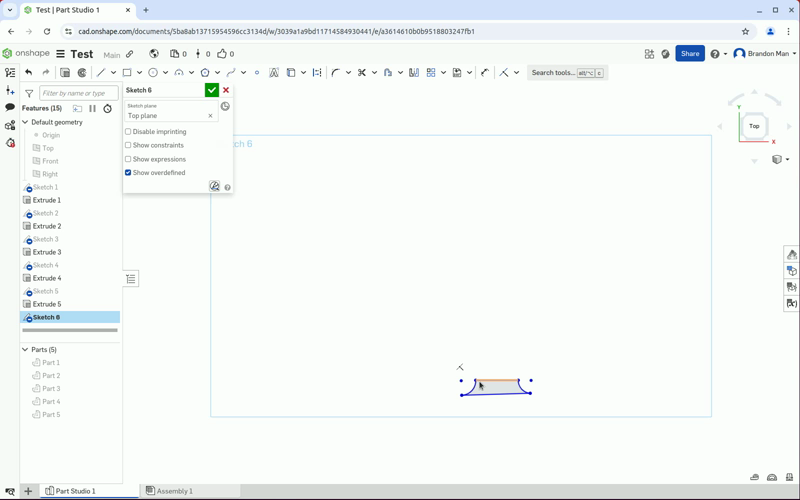
scroll(6)
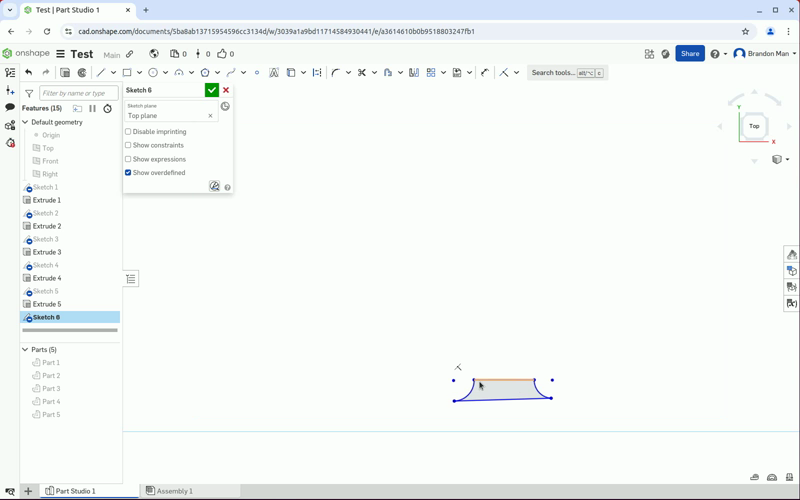
scroll(6)
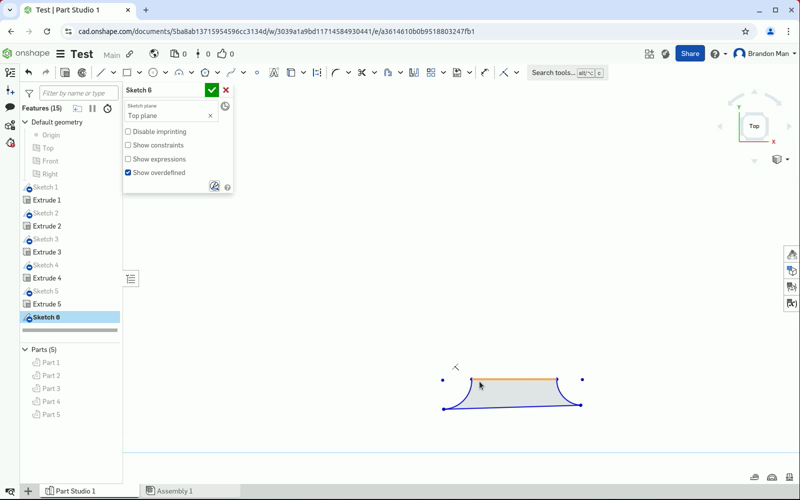
scroll(6)
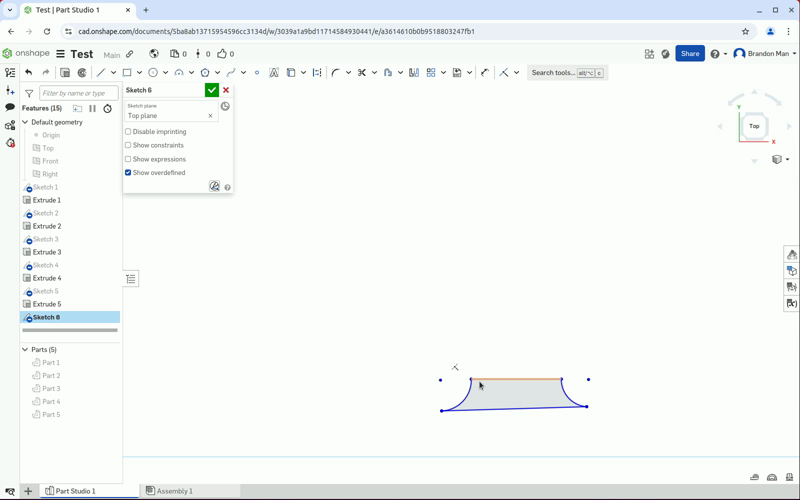
scroll(6)
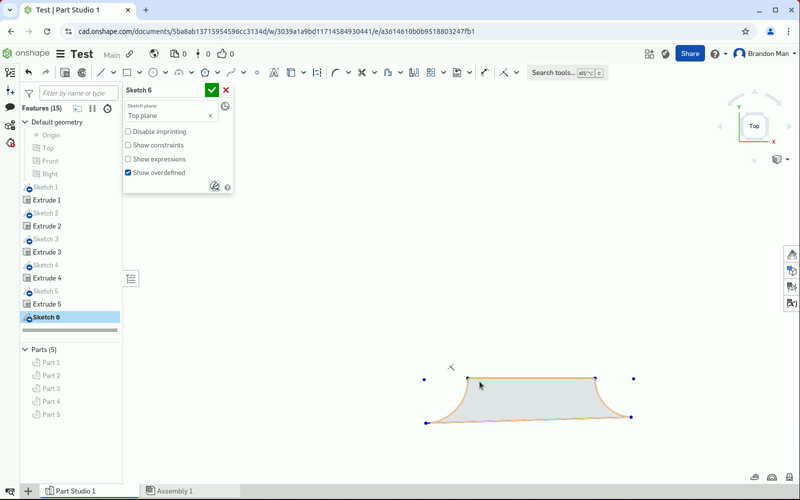
scroll(6)
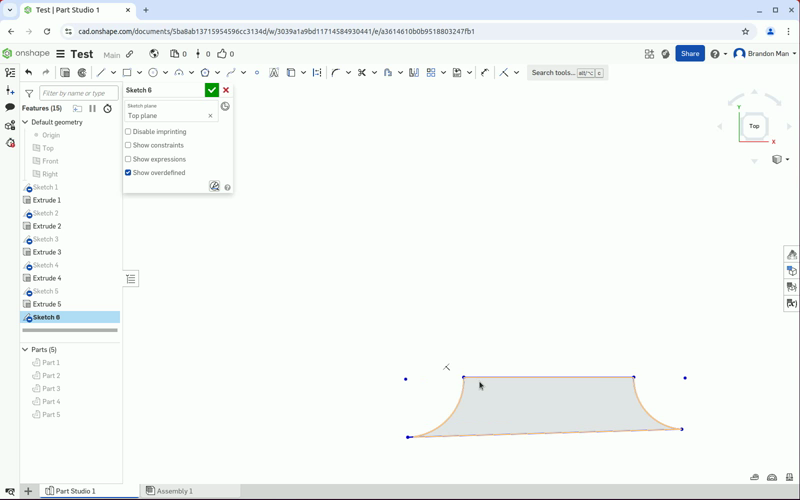
scroll(6)
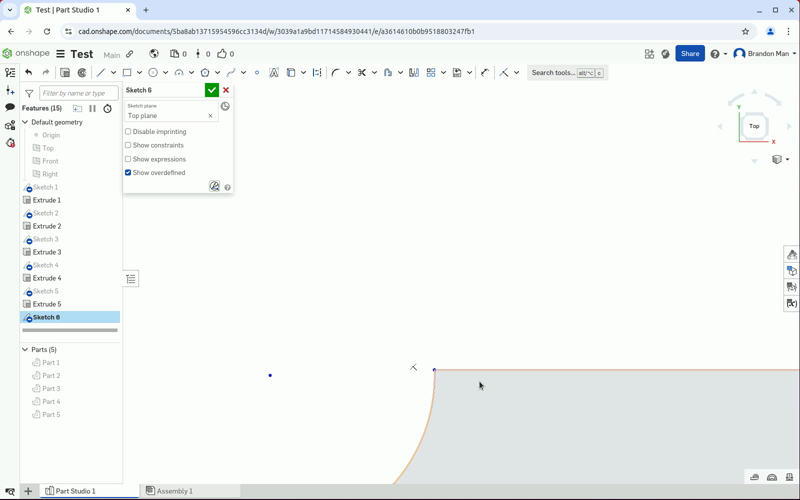
click(479, 381)
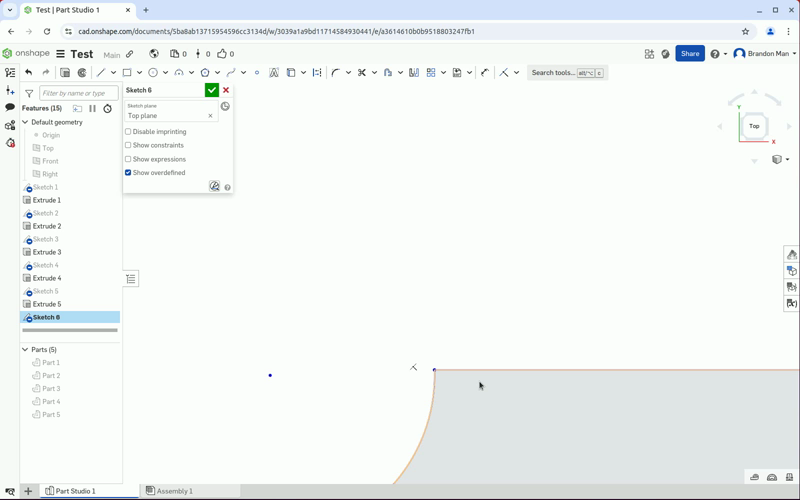
scroll(-6)
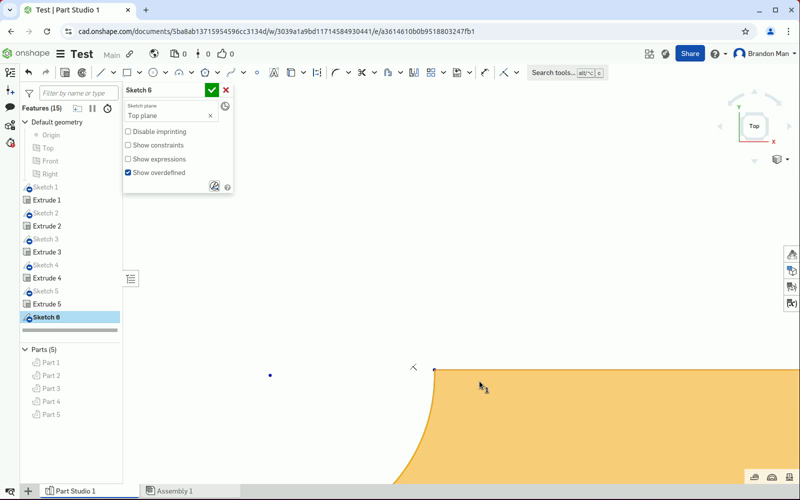
scroll(-6)
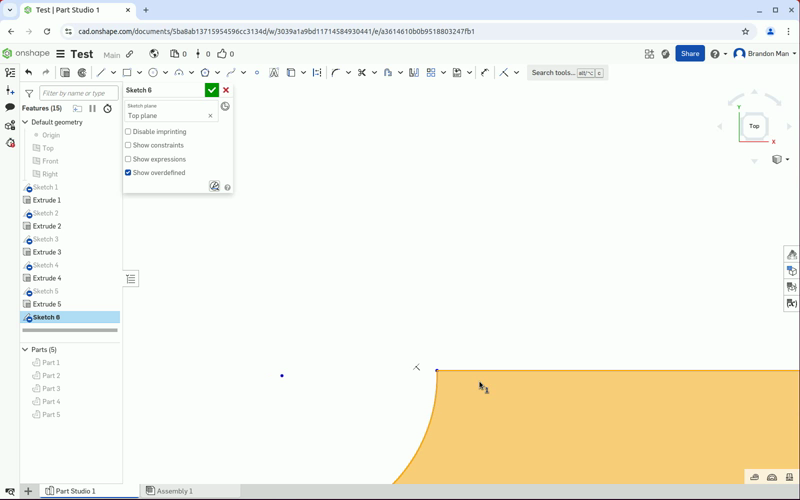
scroll(-6)
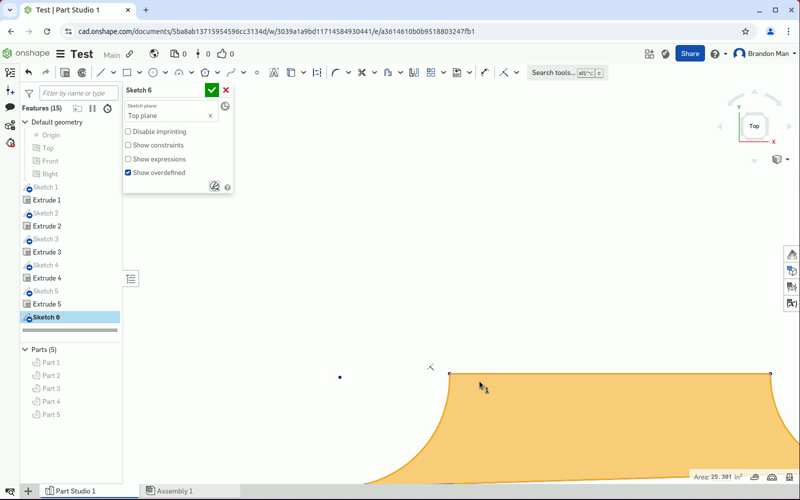
scroll(-6)
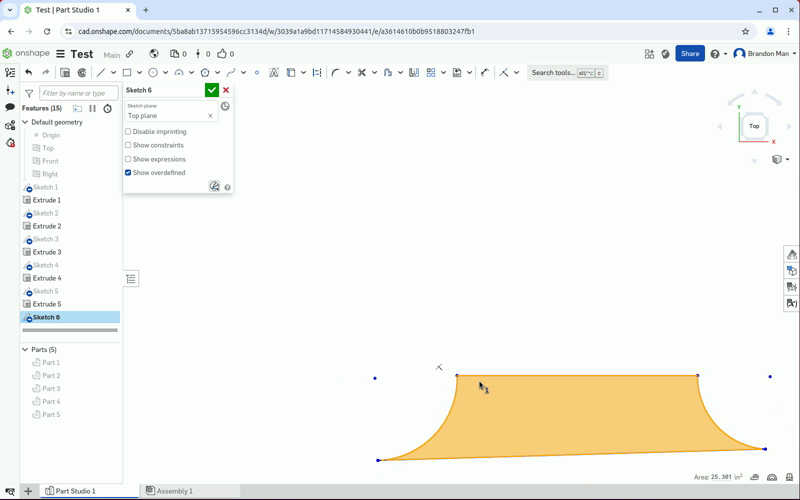
scroll(-6)
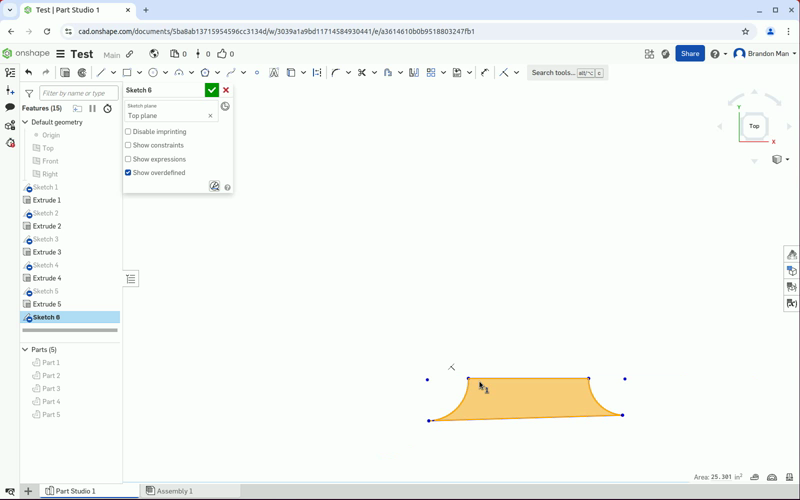
scroll(-6)
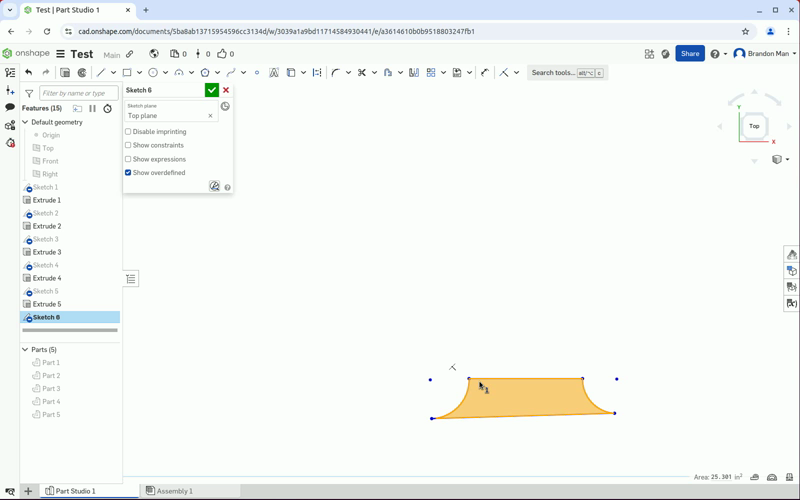
scroll(-6)
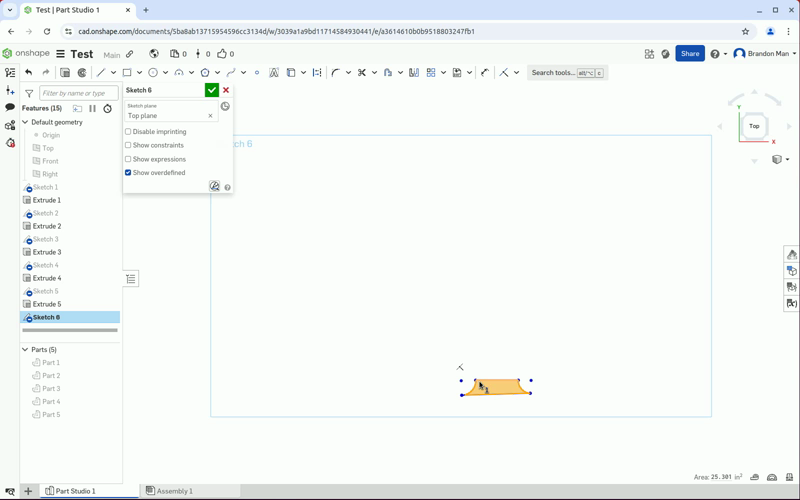
mouse_move(73, 352)
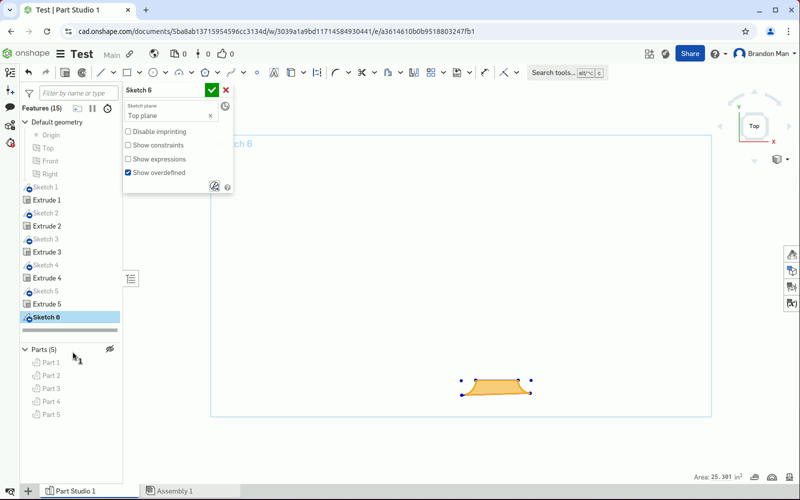
key(shift+y)
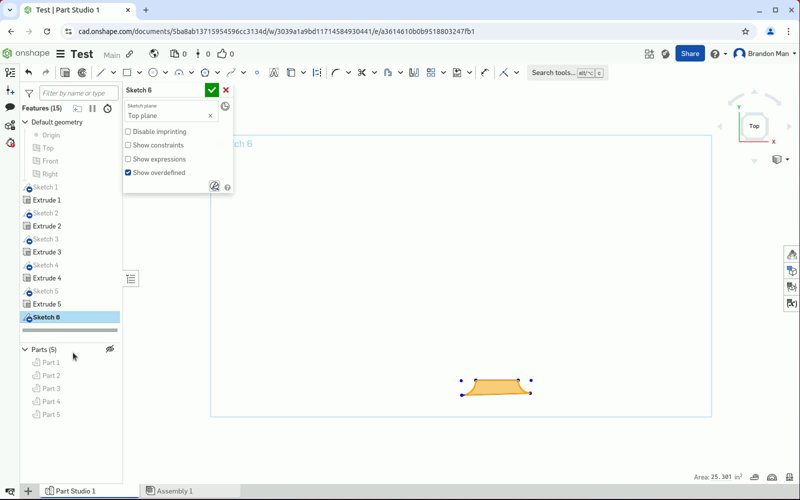
key(shift+e)
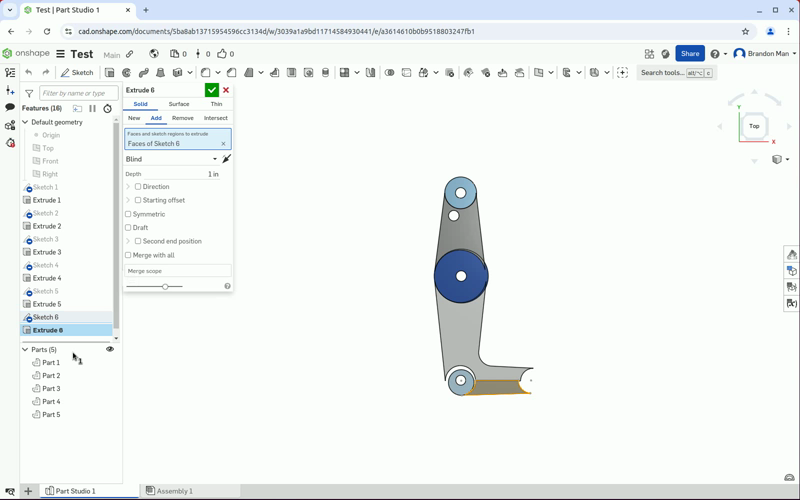
mouse_move(143, 106)
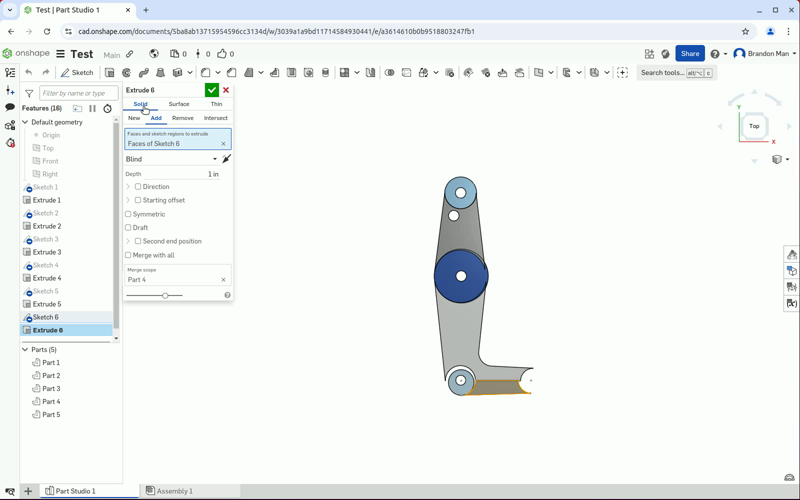
click(143, 106)
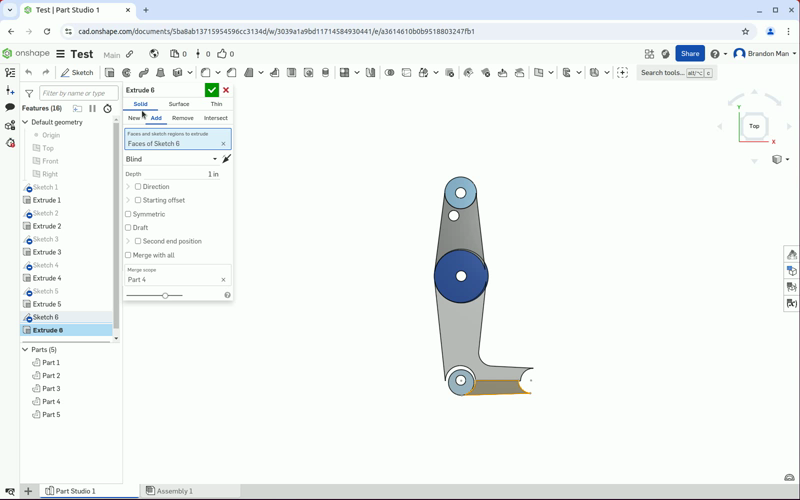
mouse_move(137, 120)
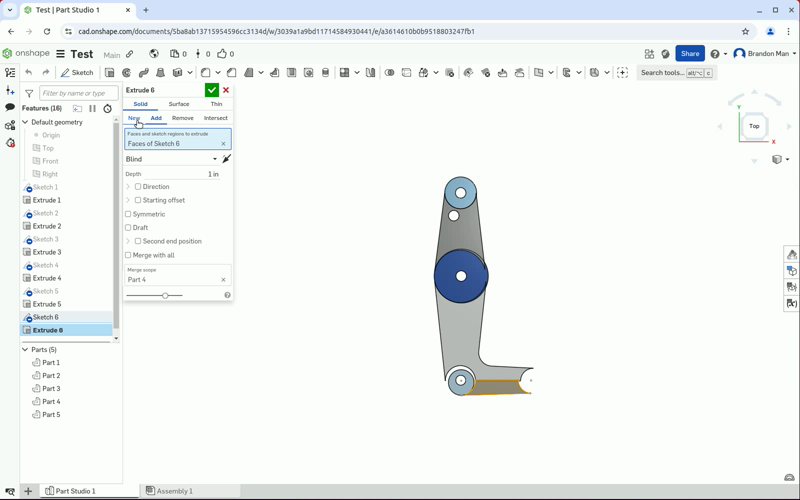
click(137, 120)
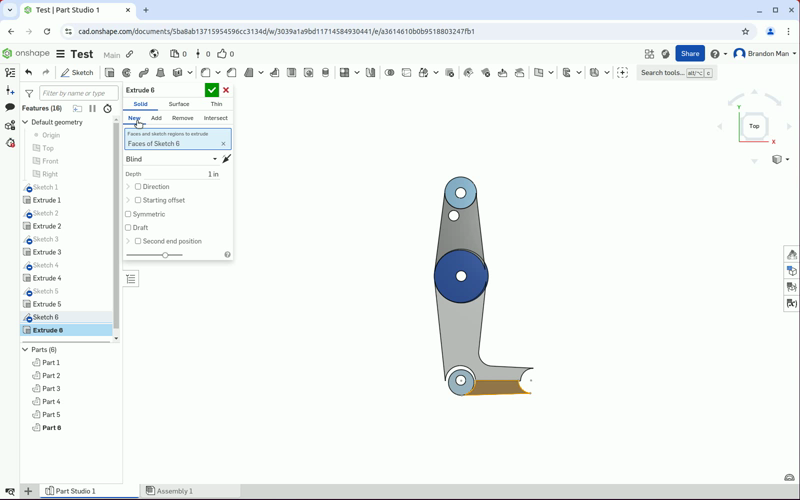
key(tab, 4)
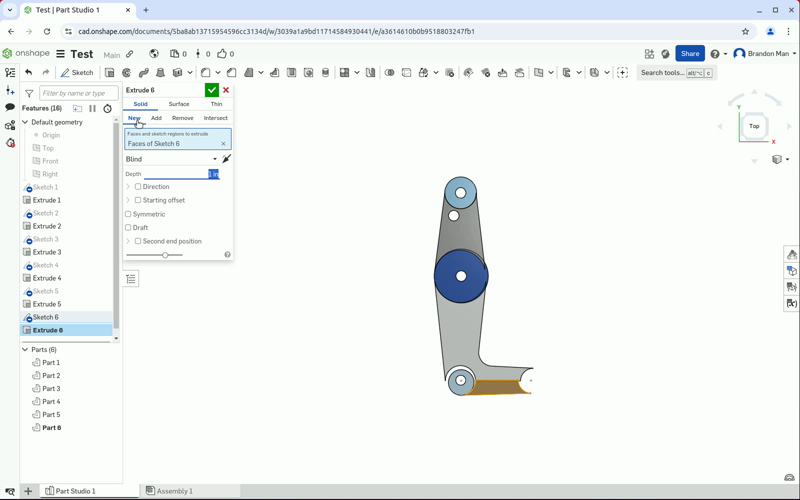
text(0.963)
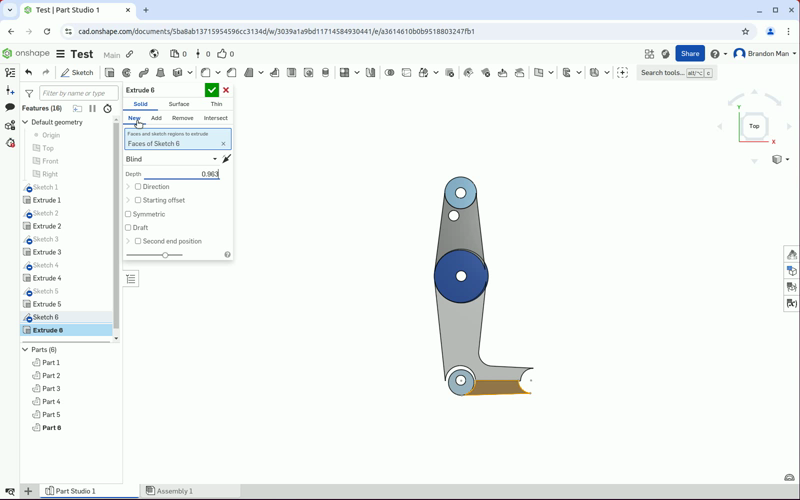
key(enter)
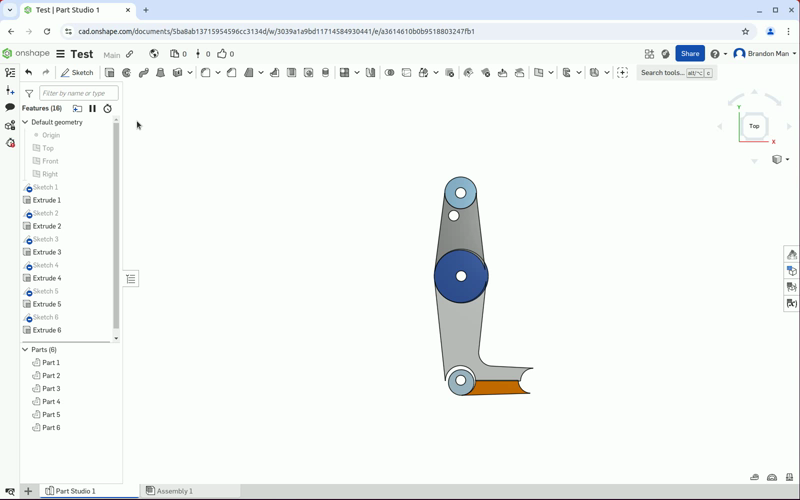
key(shift+h)
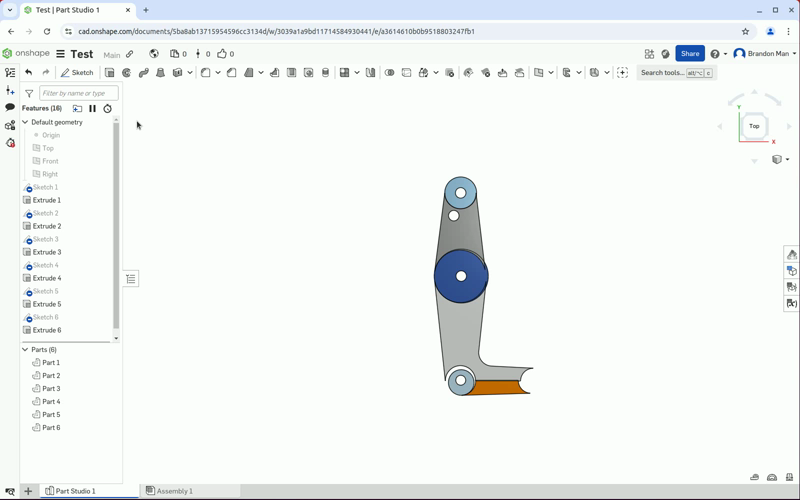
key(shift+h)
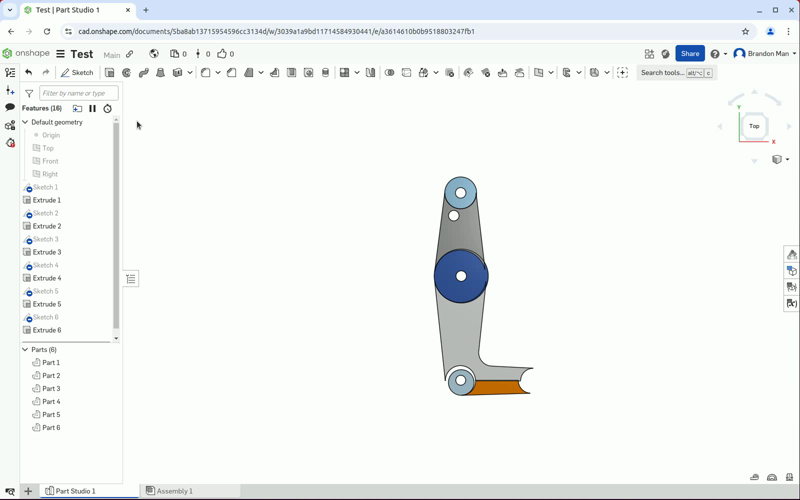
mouse_move(69, 189)
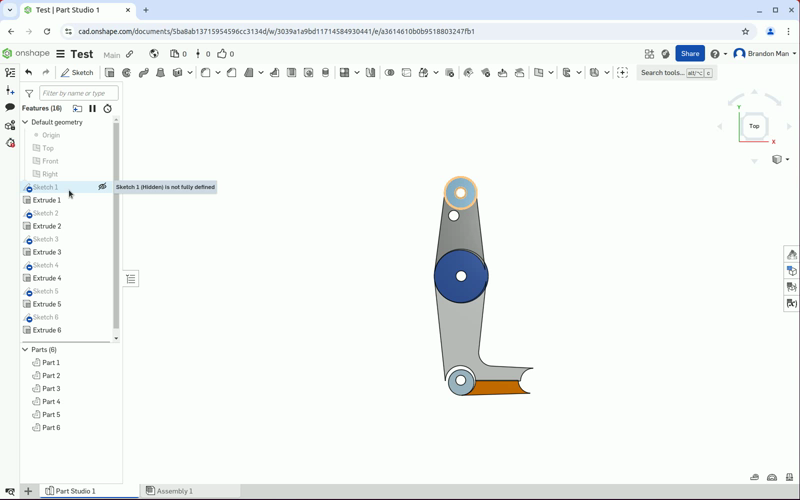
click(69, 189)
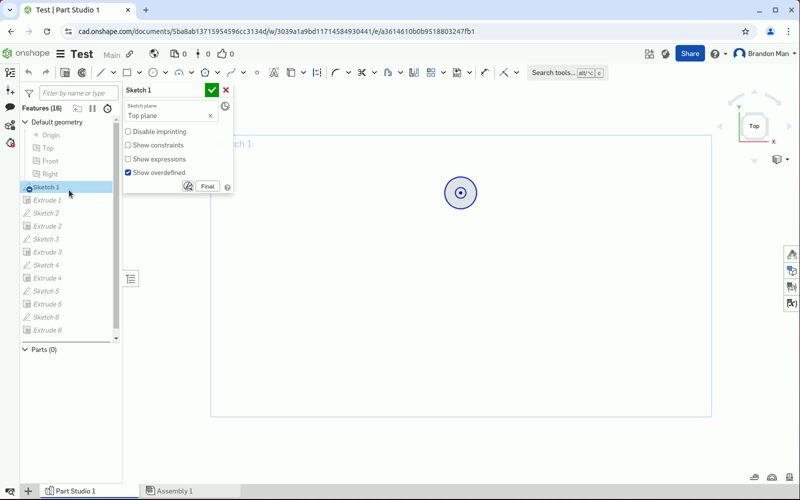
mouse_move(229, 92)
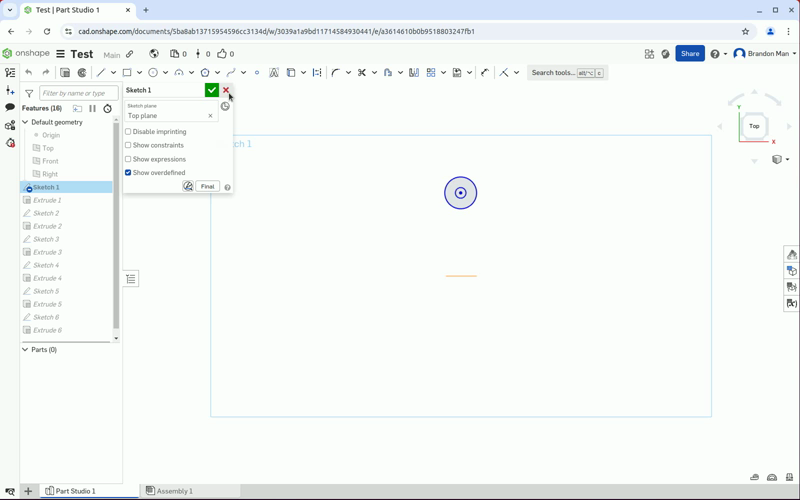
click(229, 92)
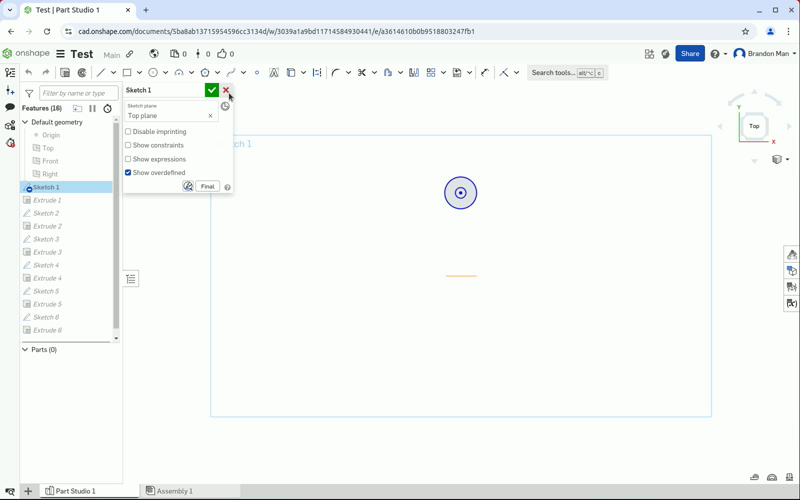
key(shift+s)
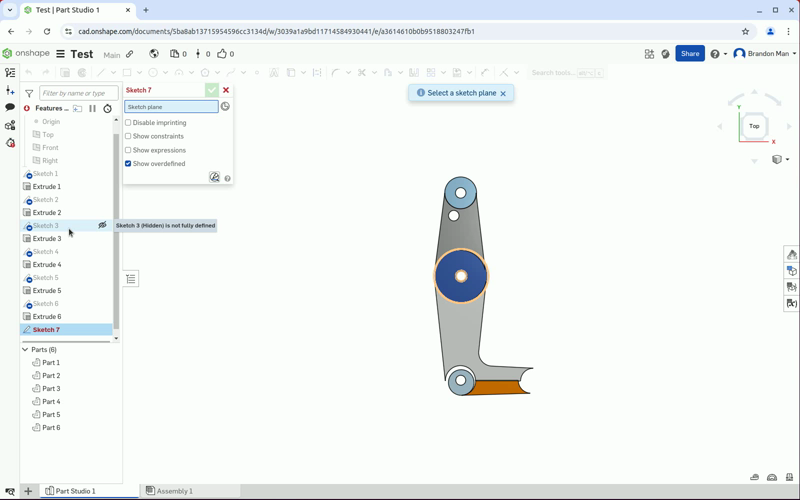
scroll(3)
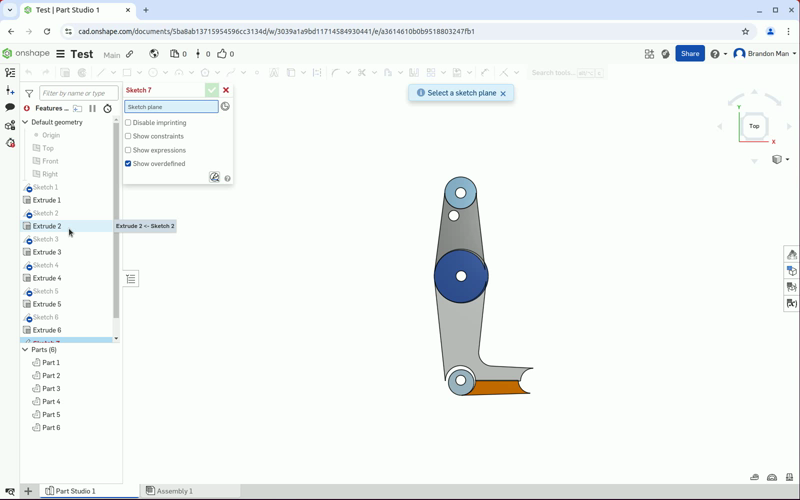
mouse_move(69, 150)
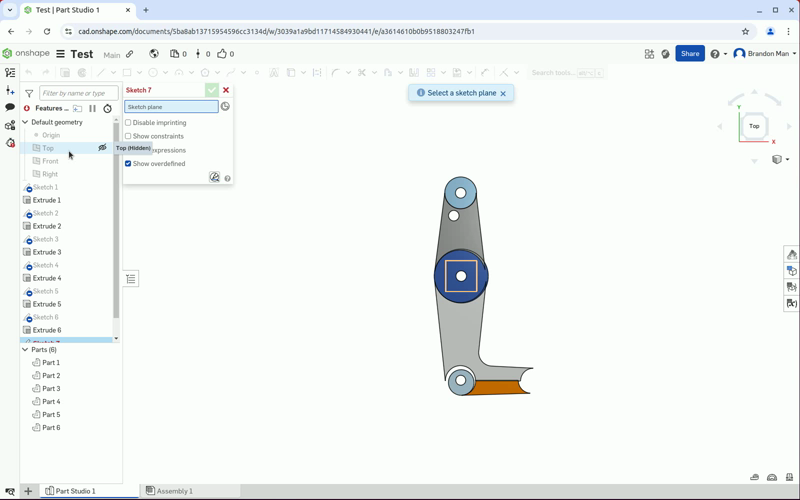
click(69, 150)
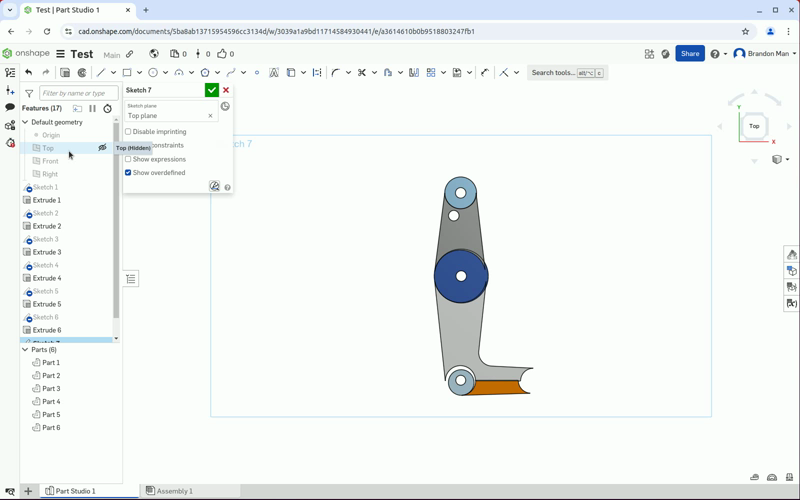
mouse_move(73, 352)
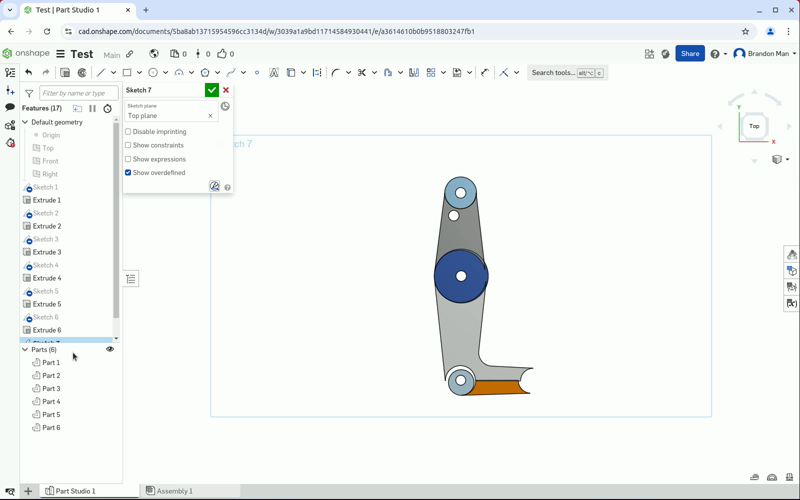
key(y)
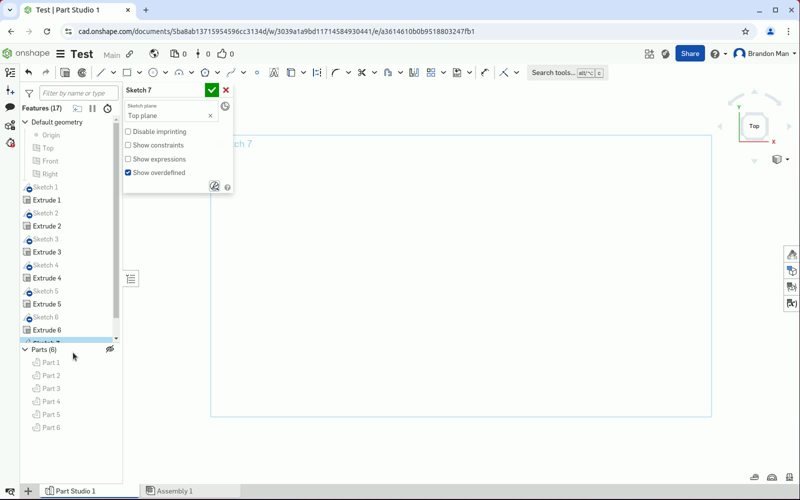
key(c)
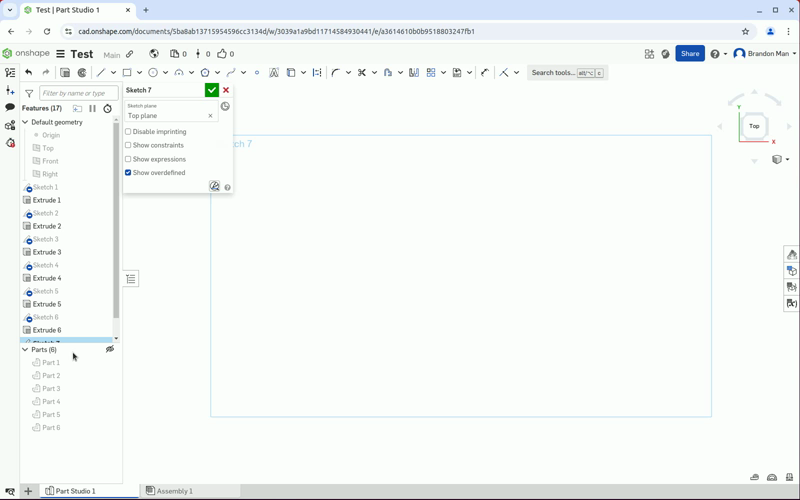
key_down(shift)
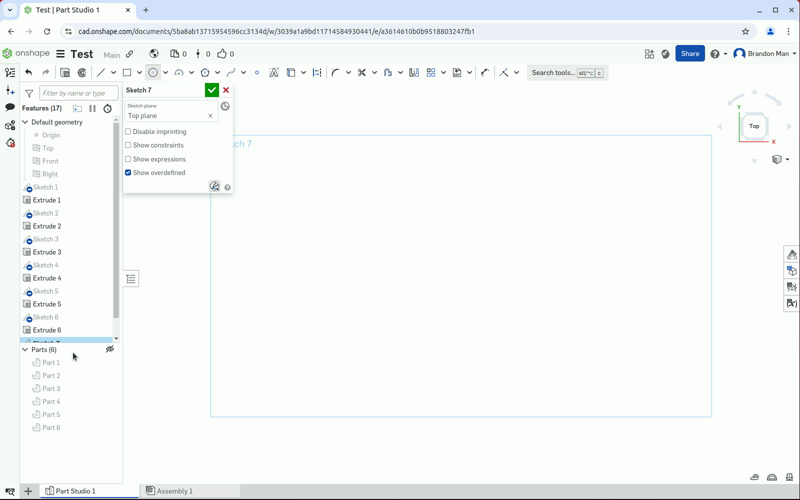
mouse_move(529, 380)
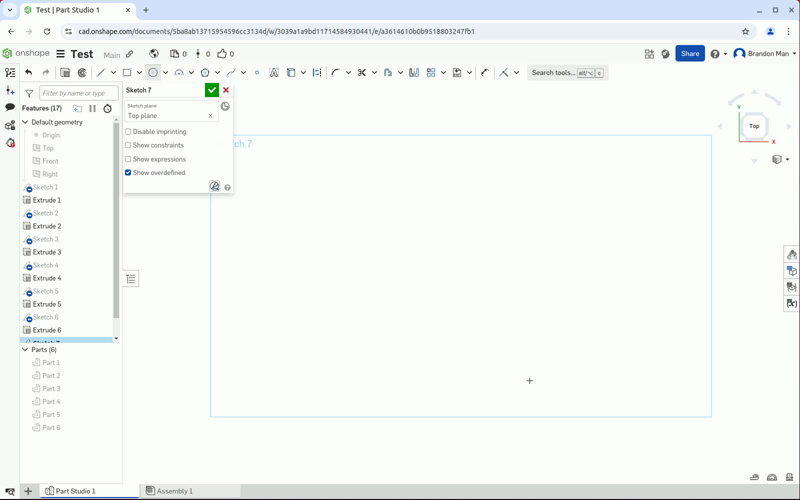
click(529, 380)
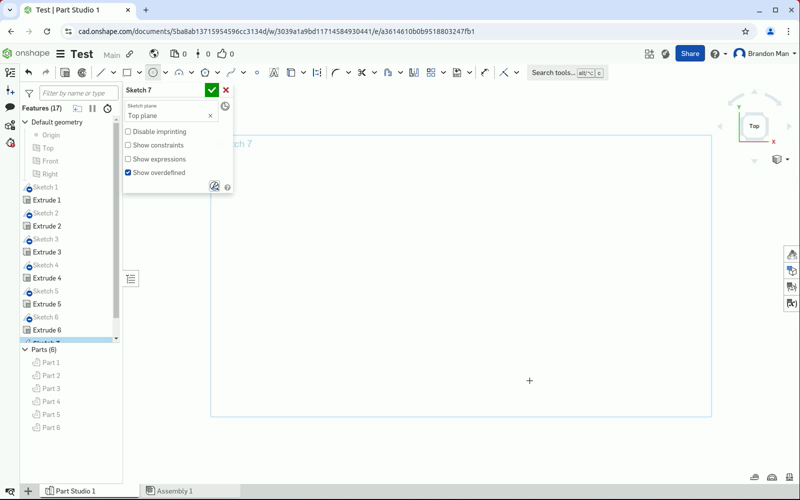
key_up(shift)
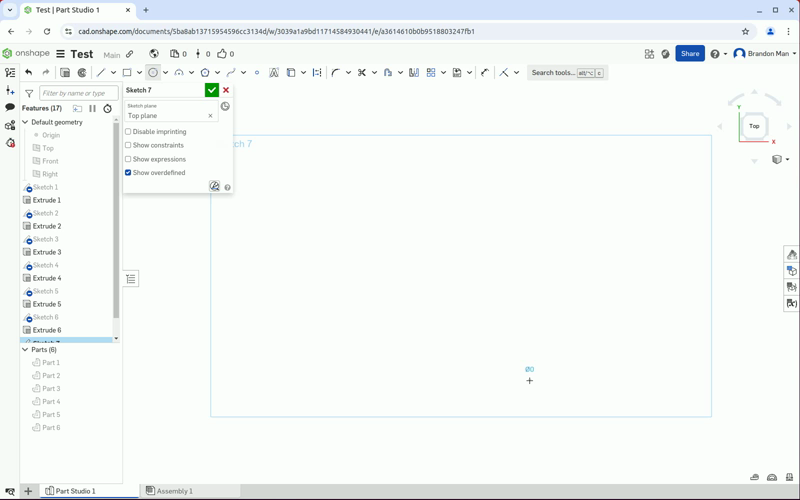
mouse_move(542, 380)
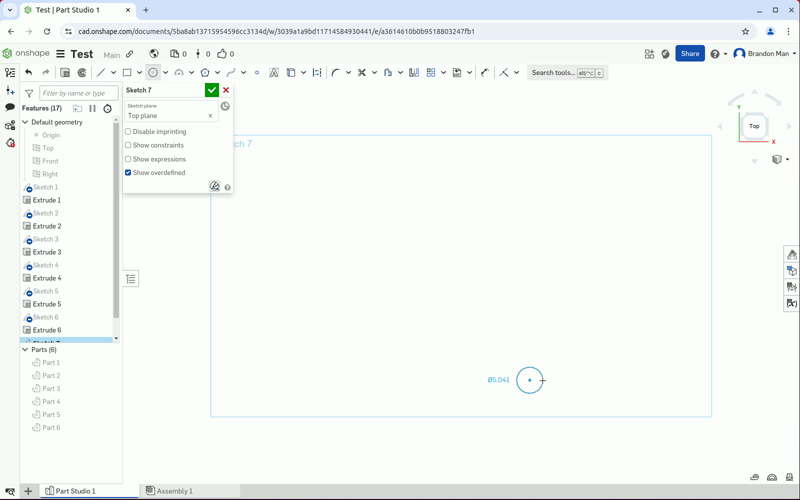
click(542, 380)
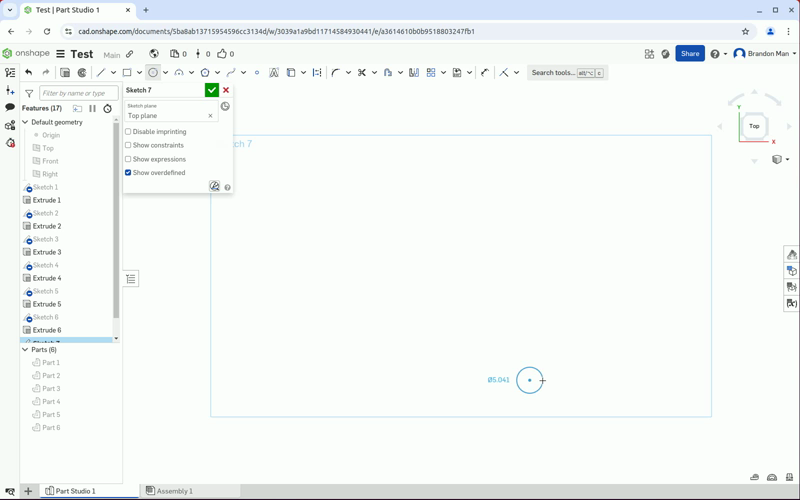
key(esc)
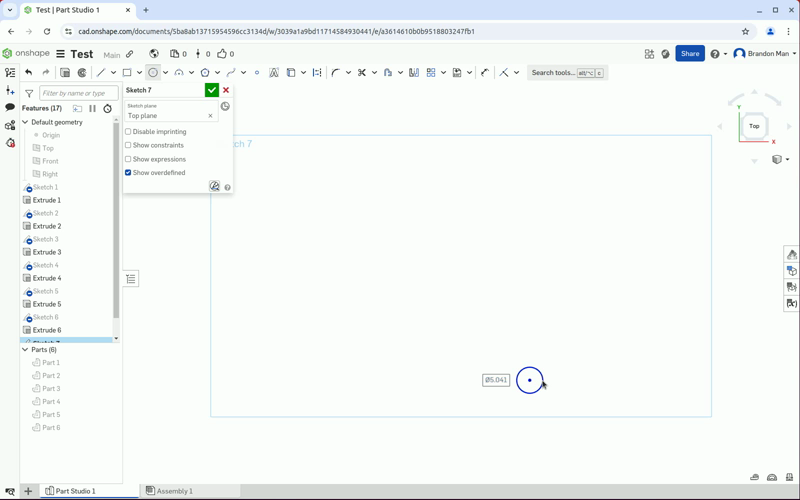
key(c)
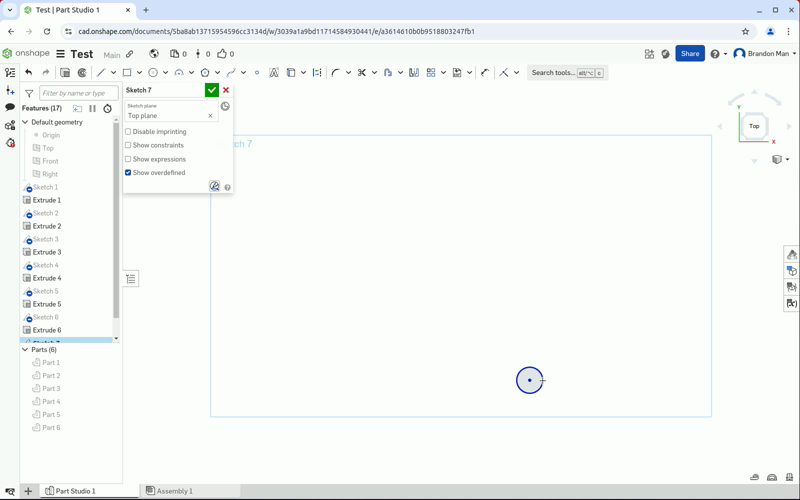
key_down(shift)
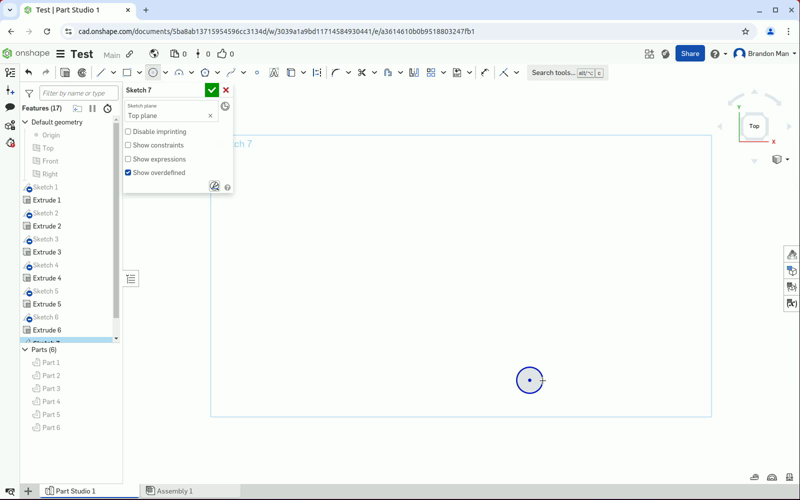
mouse_move(529, 380)
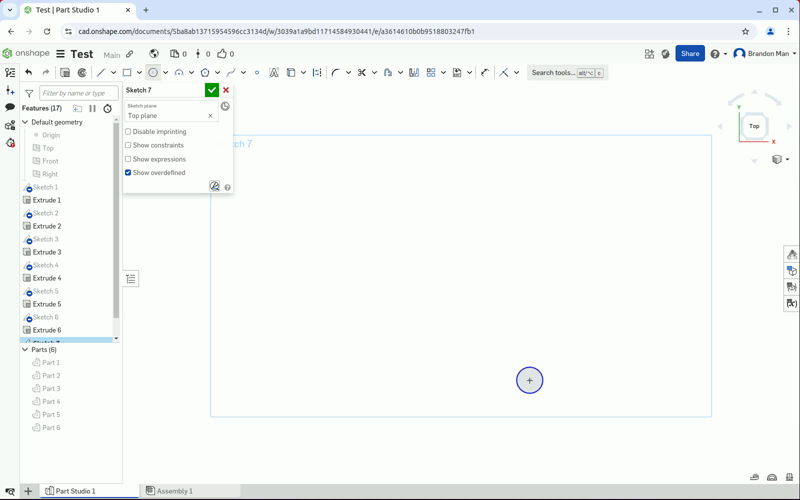
click(529, 380)
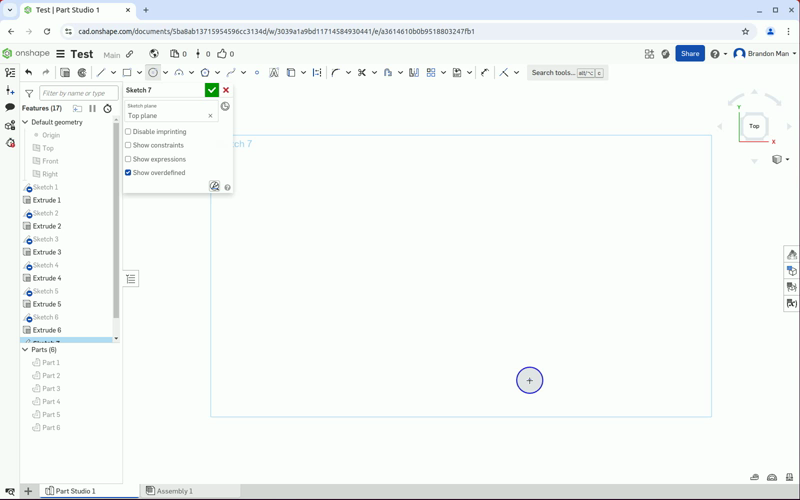
key_up(shift)
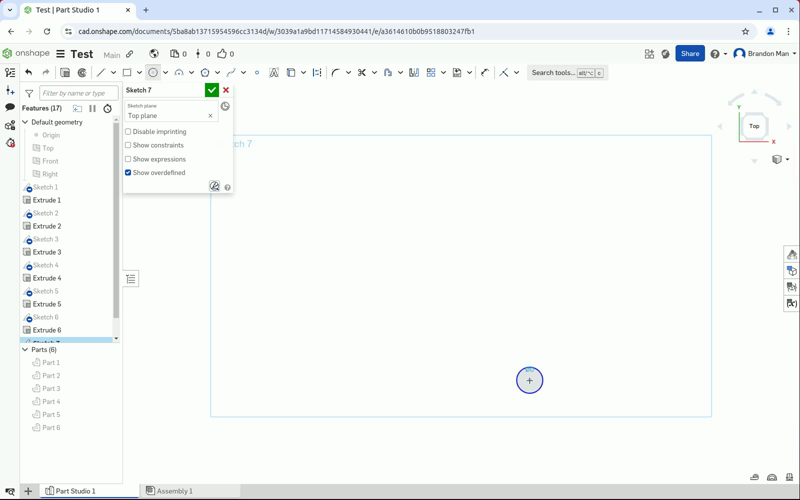
mouse_move(534, 380)
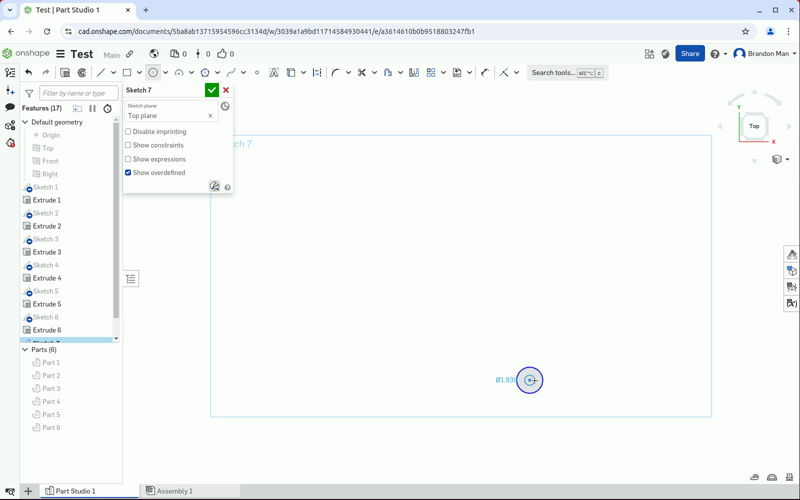
click(534, 380)
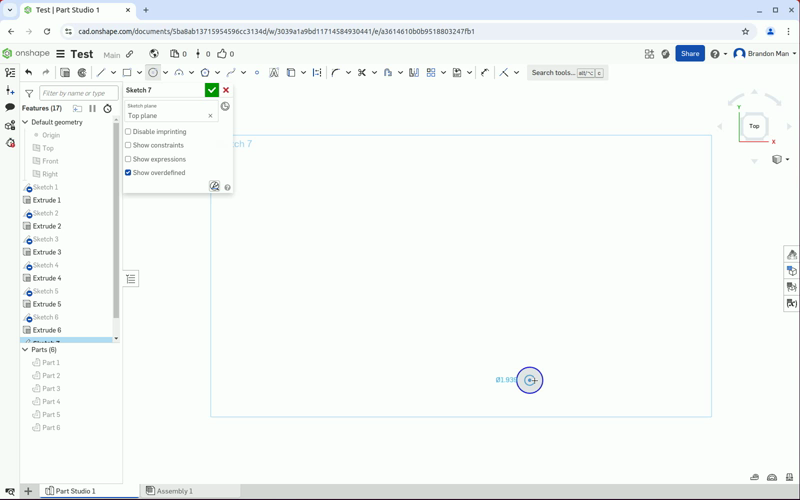
key(esc)
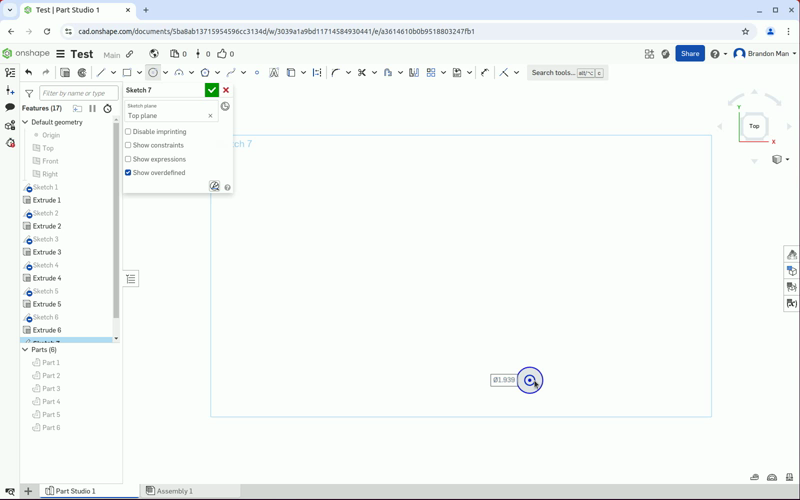
mouse_move(538, 381)
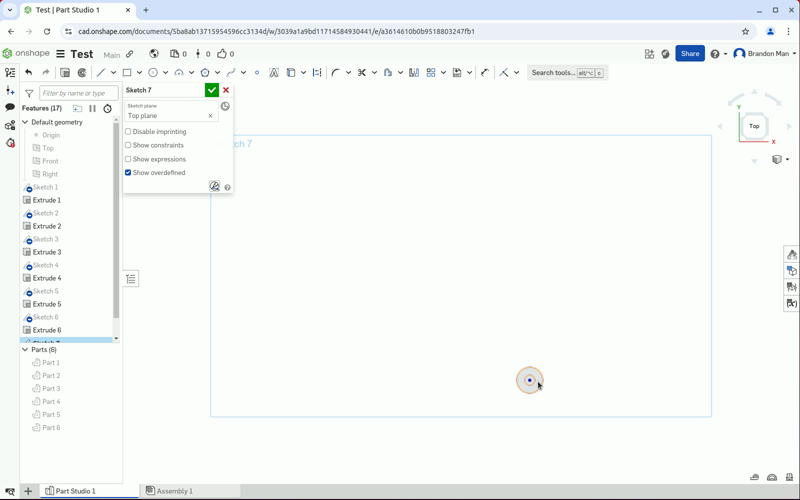
scroll(6)
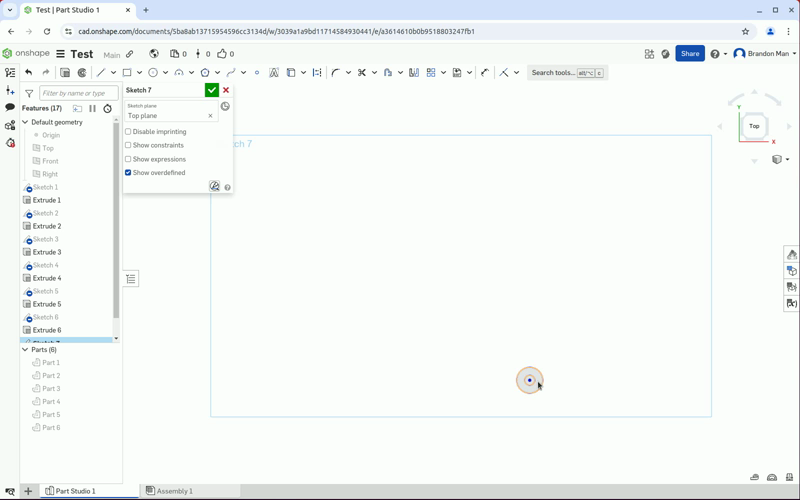
scroll(6)
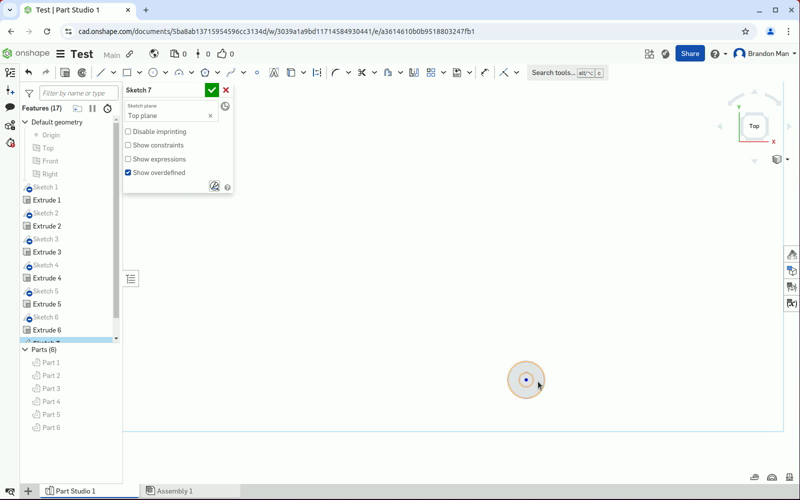
scroll(6)
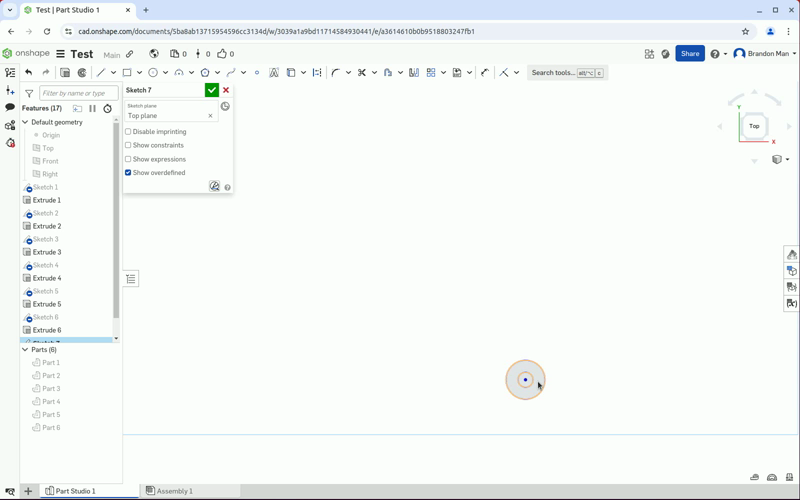
scroll(6)
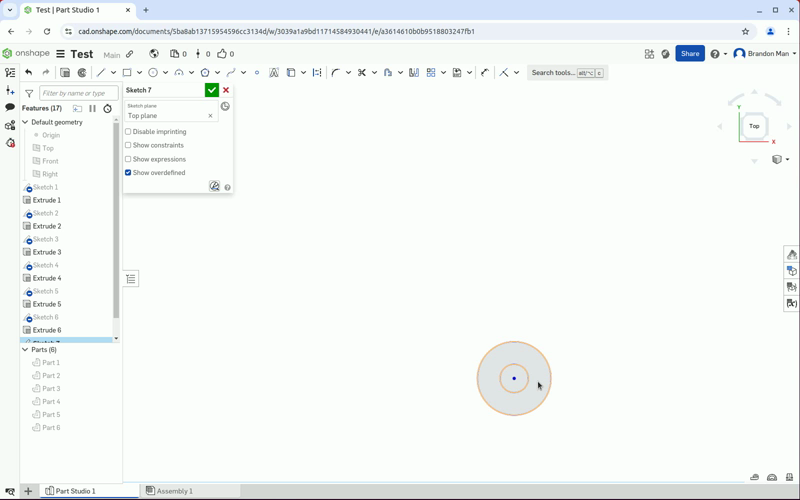
scroll(6)
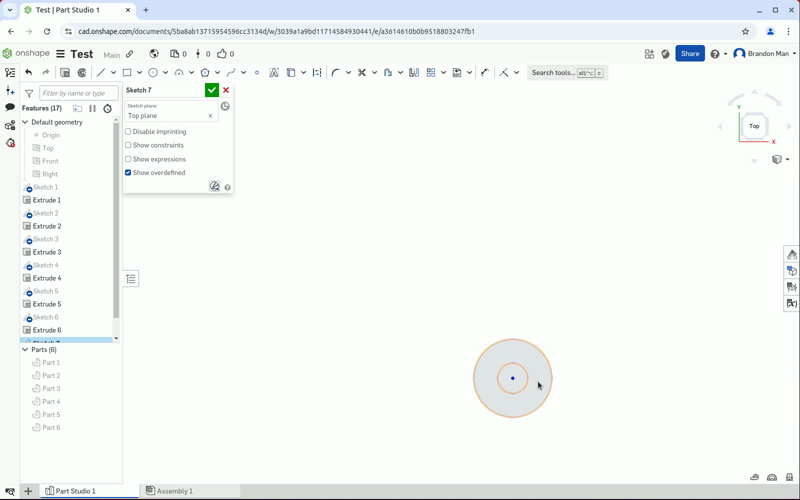
scroll(6)
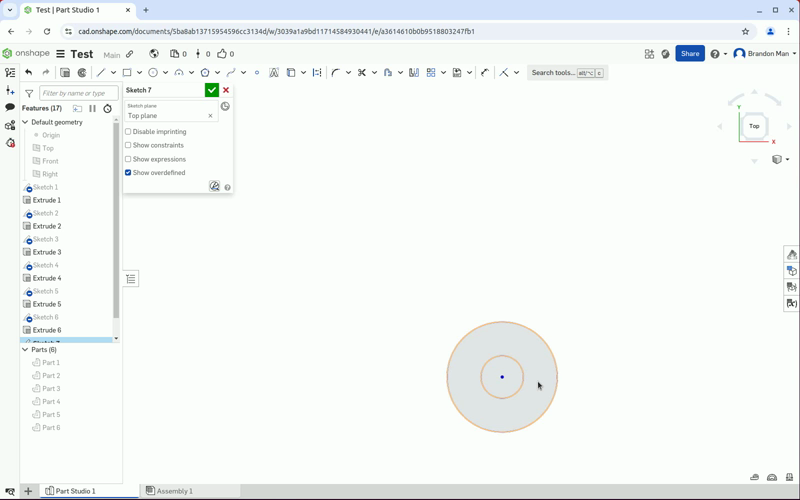
scroll(6)
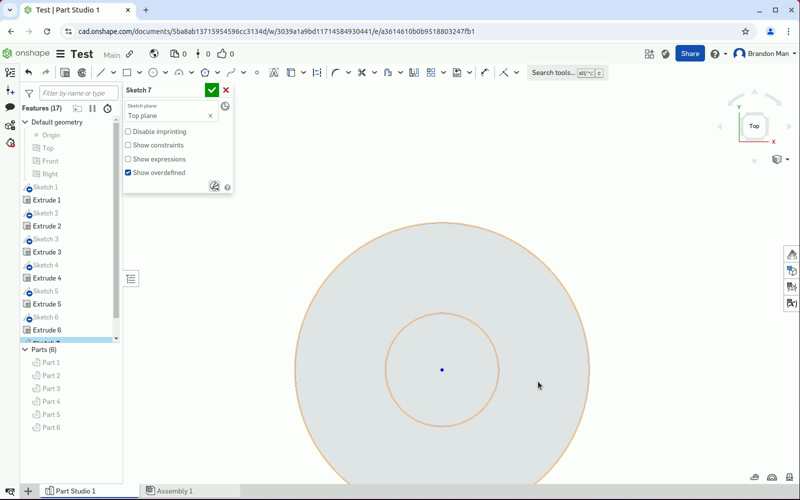
click(538, 381)
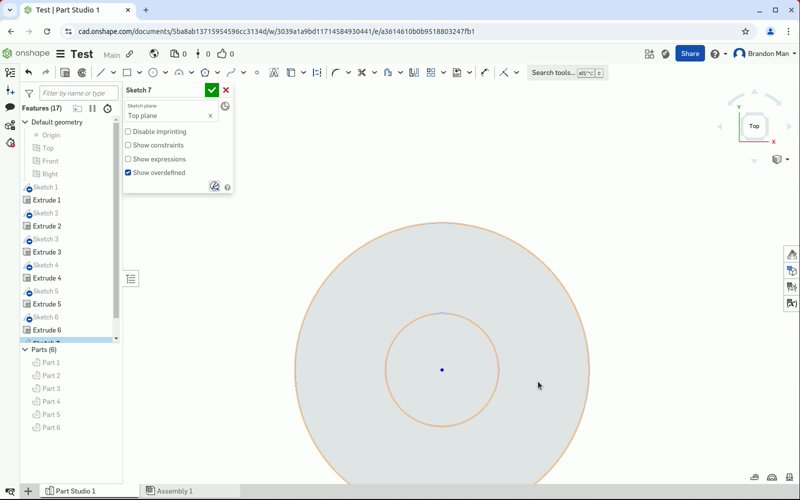
scroll(-6)
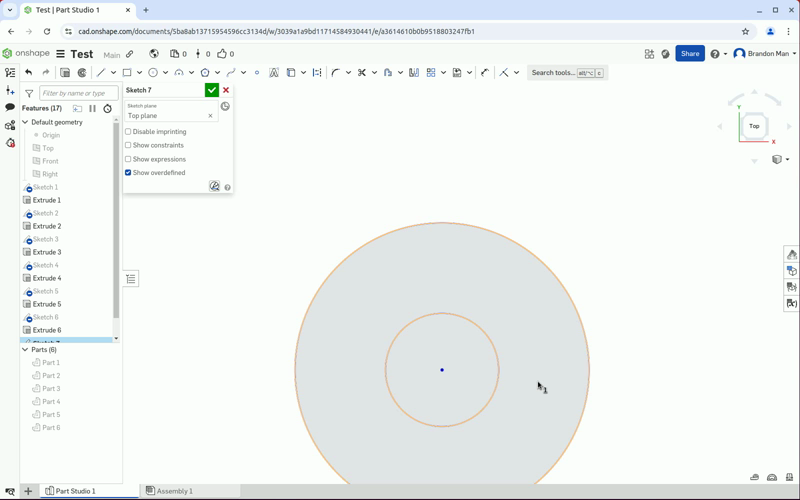
scroll(-6)
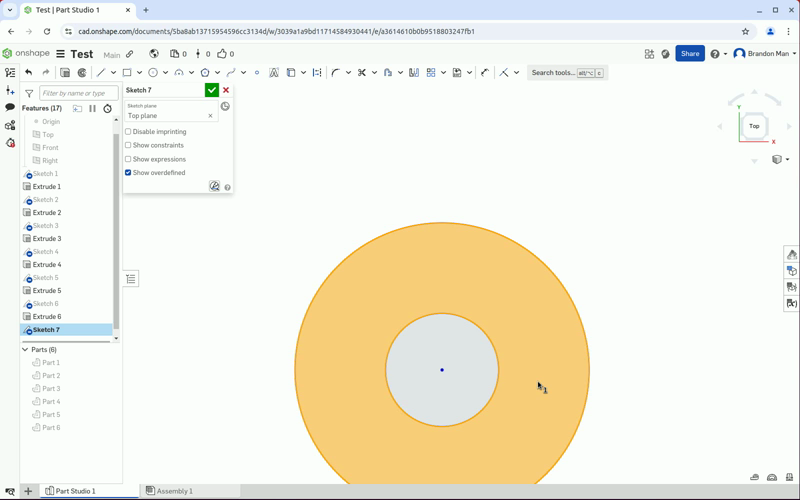
scroll(-6)
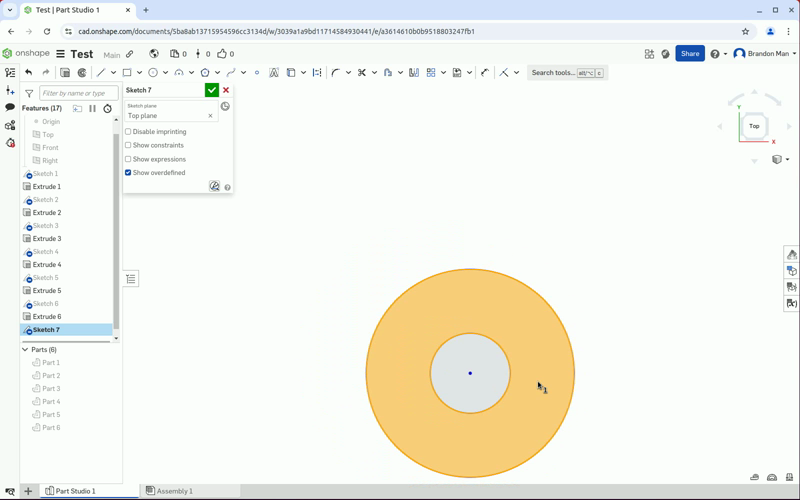
scroll(-6)
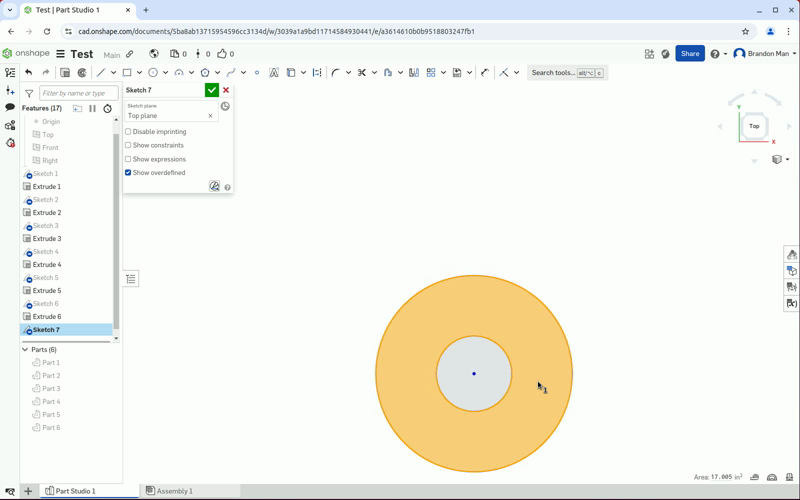
scroll(-6)
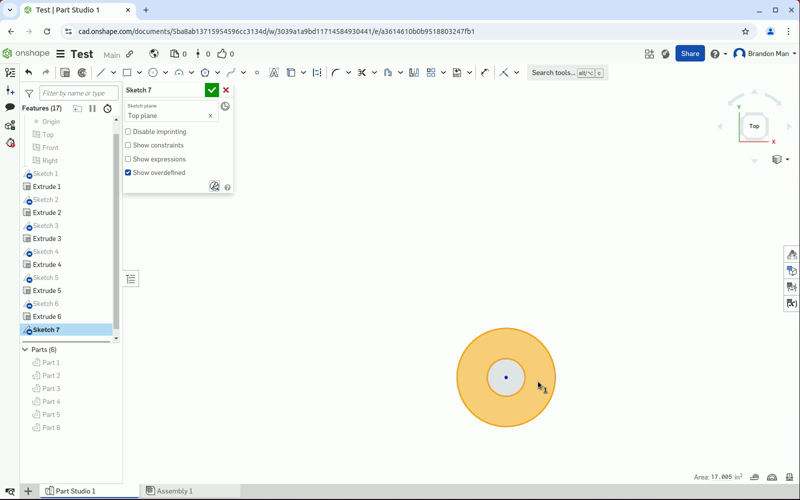
scroll(-6)
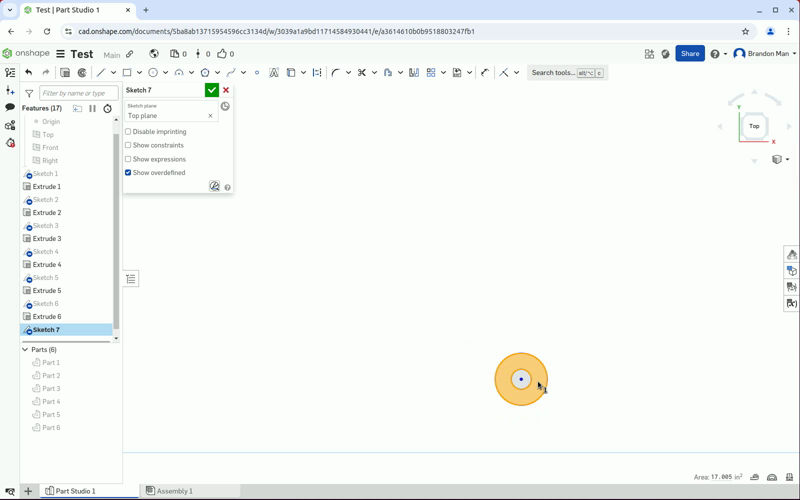
scroll(-6)
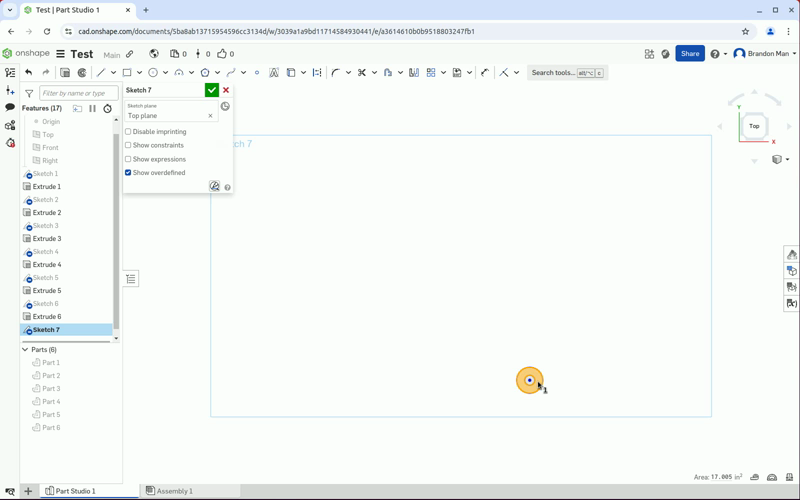
mouse_move(73, 352)
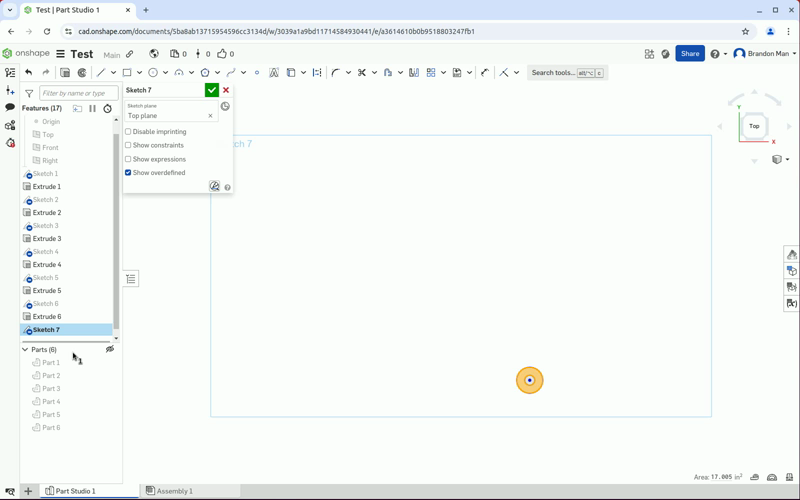
key(shift+y)
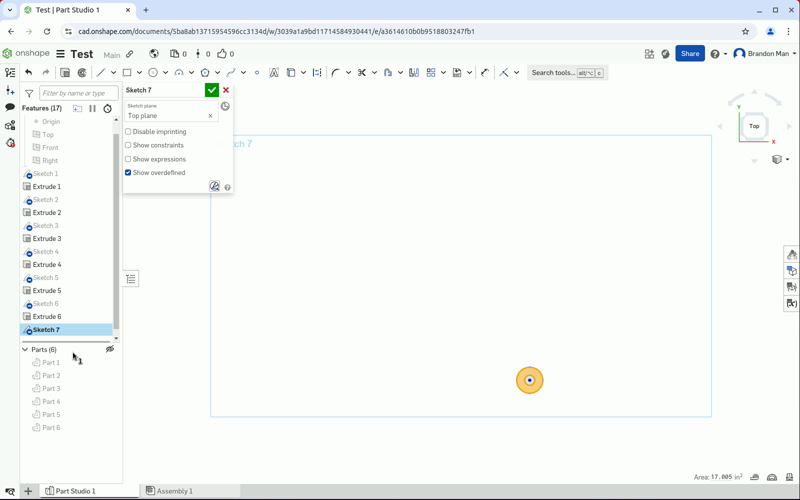
key(shift+e)
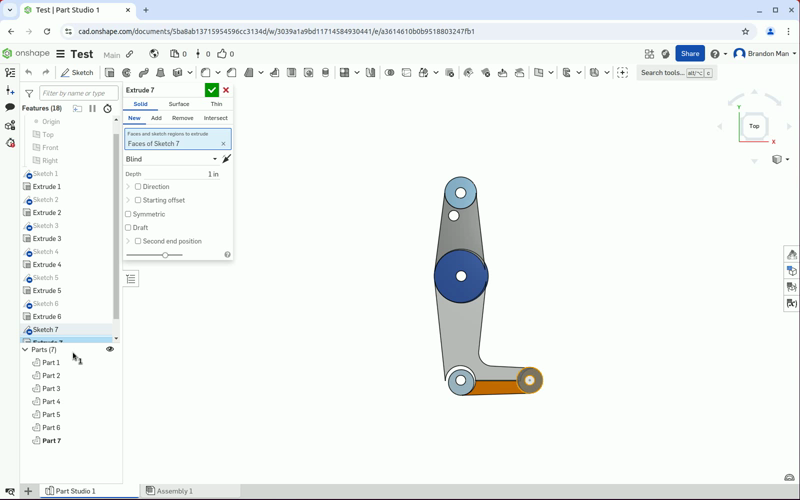
mouse_move(143, 106)
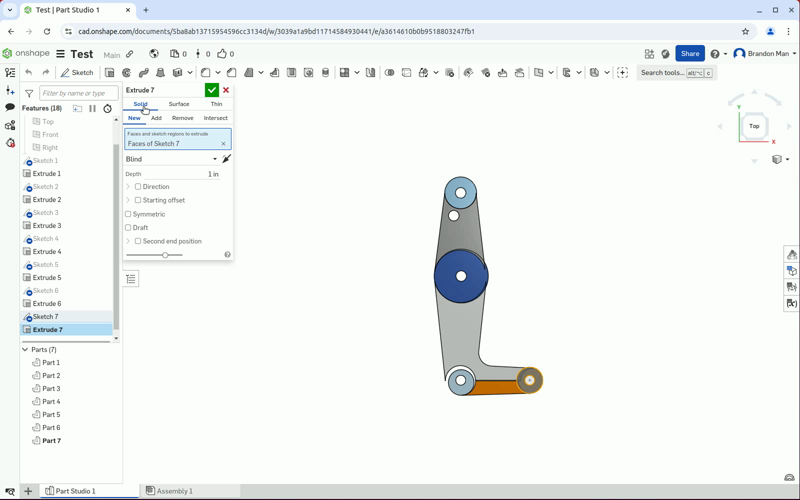
click(143, 106)
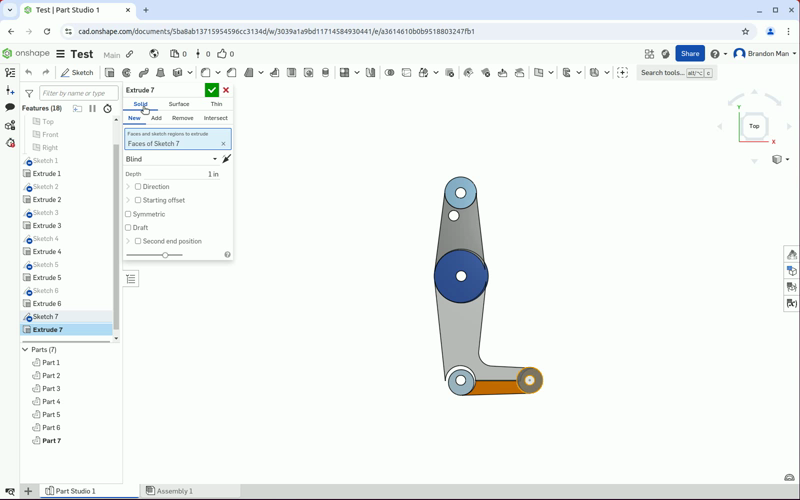
mouse_move(137, 120)
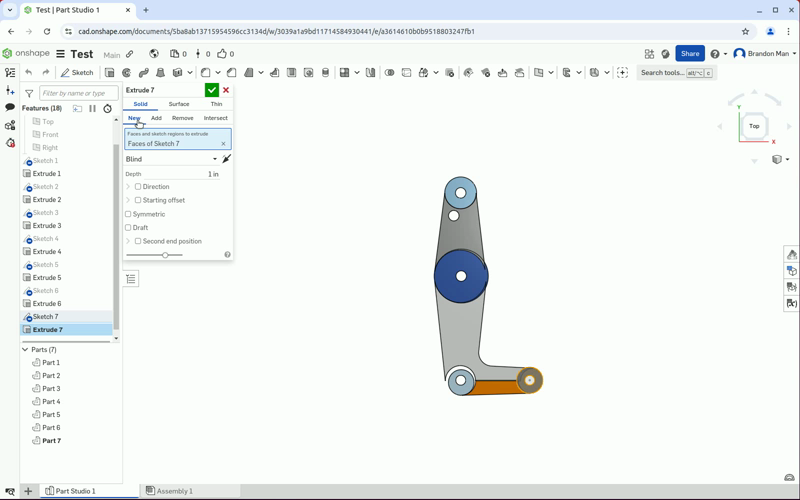
click(137, 120)
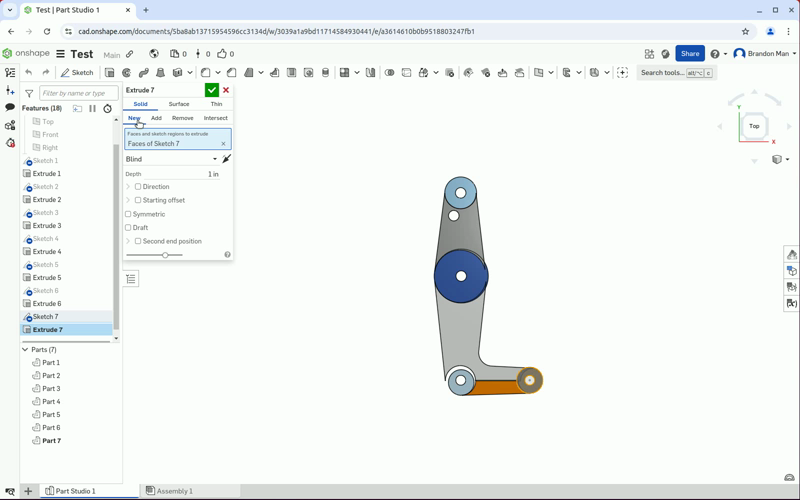
key(tab, 4)
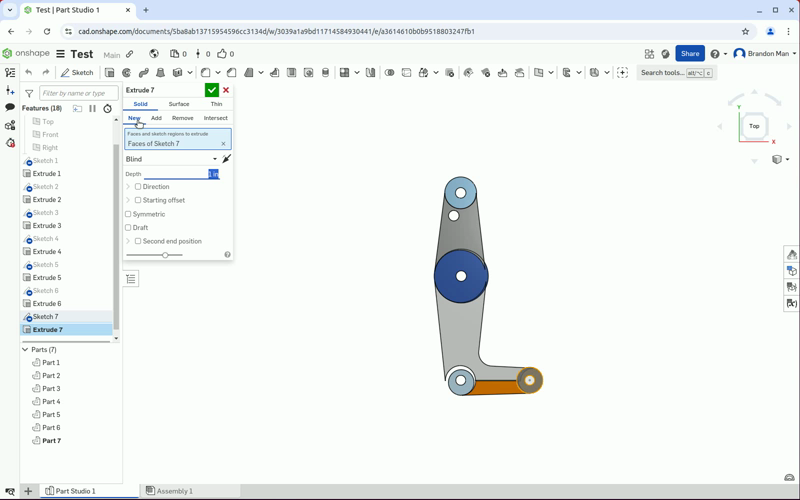
text(0.963)
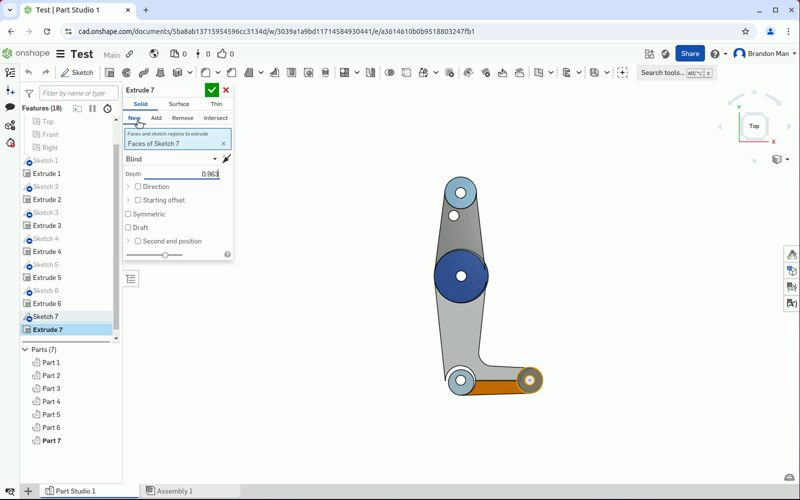
key(enter)
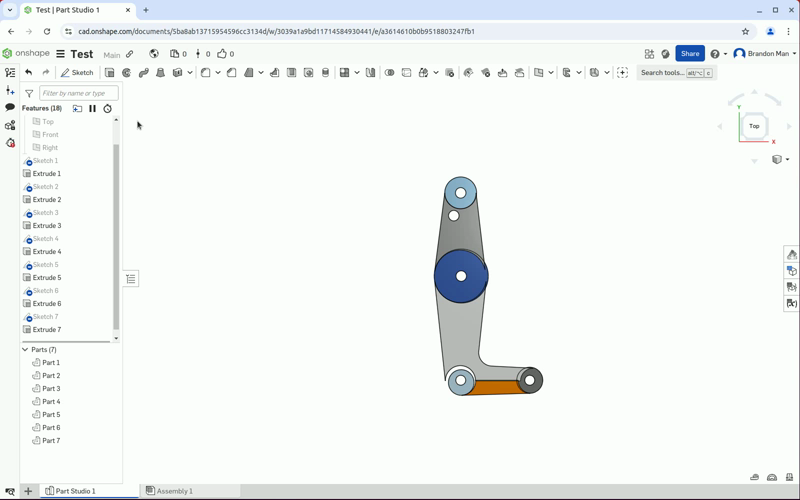
key(shift+h)
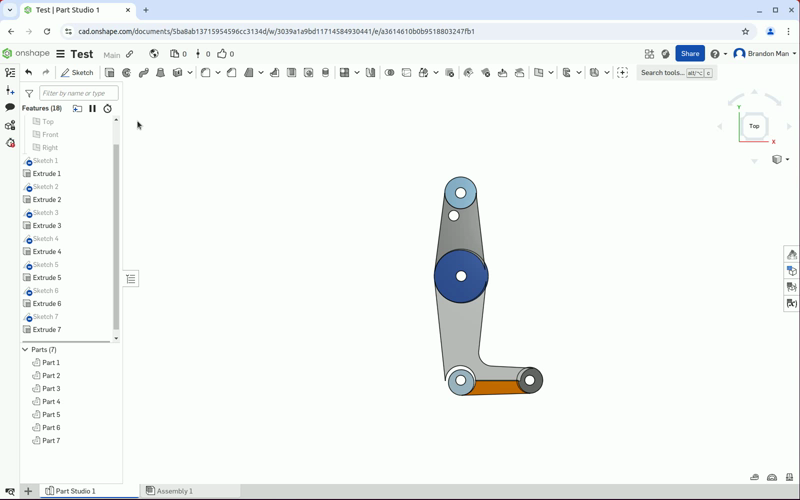
key(shift+h)
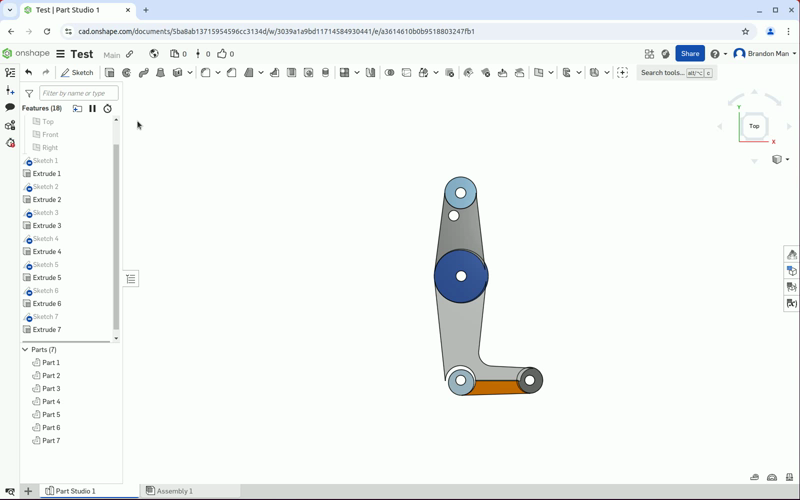
key(shift+7)
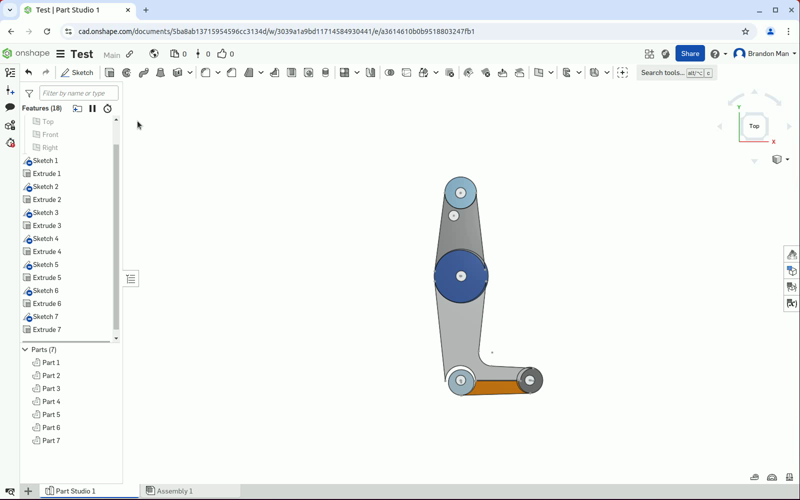
key(up, 3)
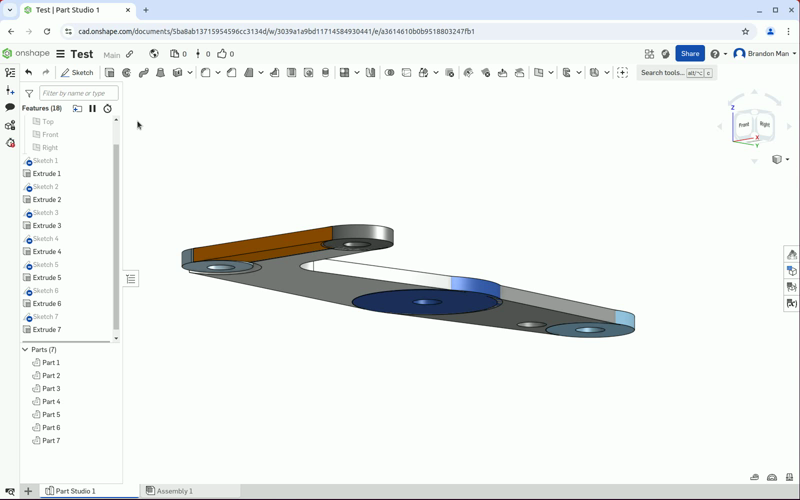
key(left, 3)
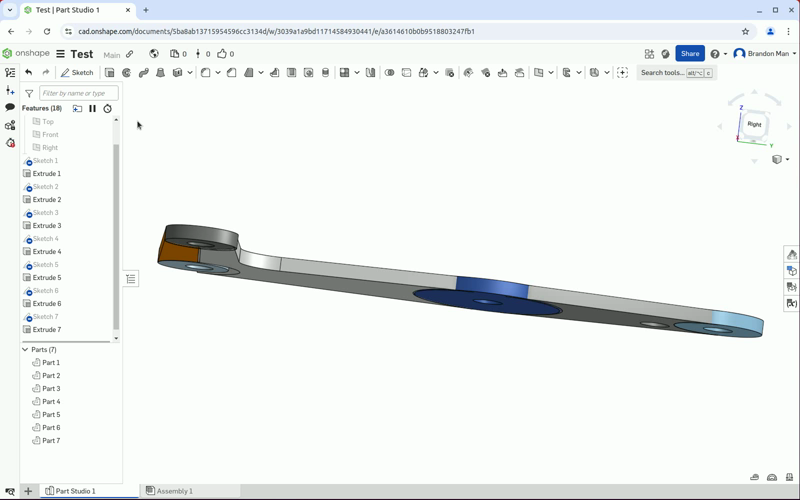
key(right, 3)
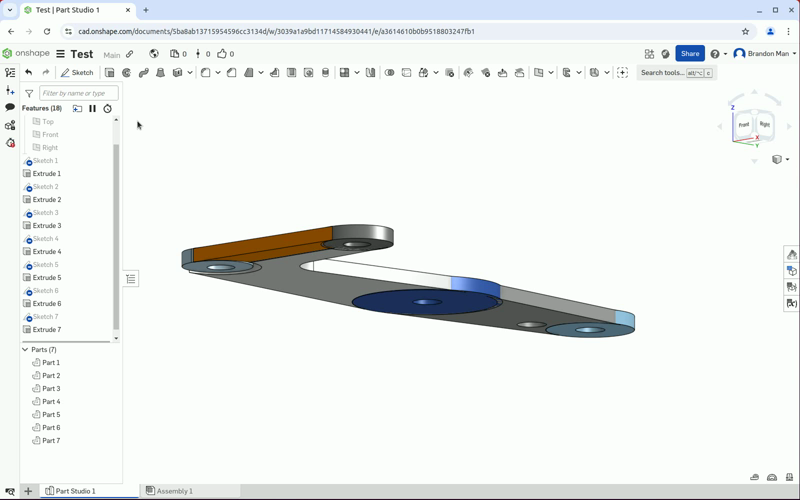
key(down, 3)
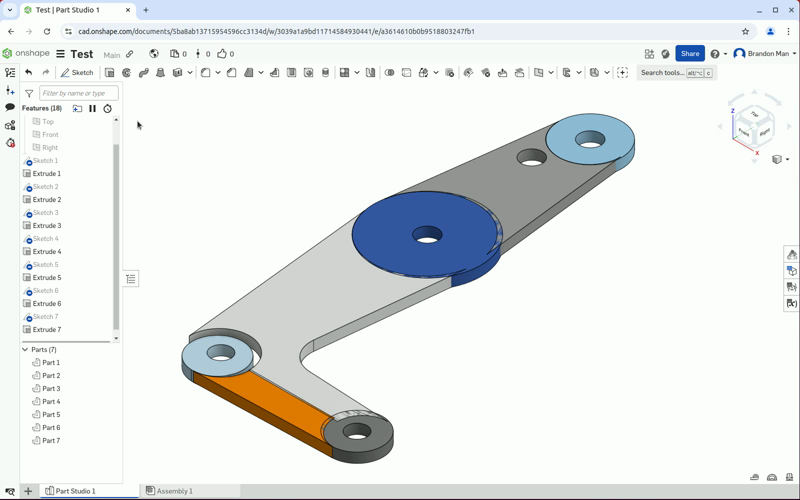
mouse_move(69, 163)
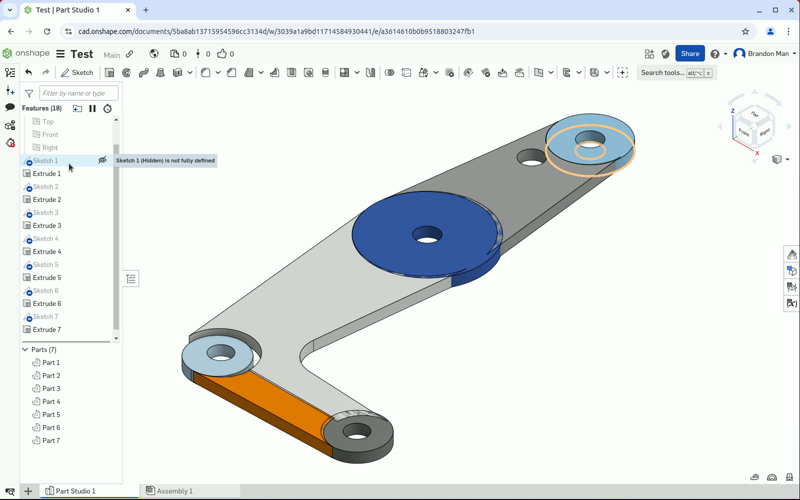
click(69, 163)